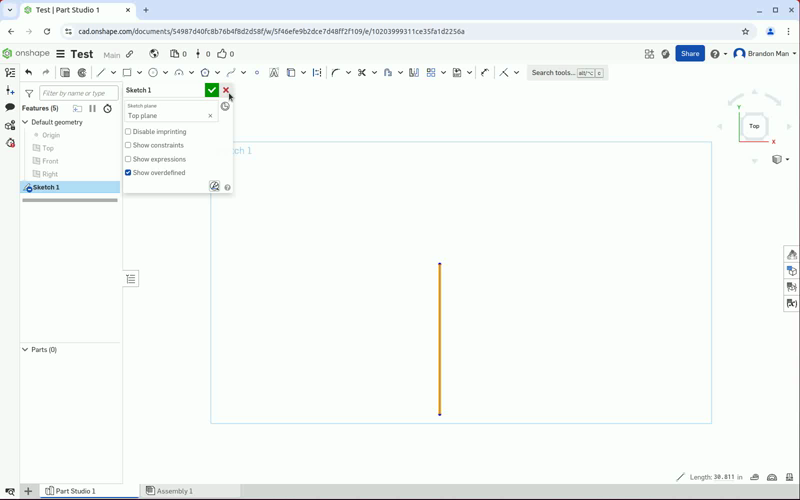
key(shift+h)
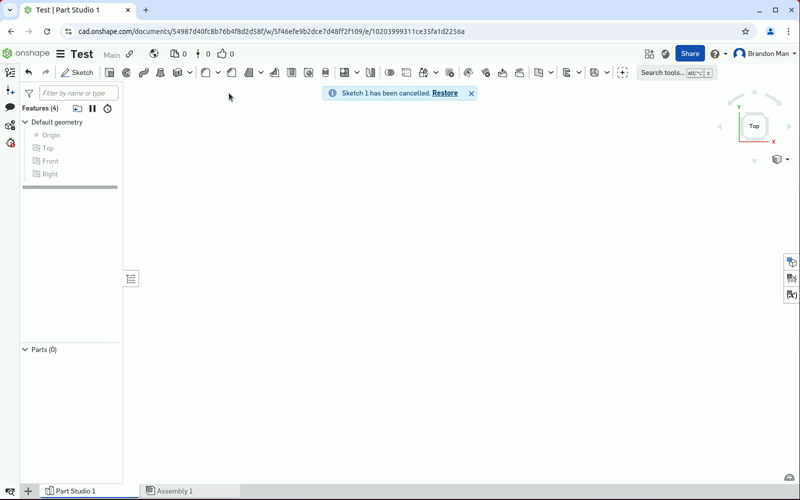
mouse_move(541, 75)
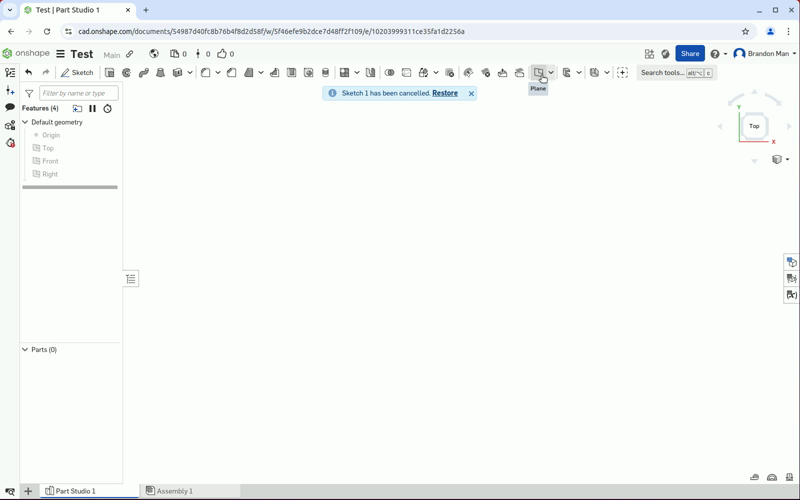
click(541, 75)
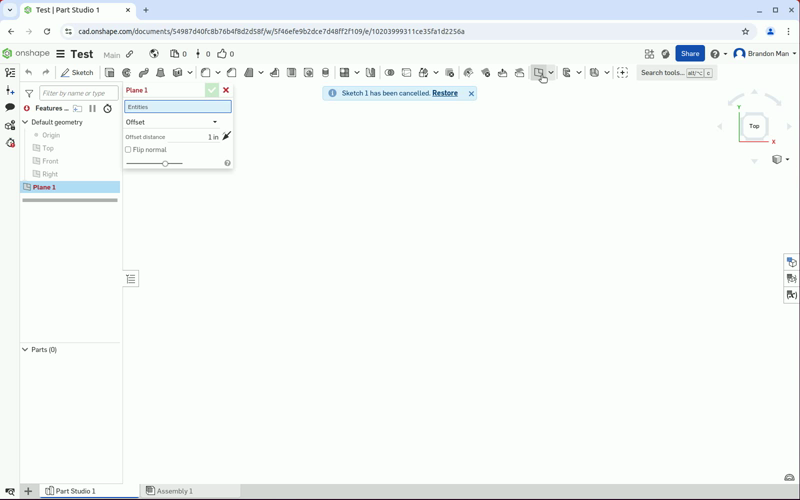
mouse_move(73, 150)
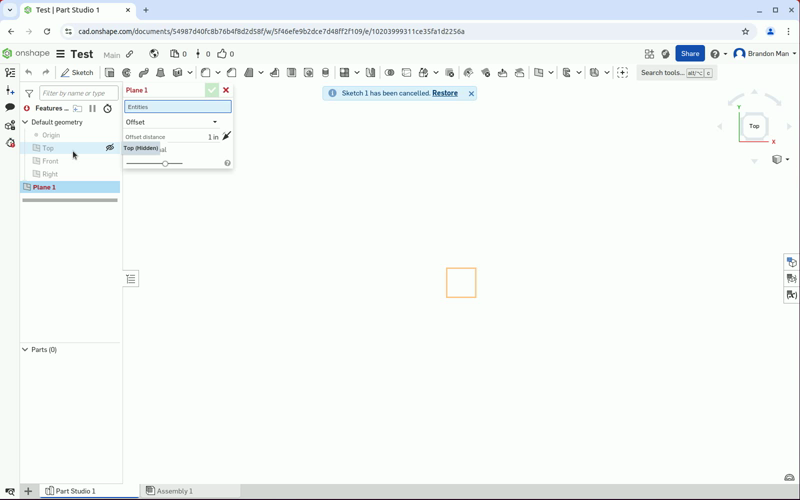
click(73, 150)
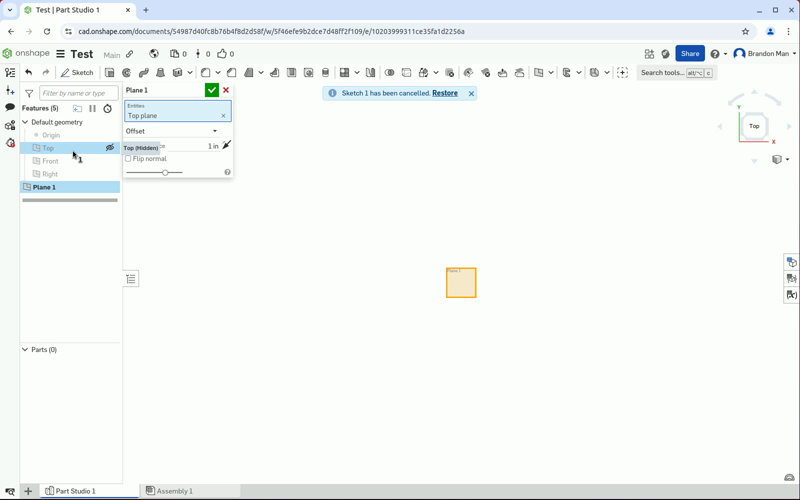
key(tab, 2)
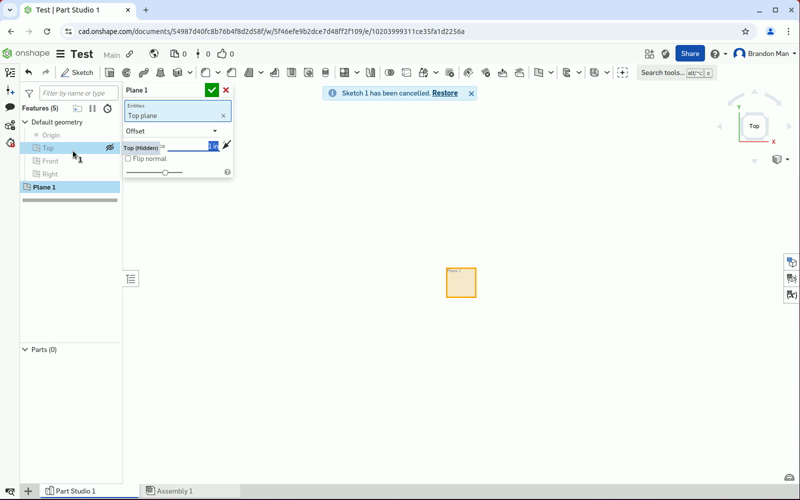
text(8.196)
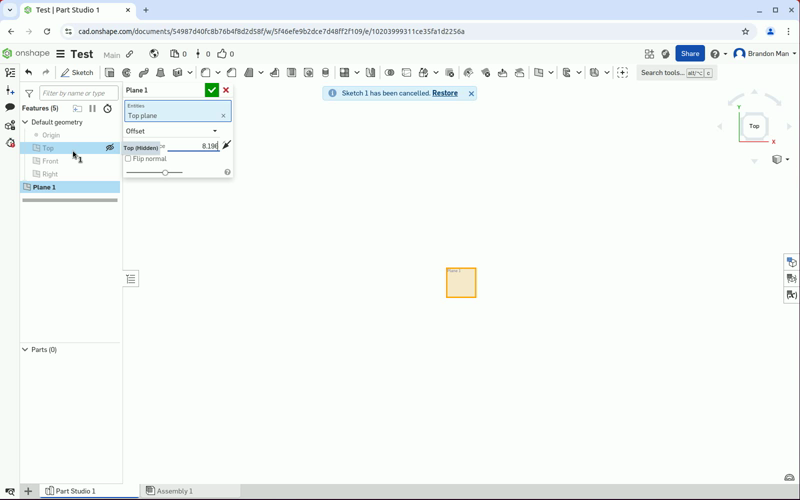
key(enter, 2)
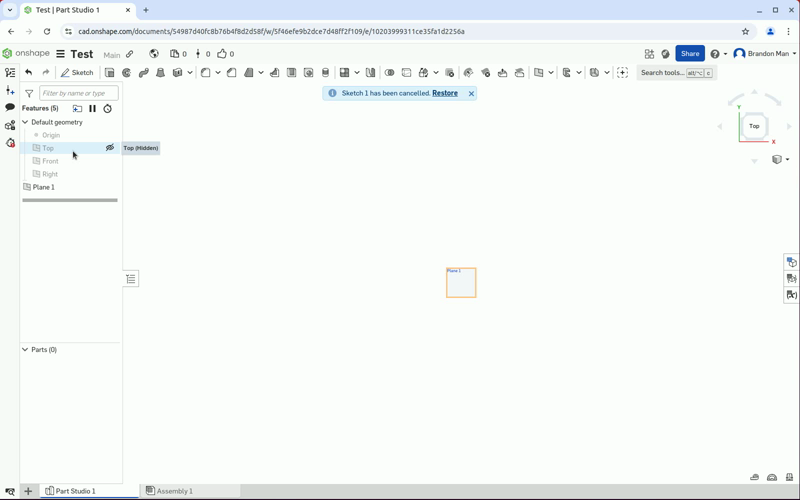
key(shift+s)
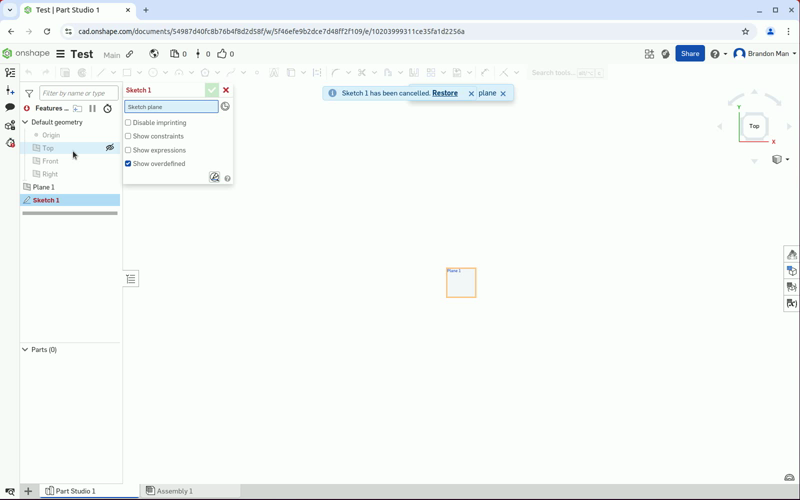
mouse_move(73, 189)
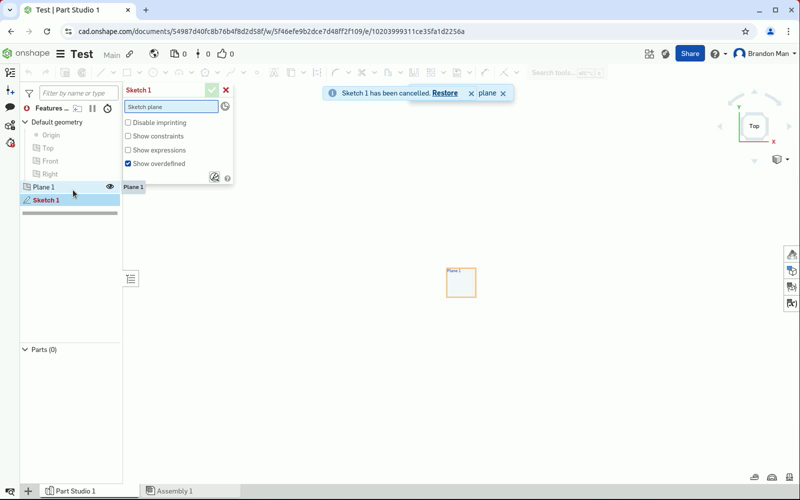
click(73, 189)
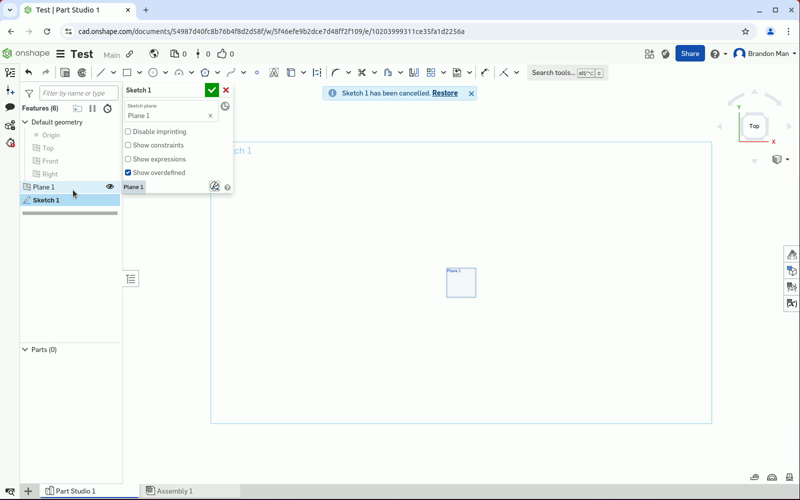
mouse_move(73, 352)
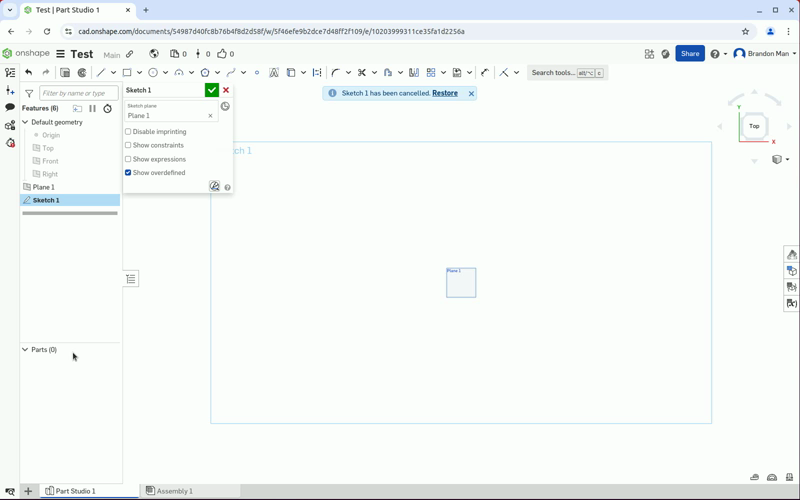
key(y)
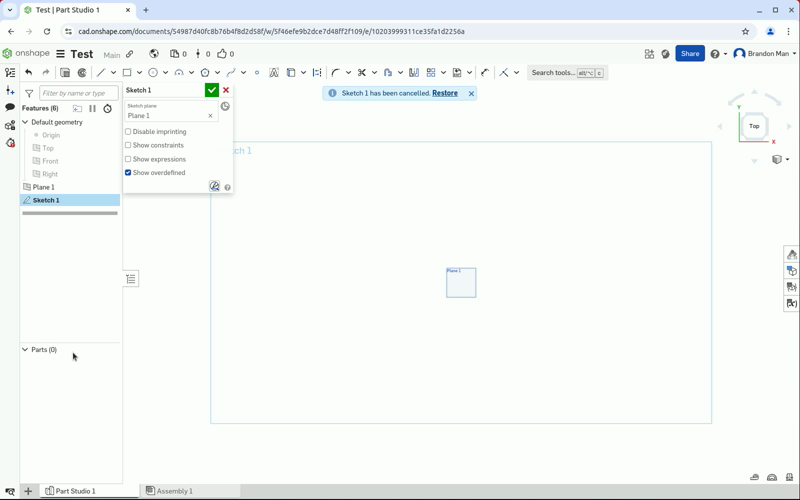
key(l)
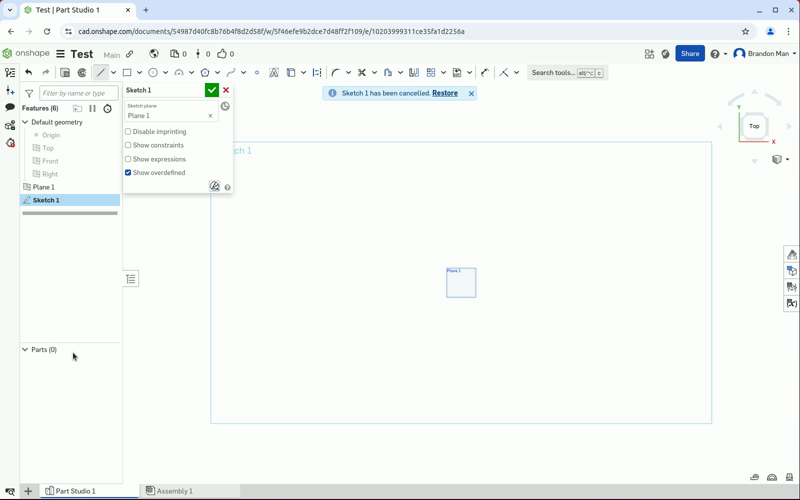
key_down(shift)
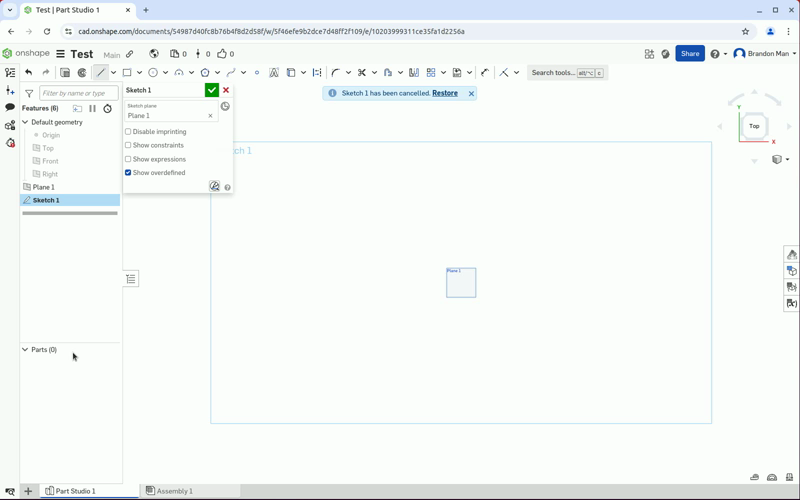
mouse_move(398, 257)
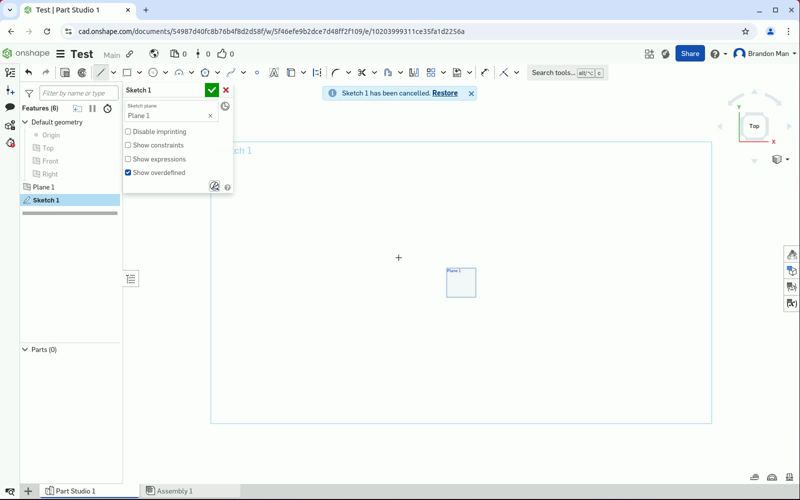
click(398, 257)
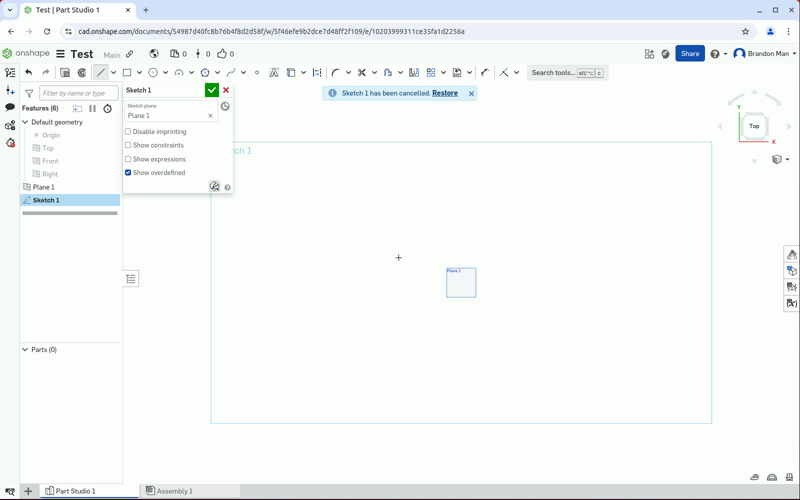
key_up(shift)
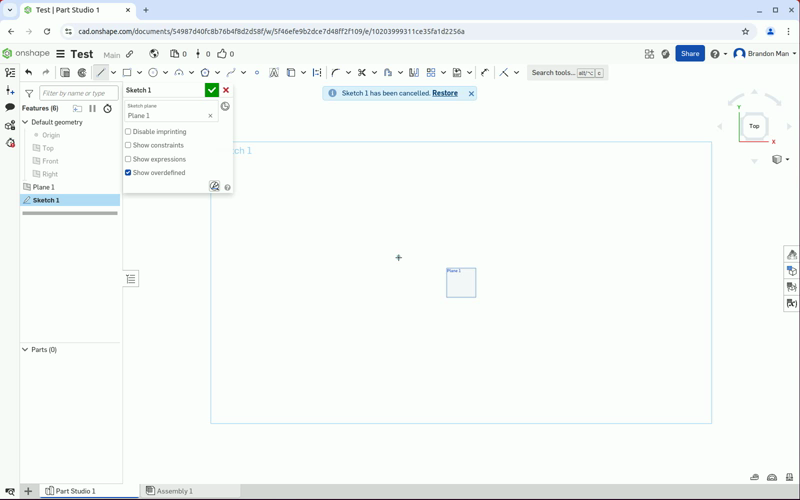
key_down(shift)
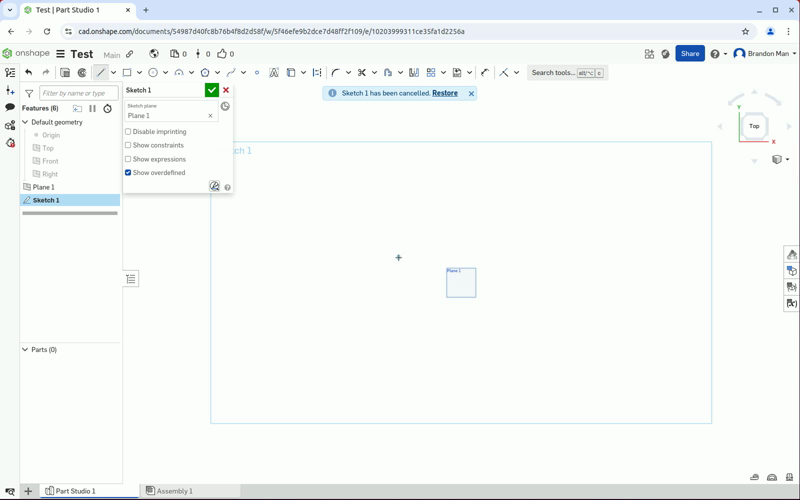
mouse_move(428, 257)
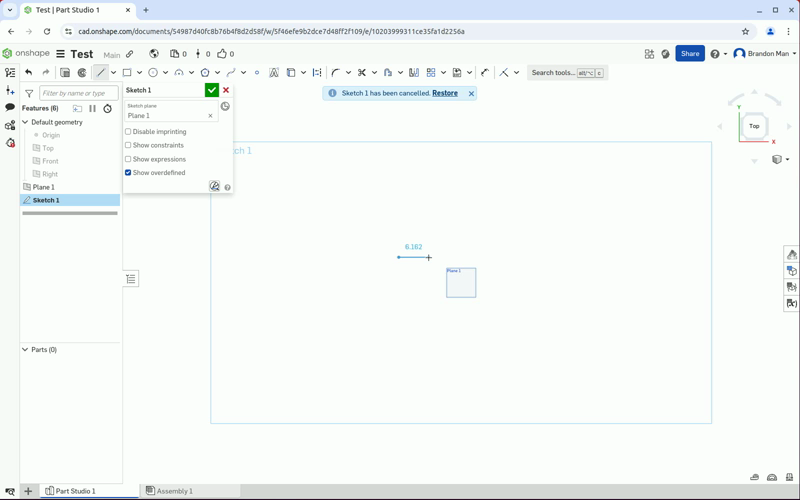
mouse_move(446, 257)
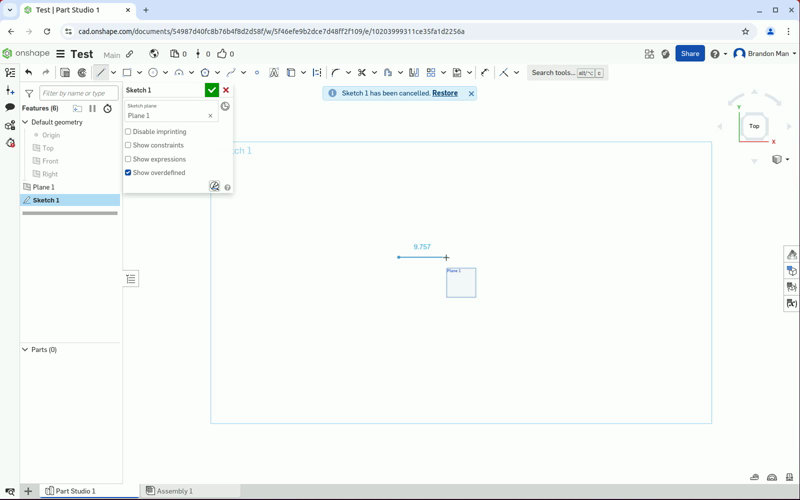
click(446, 257)
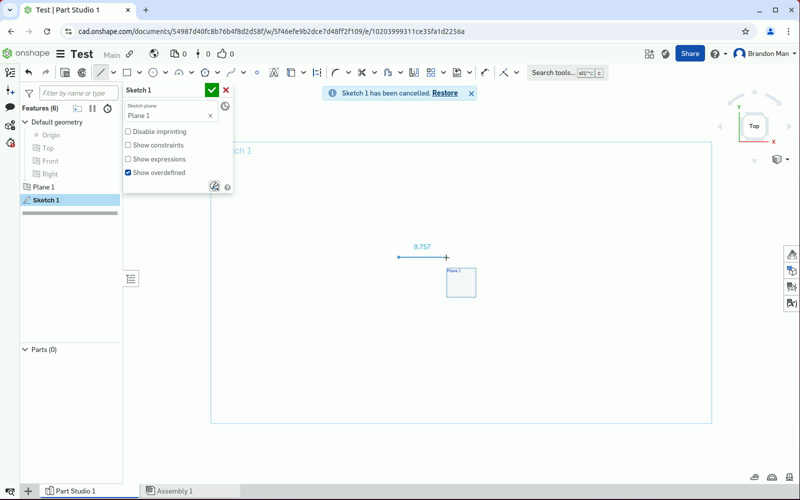
key_up(shift)
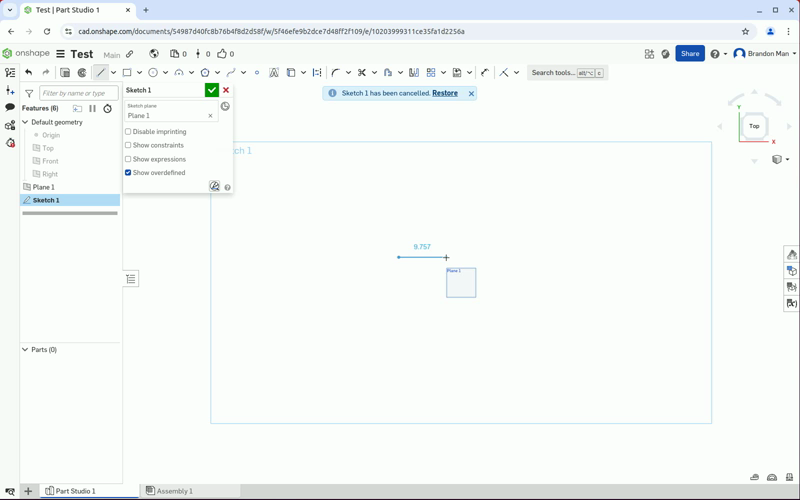
key_down(shift)
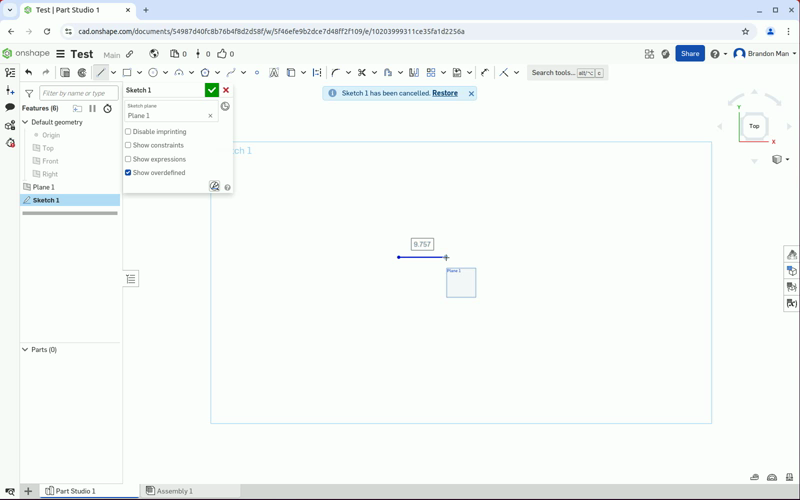
mouse_move(446, 170)
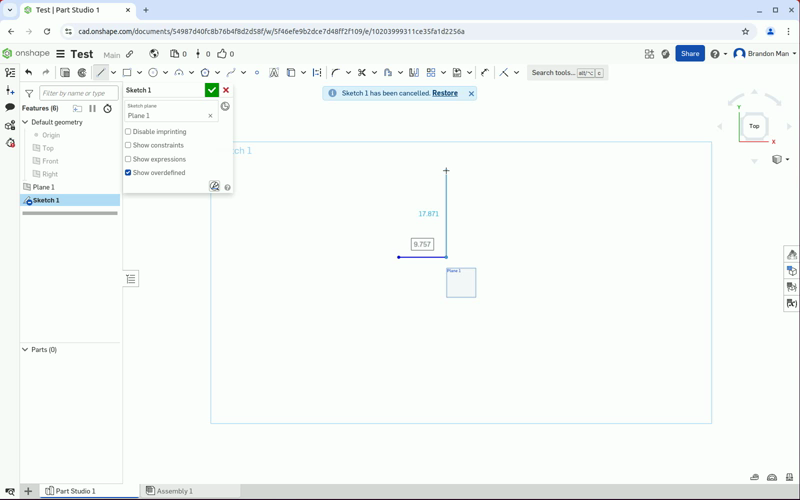
click(446, 170)
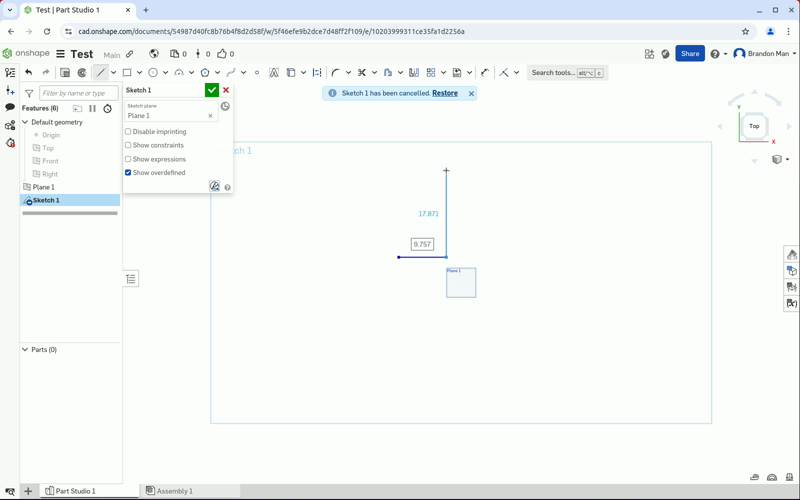
key_up(shift)
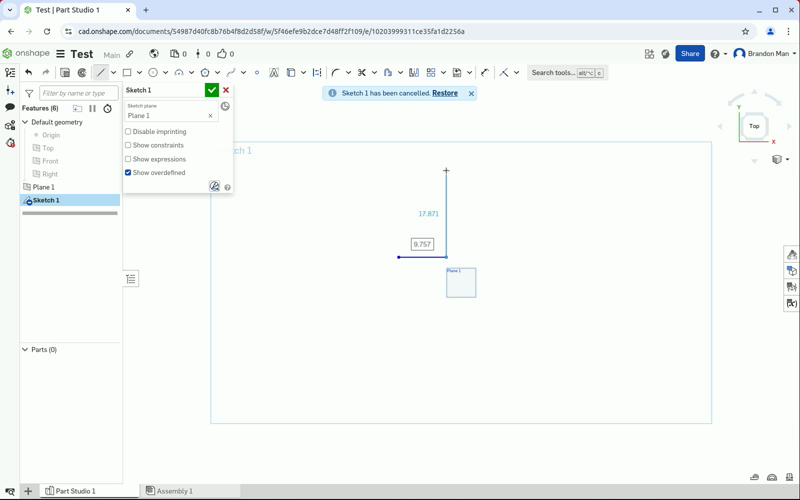
key_down(shift)
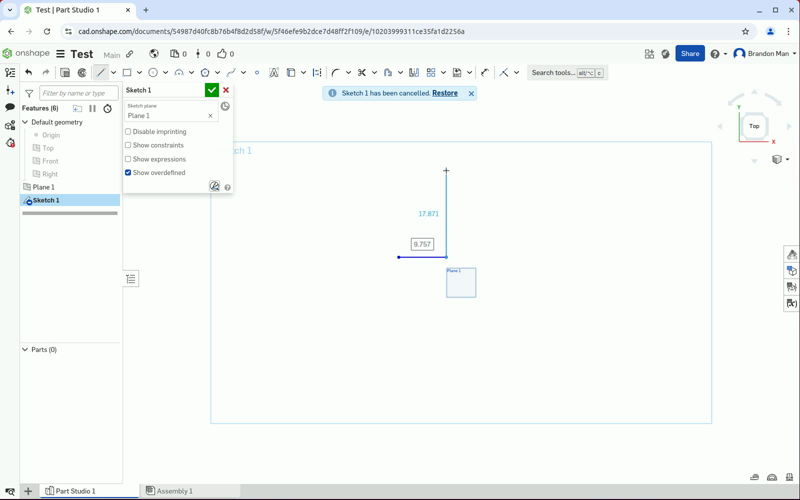
mouse_move(476, 170)
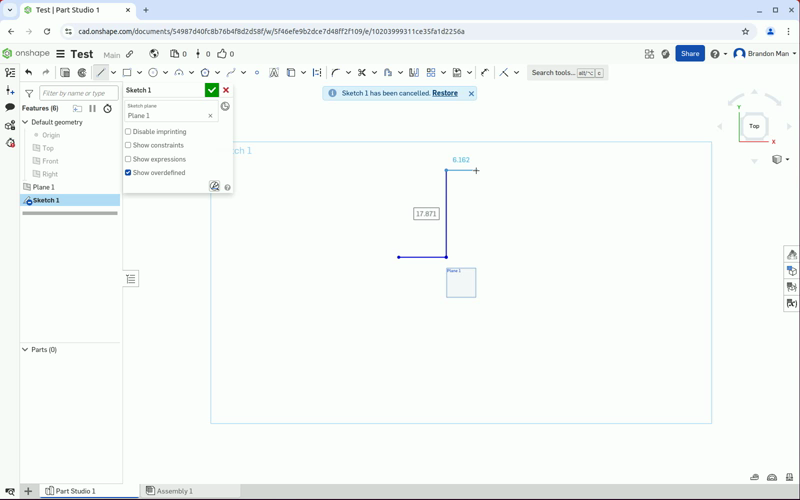
mouse_move(398, 170)
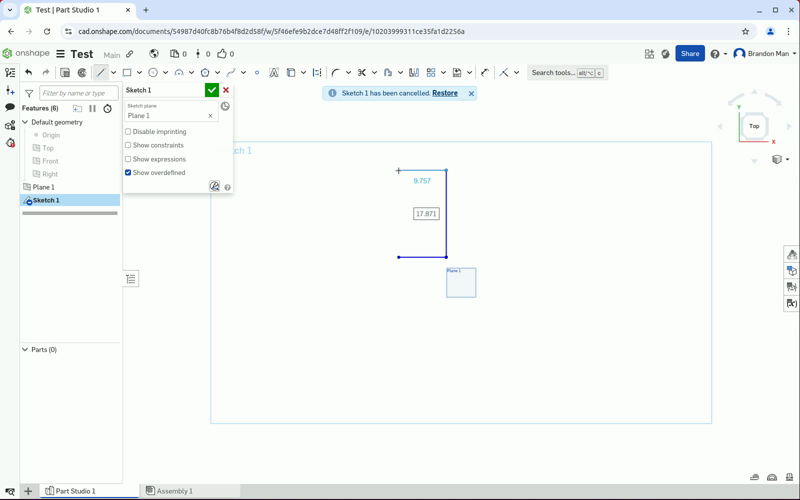
click(398, 170)
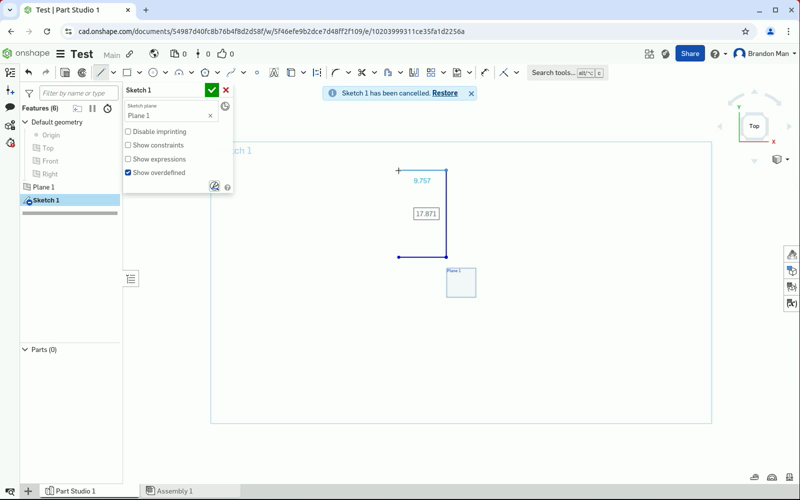
key_up(shift)
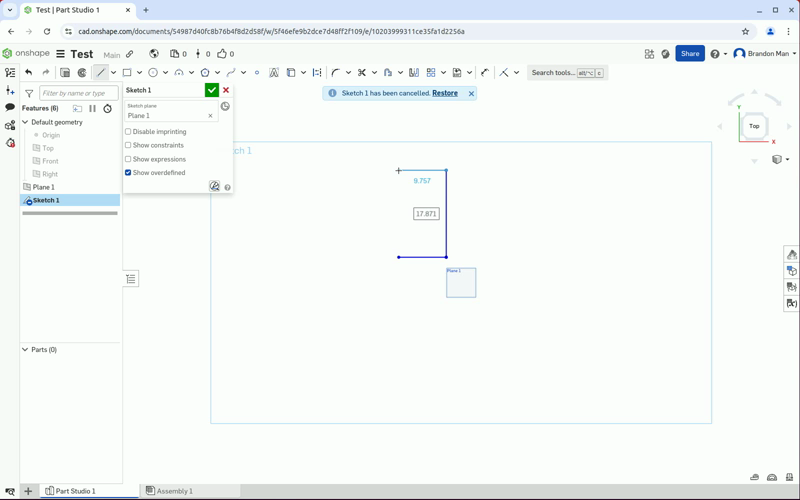
key_down(shift)
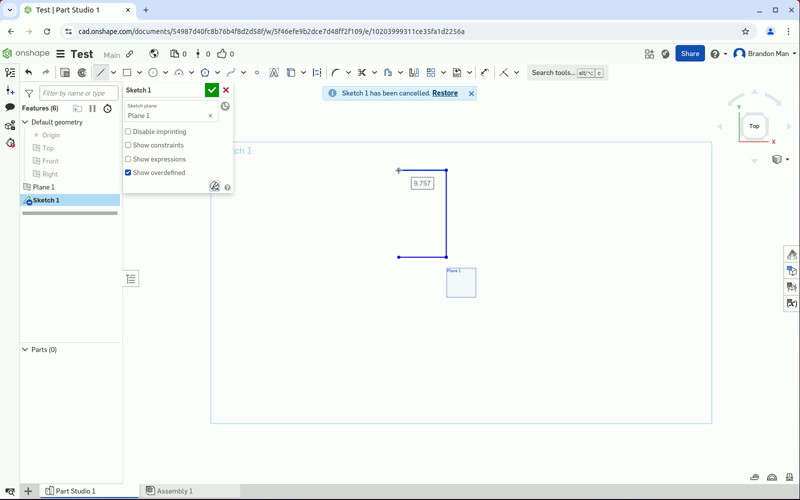
mouse_move(398, 257)
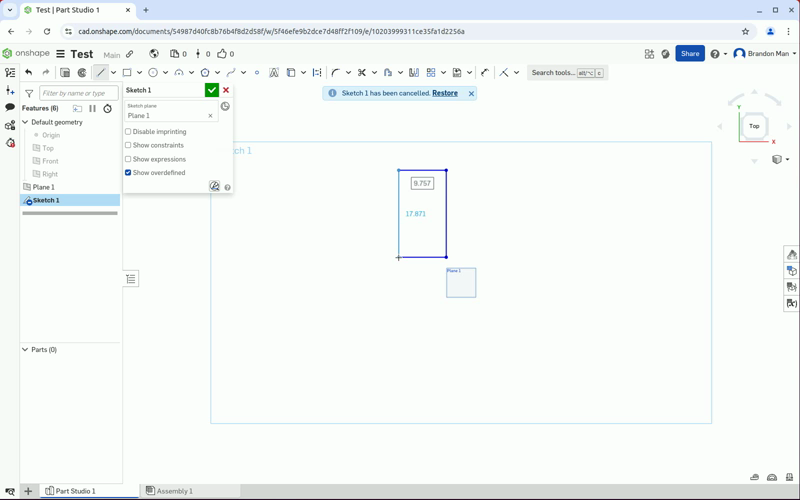
key_up(shift)
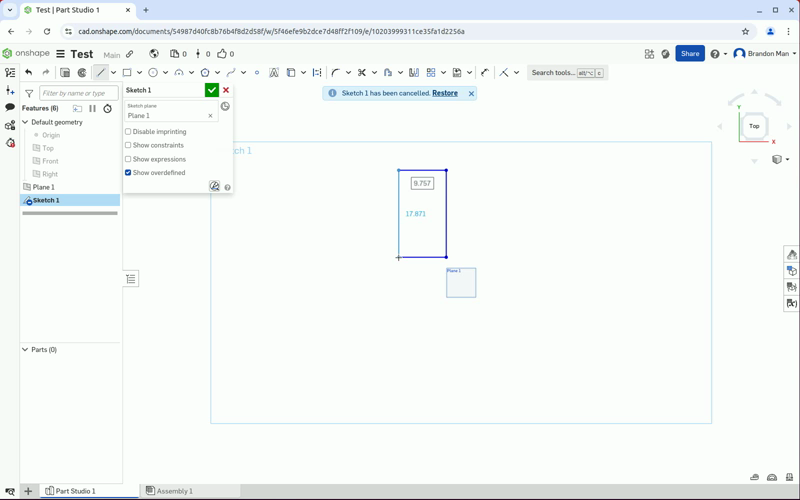
click(398, 257)
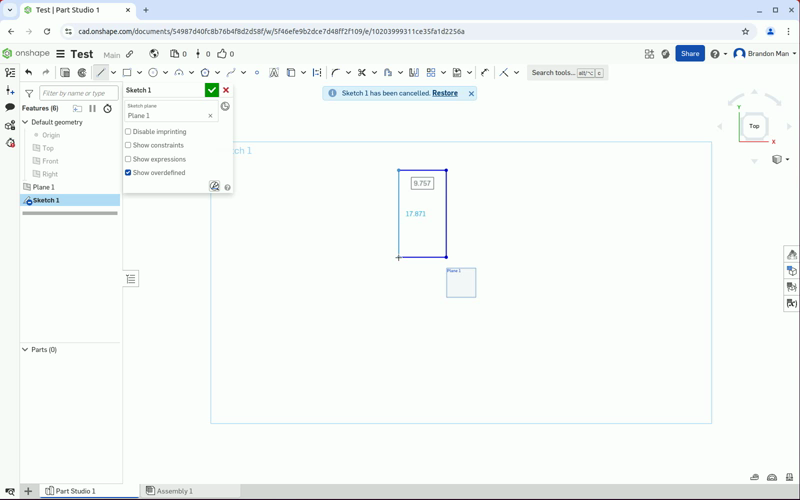
key(esc)
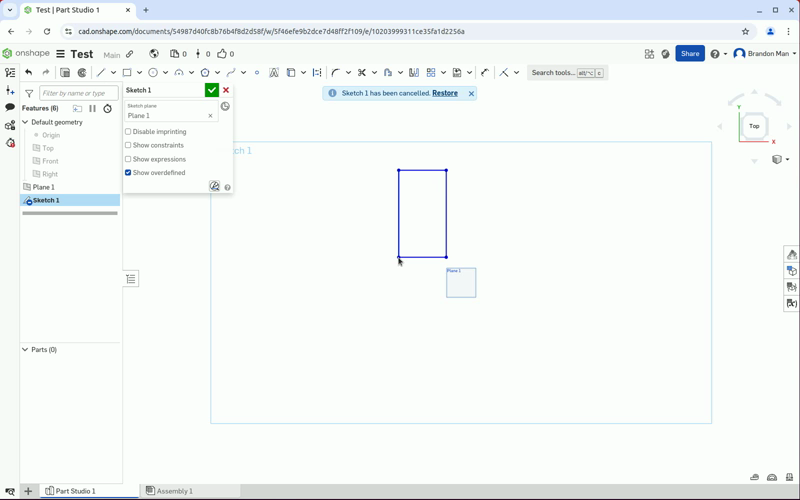
mouse_move(431, 223)
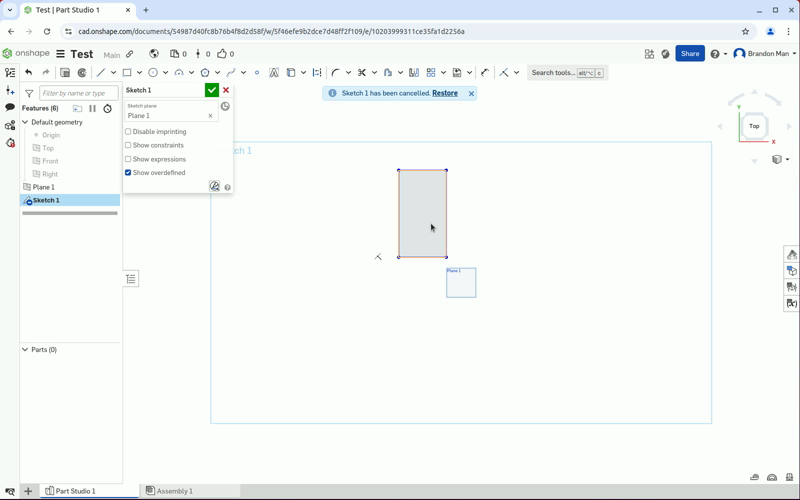
click(431, 223)
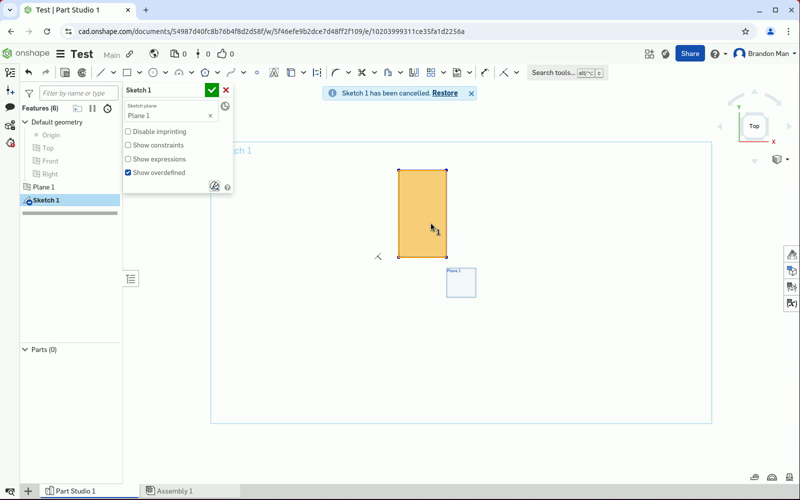
mouse_move(73, 352)
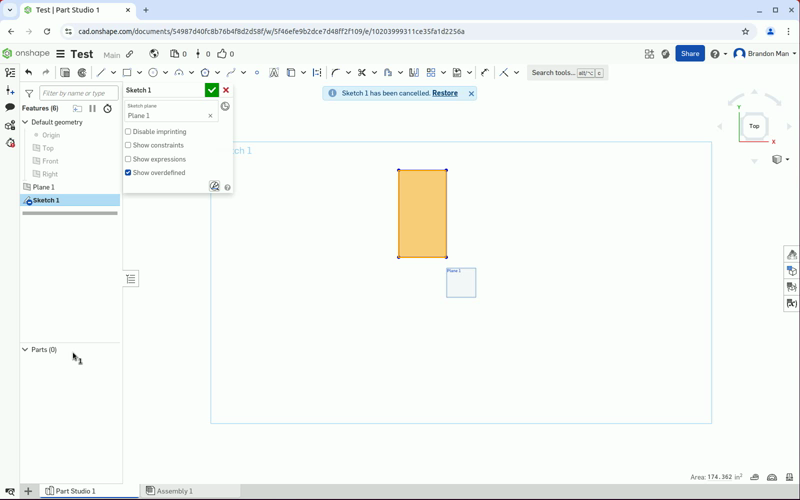
key(shift+y)
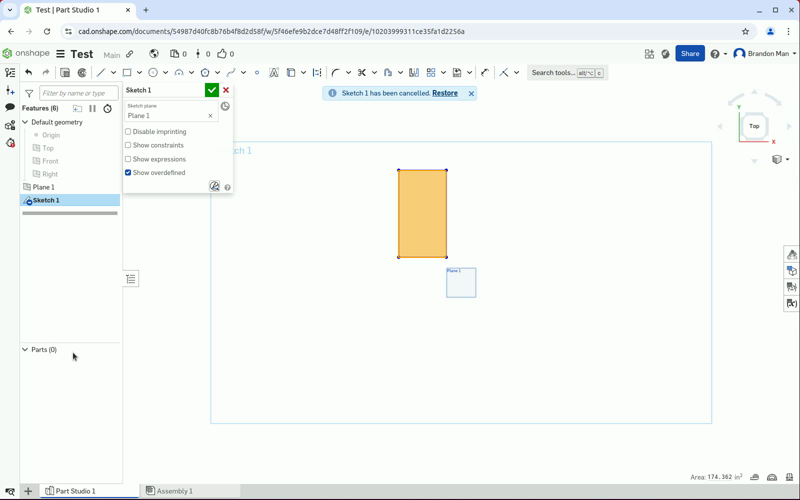
key(shift+e)
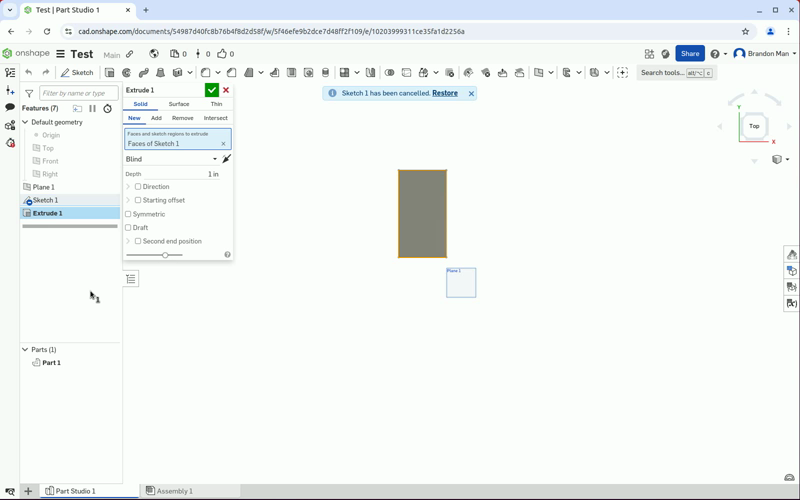
mouse_move(143, 106)
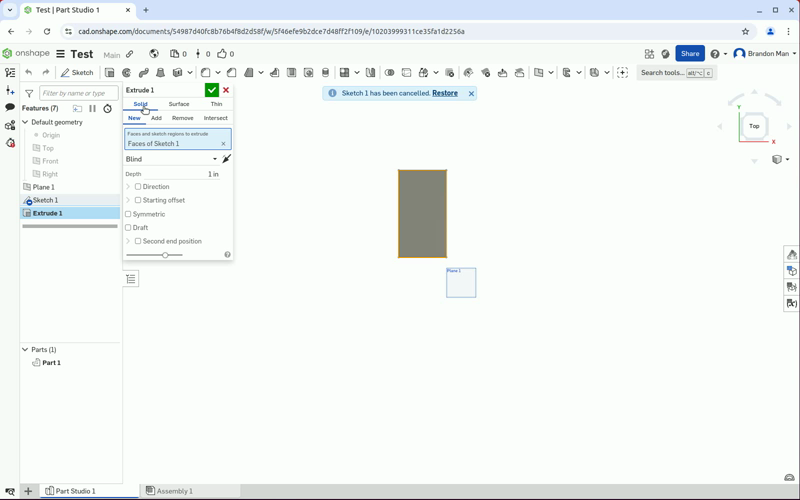
click(143, 106)
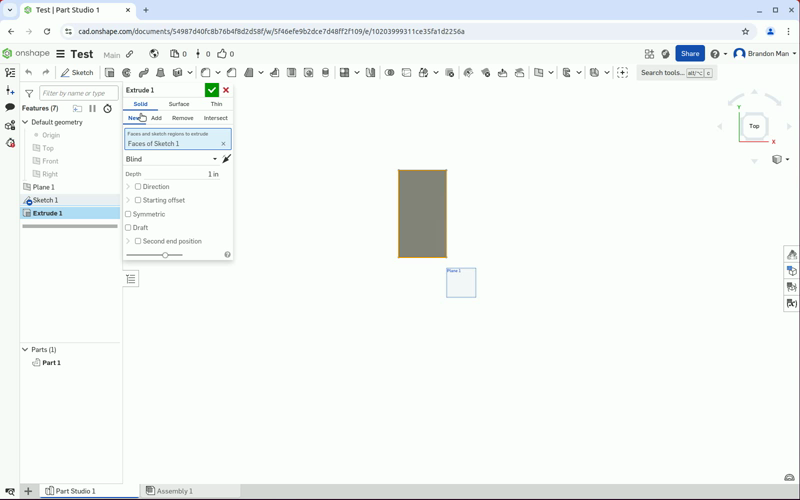
mouse_move(137, 120)
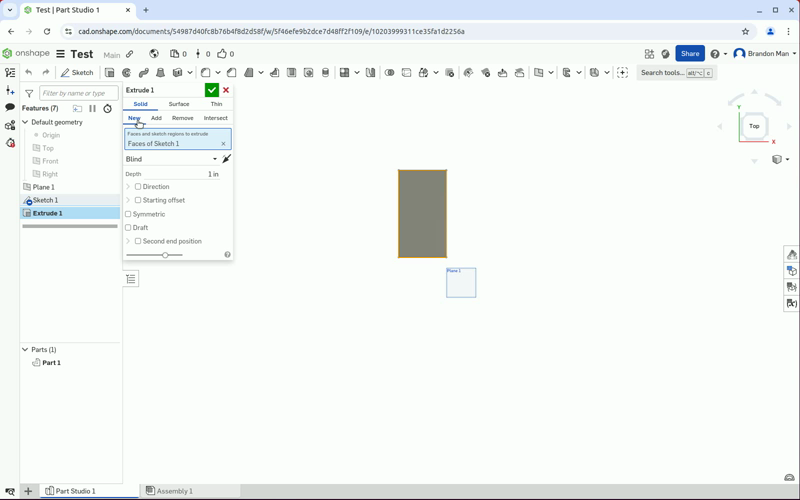
click(137, 120)
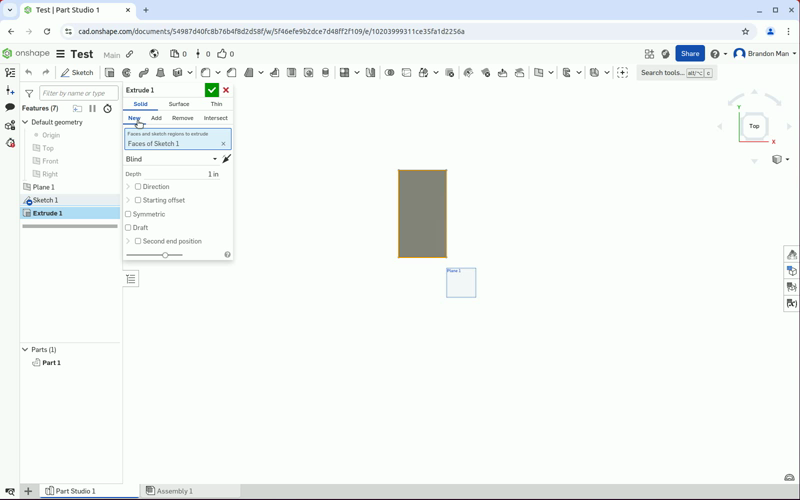
key(tab, 4)
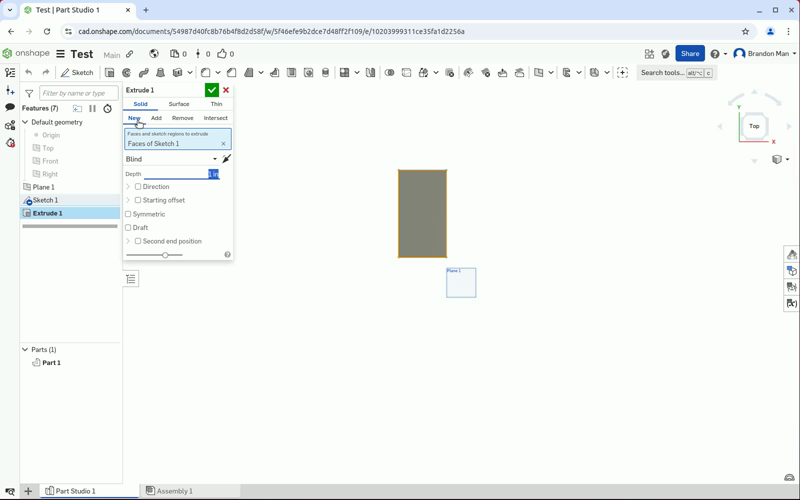
text(1.444)
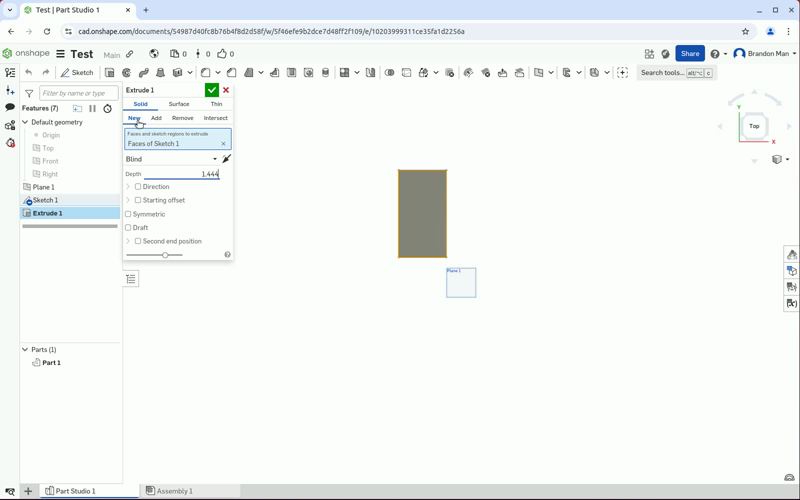
key(enter)
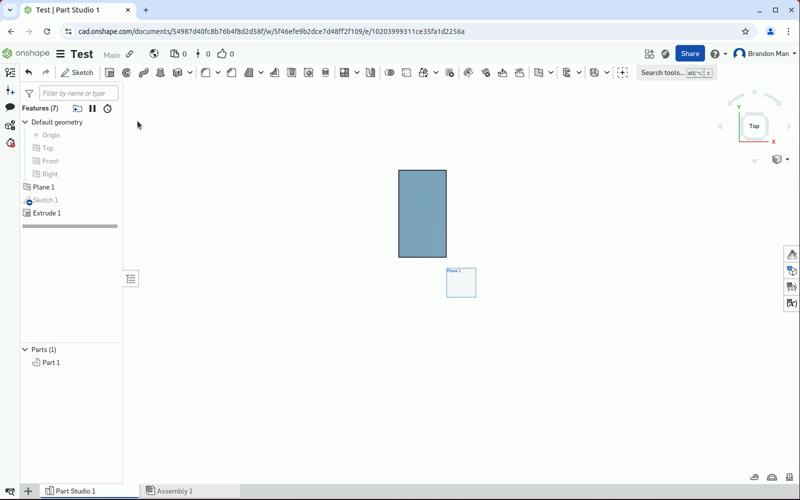
key(shift+h)
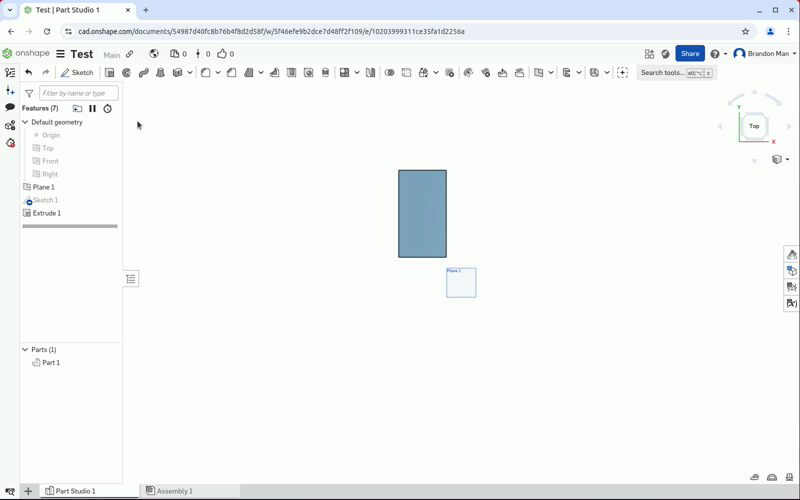
key(shift+h)
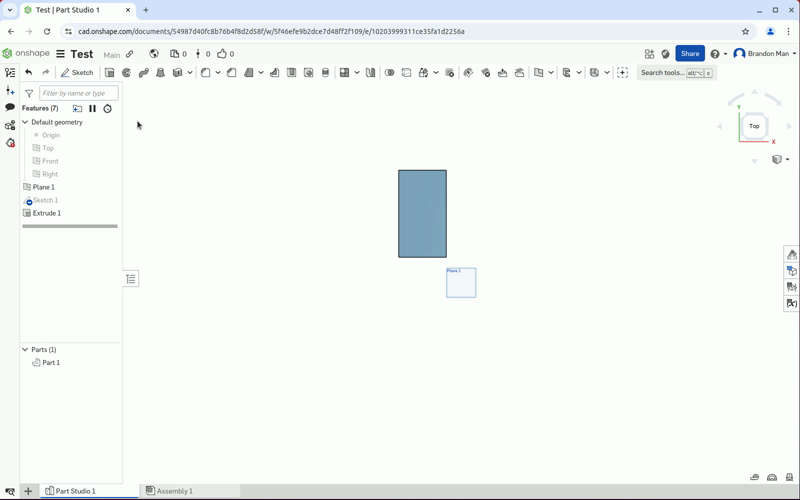
mouse_move(73, 189)
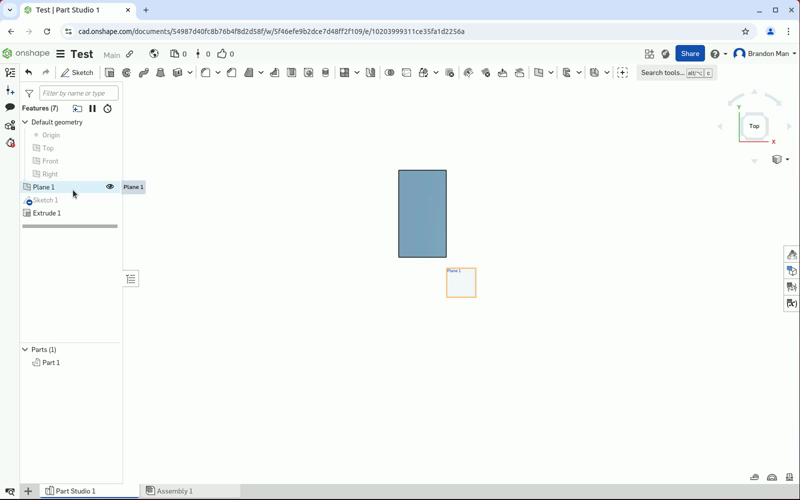
click(73, 189)
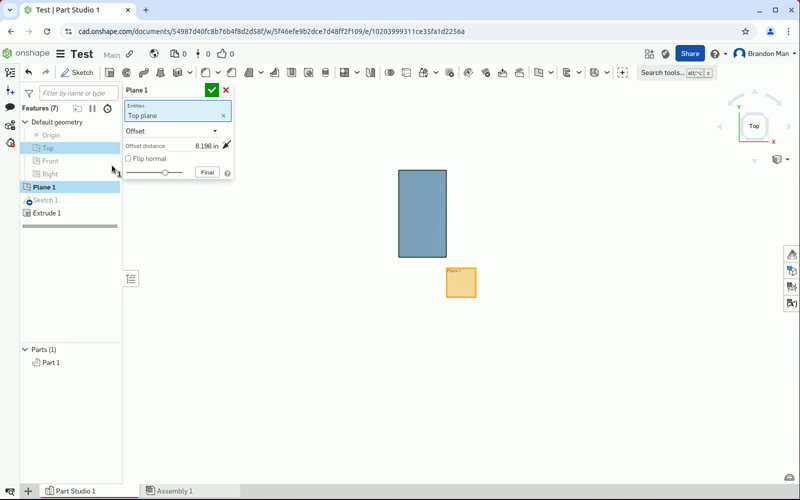
mouse_move(229, 92)
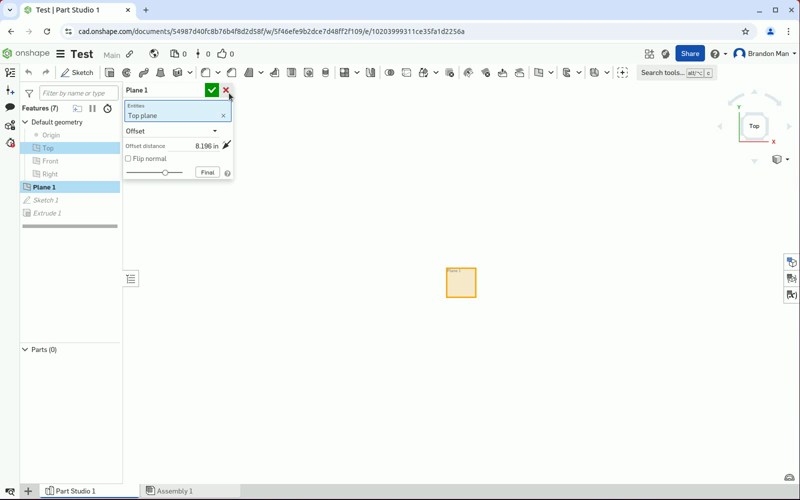
click(229, 92)
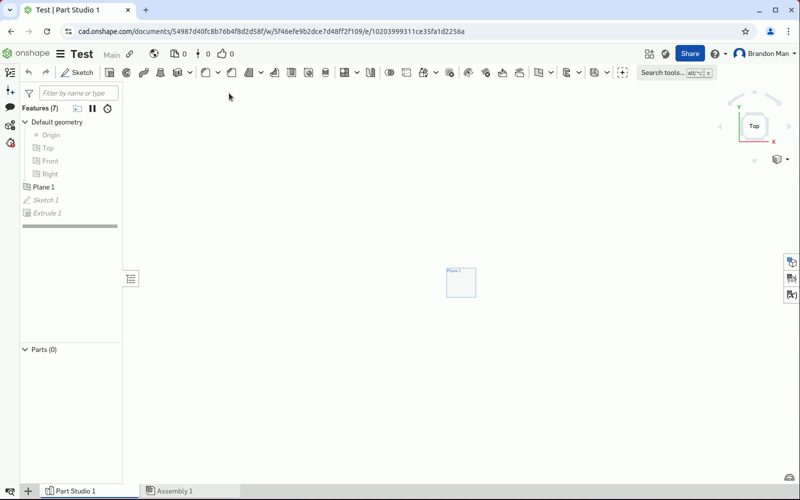
key(shift+s)
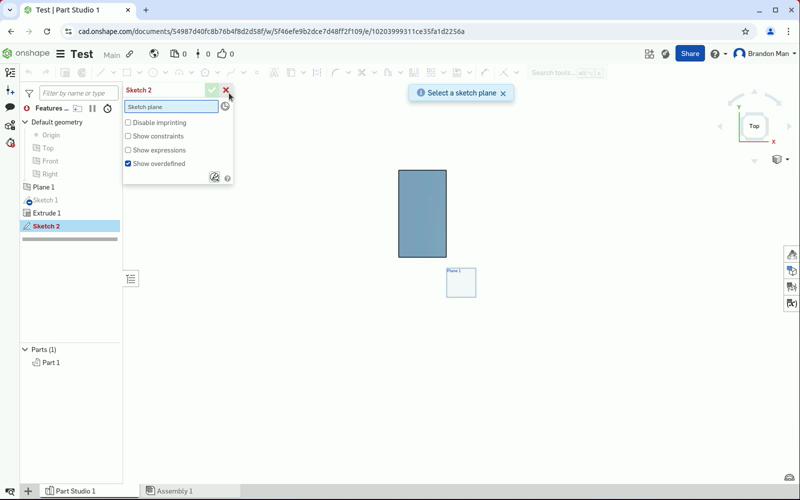
mouse_move(73, 189)
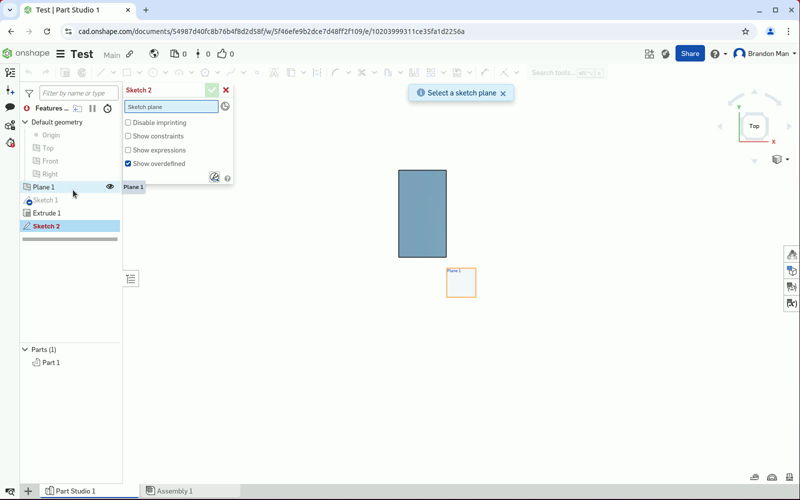
click(73, 189)
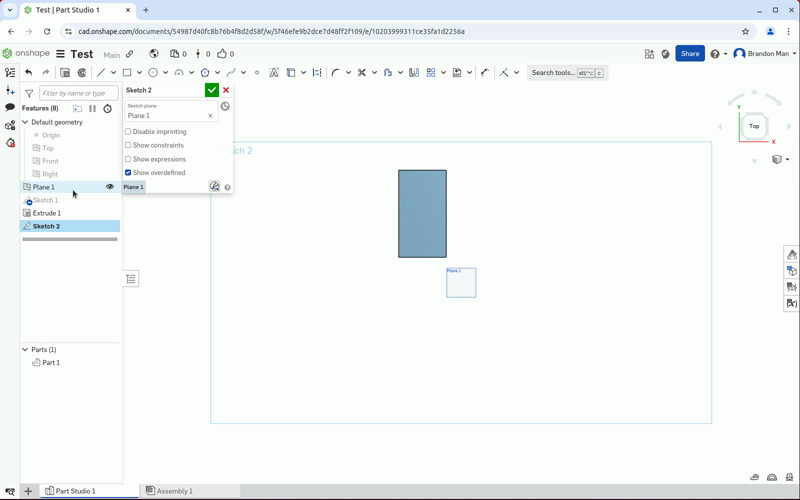
mouse_move(73, 352)
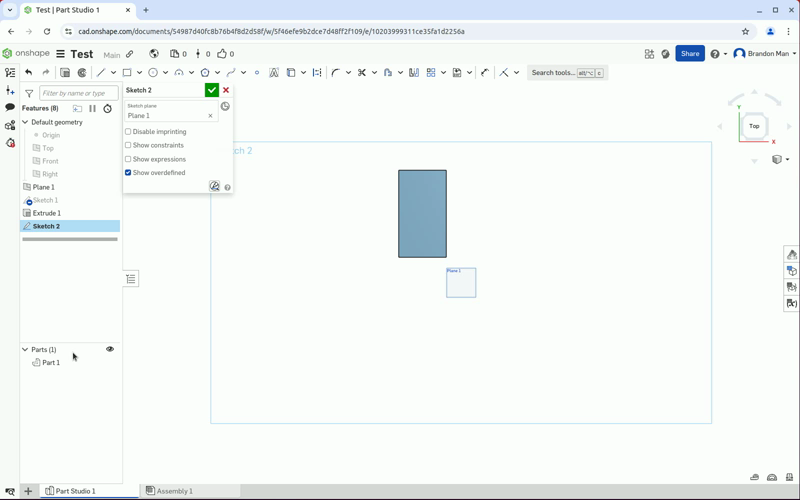
key(y)
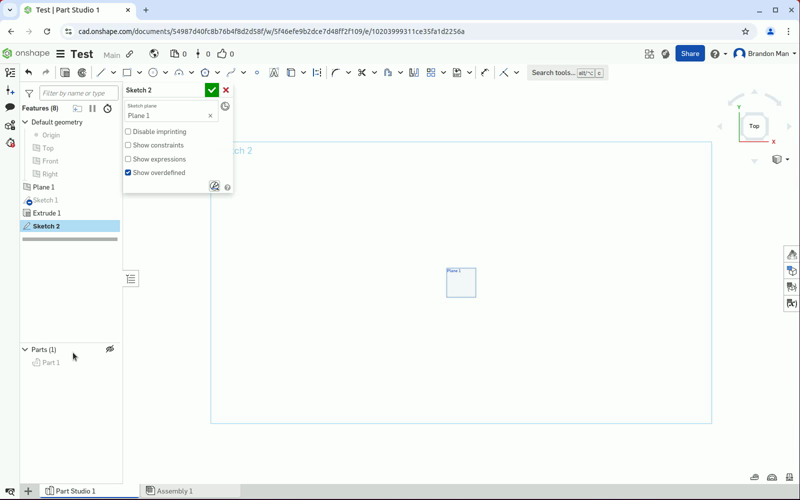
key(l)
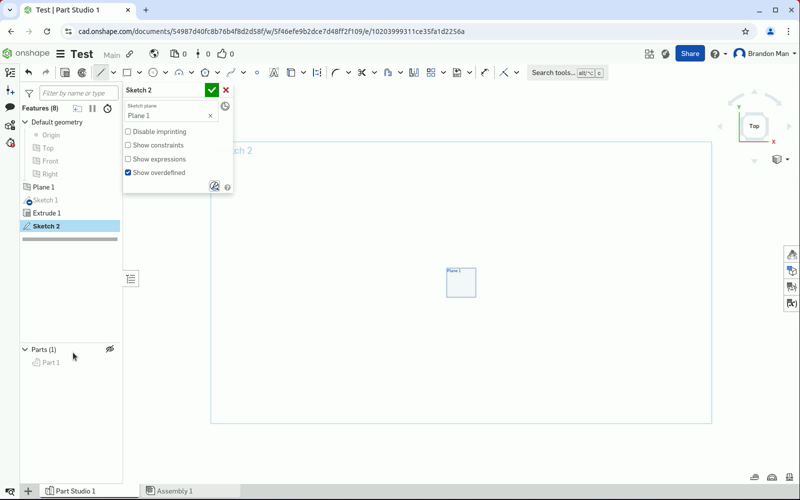
key_down(shift)
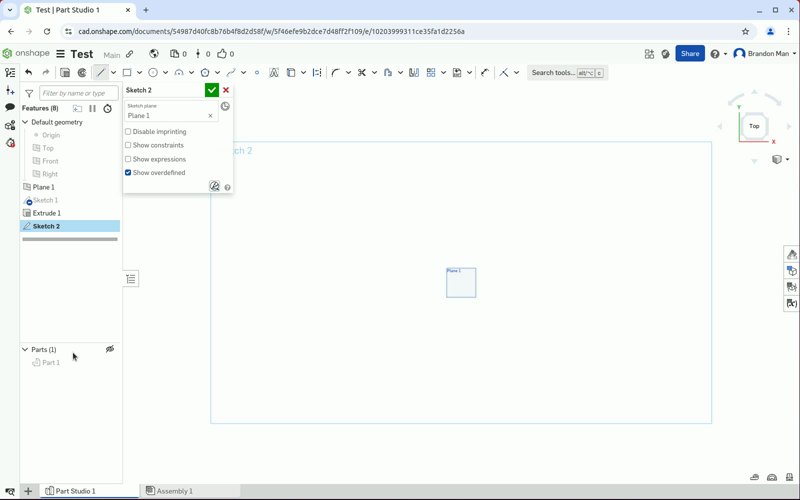
mouse_move(398, 304)
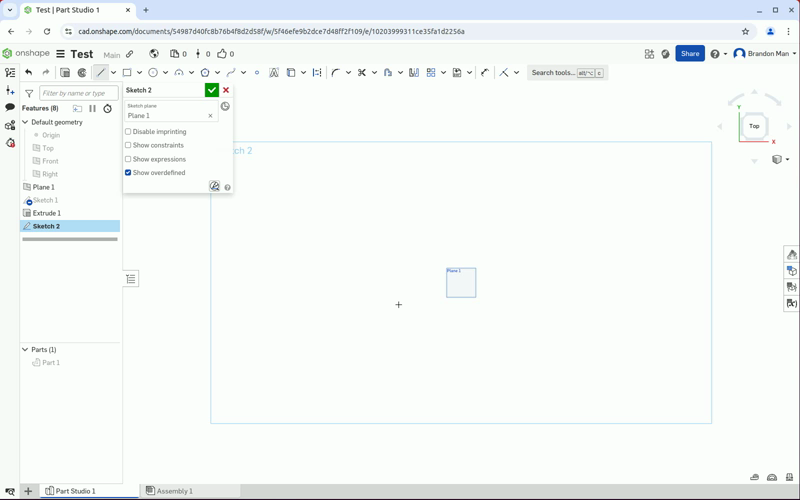
click(398, 304)
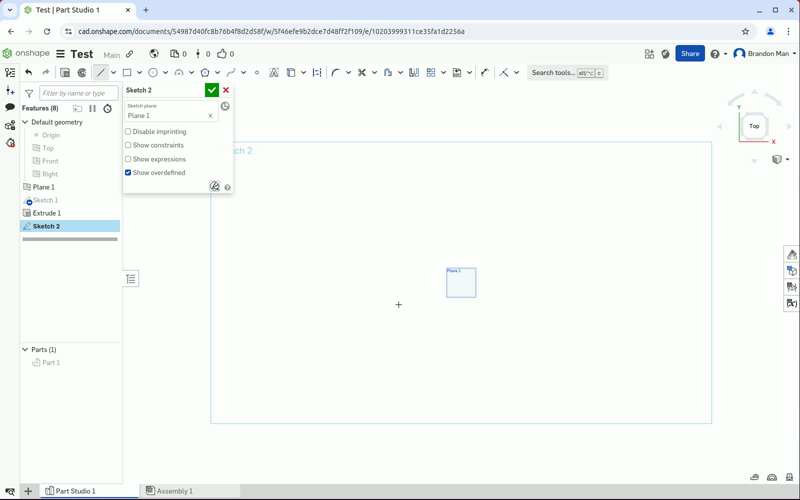
key_up(shift)
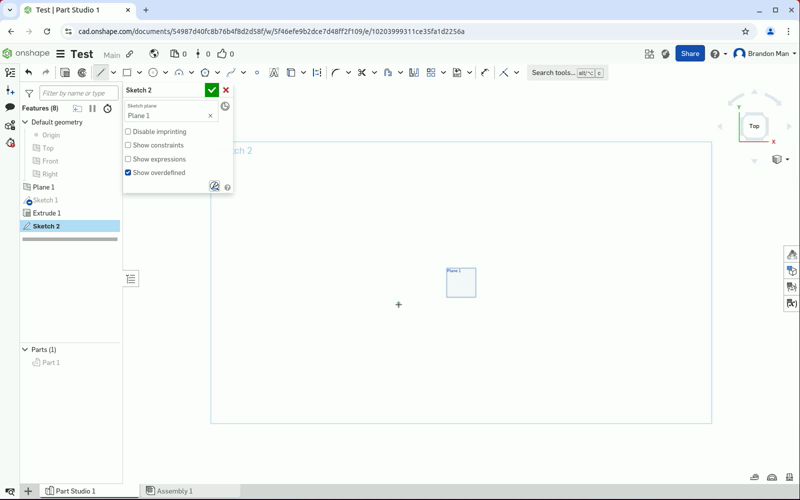
key_down(shift)
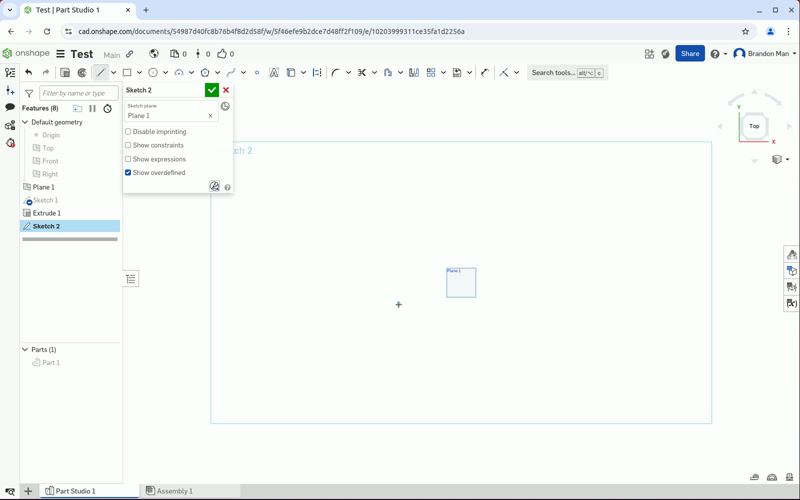
mouse_move(428, 304)
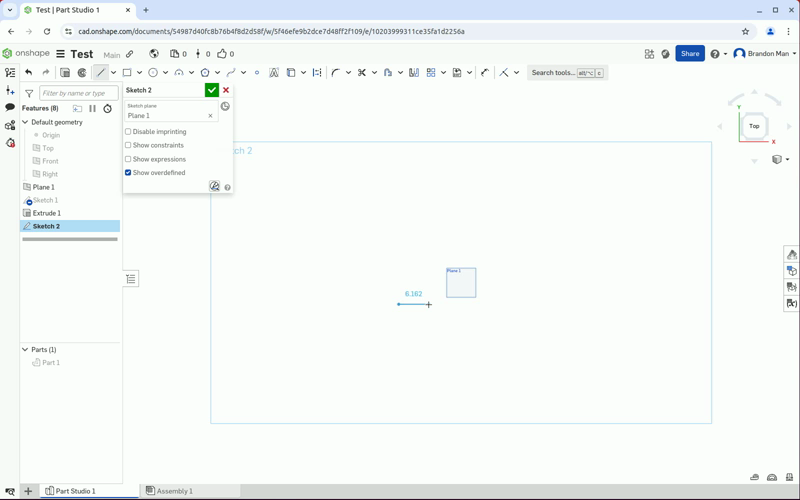
mouse_move(446, 304)
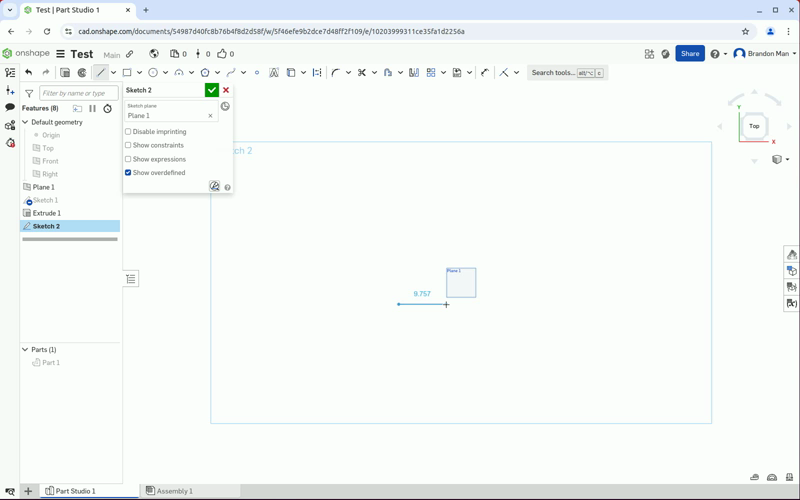
click(446, 304)
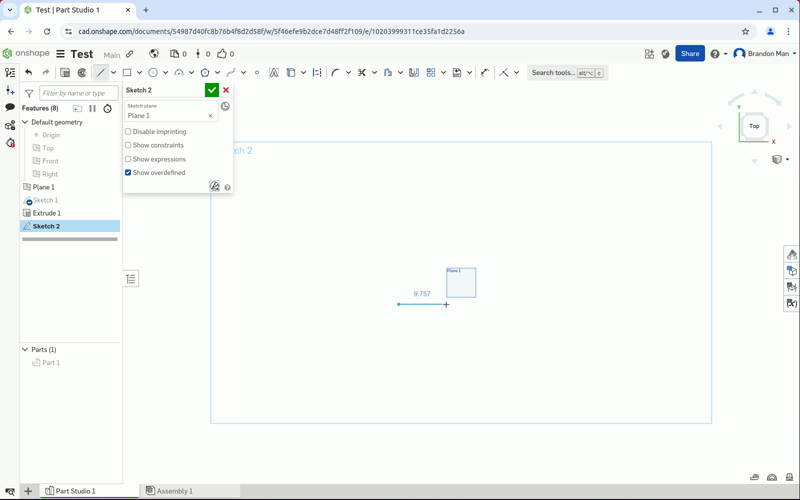
key_up(shift)
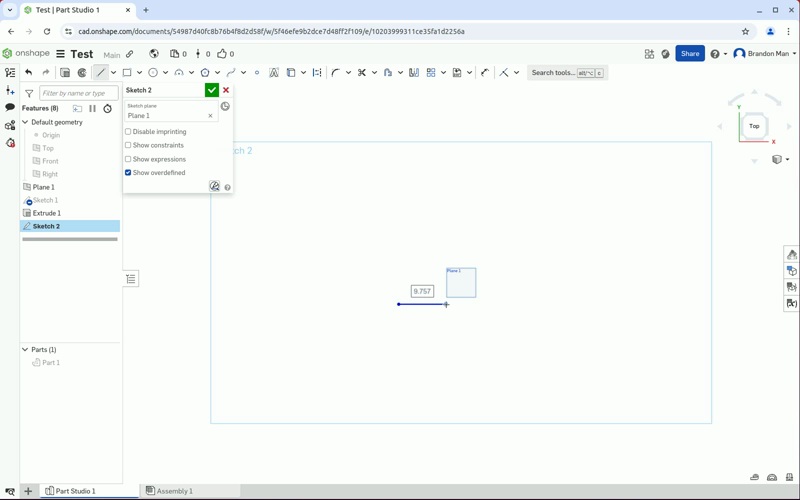
key_down(shift)
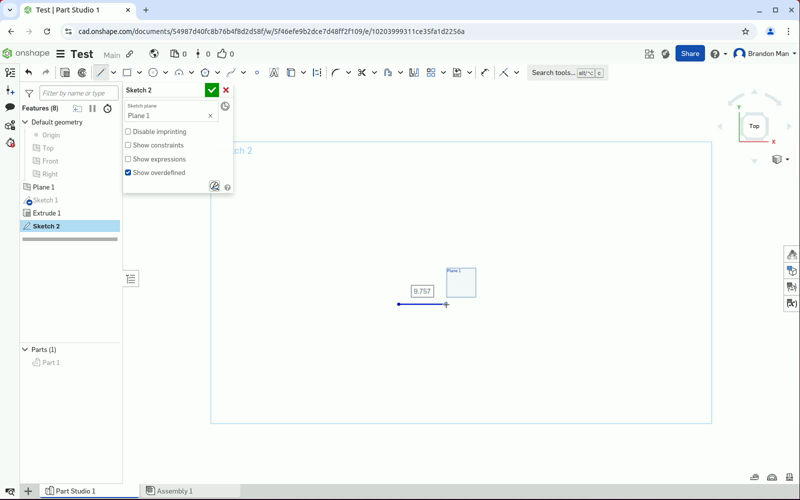
mouse_move(476, 304)
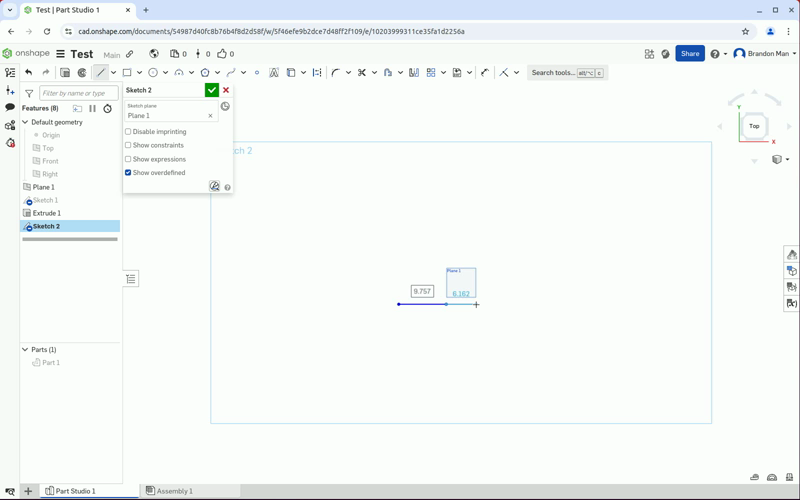
mouse_move(446, 256)
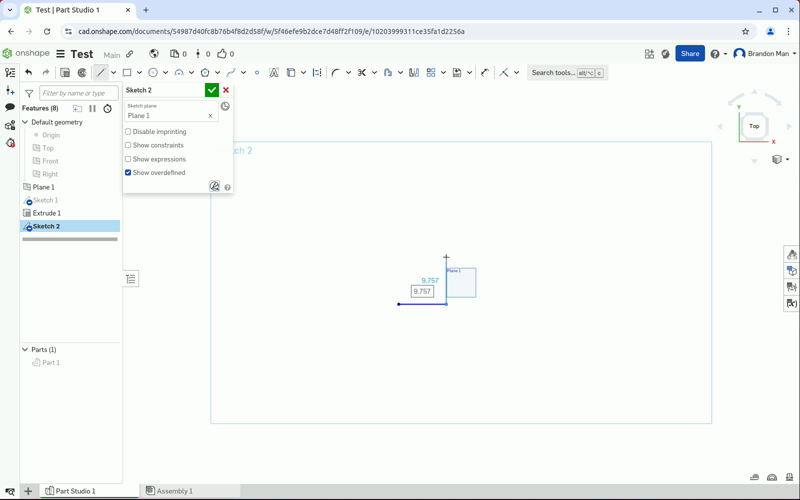
click(446, 256)
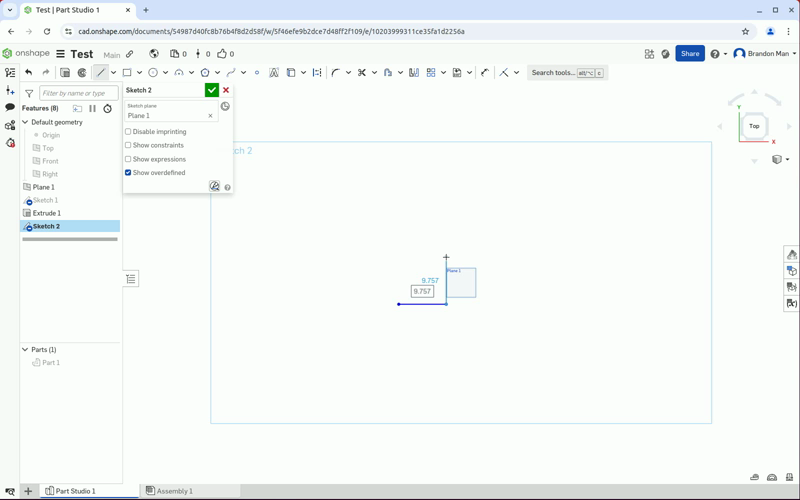
key_up(shift)
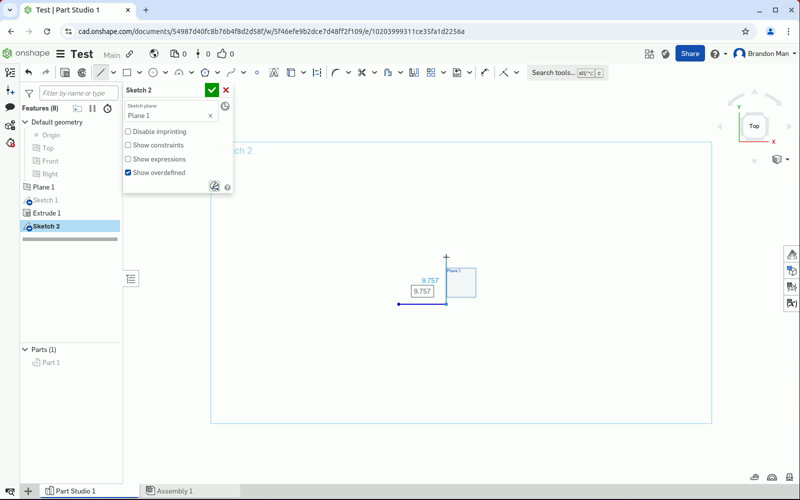
key_down(shift)
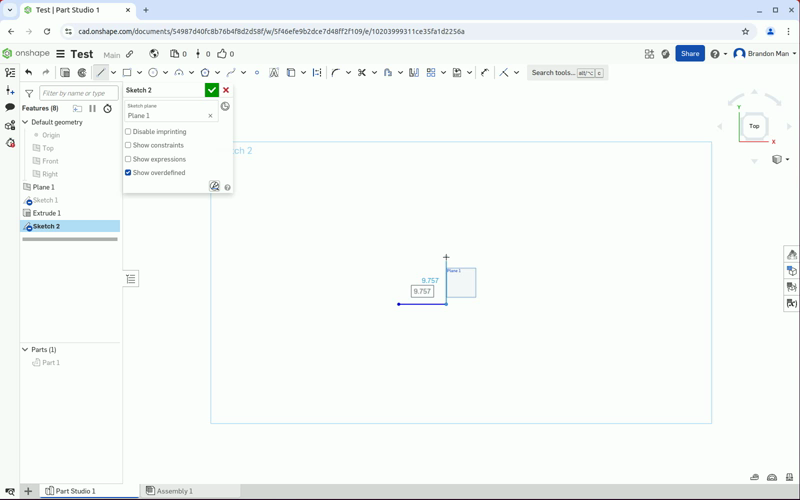
mouse_move(476, 256)
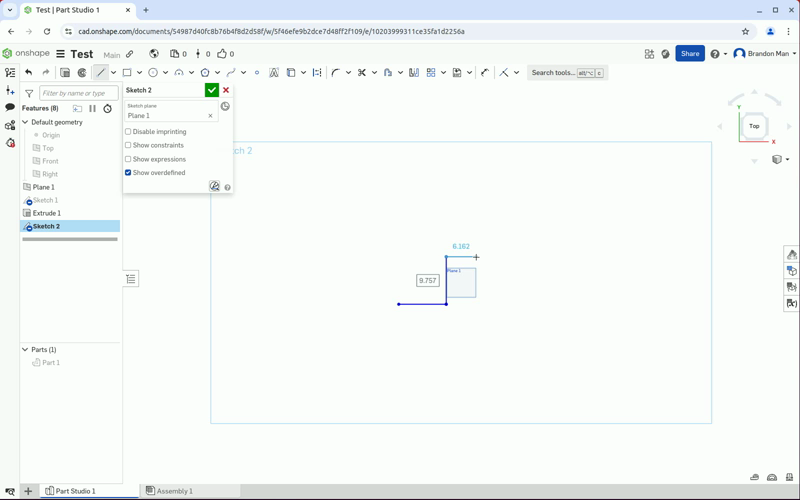
mouse_move(398, 256)
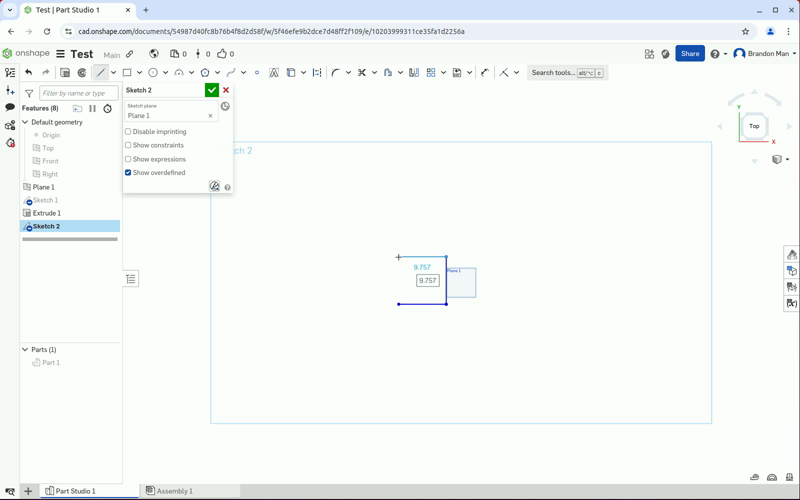
click(398, 256)
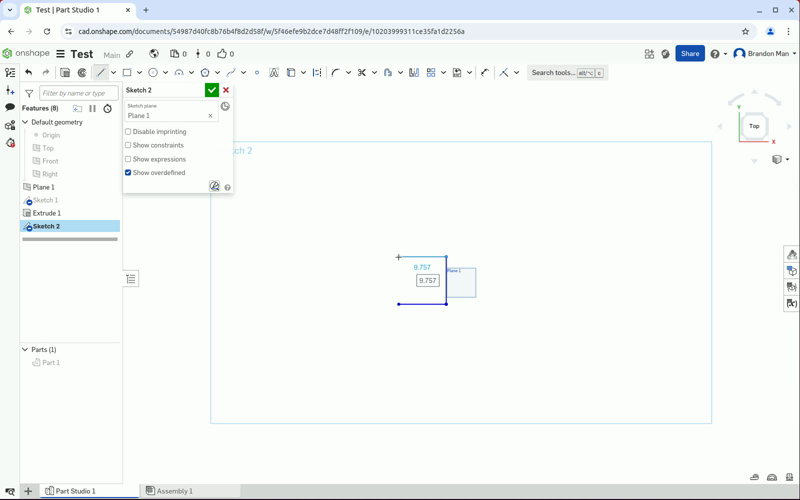
key_up(shift)
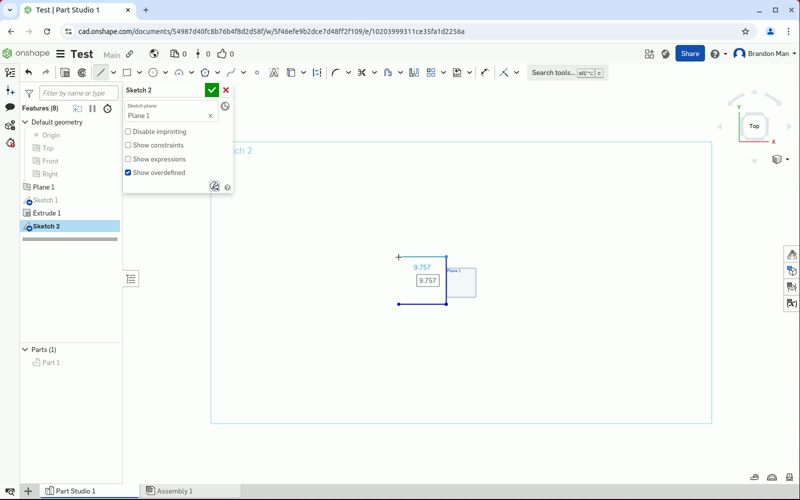
mouse_move(428, 256)
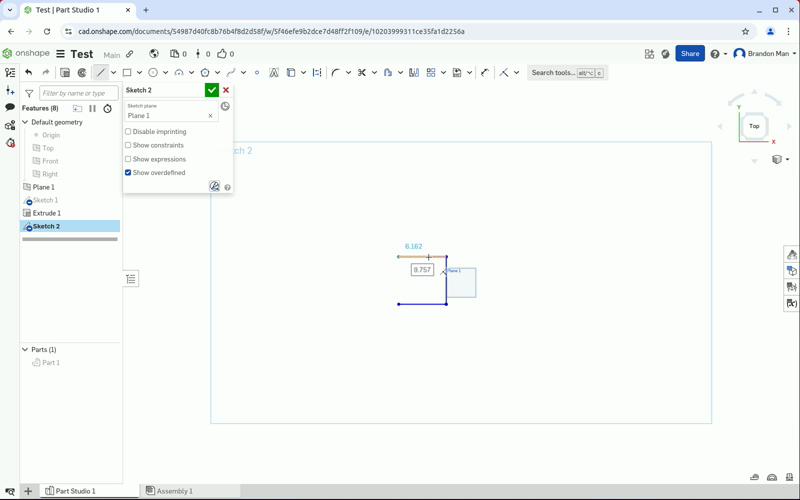
key_down(shift)
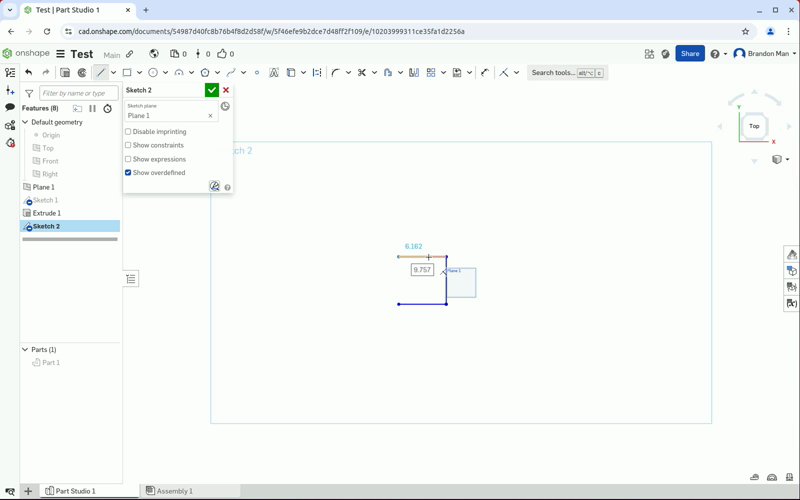
mouse_move(398, 304)
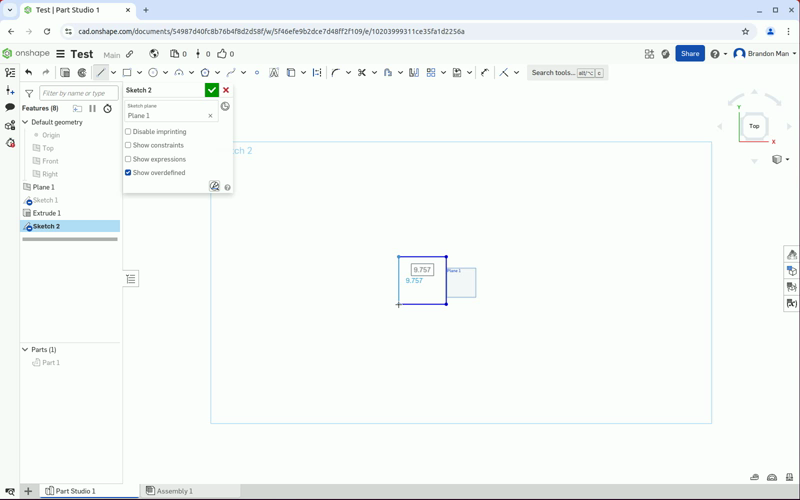
key_up(shift)
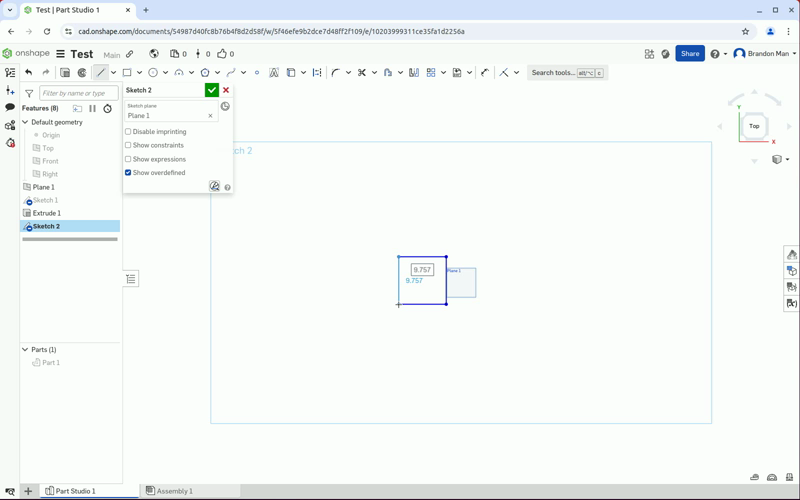
click(398, 304)
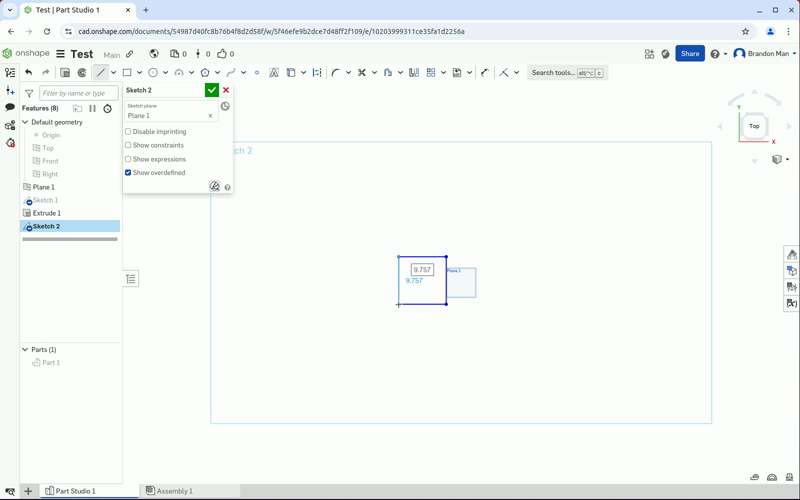
key(esc)
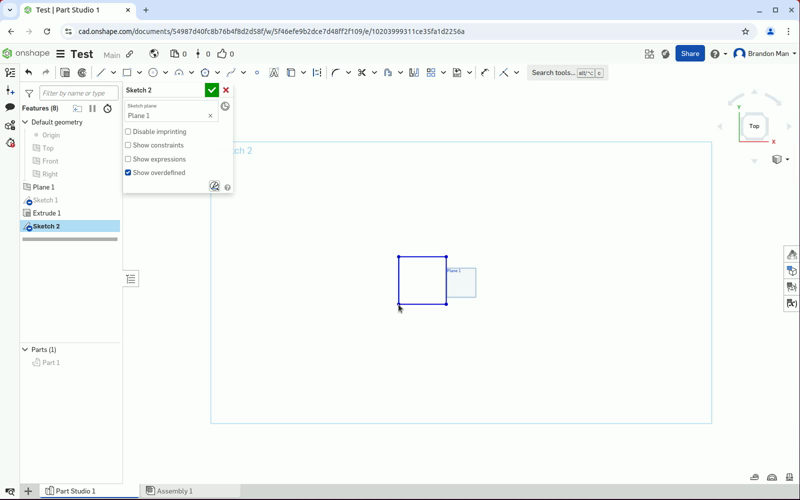
key(c)
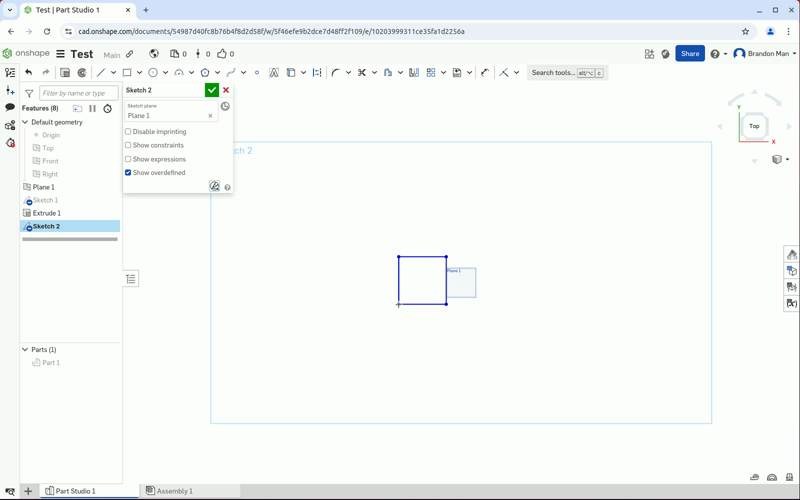
key_down(shift)
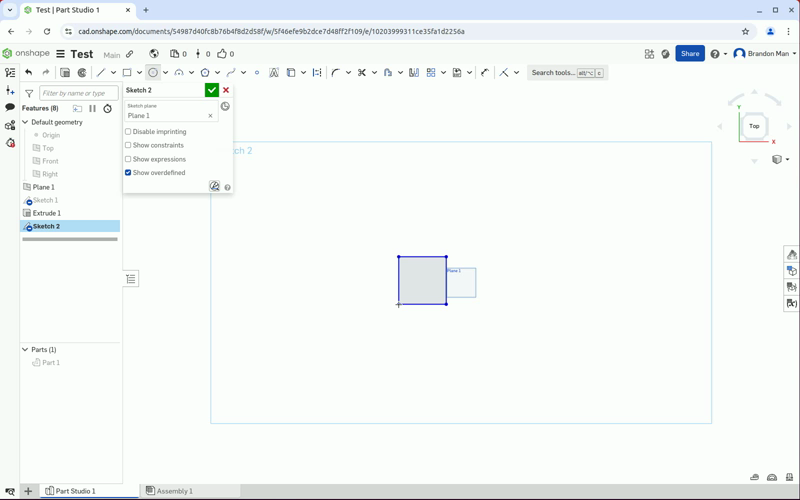
mouse_move(404, 297)
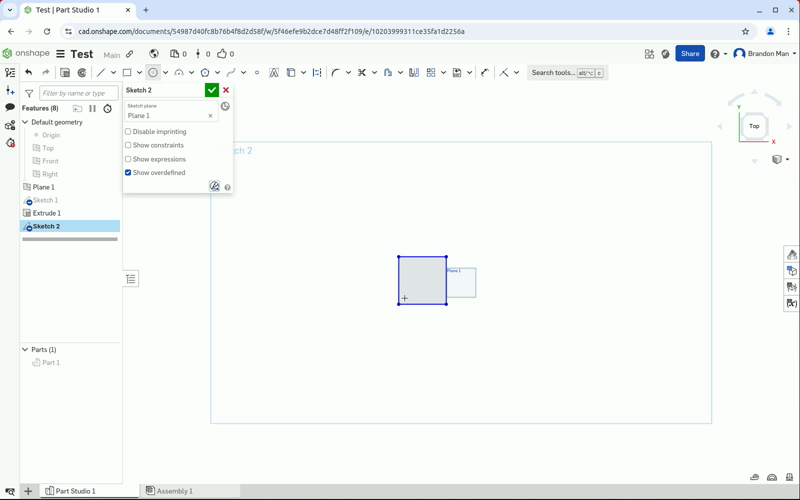
click(404, 297)
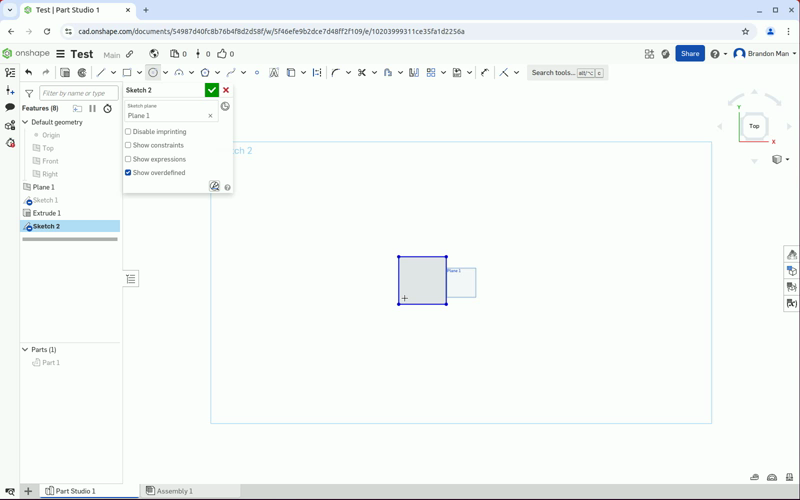
key_up(shift)
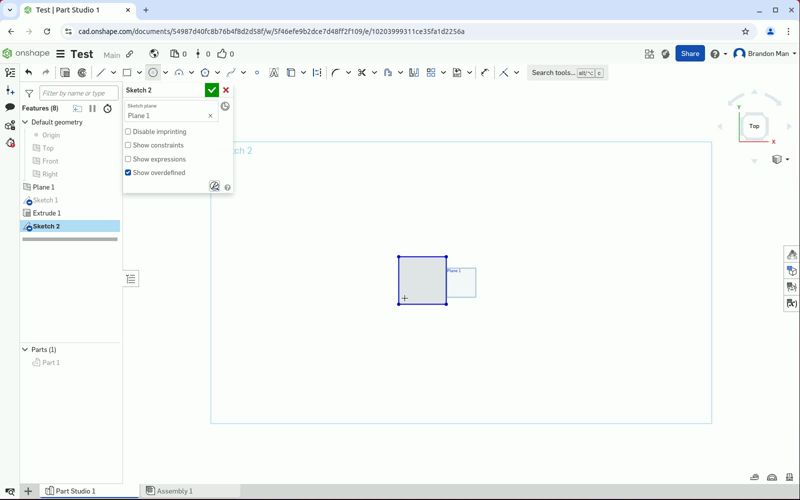
mouse_move(406, 297)
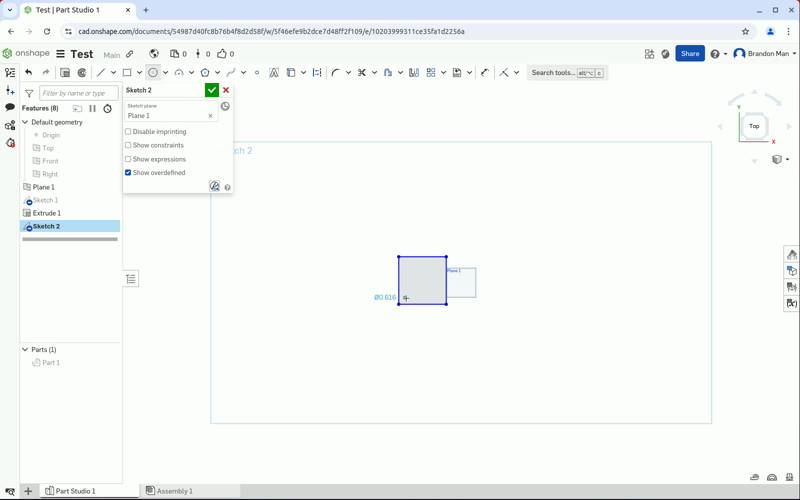
scroll(6)
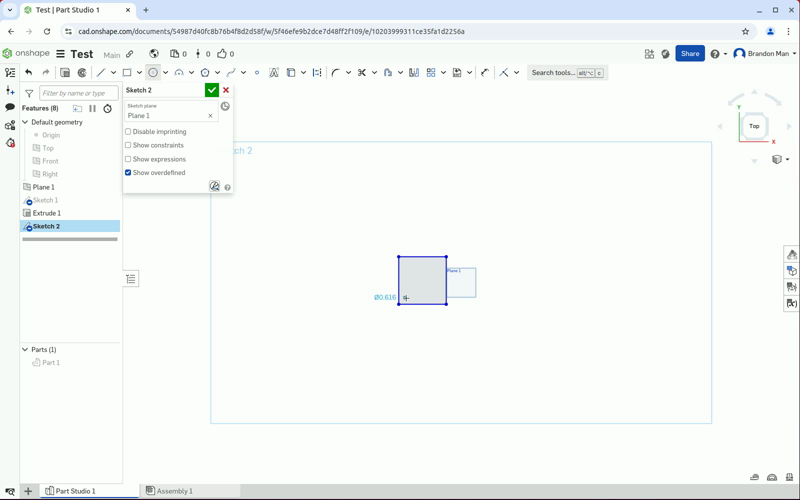
scroll(6)
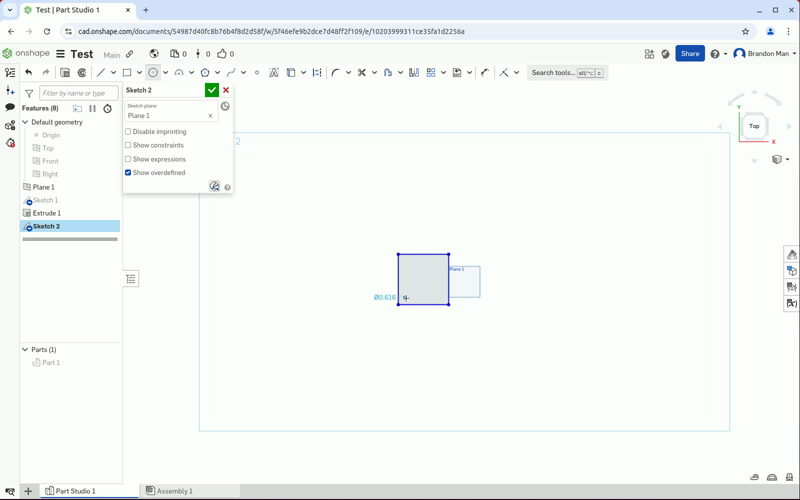
scroll(6)
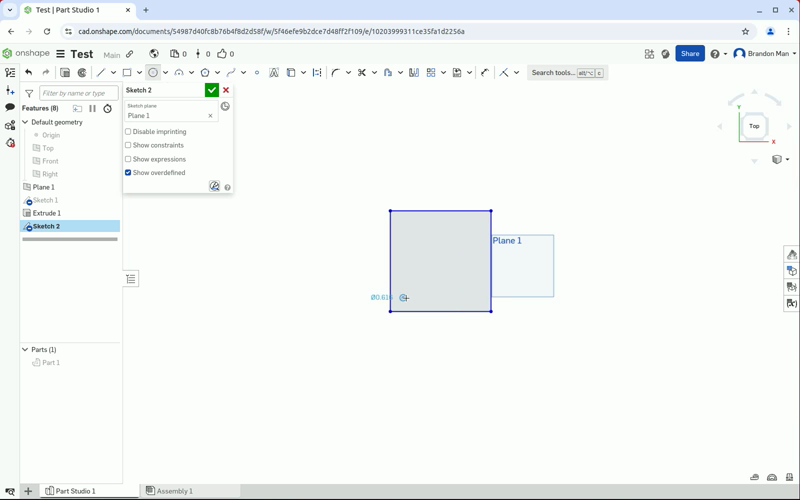
scroll(6)
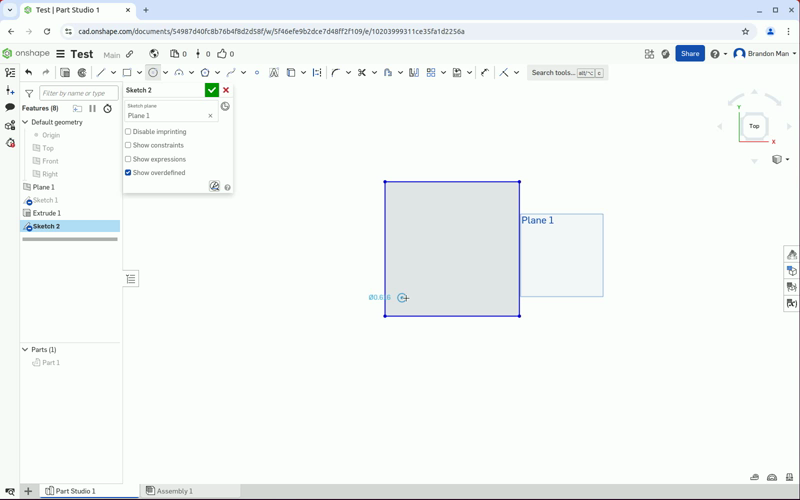
scroll(6)
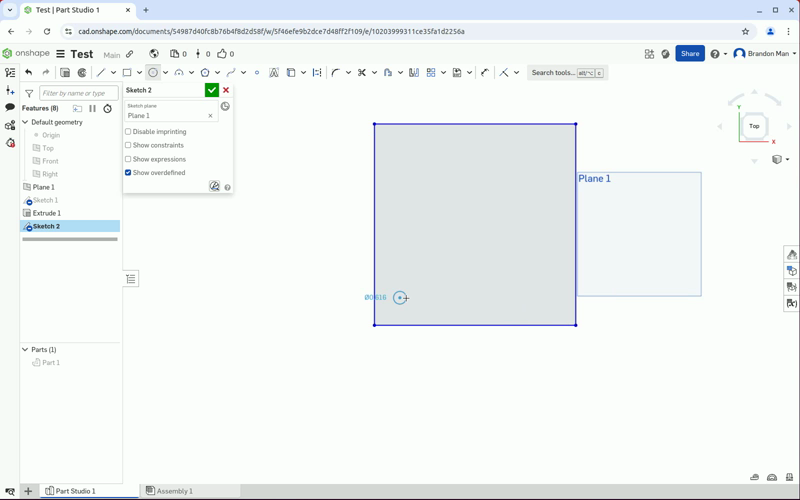
scroll(6)
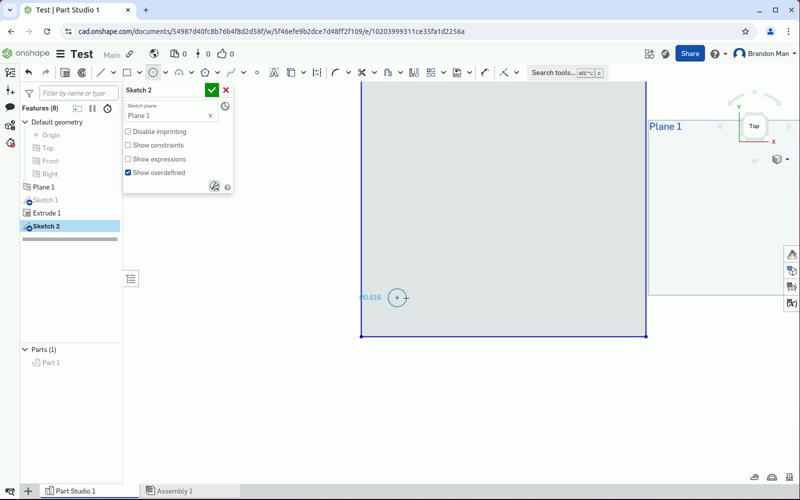
scroll(6)
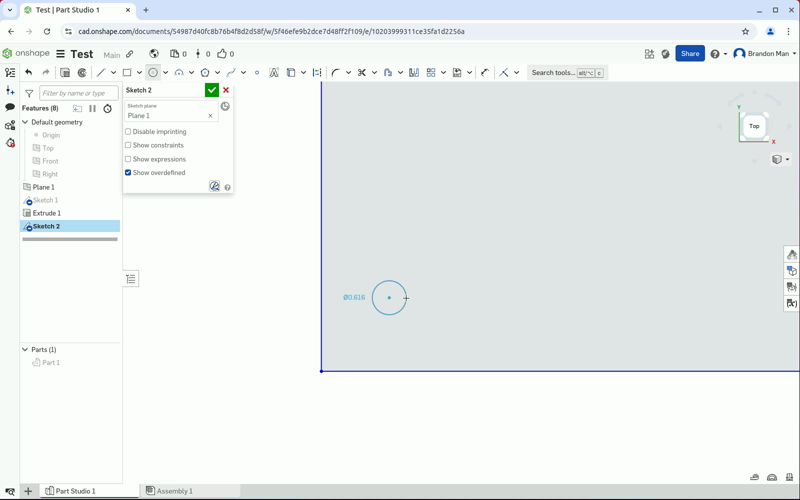
click(406, 297)
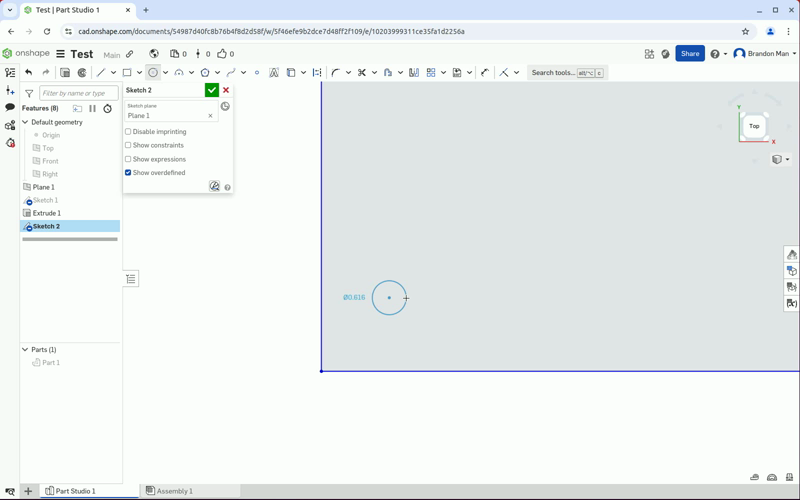
scroll(-6)
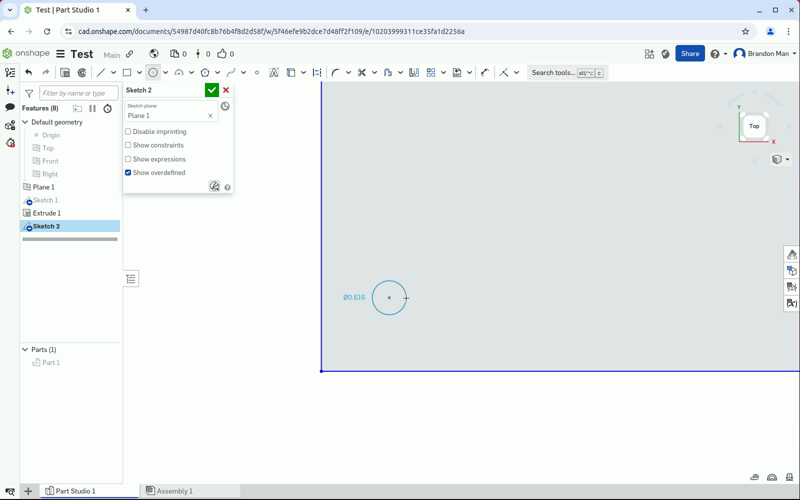
scroll(-6)
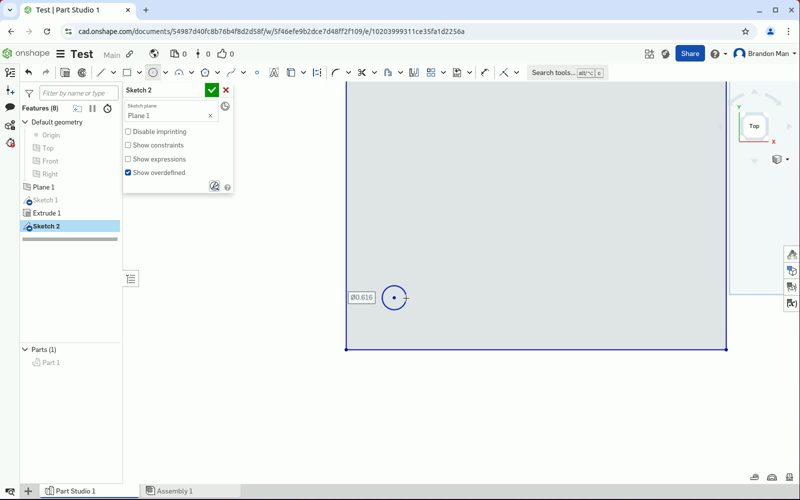
scroll(-6)
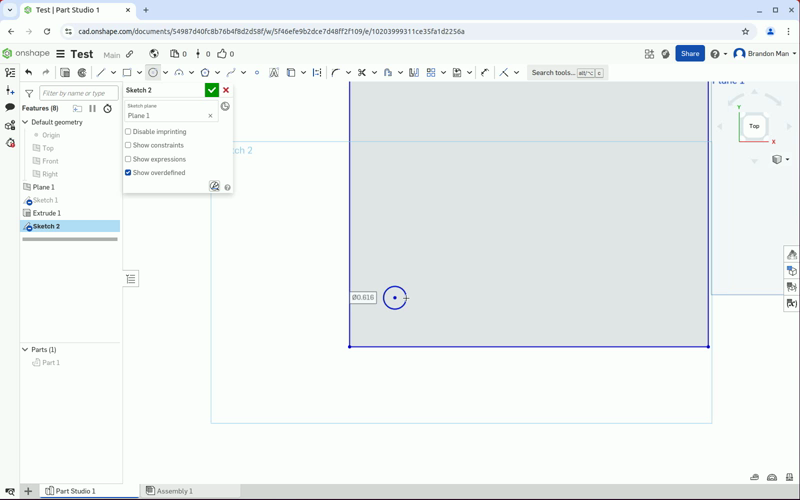
scroll(-6)
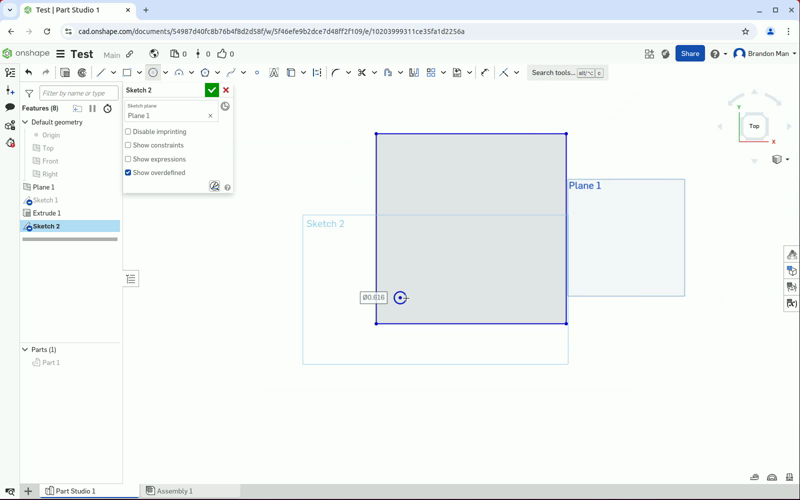
scroll(-6)
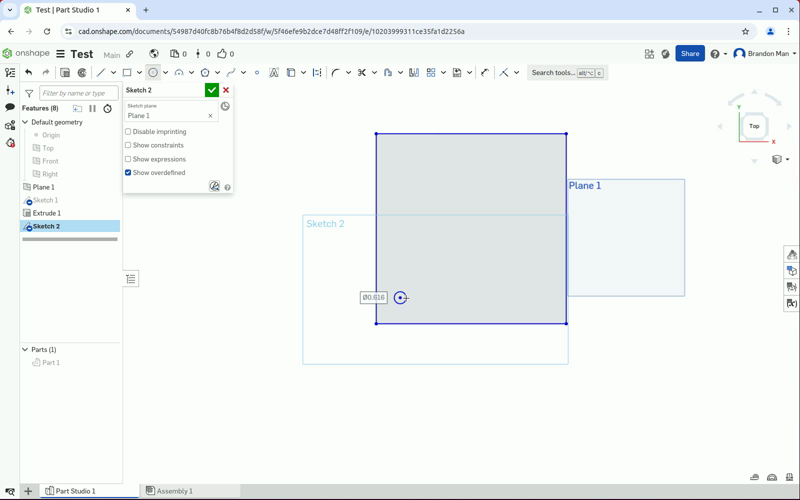
scroll(-6)
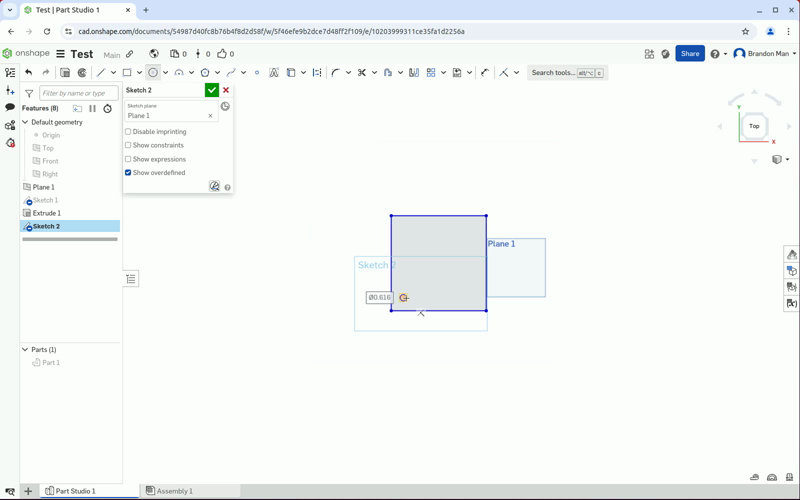
scroll(-6)
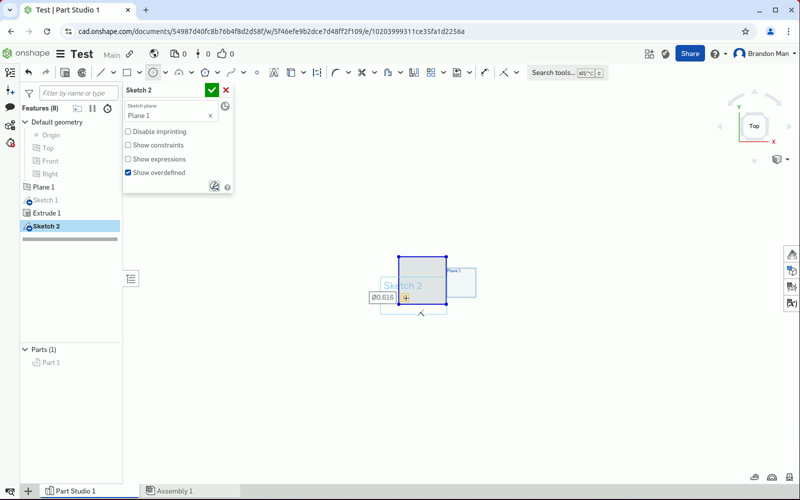
key(esc)
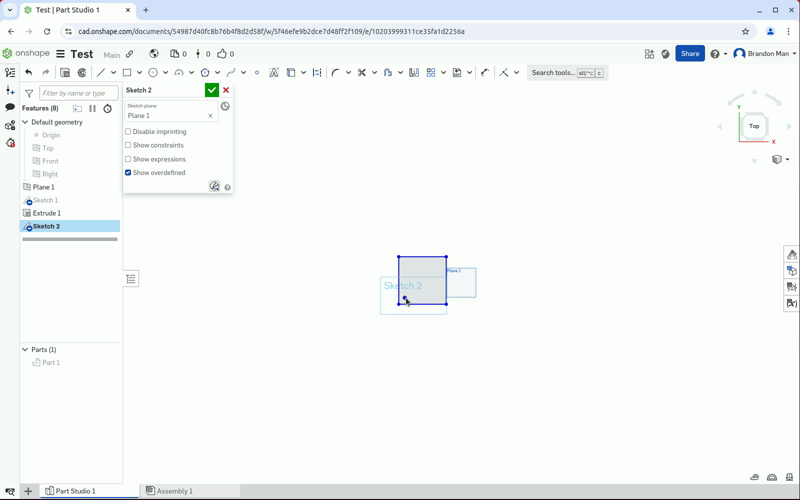
key(c)
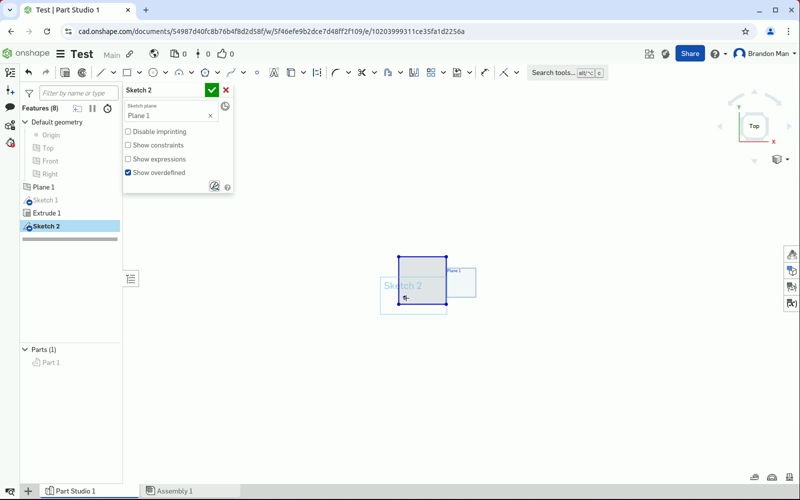
key_down(shift)
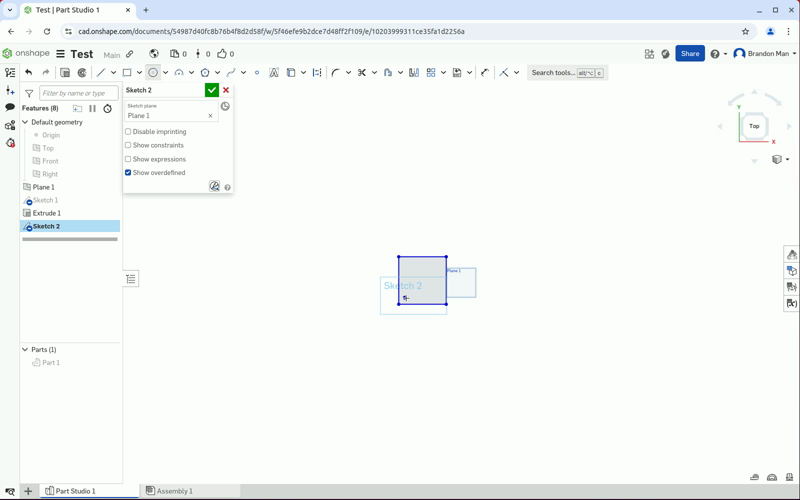
mouse_move(404, 262)
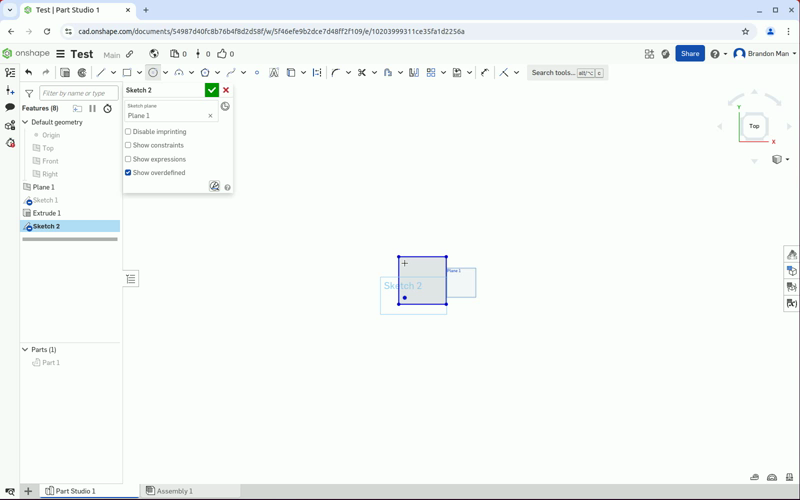
click(404, 262)
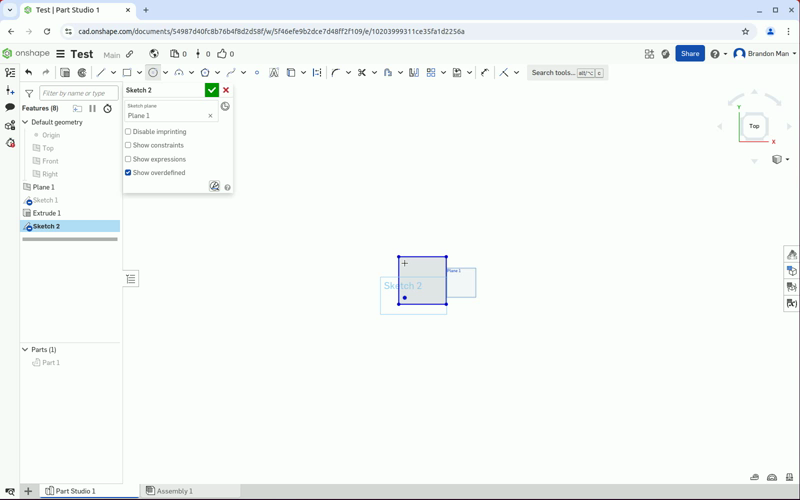
key_up(shift)
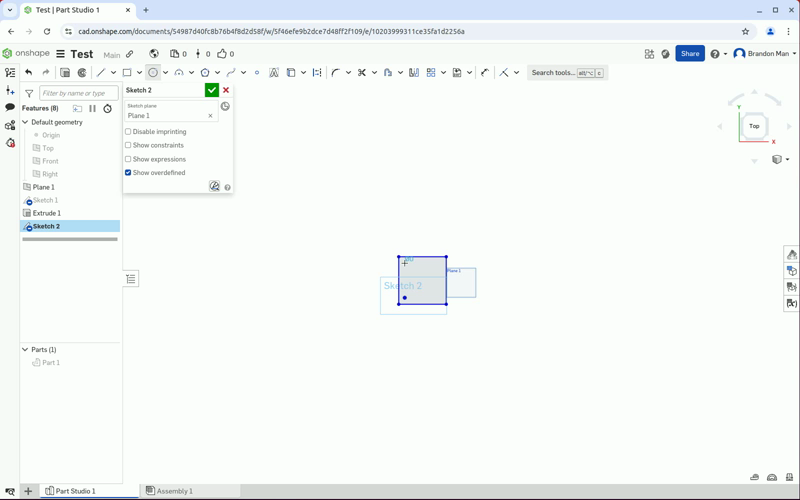
mouse_move(406, 262)
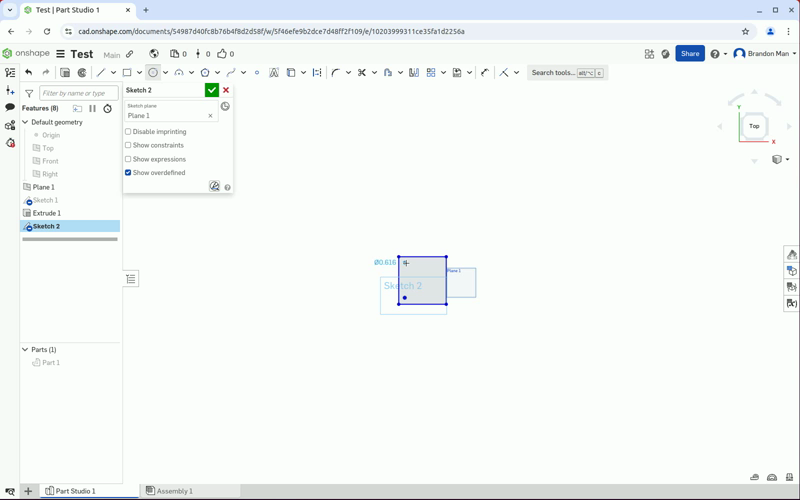
scroll(6)
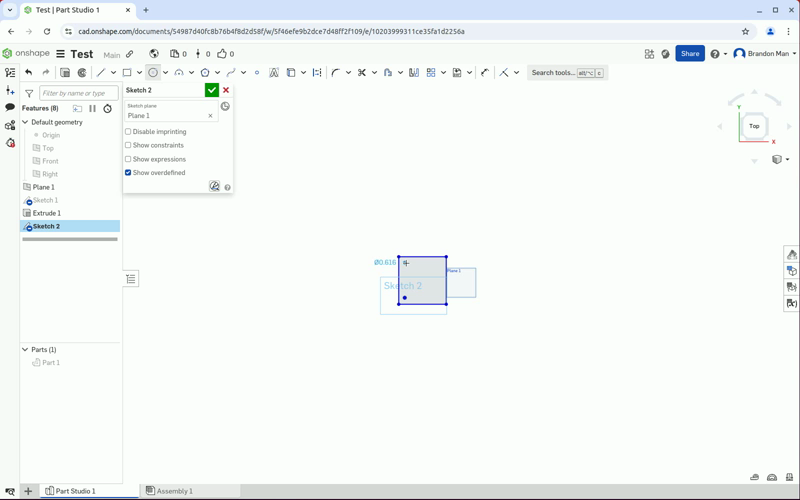
scroll(6)
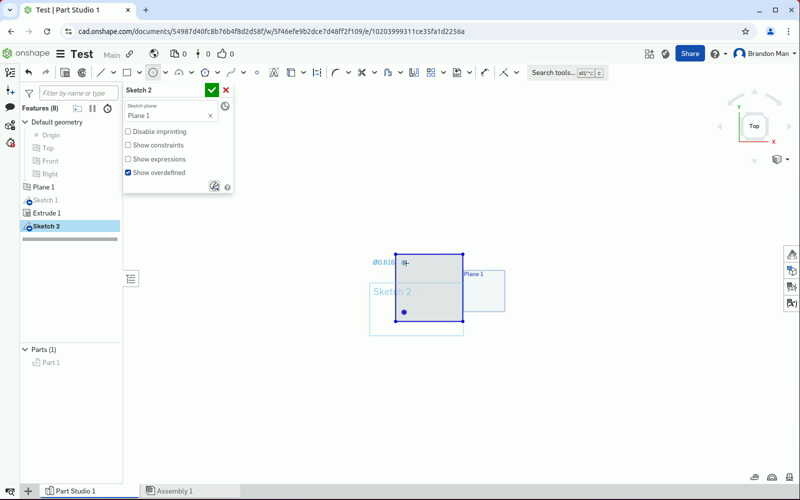
scroll(6)
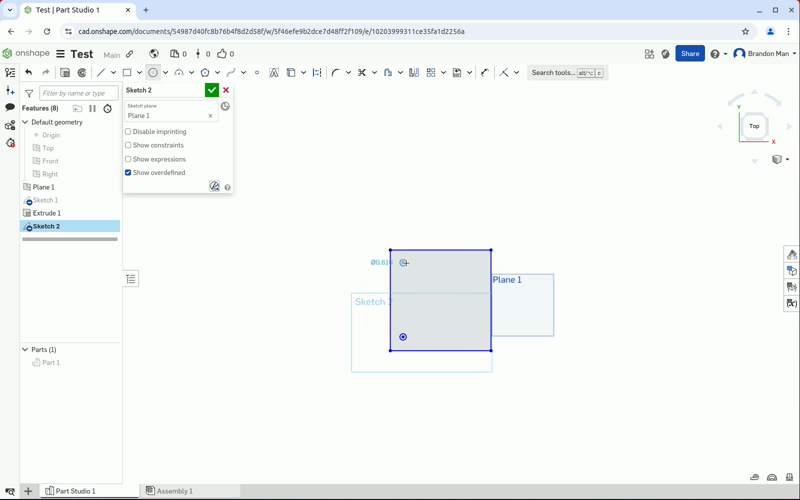
scroll(6)
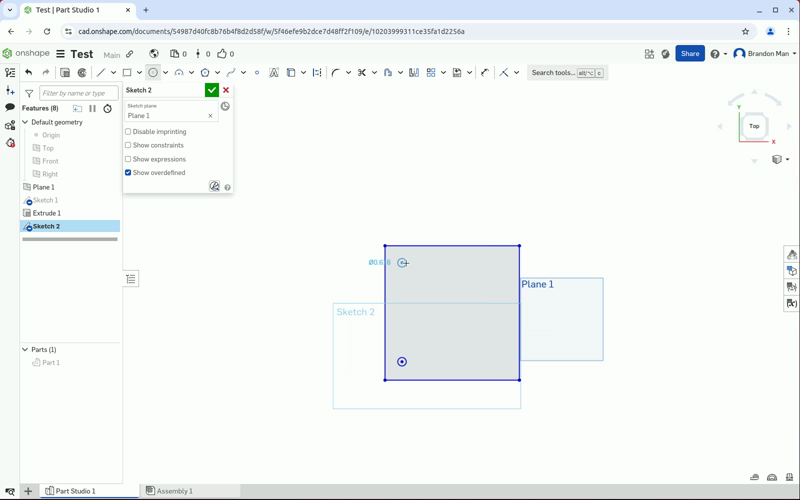
scroll(6)
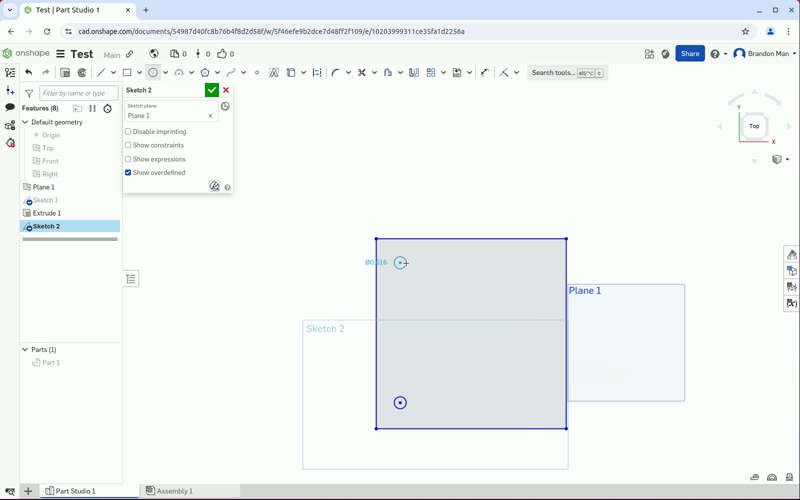
scroll(6)
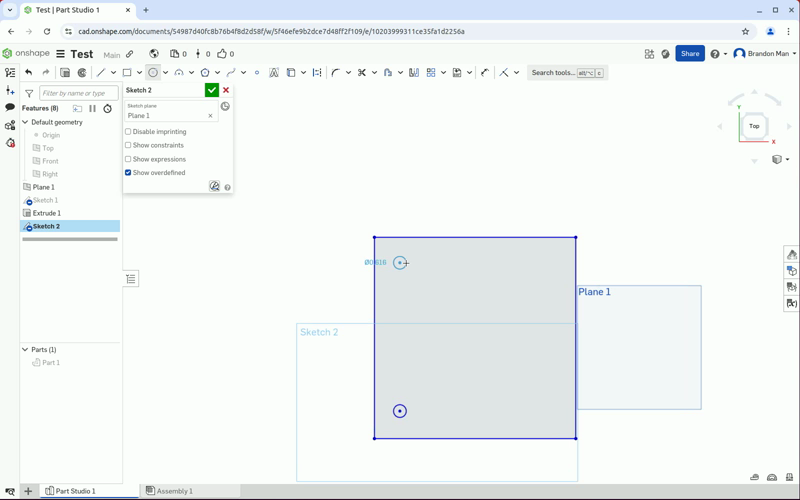
scroll(6)
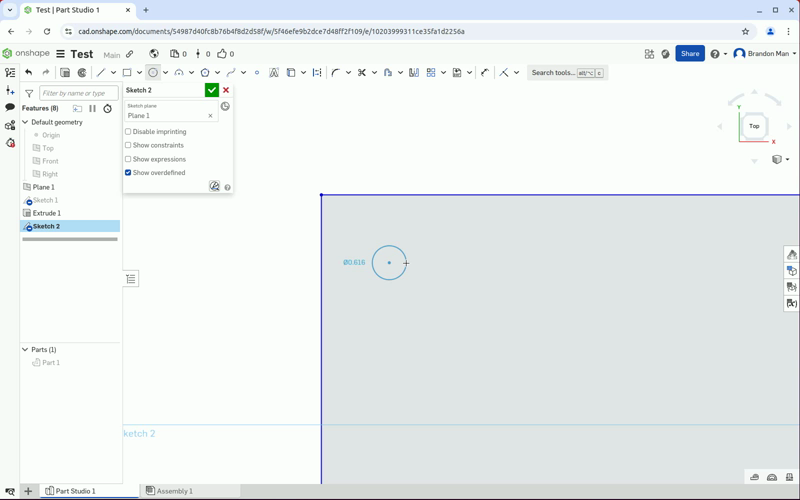
click(406, 262)
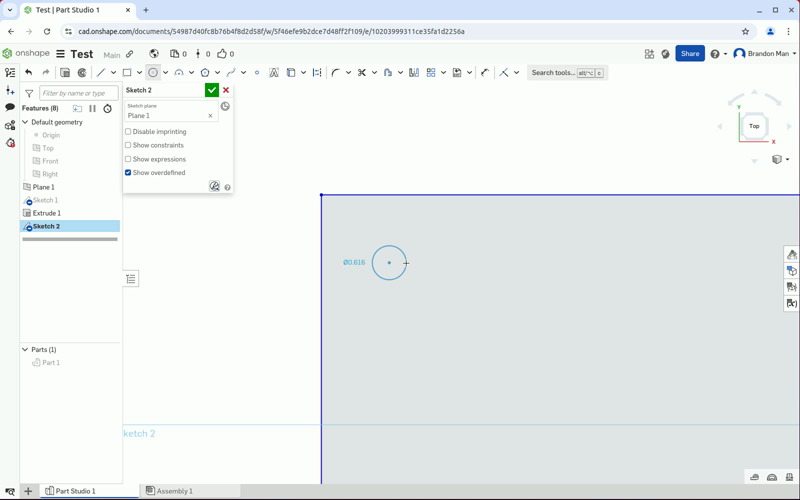
scroll(-6)
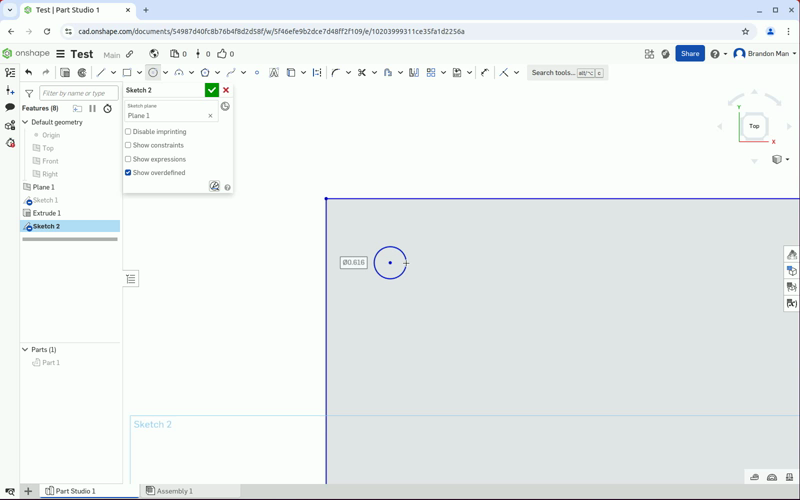
scroll(-6)
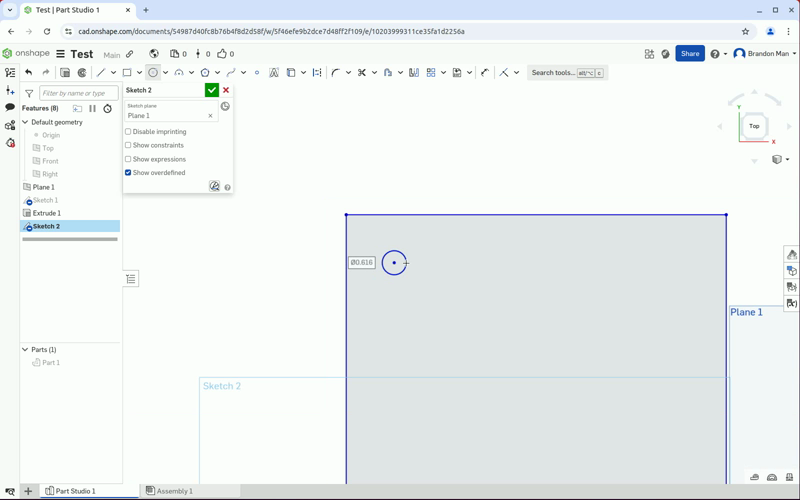
scroll(-6)
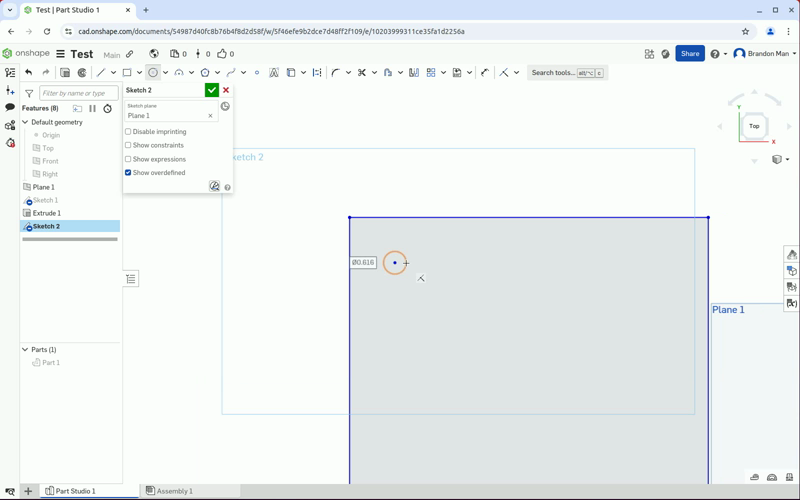
scroll(-6)
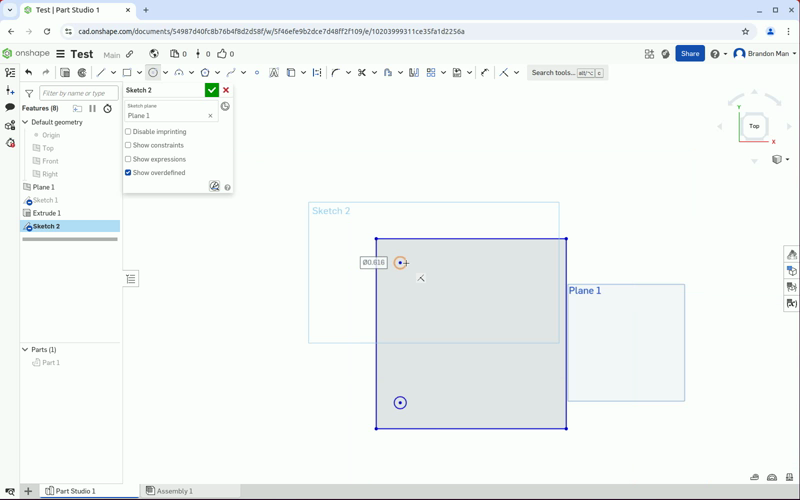
scroll(-6)
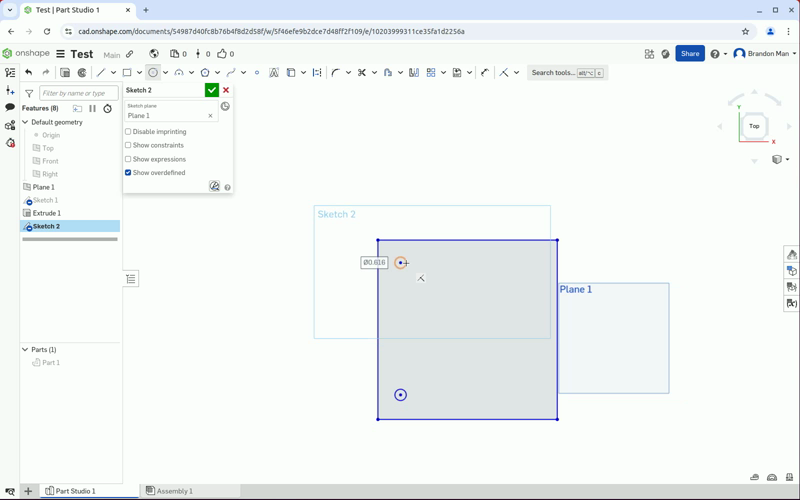
scroll(-6)
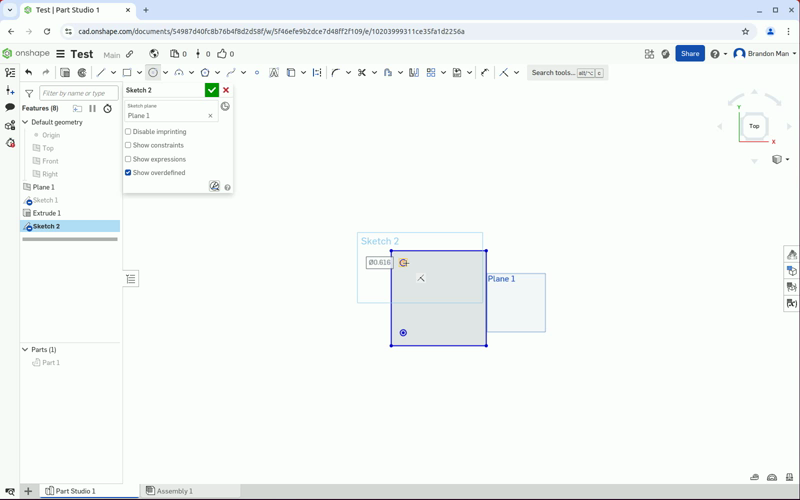
scroll(-6)
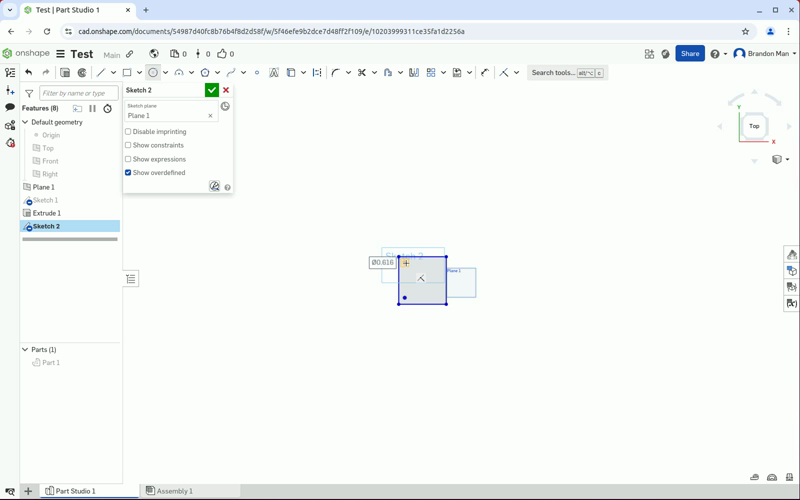
key(esc)
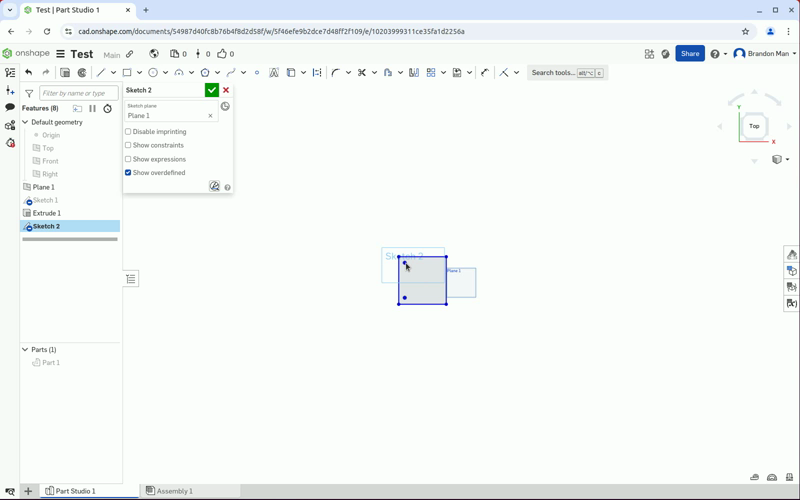
key(c)
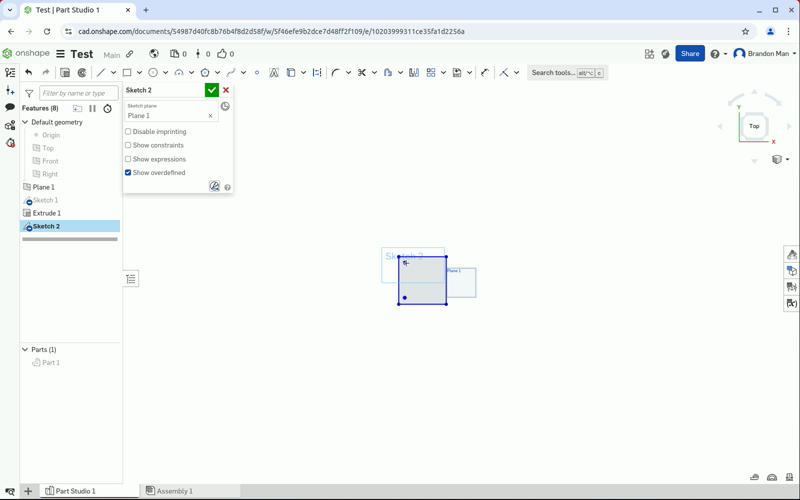
key_down(shift)
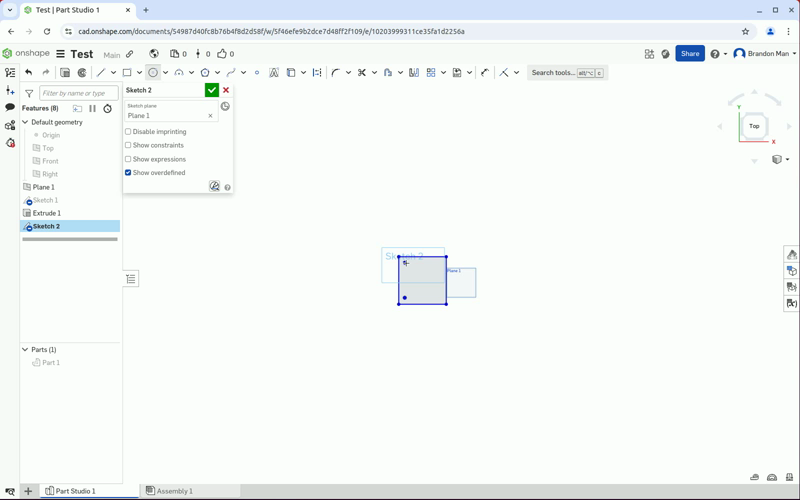
mouse_move(422, 279)
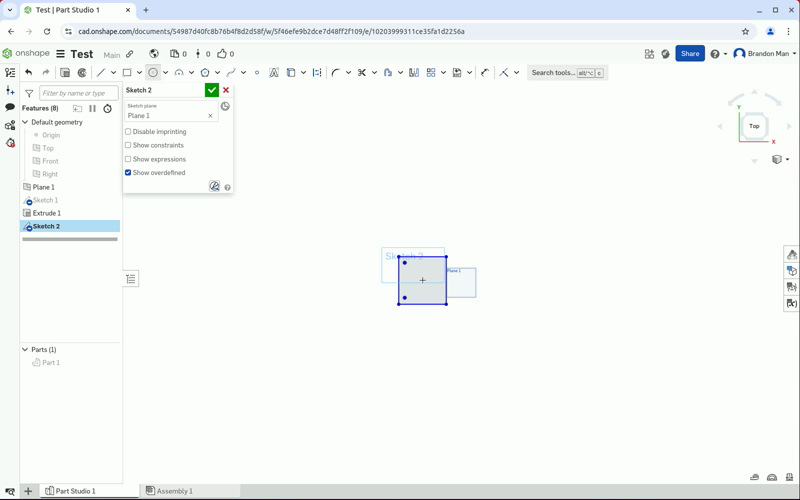
click(422, 279)
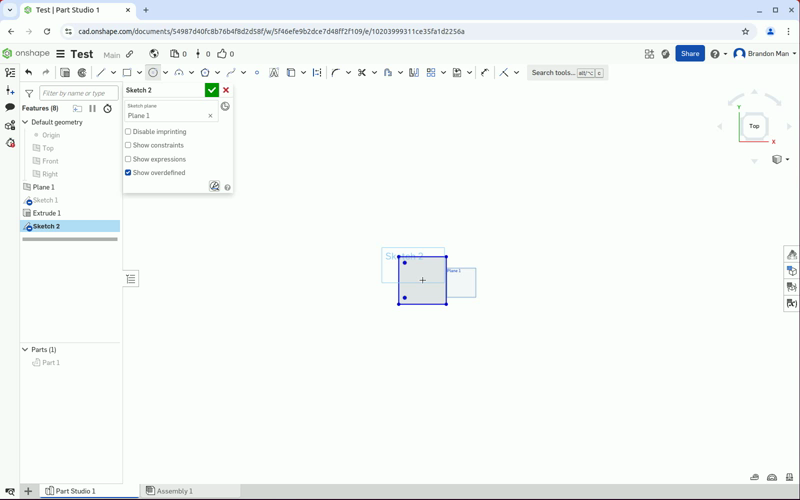
key_up(shift)
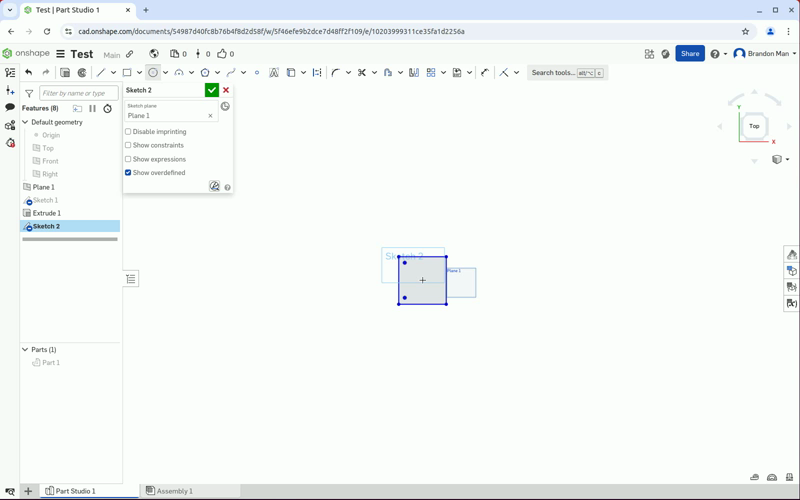
mouse_move(437, 279)
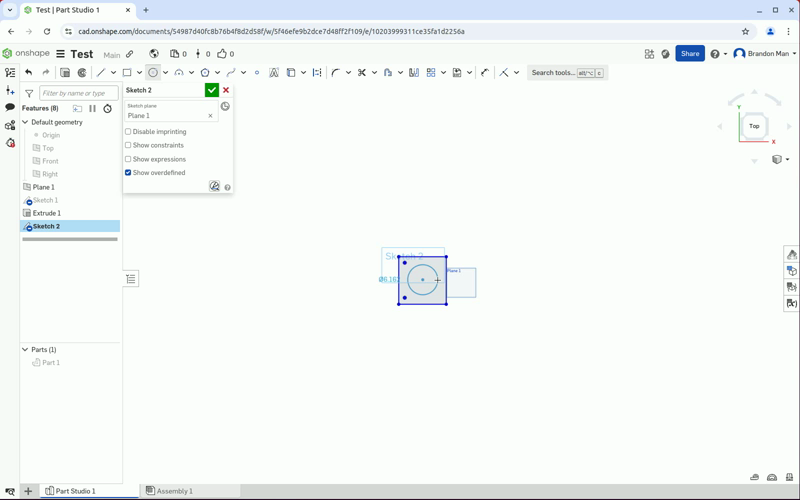
click(437, 279)
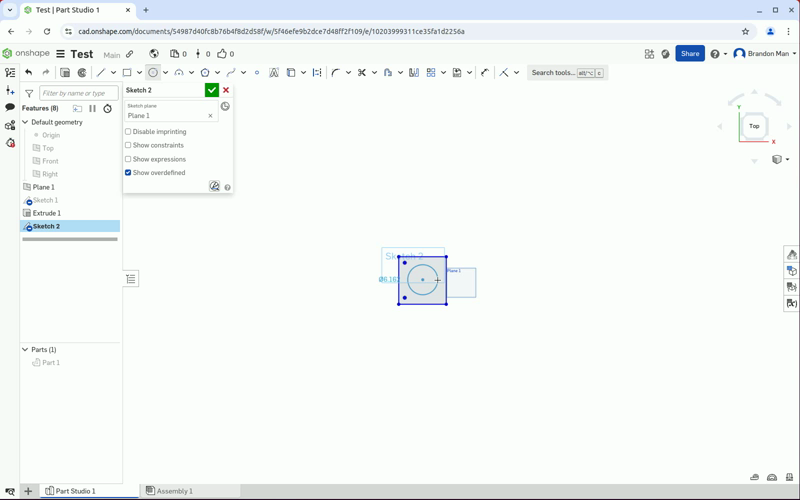
key(esc)
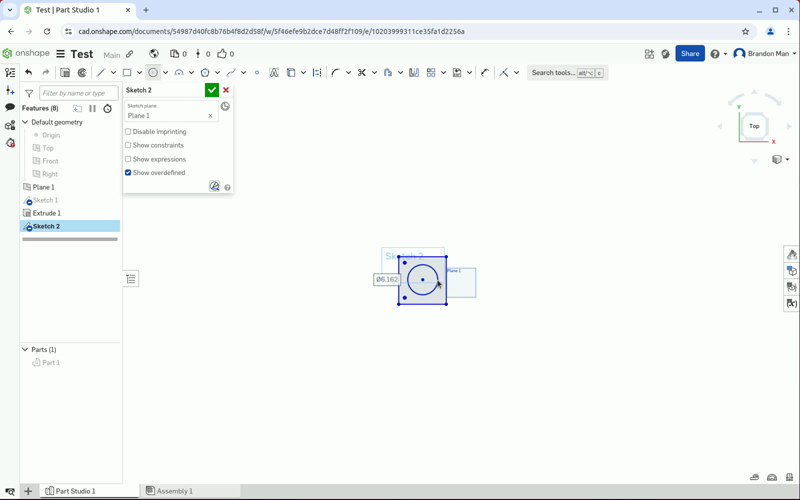
key(c)
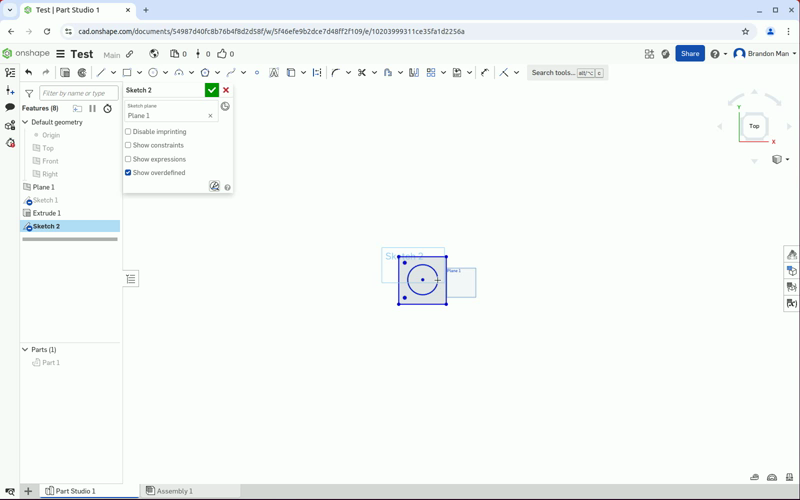
key_down(shift)
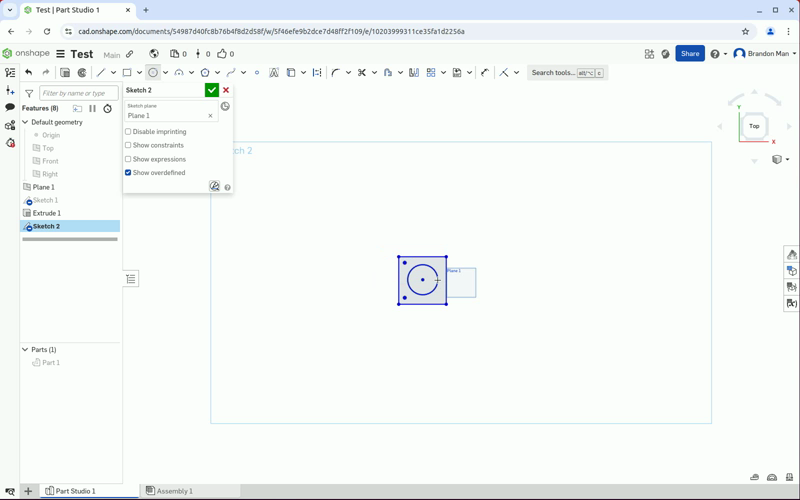
mouse_move(440, 297)
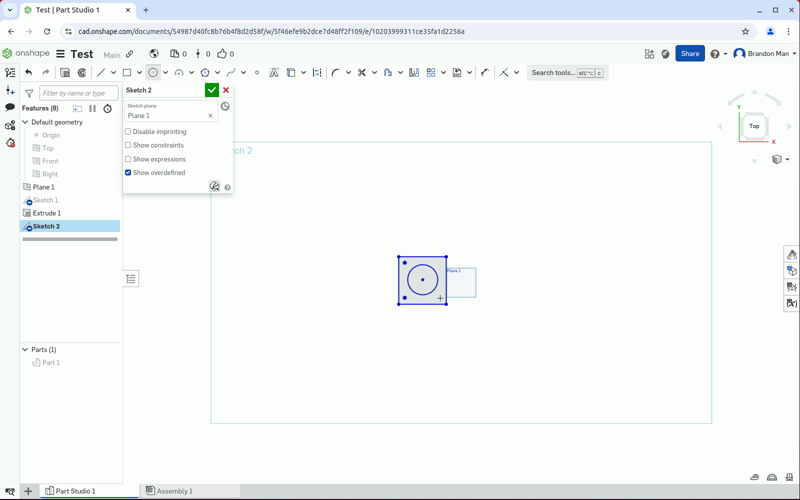
click(440, 297)
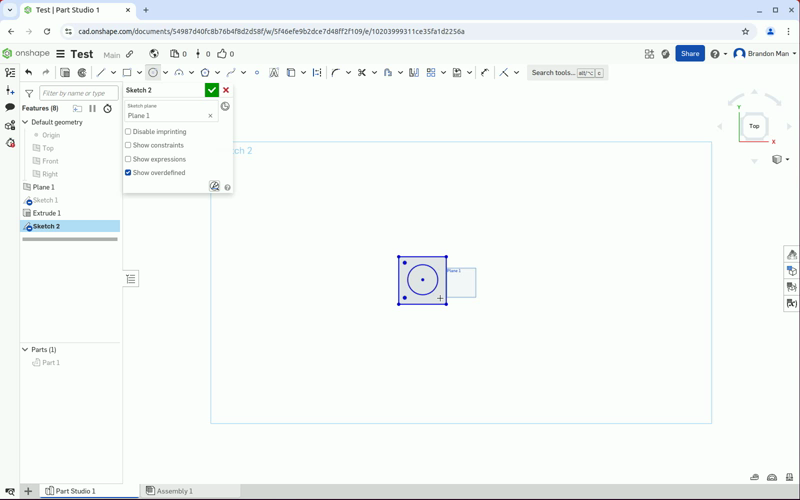
key_up(shift)
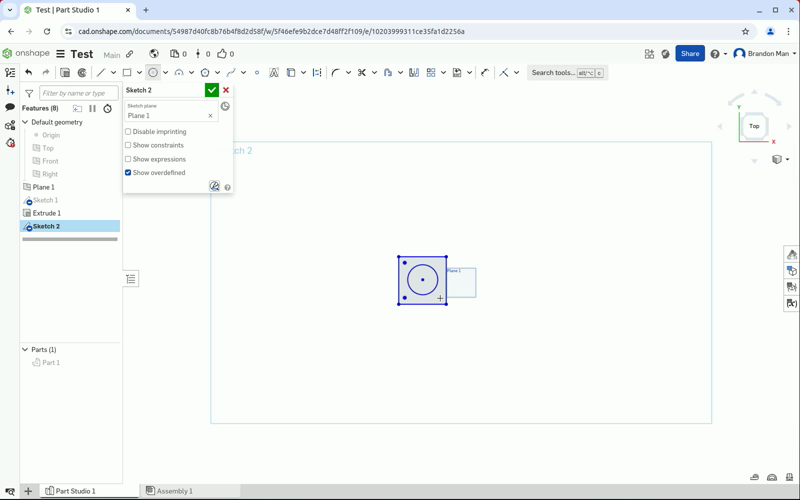
mouse_move(441, 297)
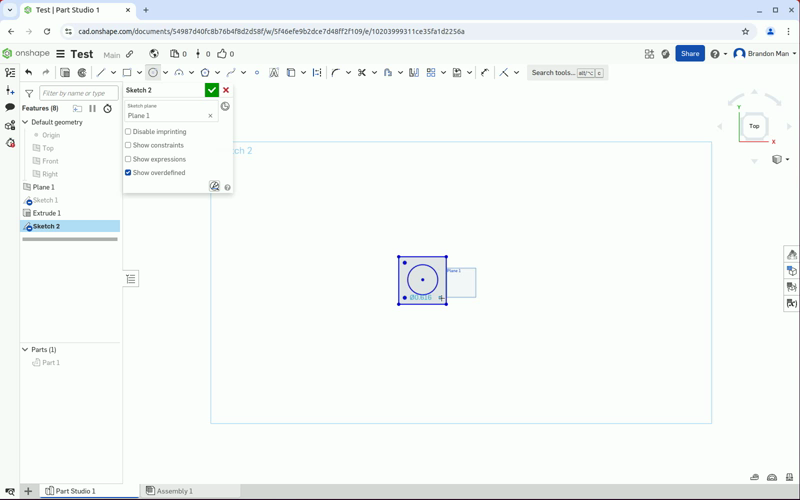
scroll(6)
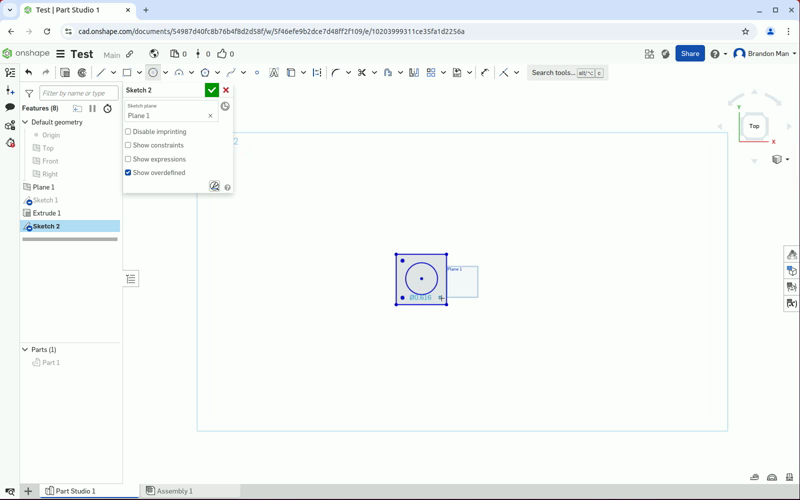
scroll(6)
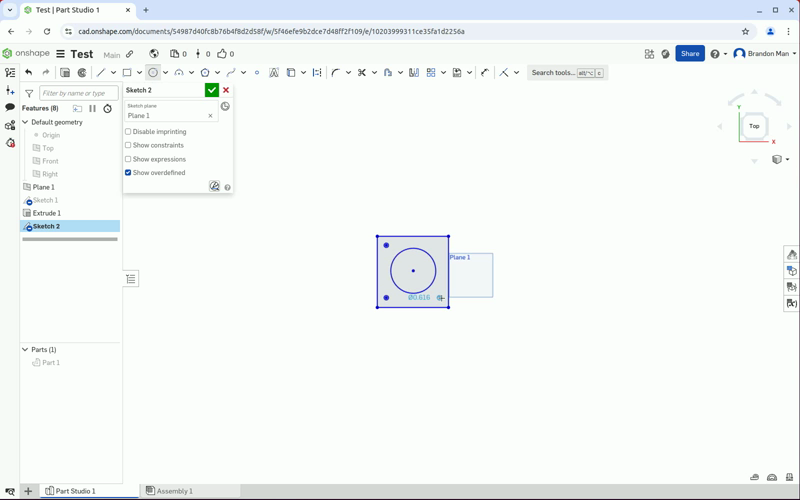
scroll(6)
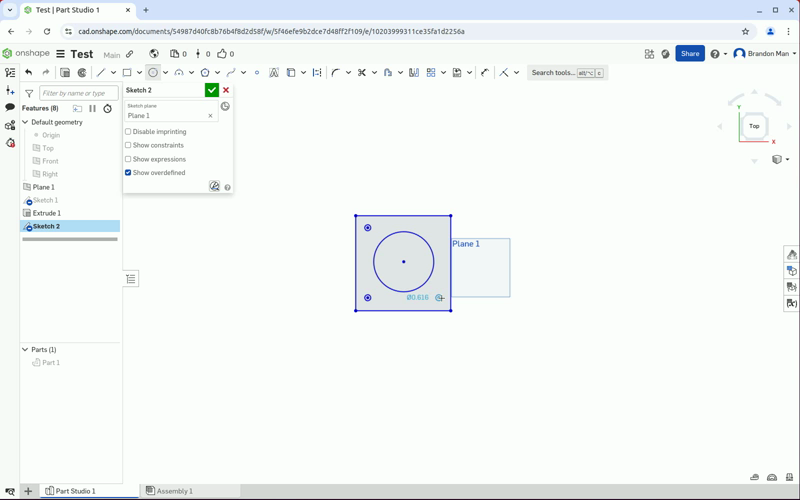
scroll(6)
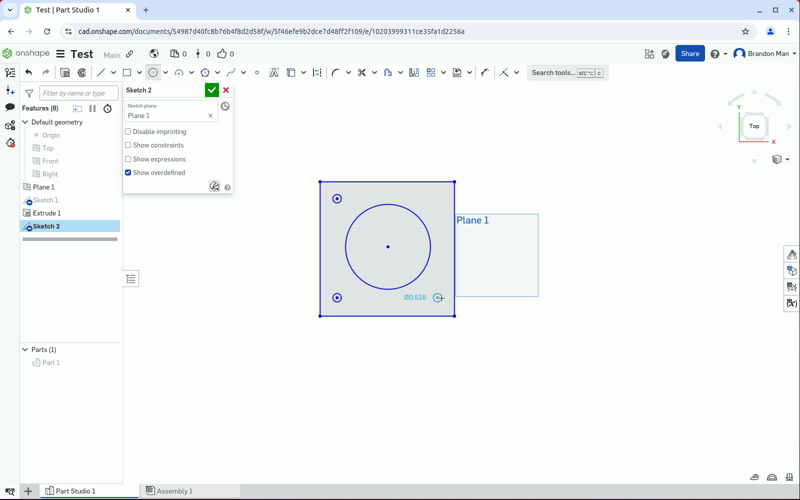
scroll(6)
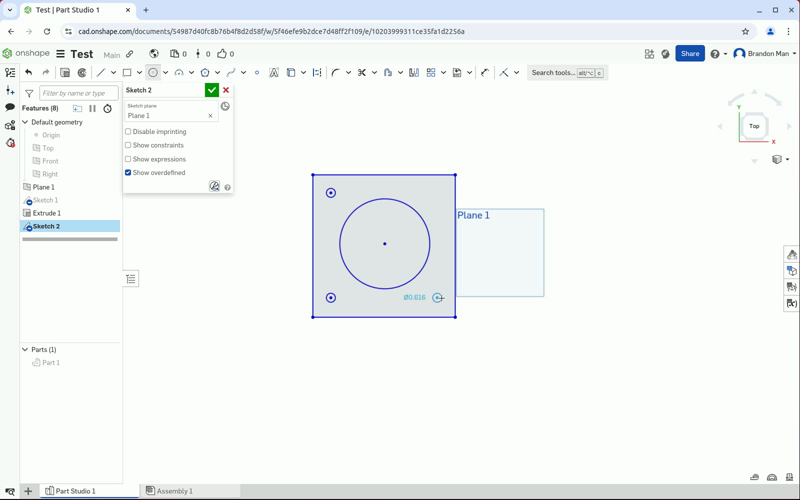
scroll(6)
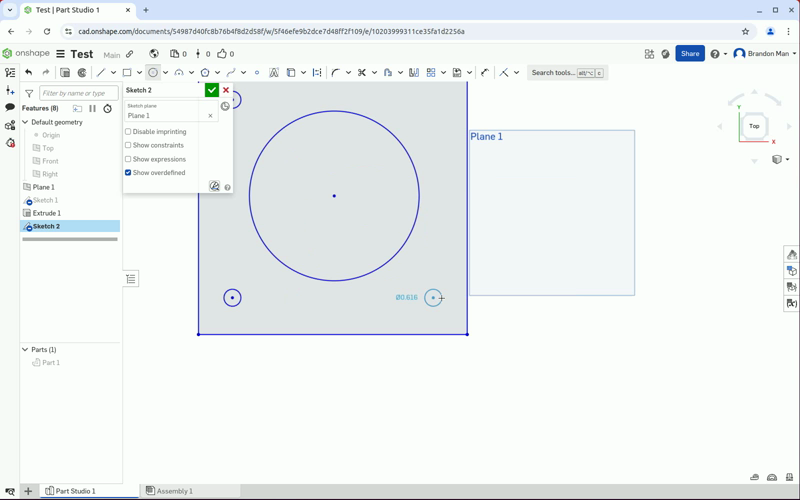
scroll(6)
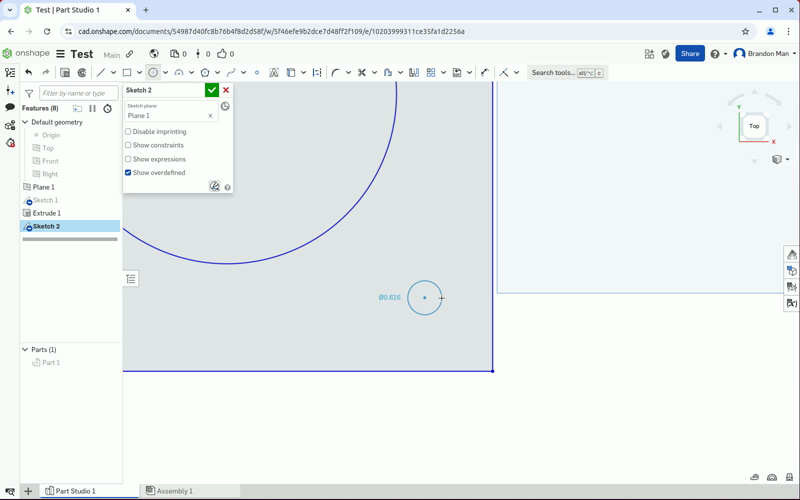
click(441, 297)
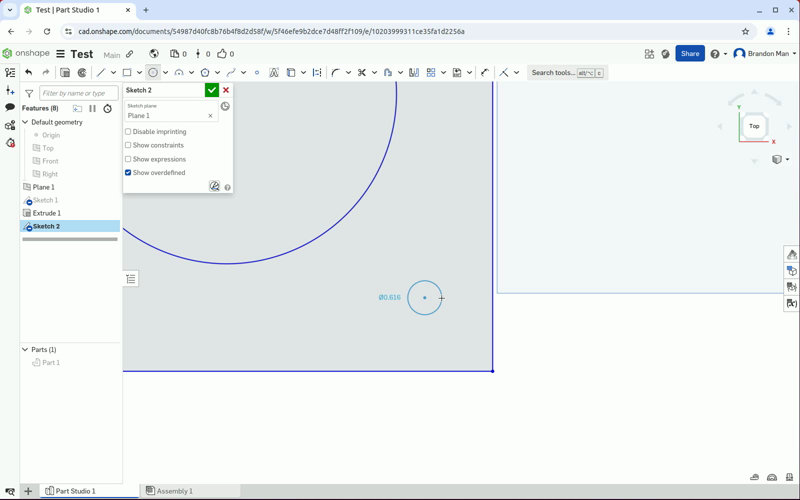
scroll(-6)
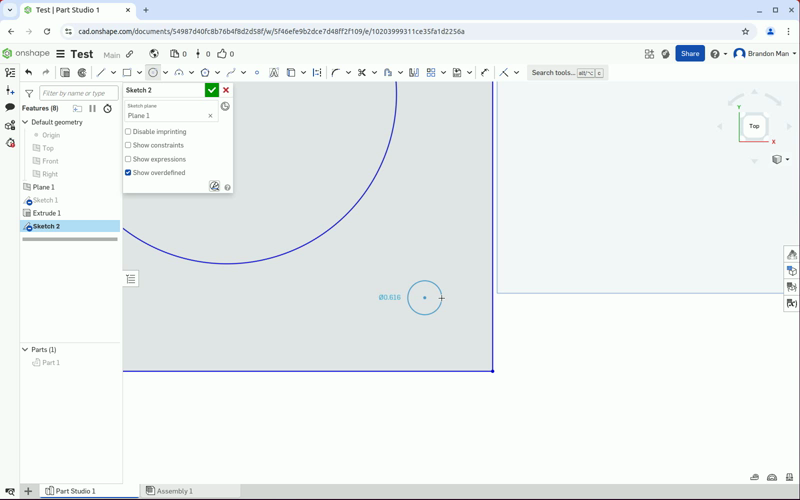
scroll(-6)
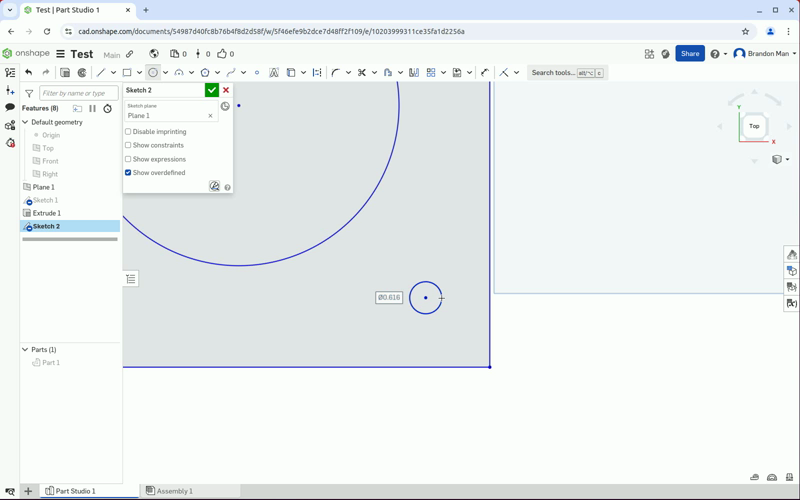
scroll(-6)
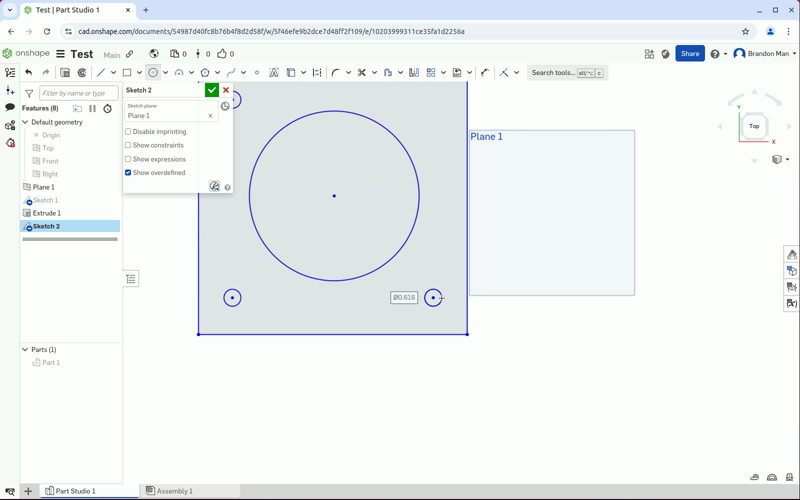
scroll(-6)
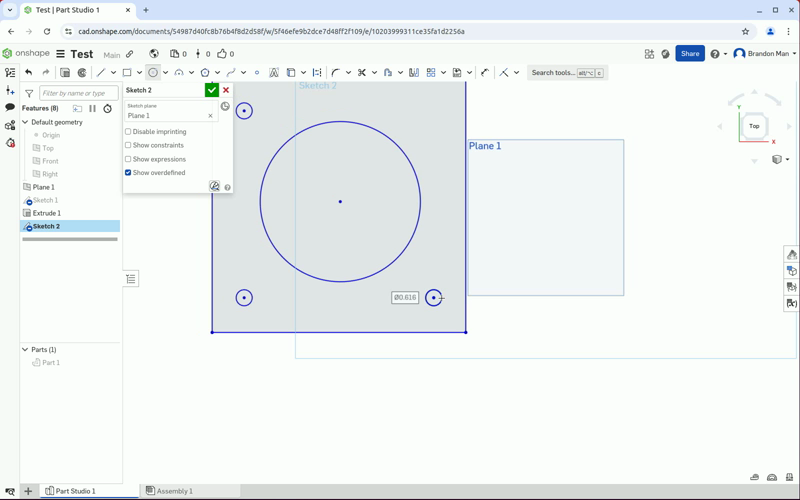
scroll(-6)
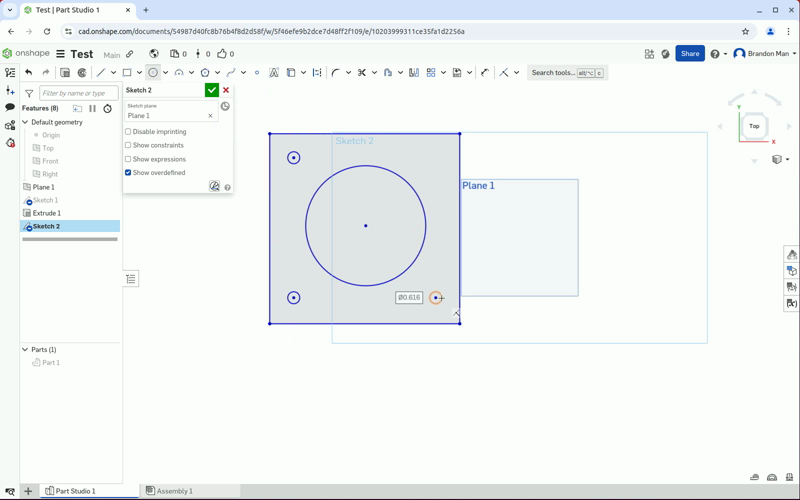
scroll(-6)
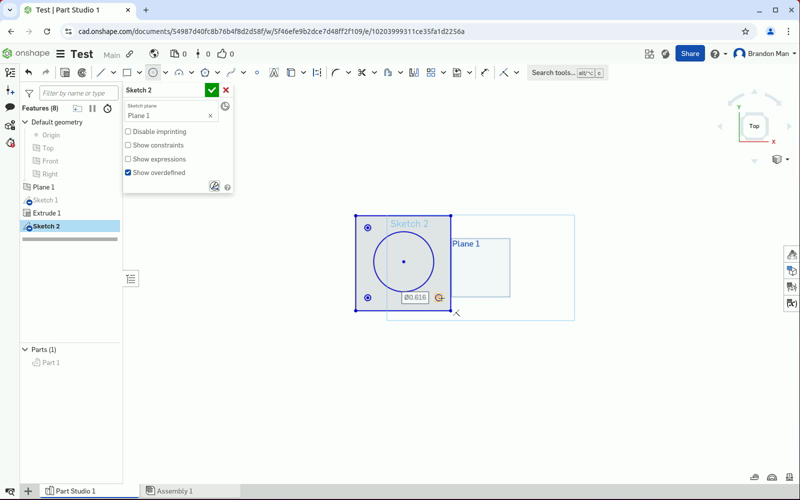
scroll(-6)
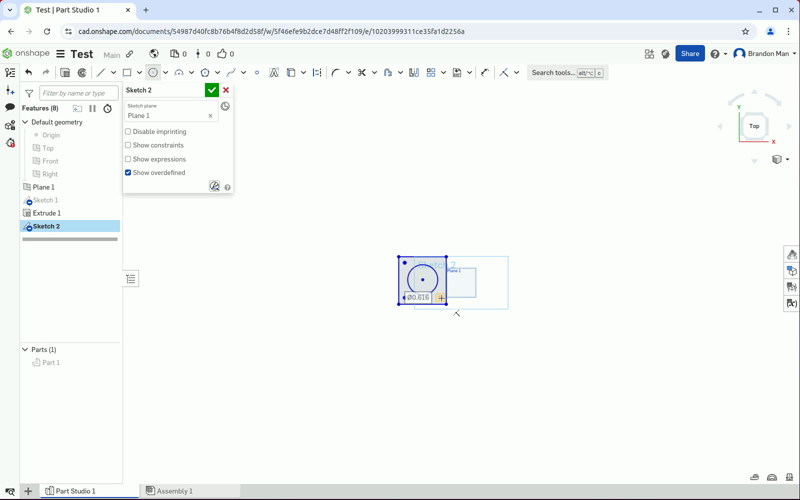
key(esc)
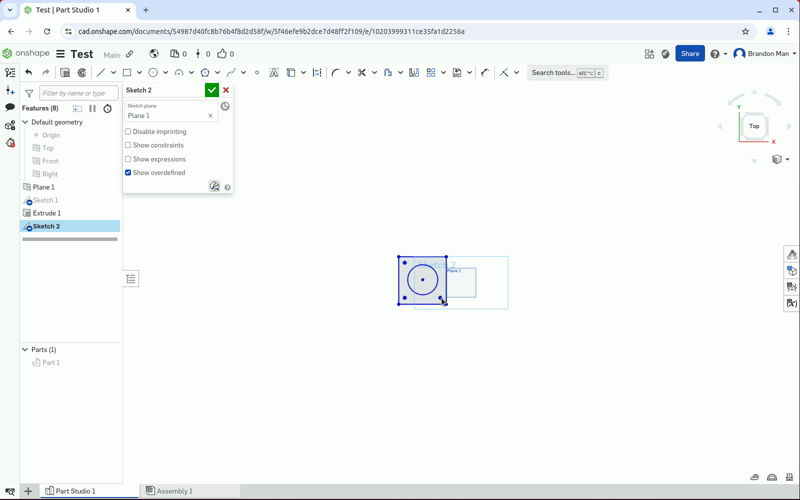
key(c)
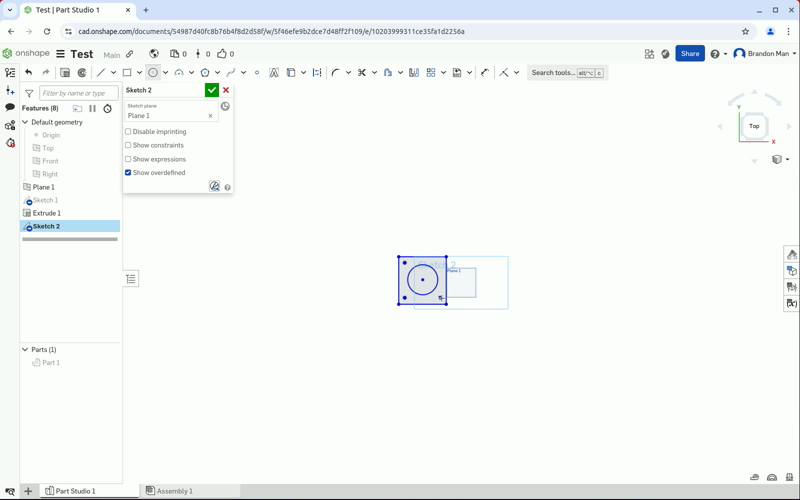
key_down(shift)
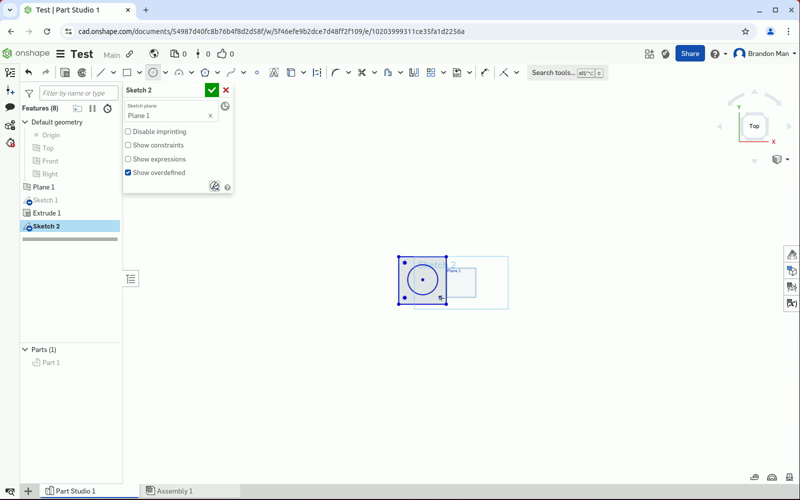
mouse_move(440, 262)
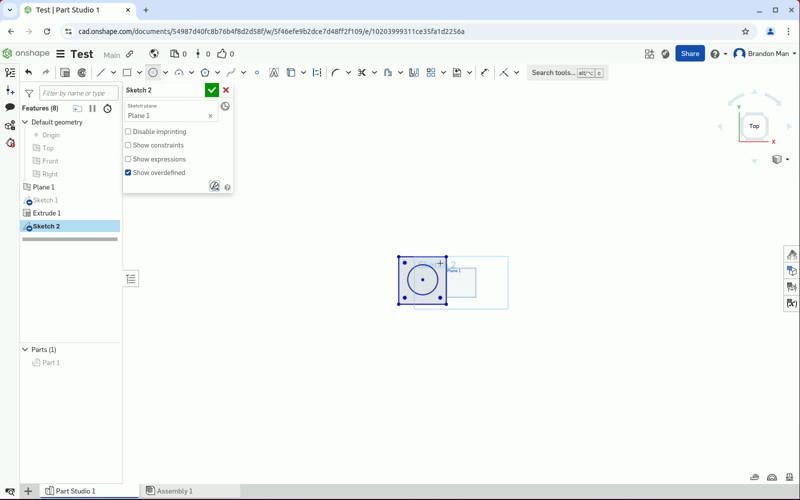
click(440, 262)
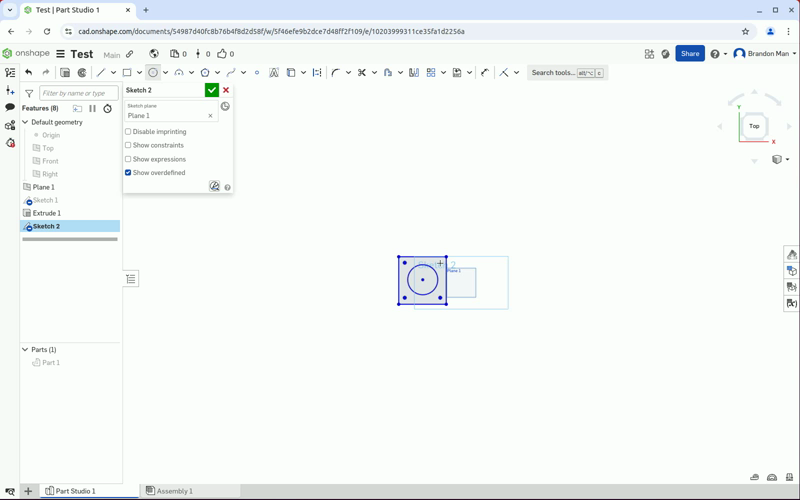
key_up(shift)
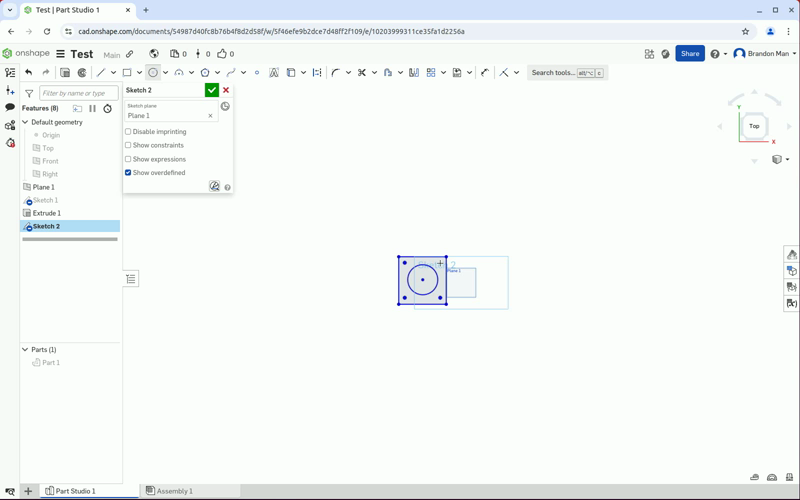
mouse_move(441, 262)
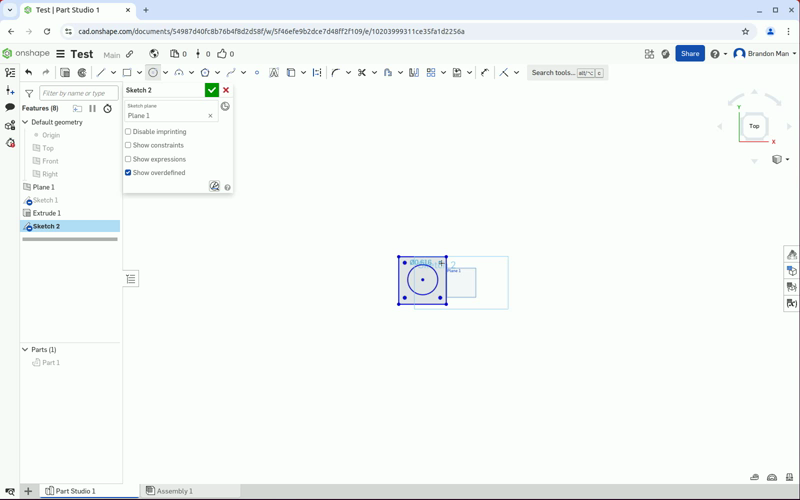
scroll(6)
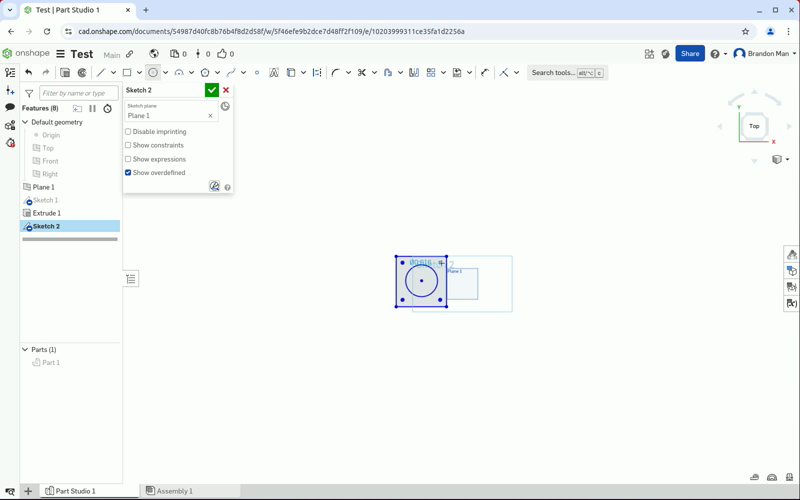
scroll(6)
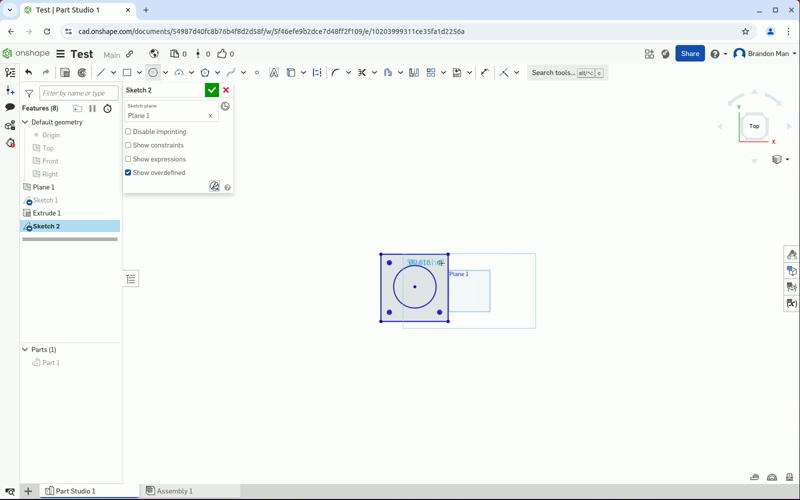
scroll(6)
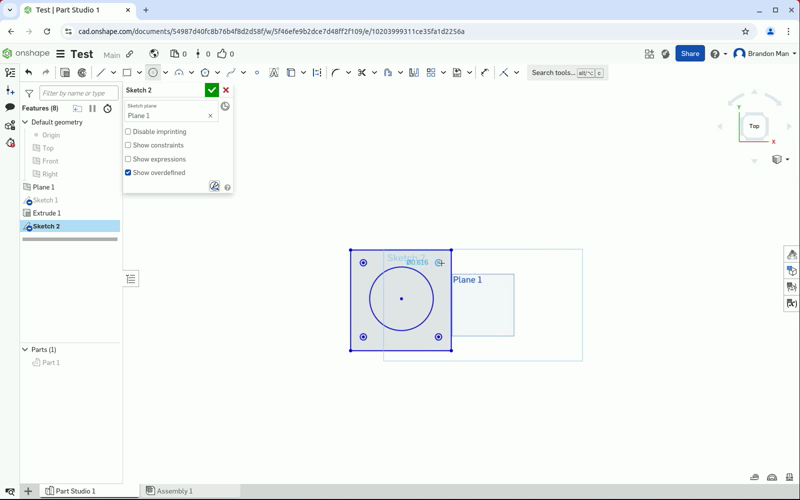
scroll(6)
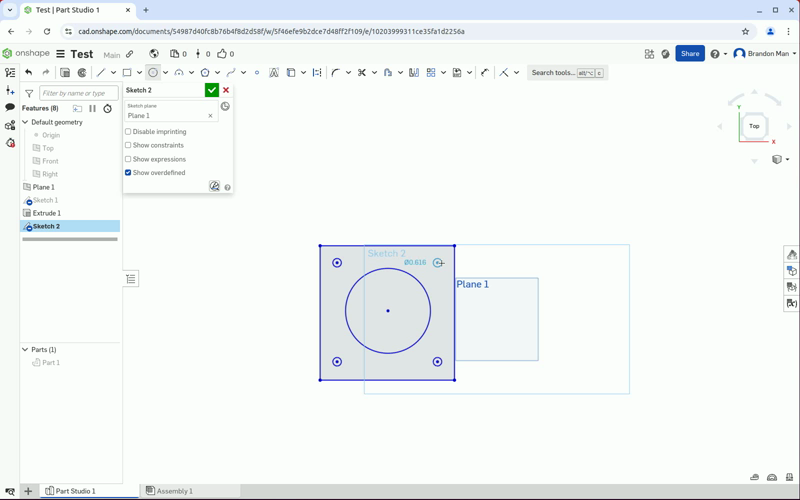
scroll(6)
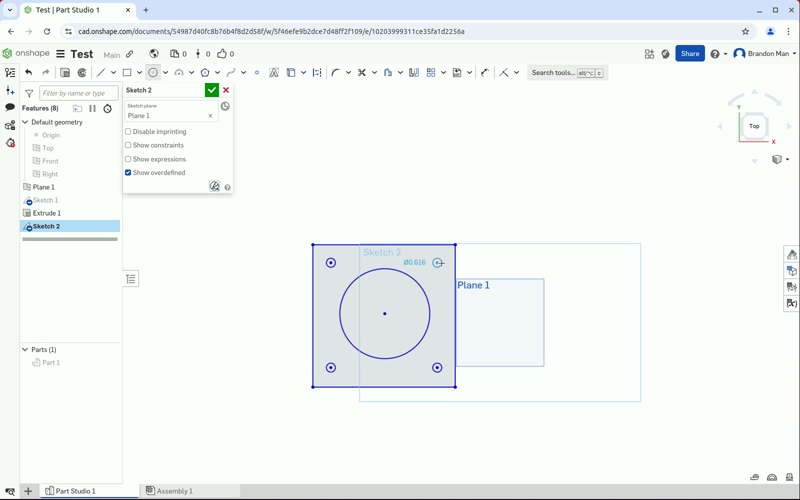
scroll(6)
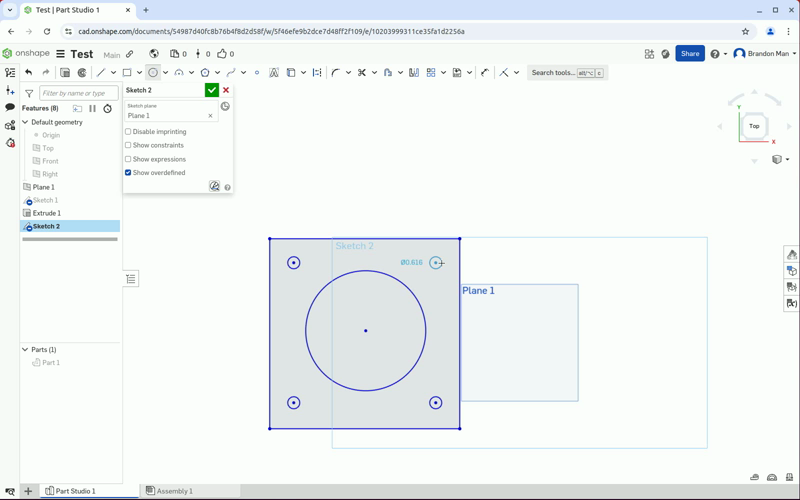
scroll(6)
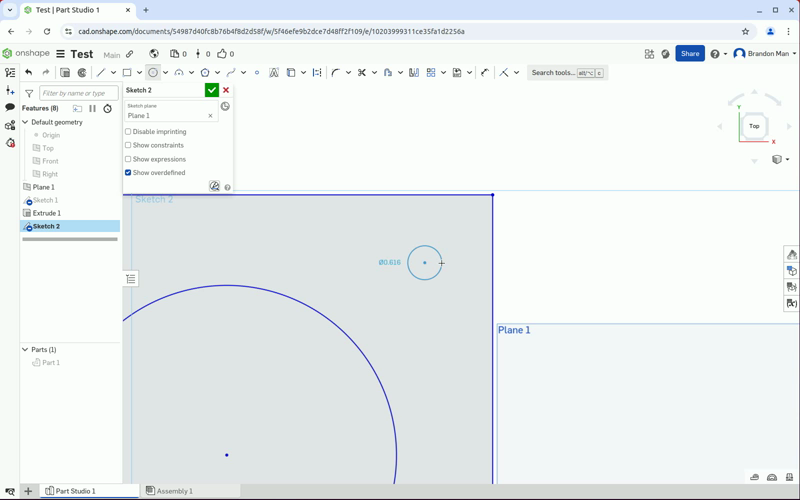
click(441, 262)
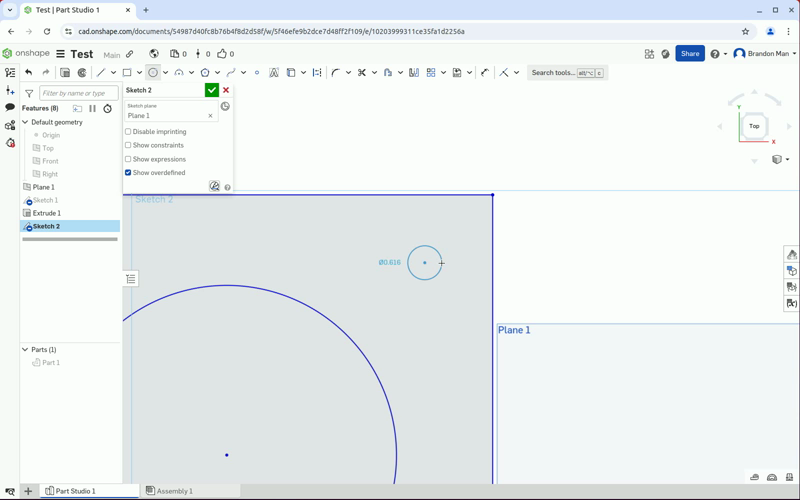
scroll(-6)
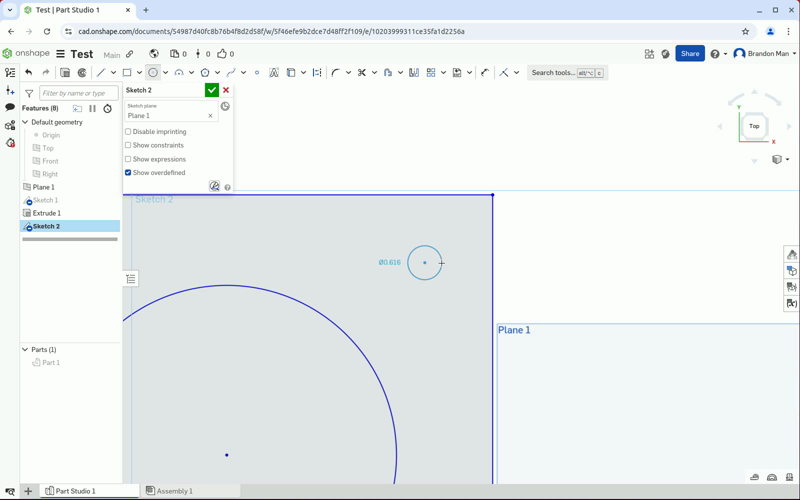
scroll(-6)
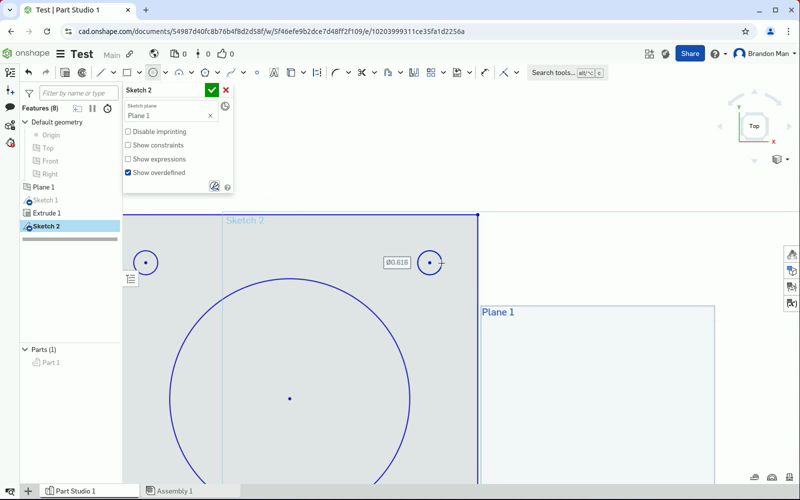
scroll(-6)
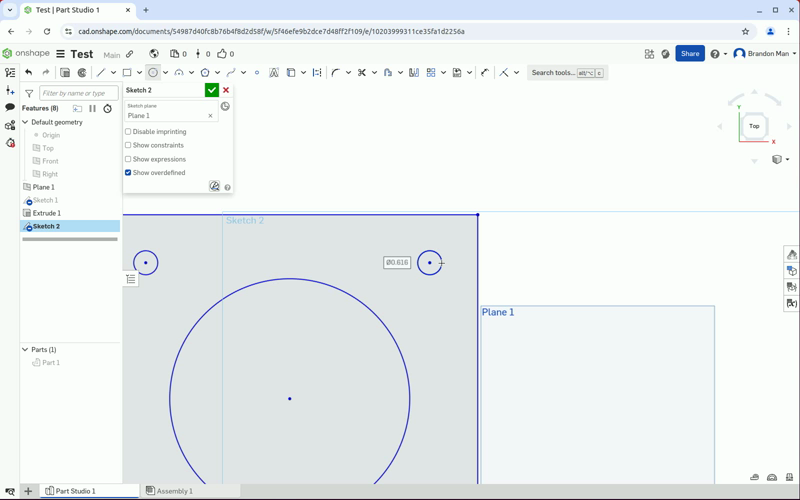
scroll(-6)
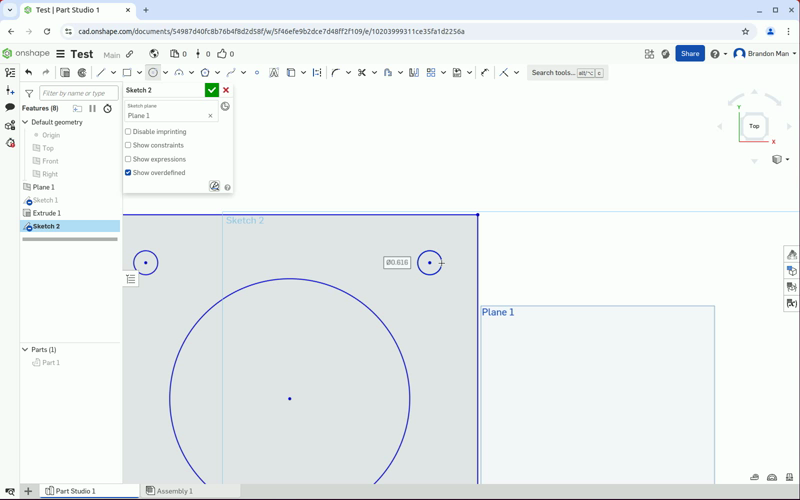
scroll(-6)
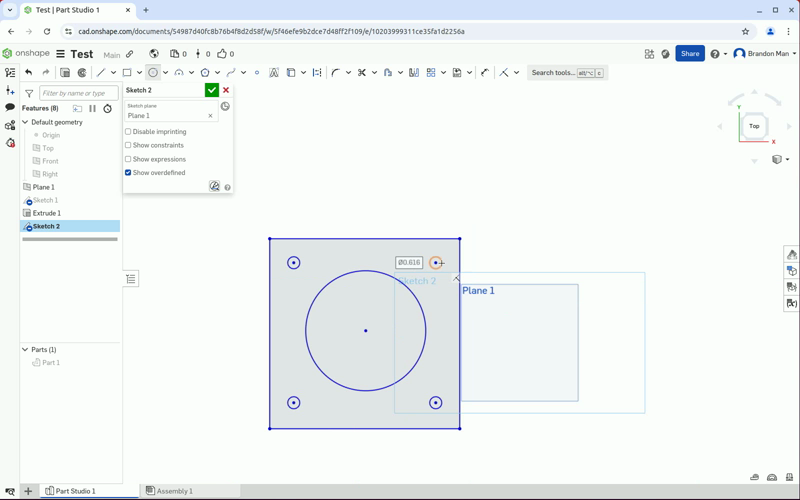
scroll(-6)
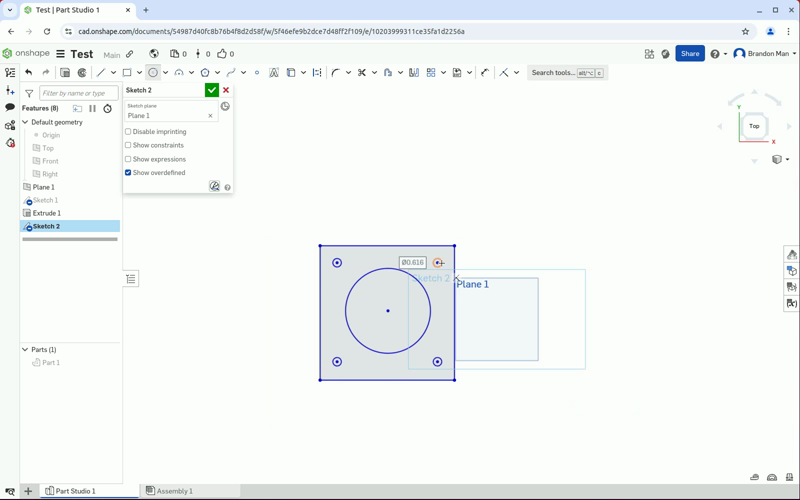
scroll(-6)
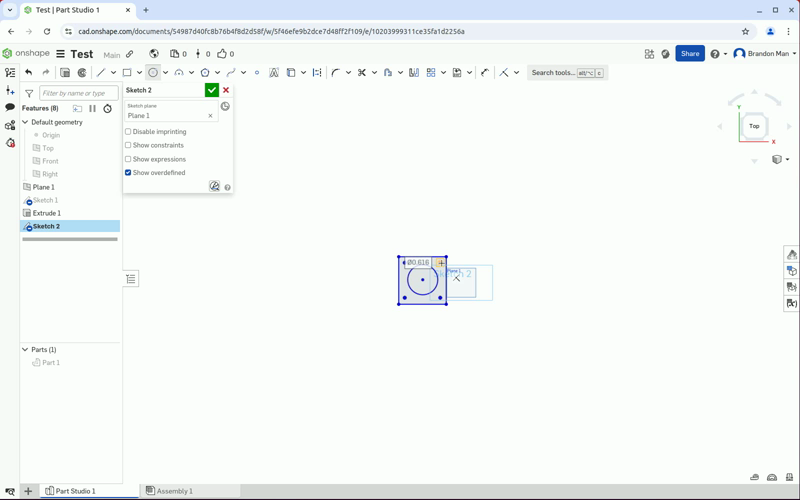
key(esc)
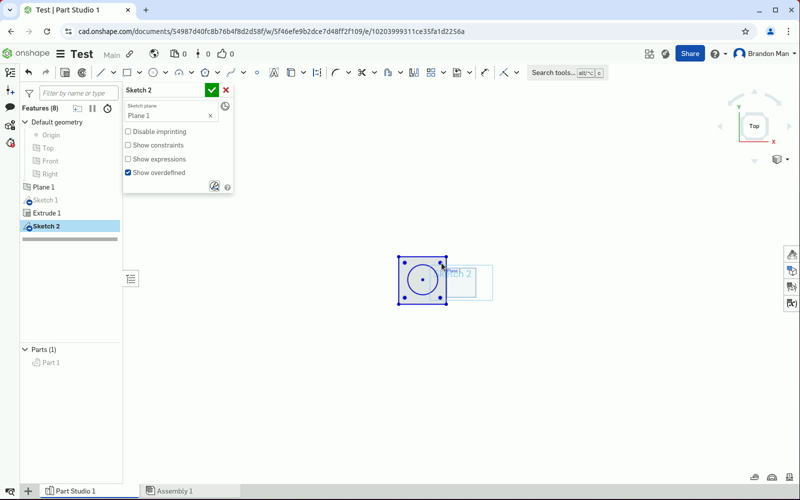
mouse_move(439, 271)
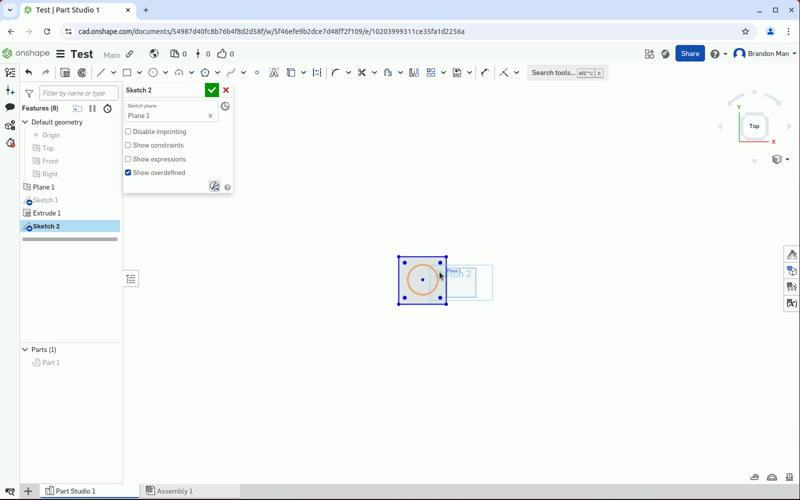
scroll(6)
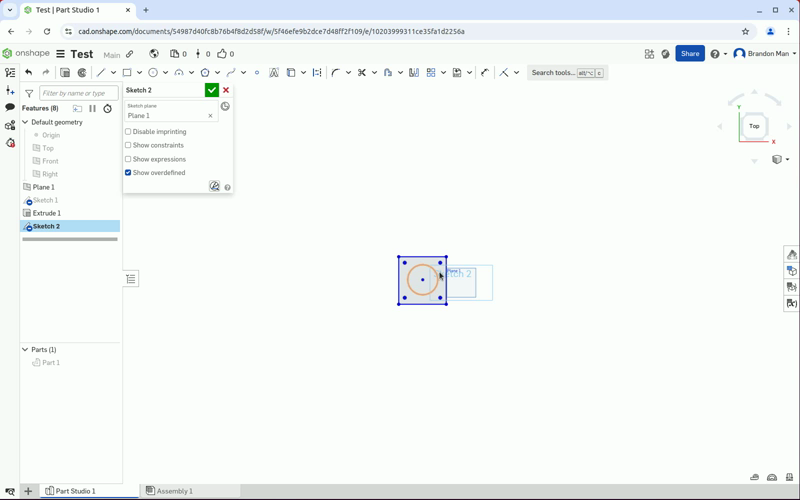
scroll(6)
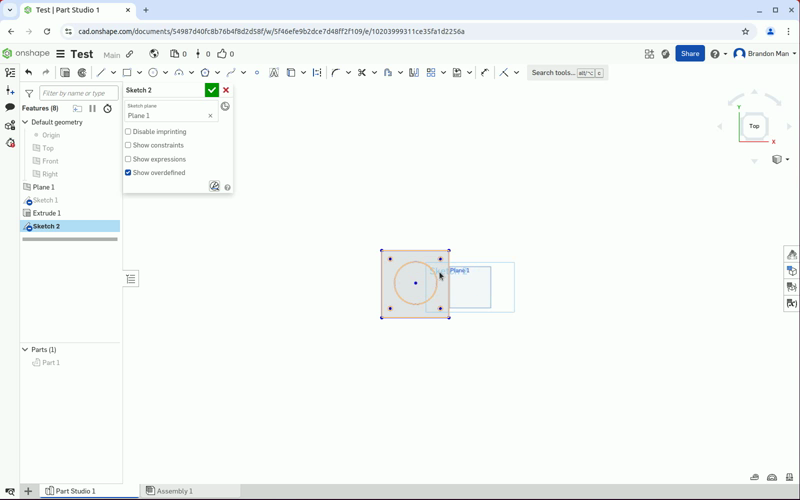
scroll(6)
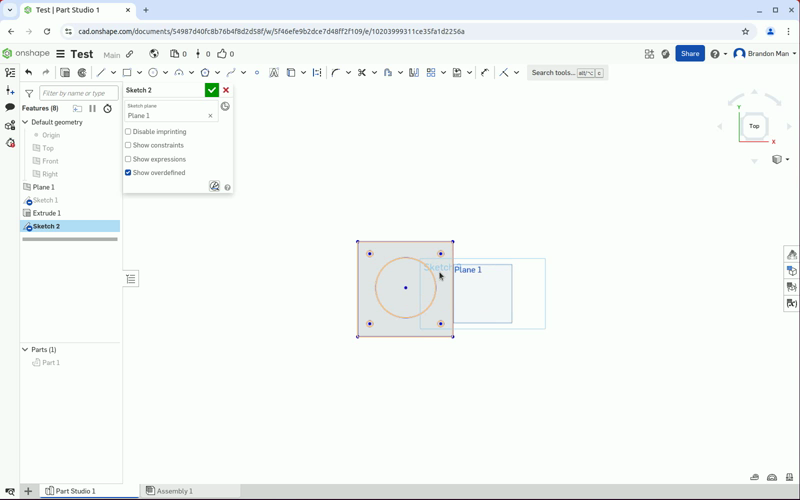
scroll(6)
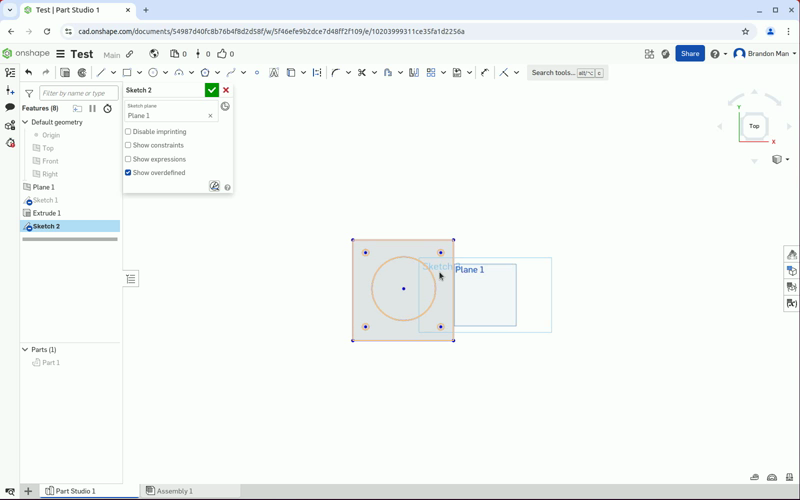
scroll(6)
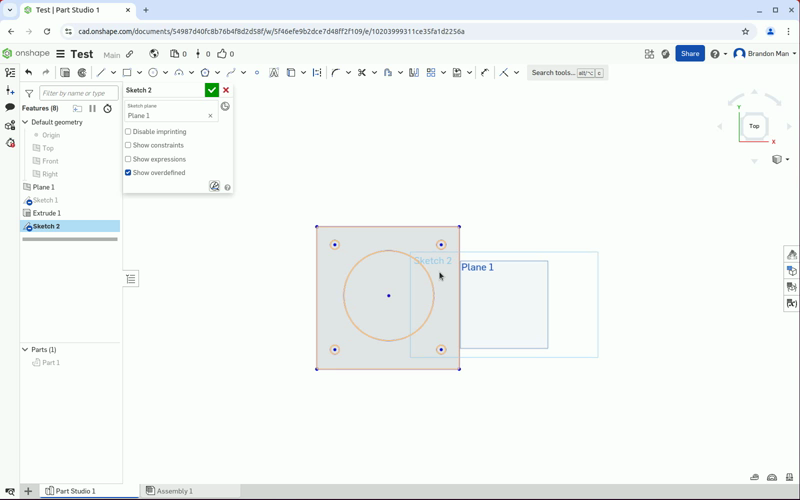
scroll(6)
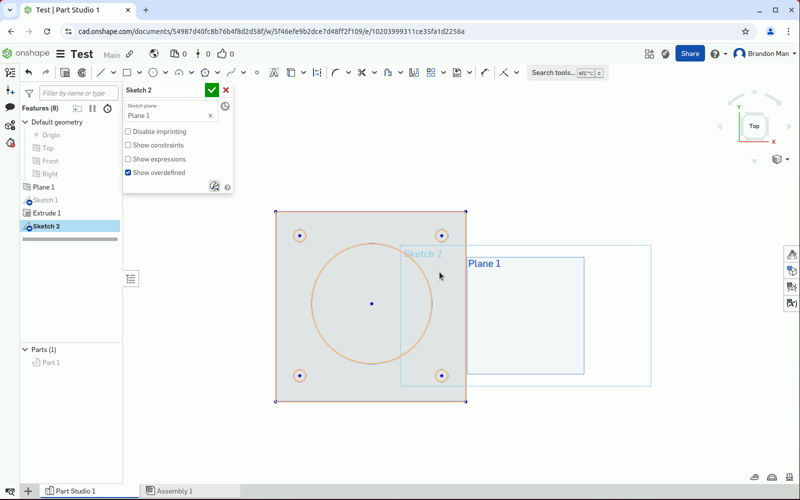
scroll(6)
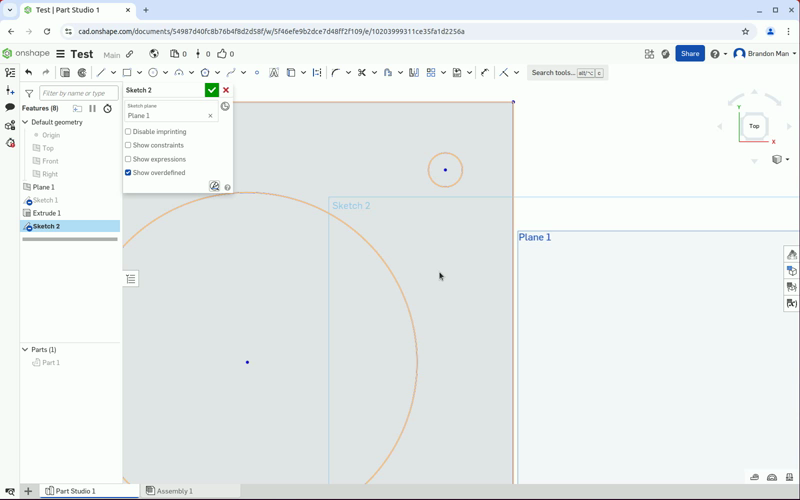
click(439, 271)
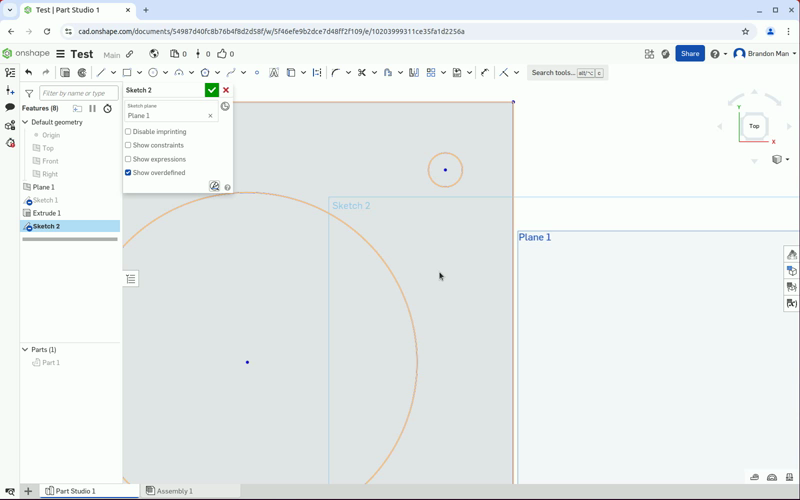
scroll(-6)
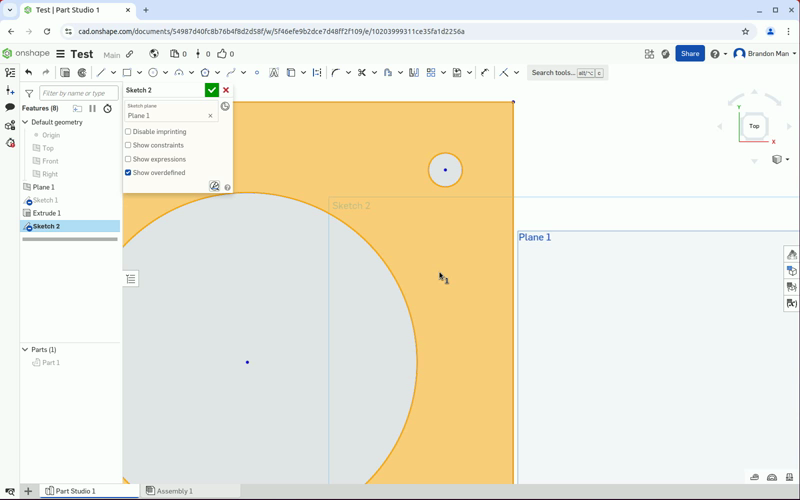
scroll(-6)
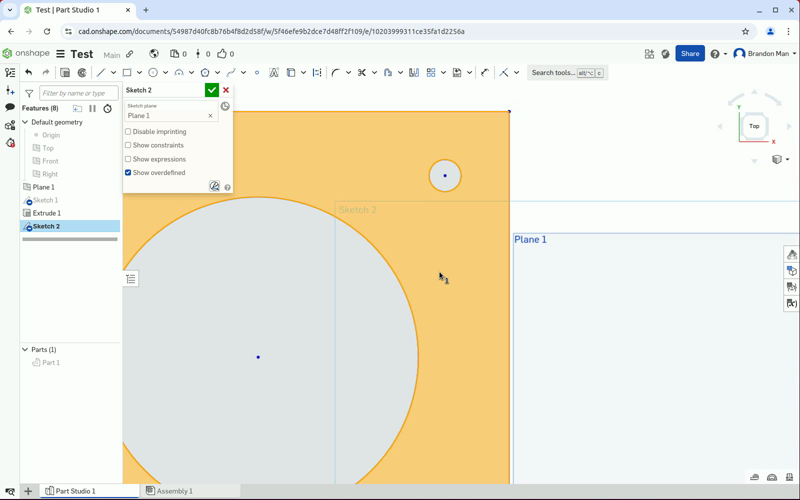
scroll(-6)
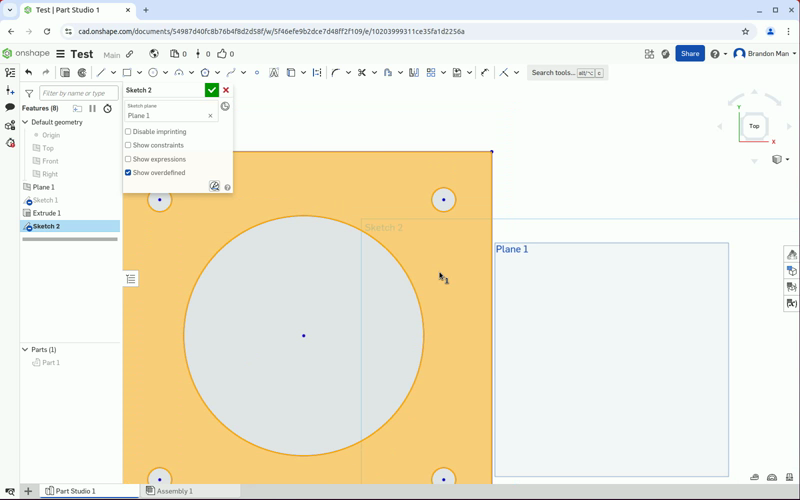
scroll(-6)
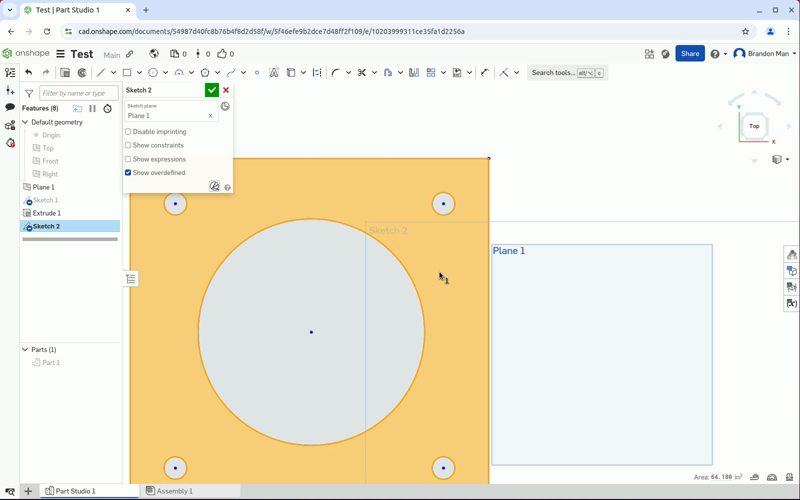
scroll(-6)
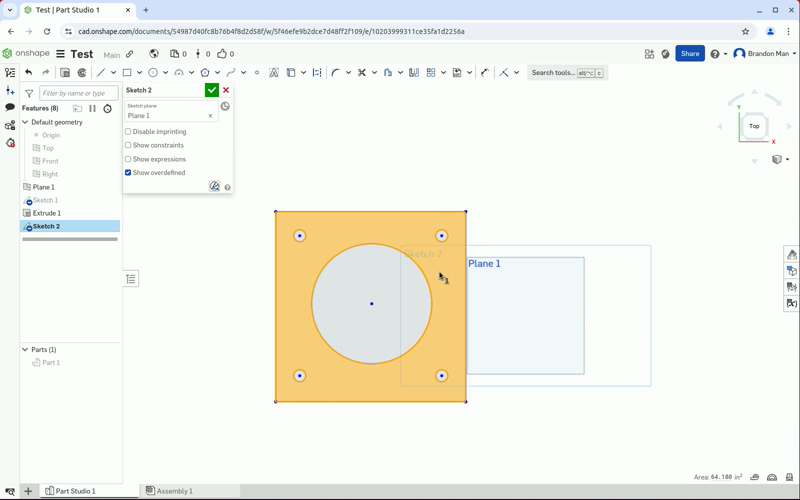
scroll(-6)
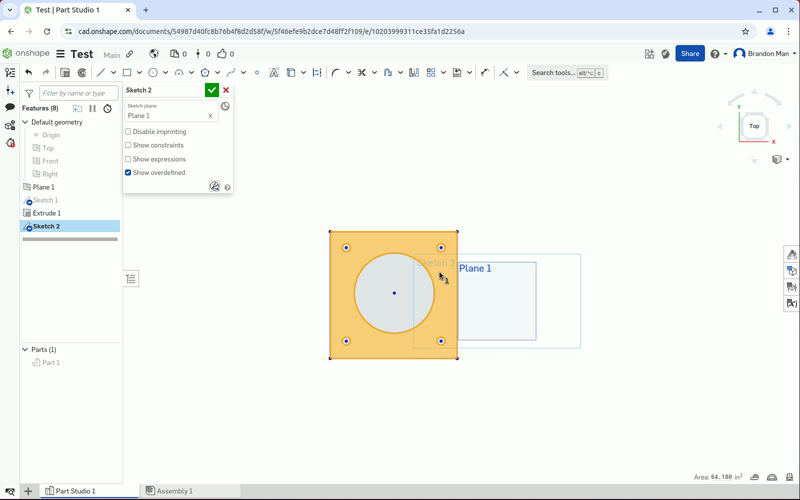
scroll(-6)
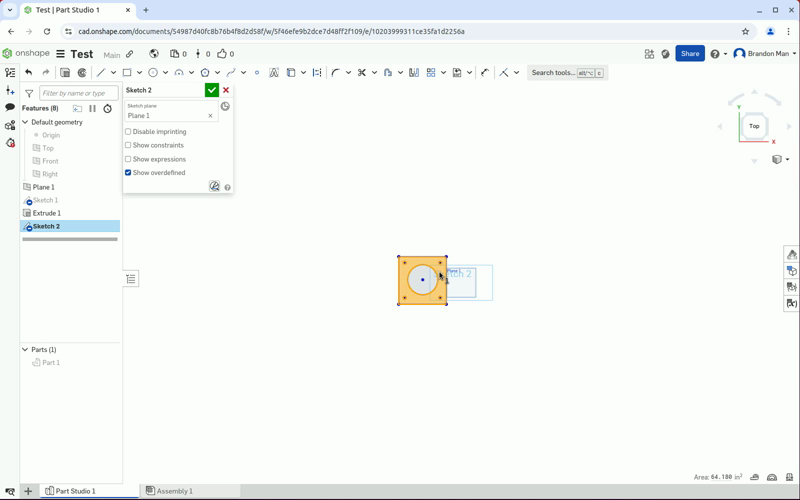
mouse_move(73, 352)
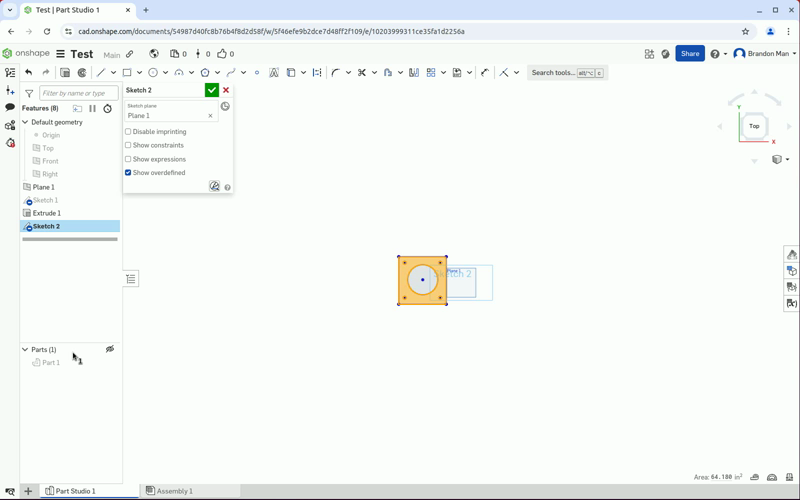
key(shift+y)
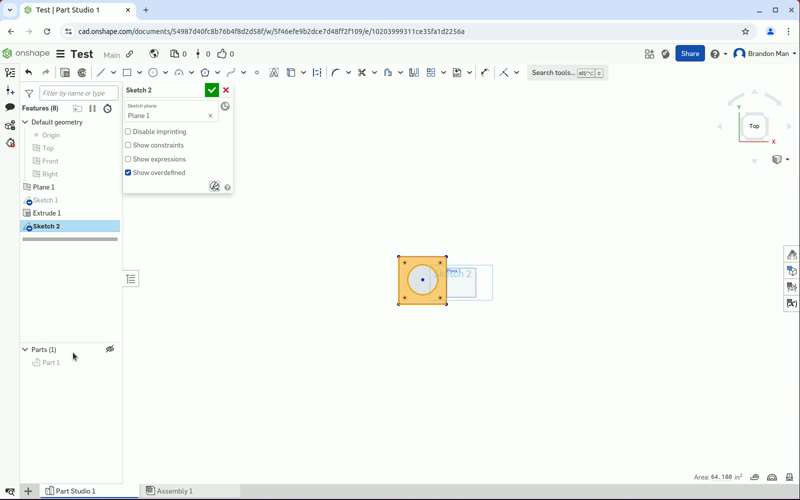
key(shift+e)
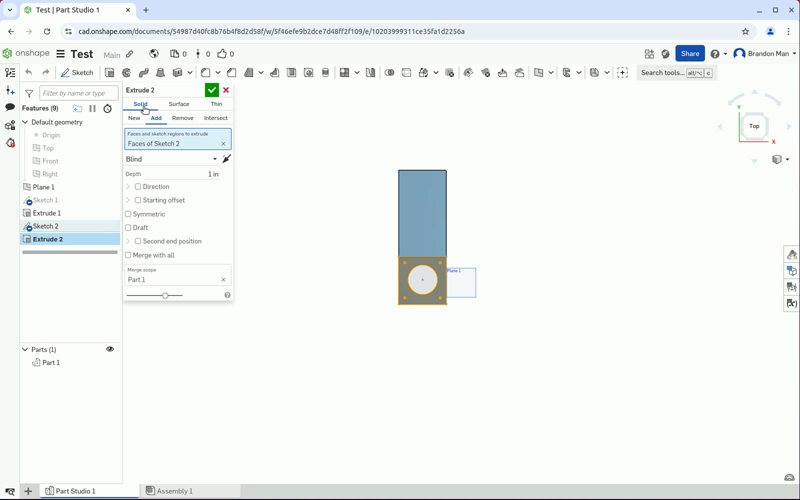
mouse_move(143, 106)
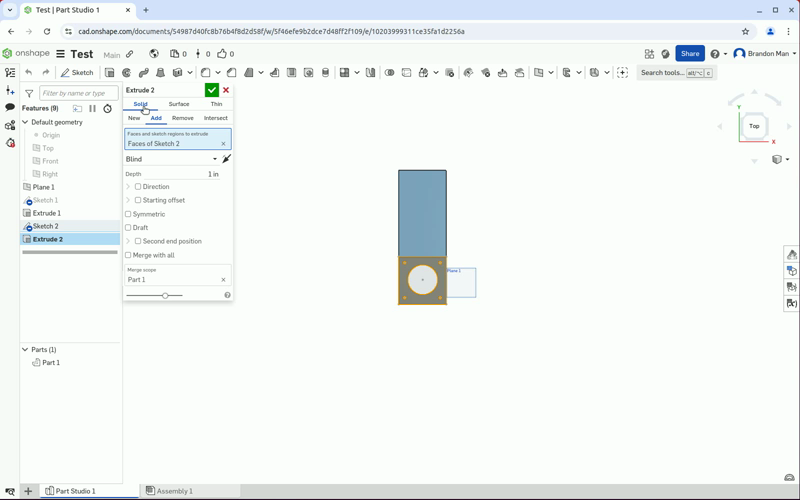
click(143, 106)
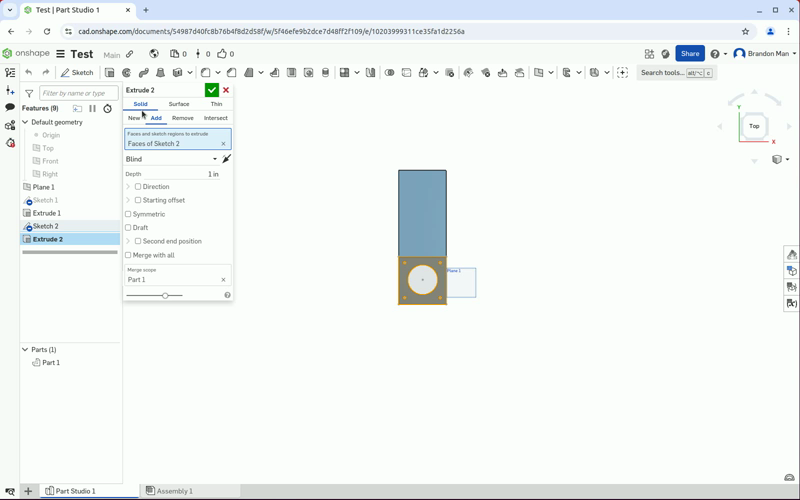
mouse_move(137, 120)
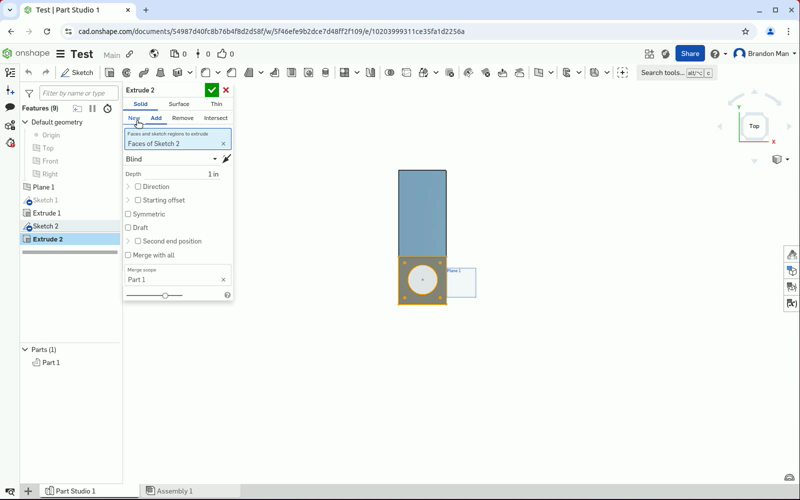
click(137, 120)
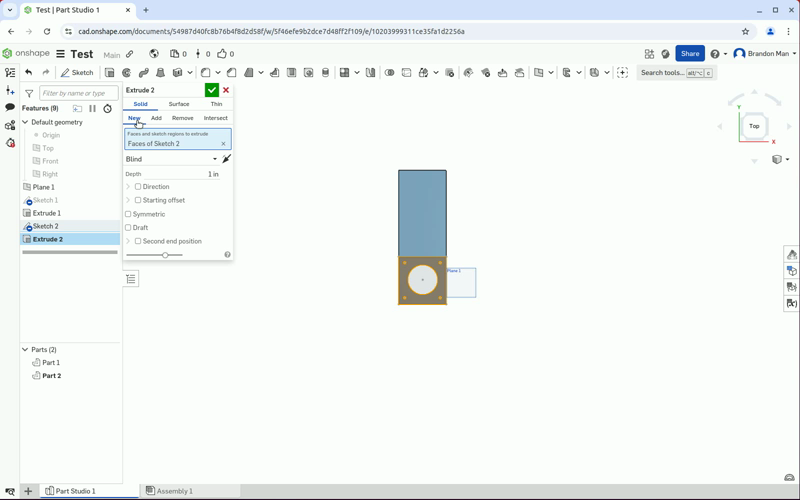
key(tab, 4)
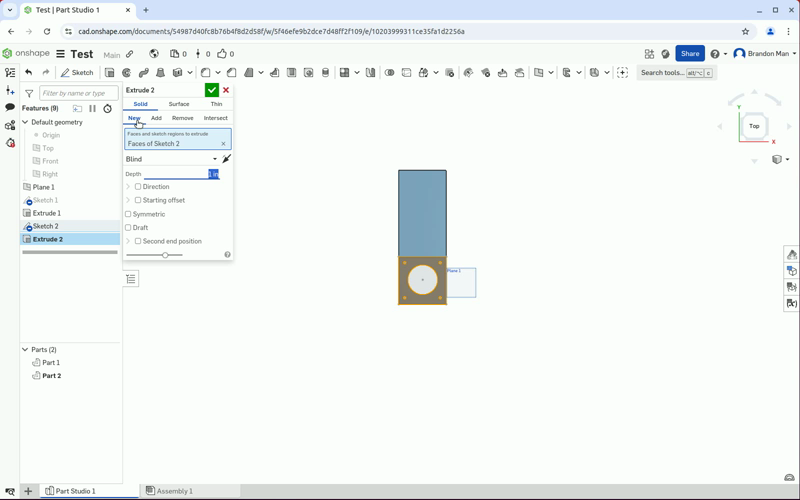
text(1.444)
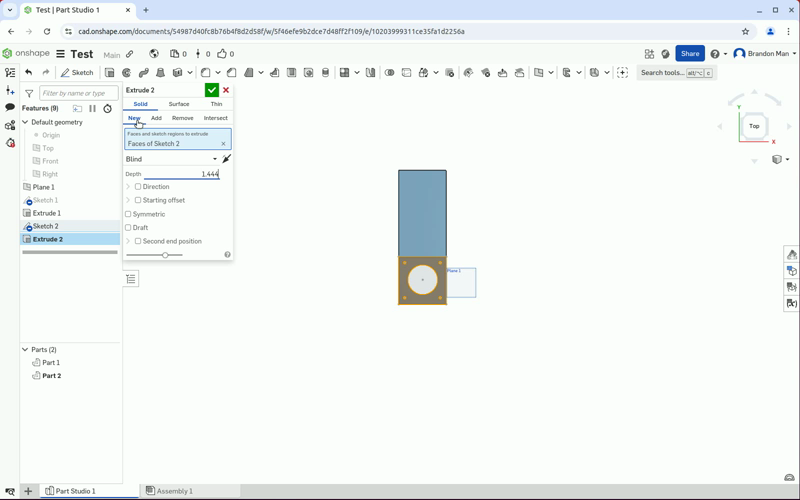
key(enter)
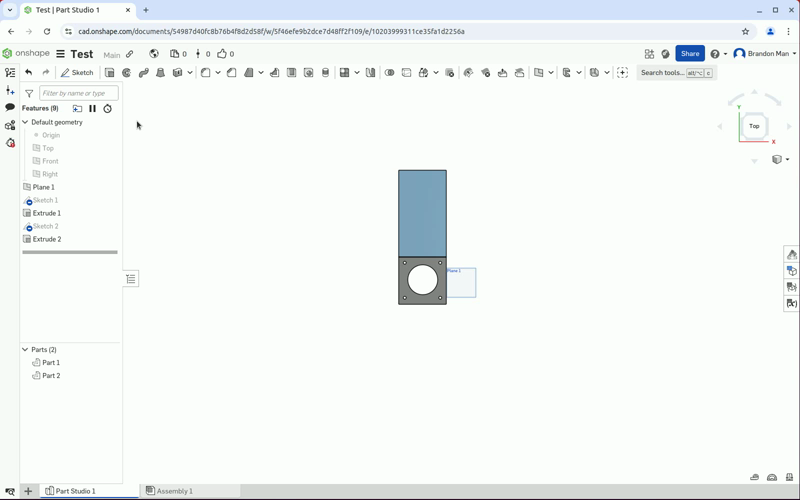
key(shift+h)
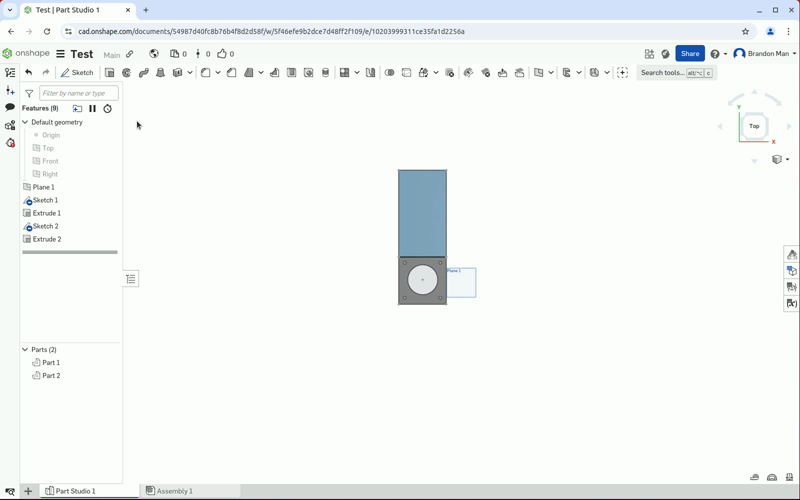
key(shift+h)
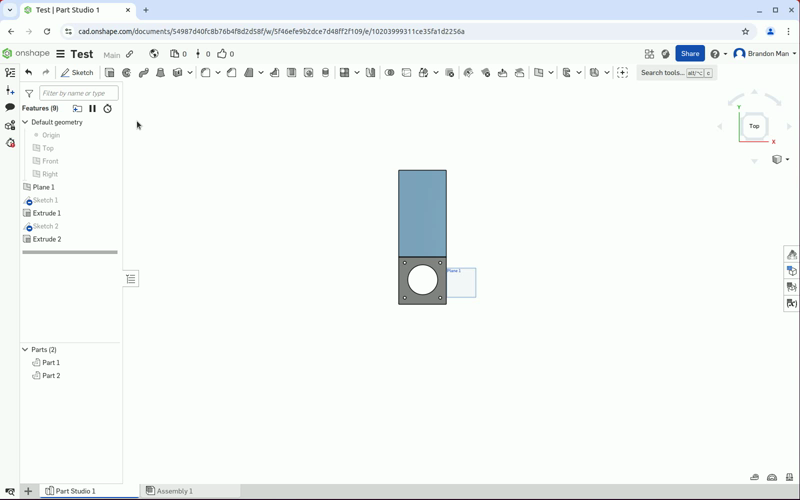
mouse_move(73, 189)
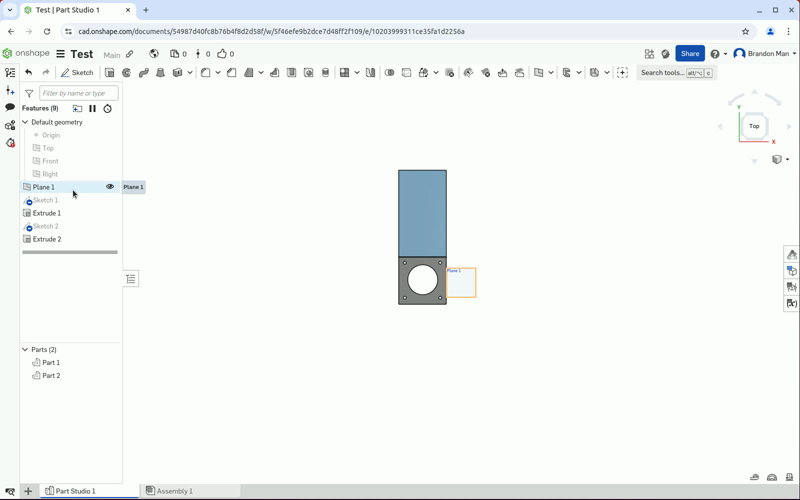
click(73, 189)
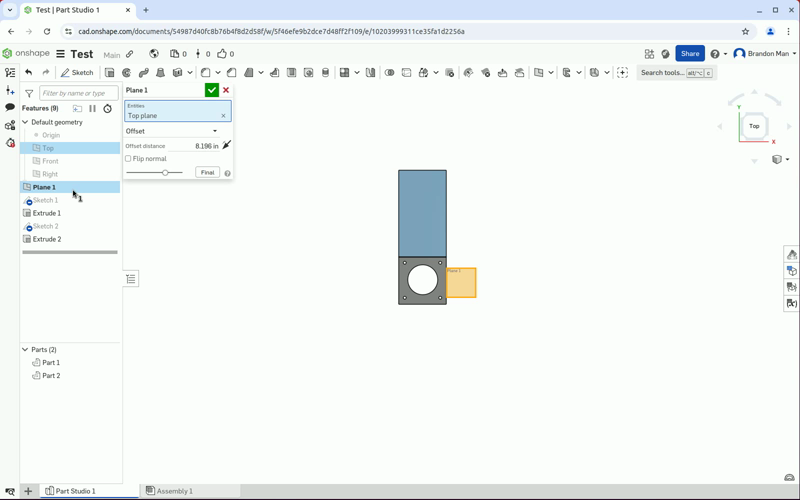
mouse_move(229, 92)
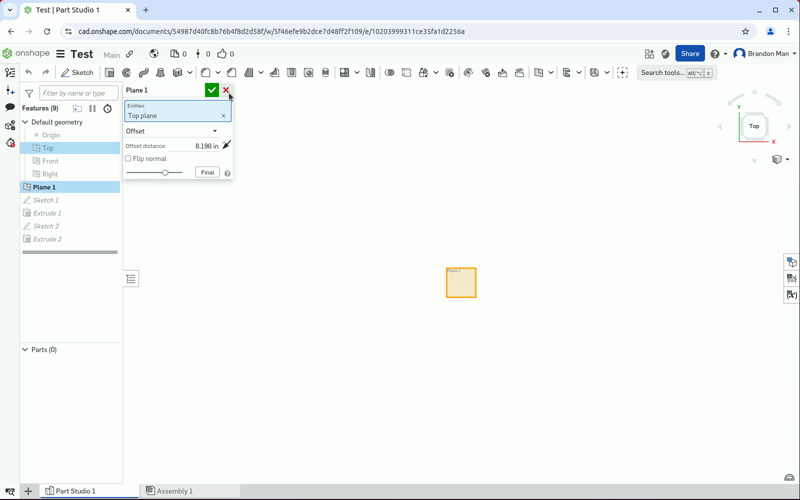
click(229, 92)
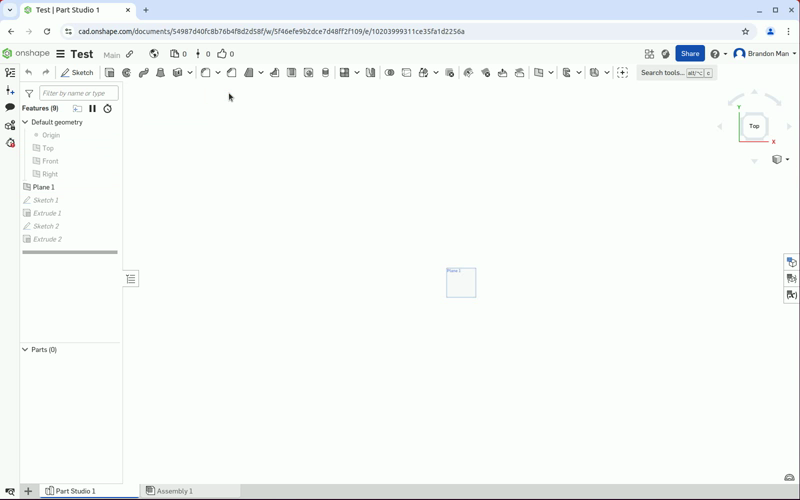
key(shift+s)
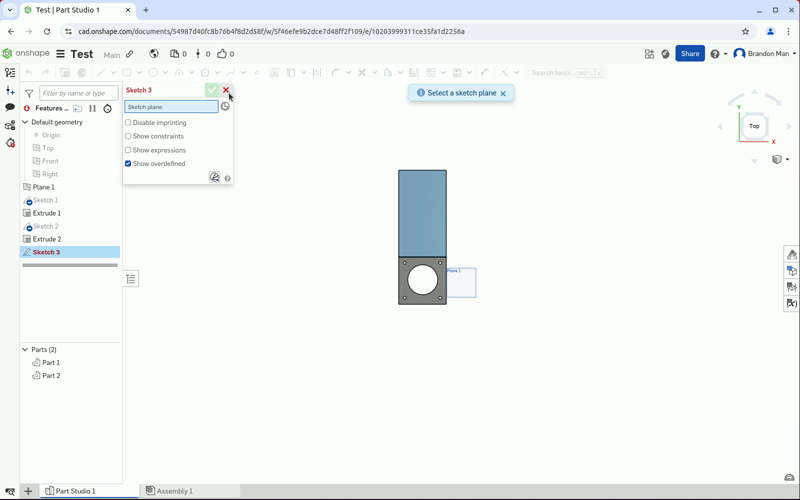
mouse_move(73, 189)
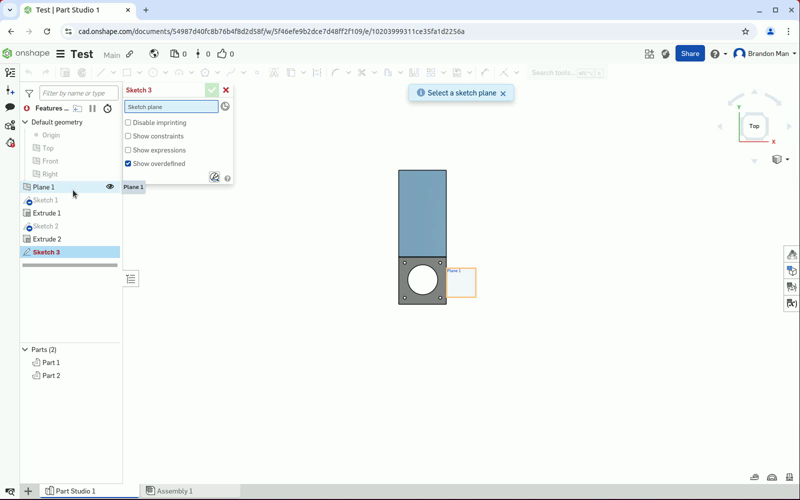
click(73, 189)
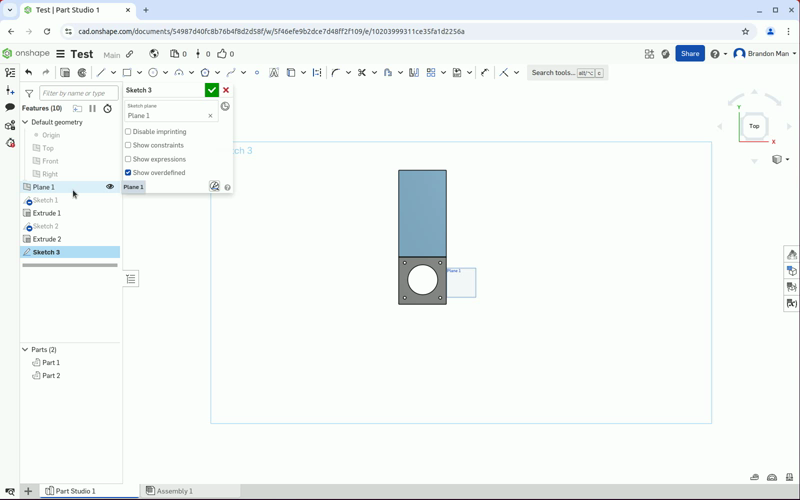
mouse_move(73, 352)
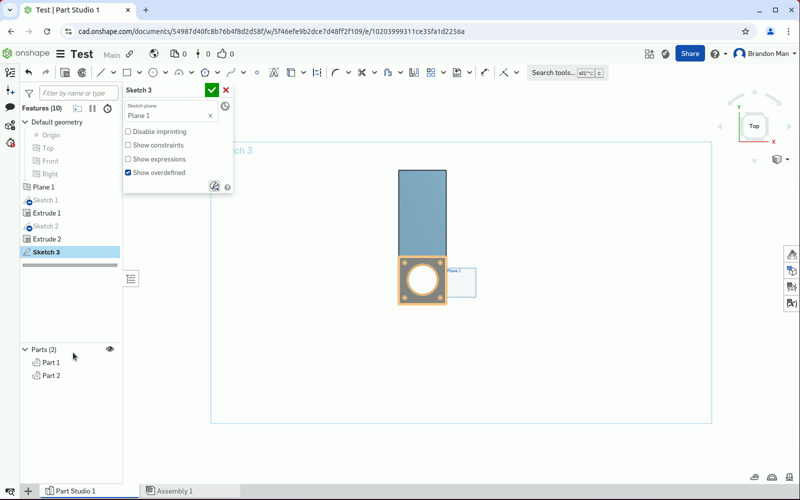
key(y)
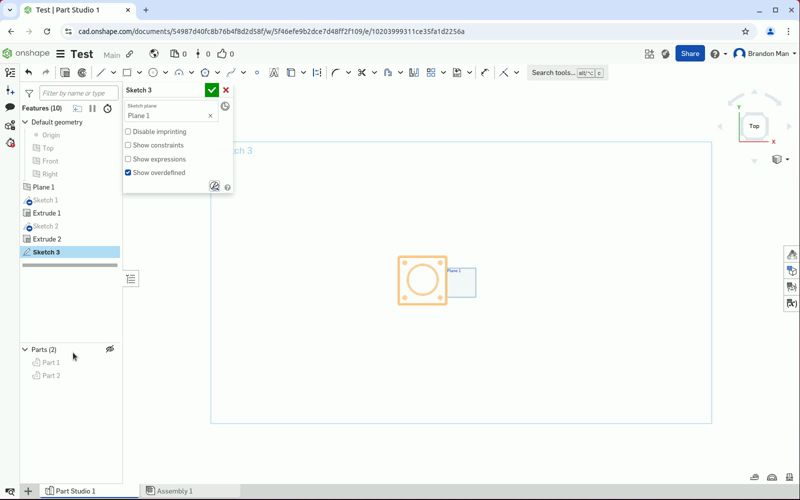
key(c)
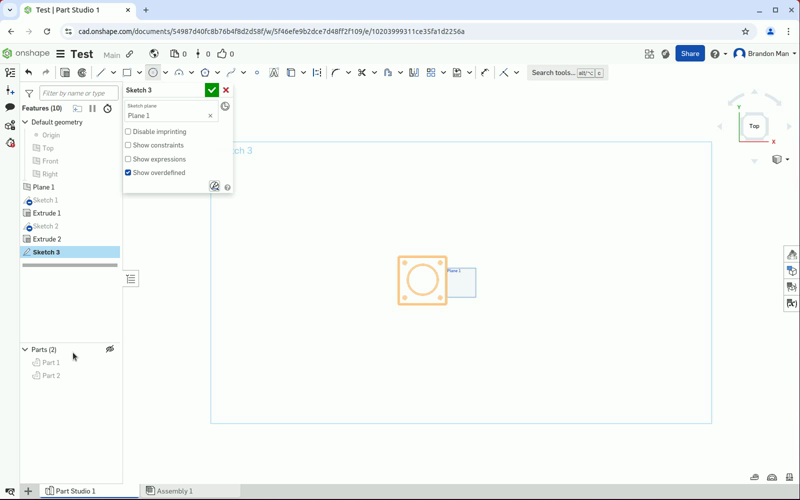
key_down(shift)
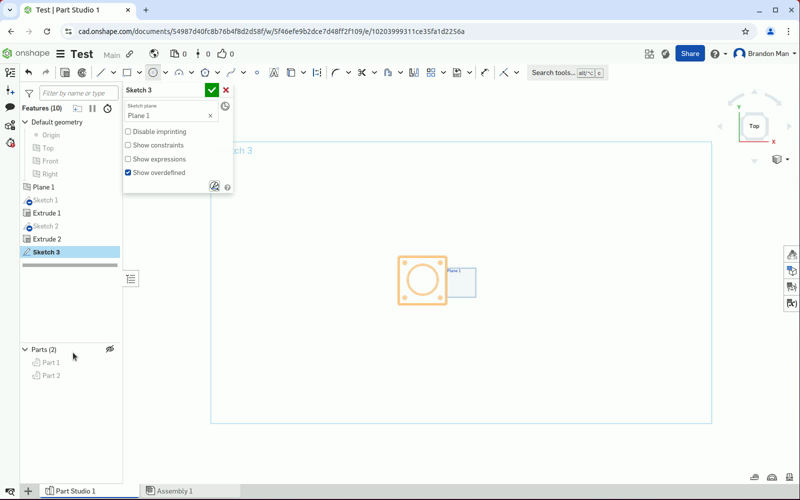
mouse_move(439, 262)
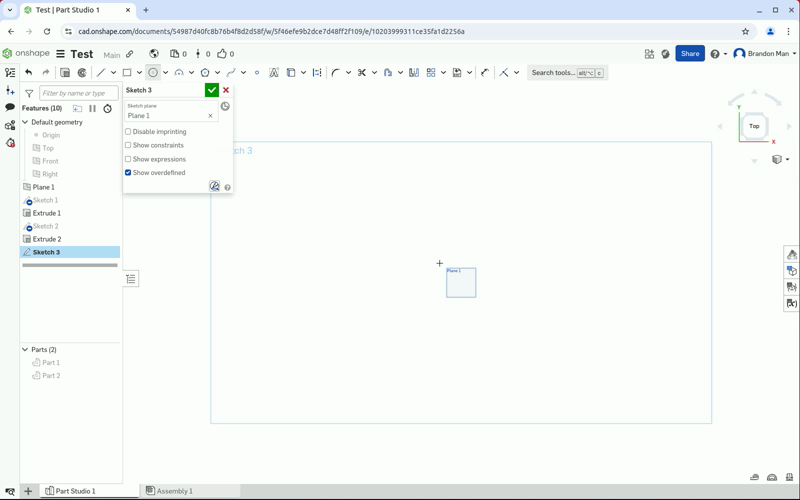
click(439, 262)
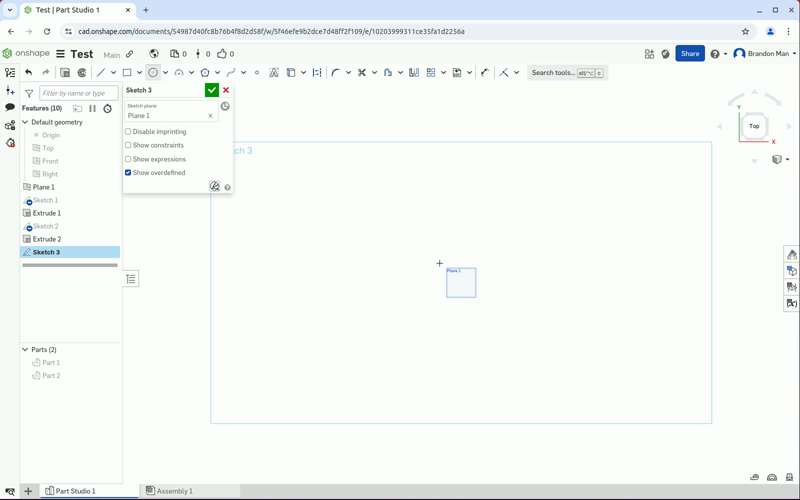
key_up(shift)
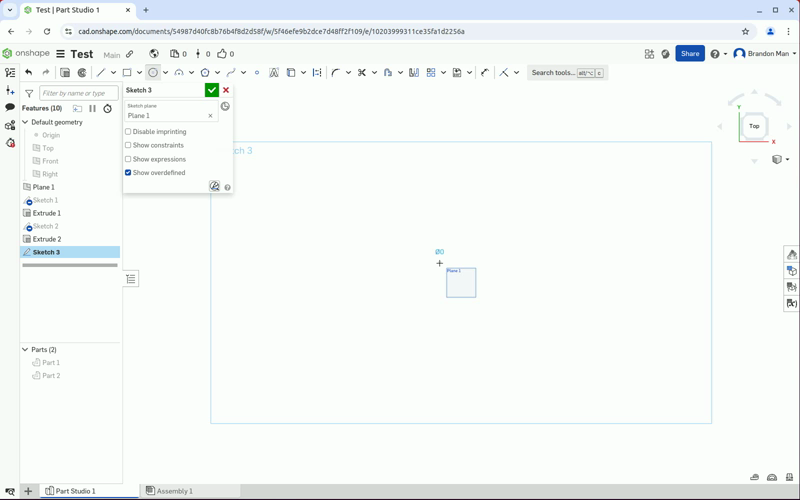
mouse_move(442, 262)
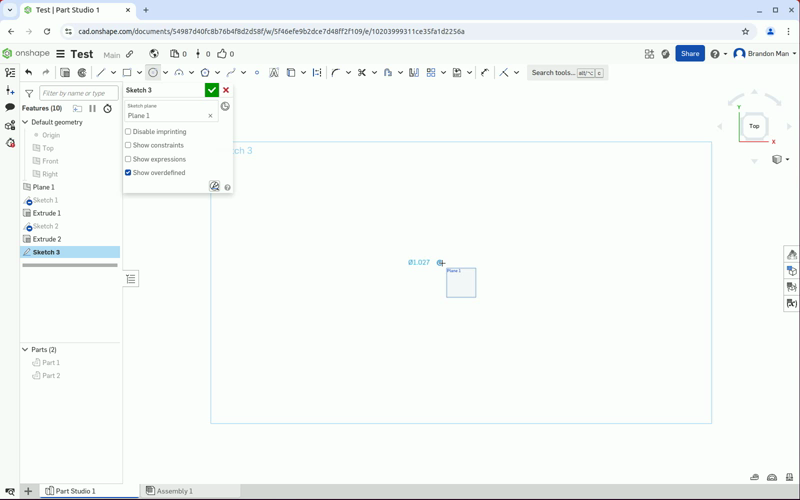
scroll(6)
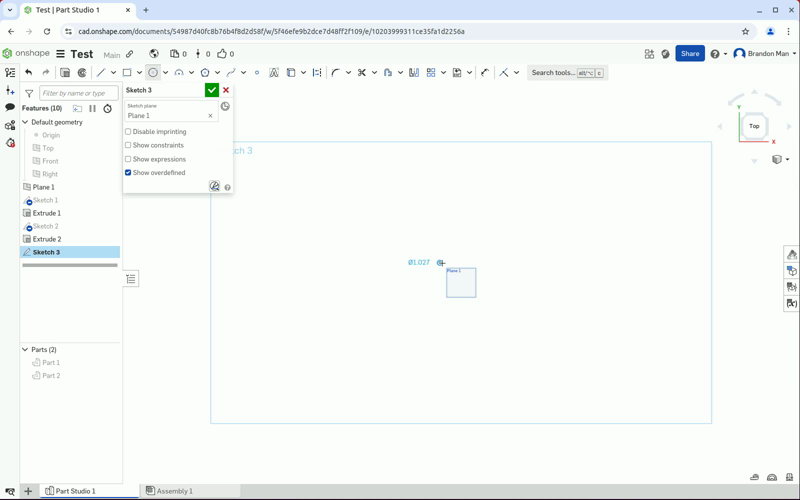
scroll(6)
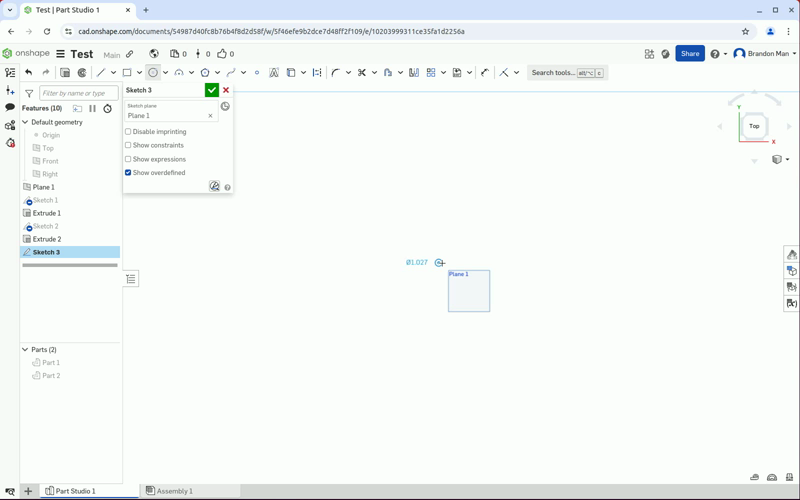
scroll(6)
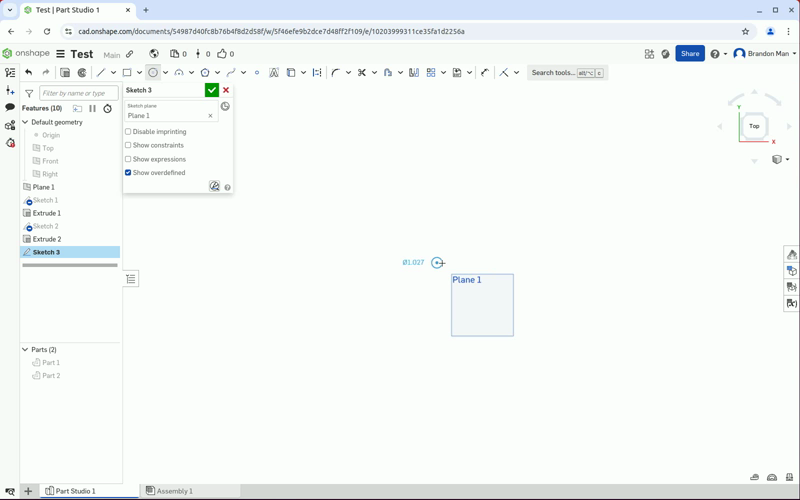
scroll(6)
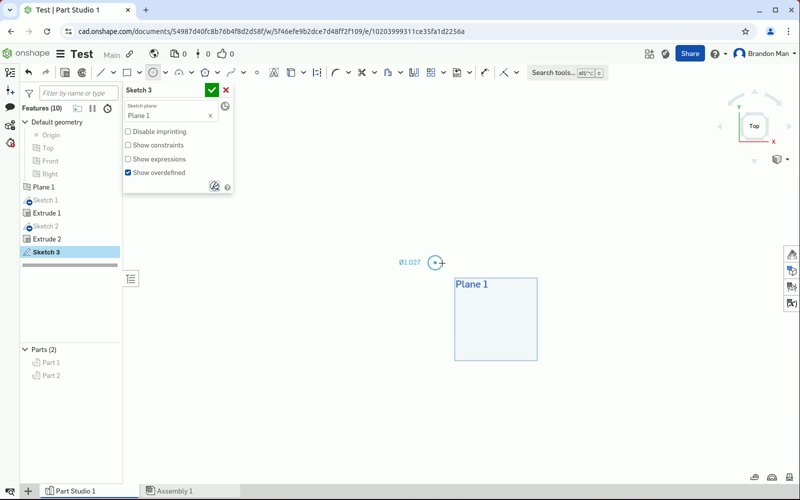
scroll(6)
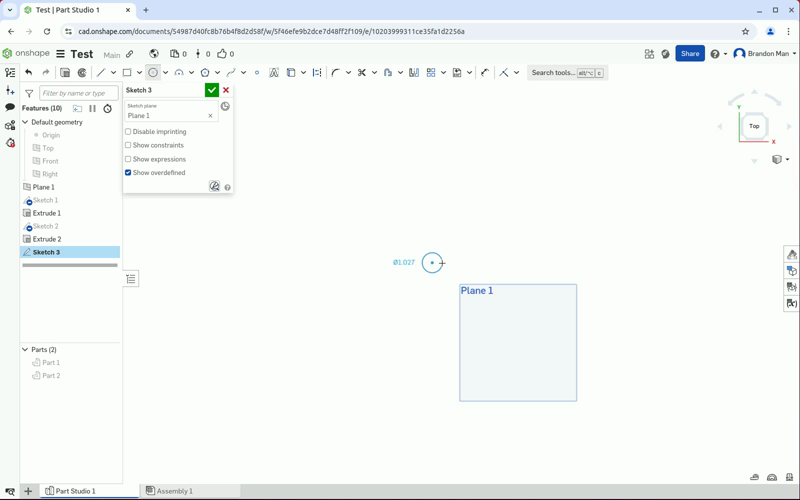
scroll(6)
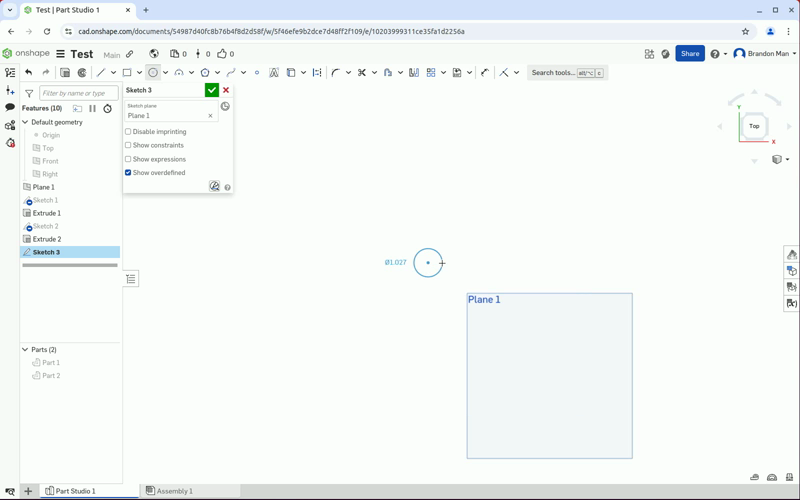
scroll(6)
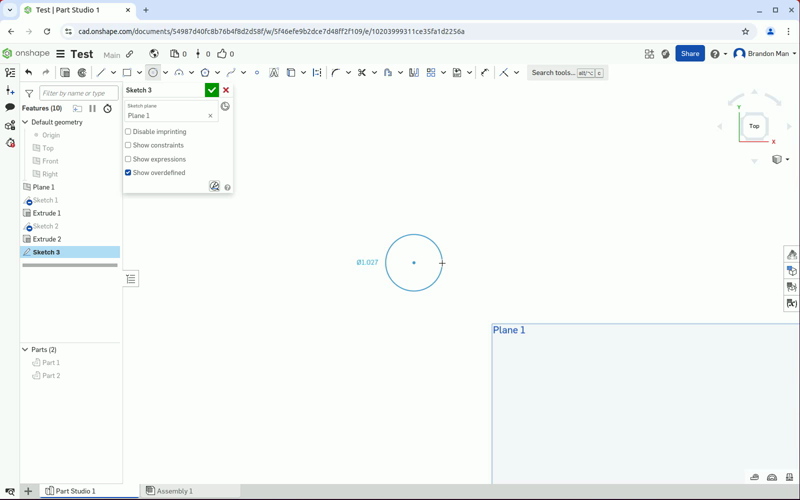
click(442, 262)
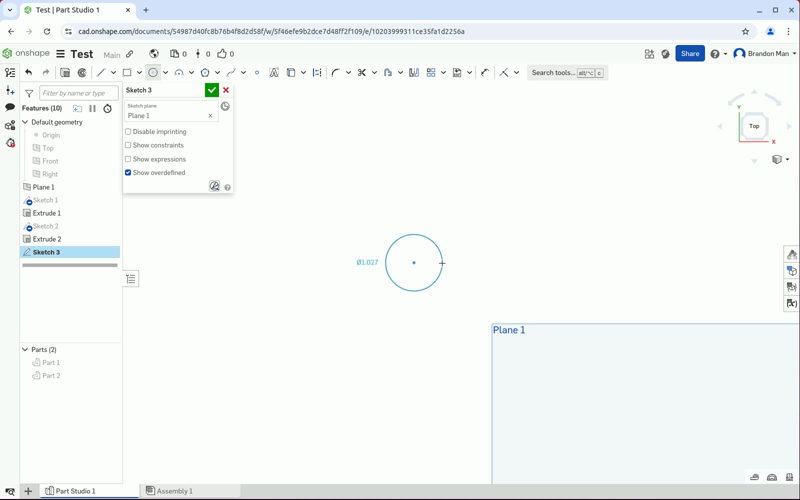
scroll(-6)
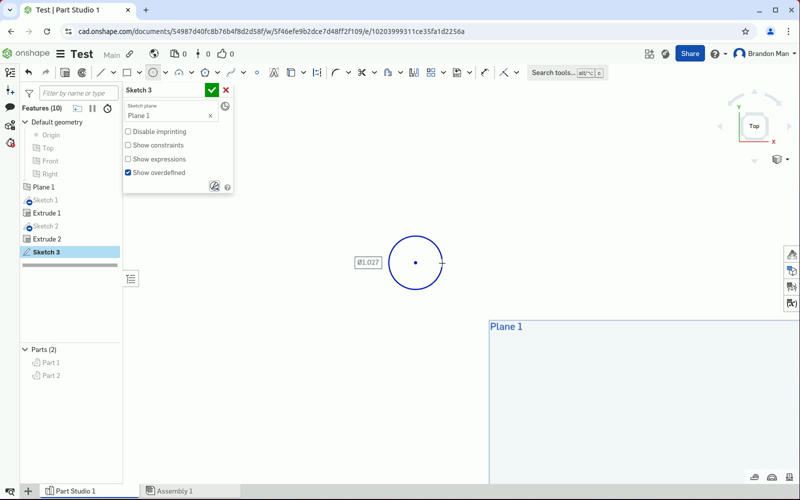
scroll(-6)
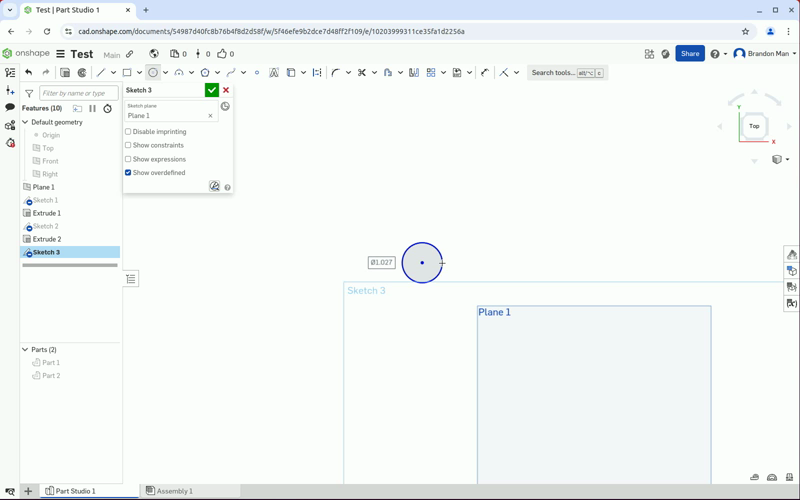
scroll(-6)
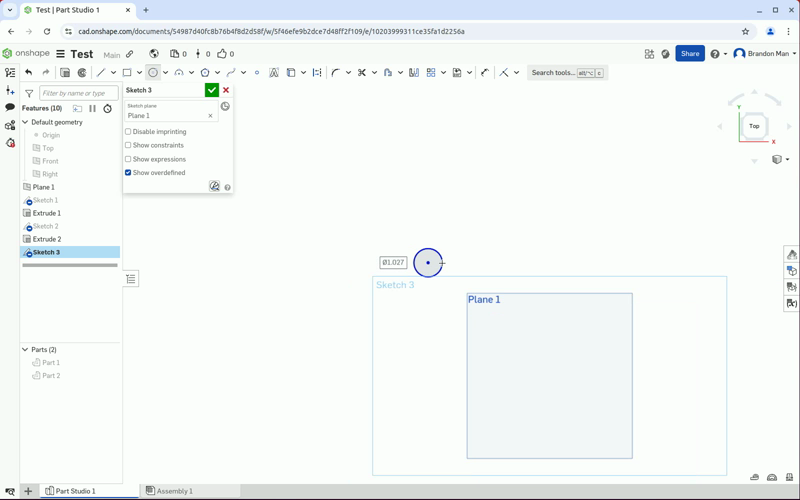
scroll(-6)
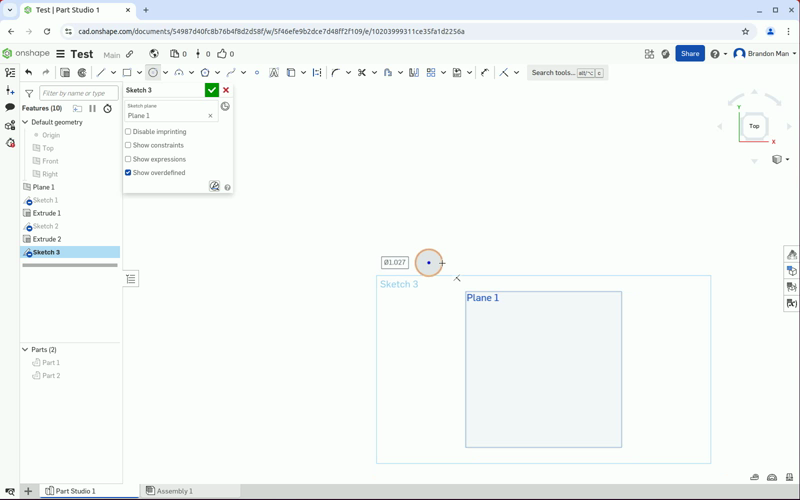
scroll(-6)
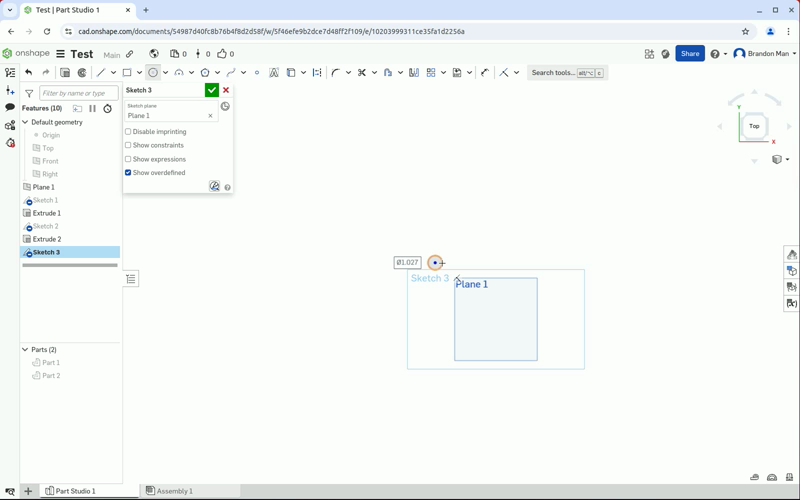
scroll(-6)
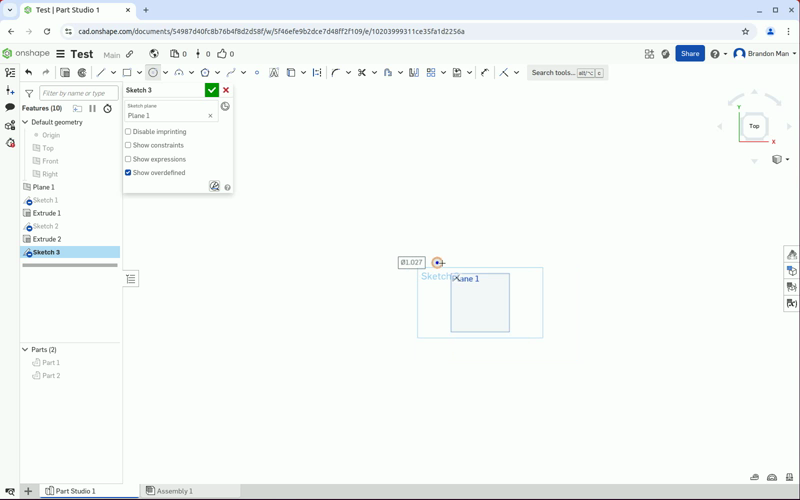
scroll(-6)
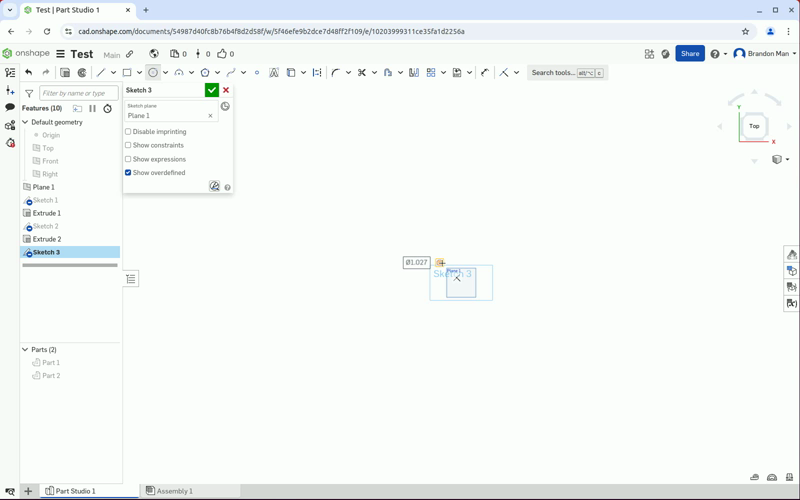
key(esc)
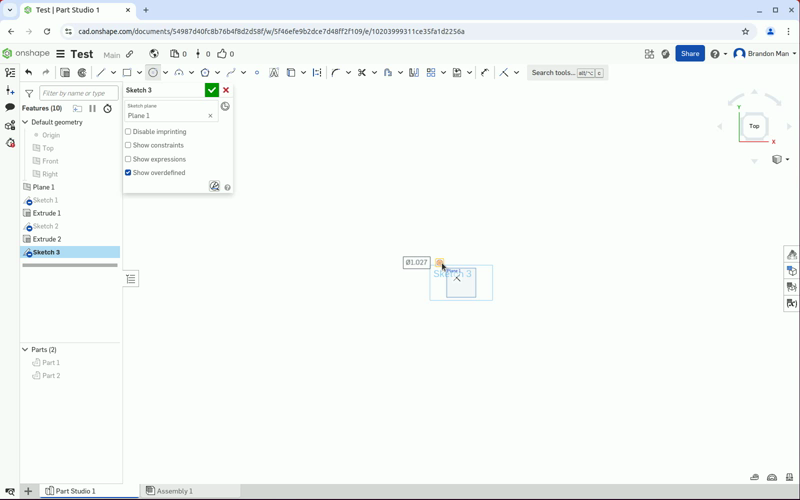
mouse_move(438, 264)
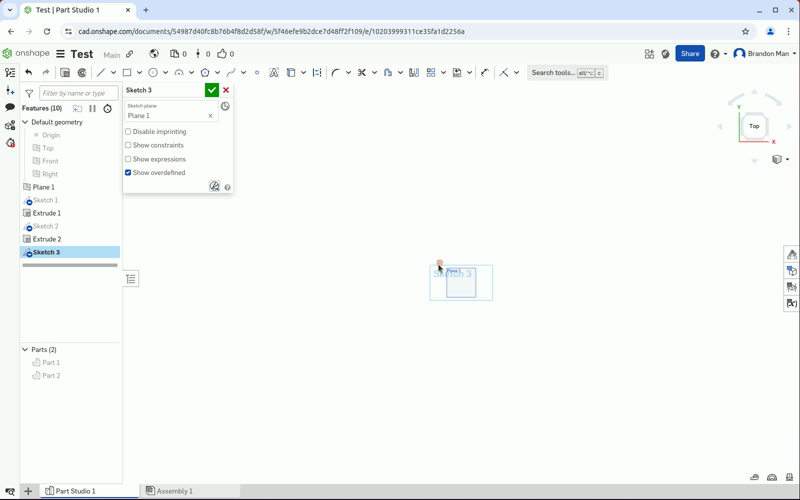
scroll(6)
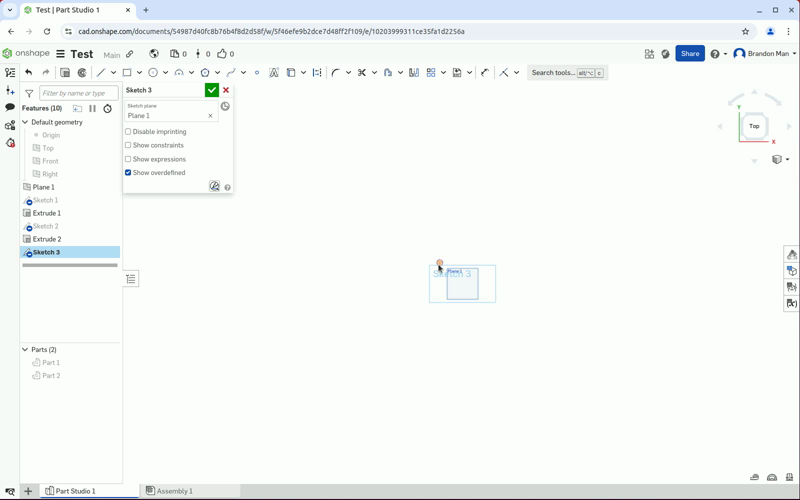
scroll(6)
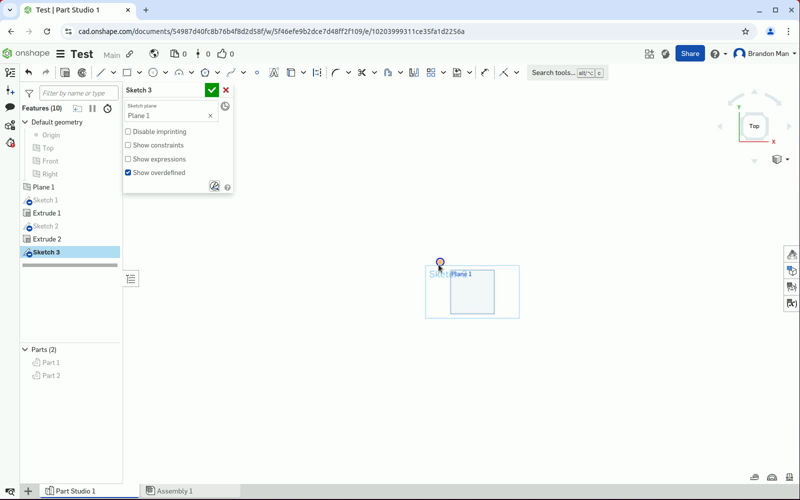
scroll(6)
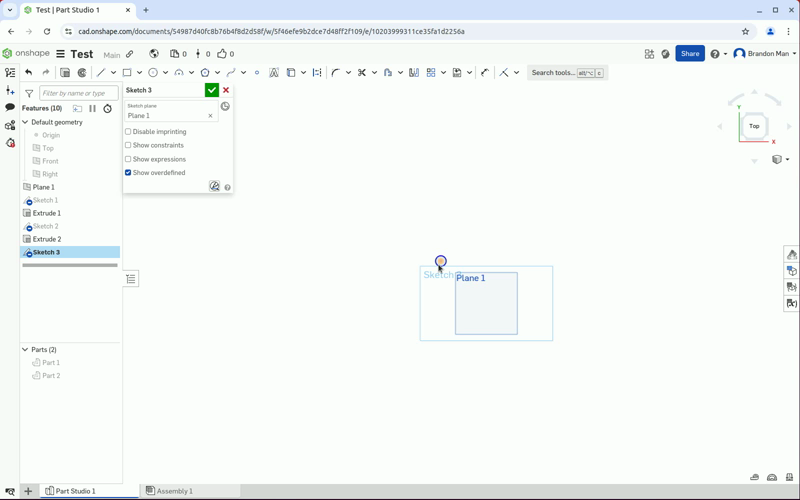
scroll(6)
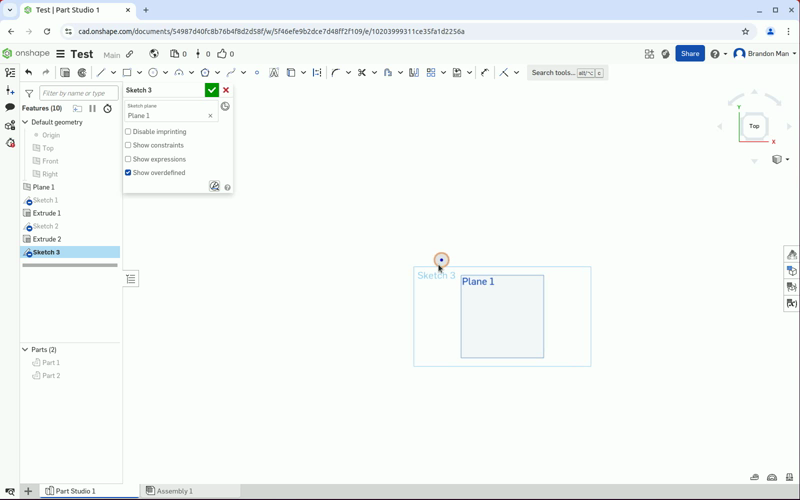
scroll(6)
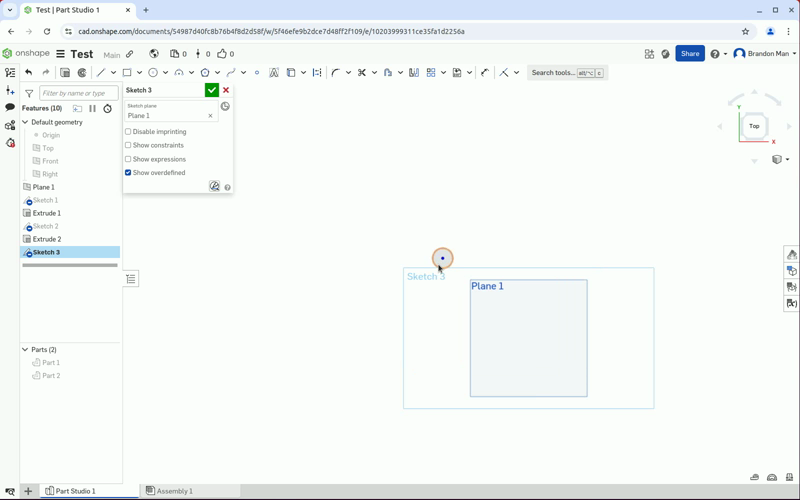
scroll(6)
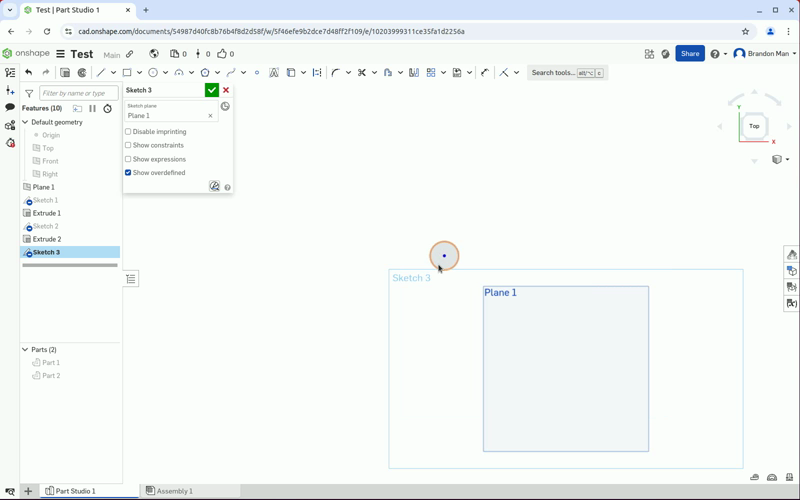
scroll(6)
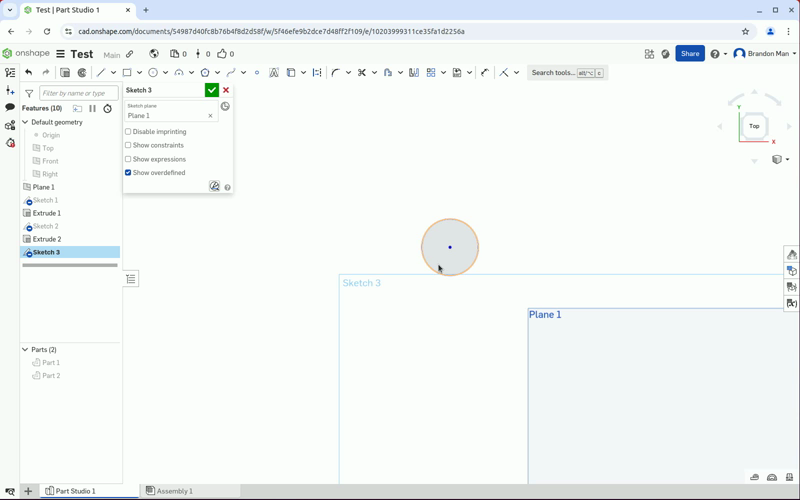
click(438, 264)
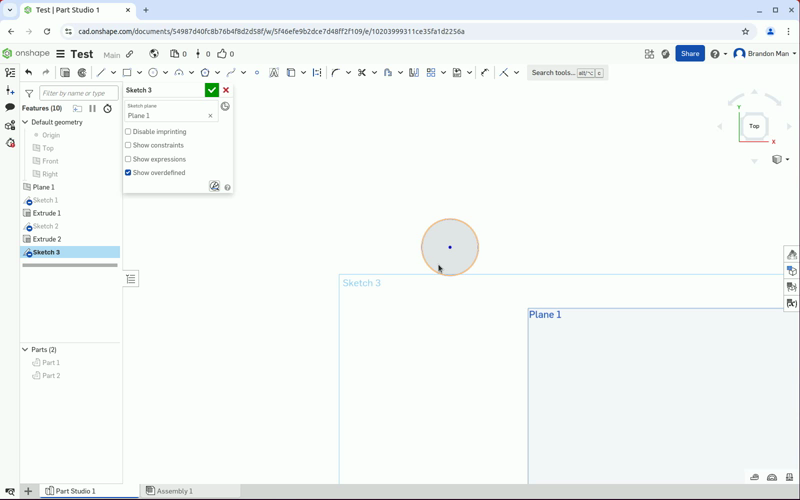
scroll(-6)
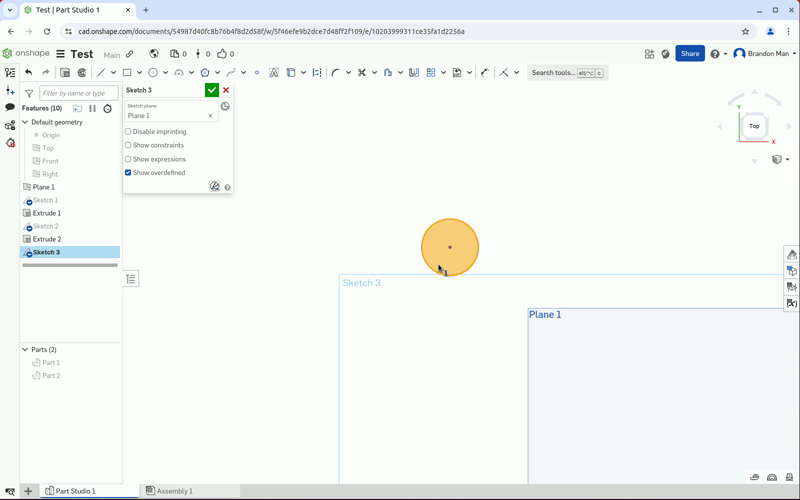
scroll(-6)
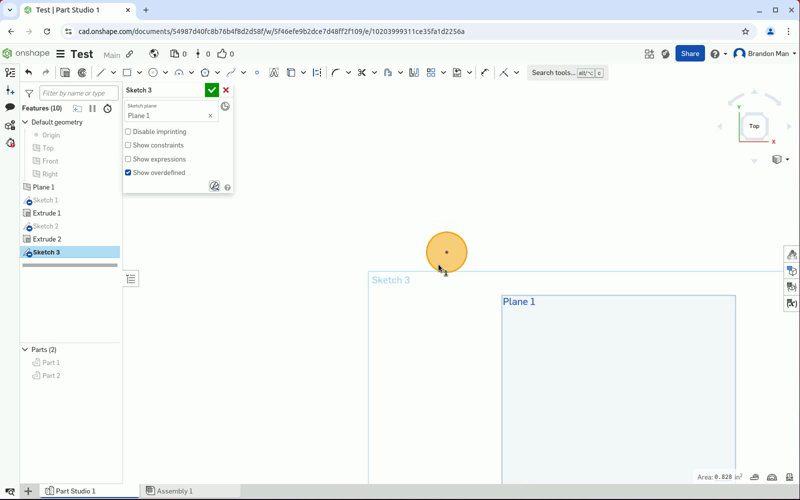
scroll(-6)
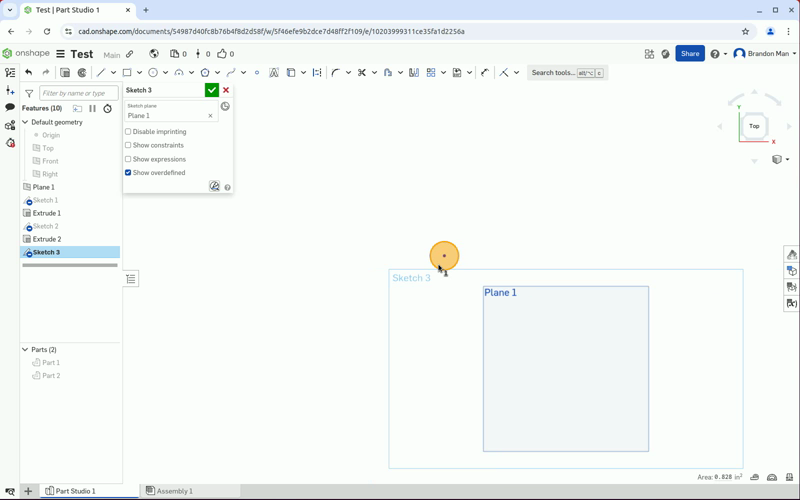
scroll(-6)
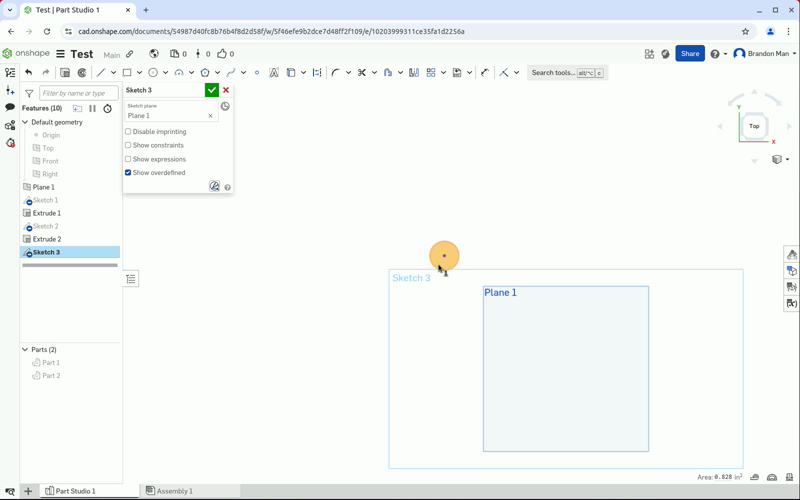
scroll(-6)
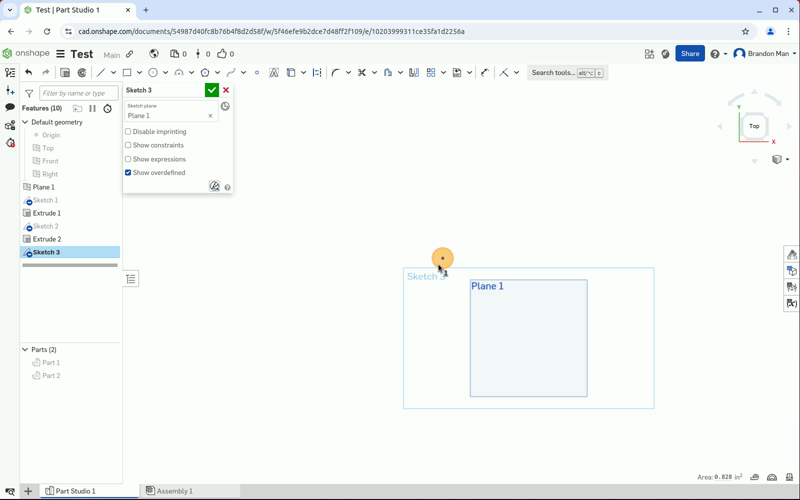
scroll(-6)
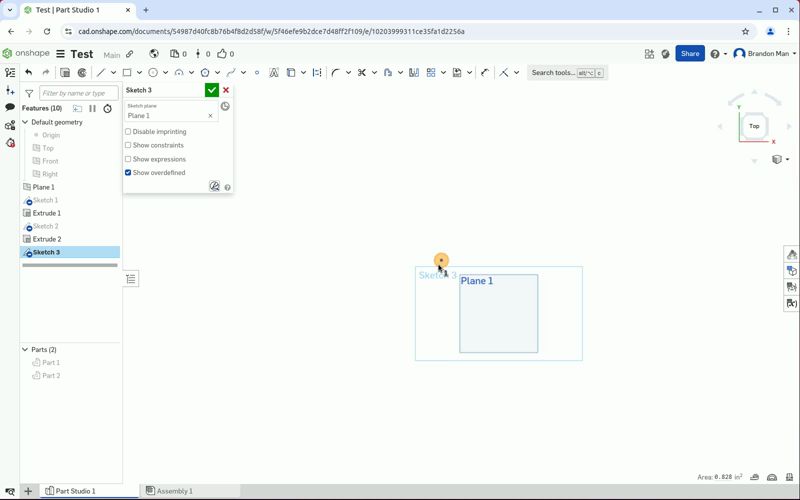
scroll(-6)
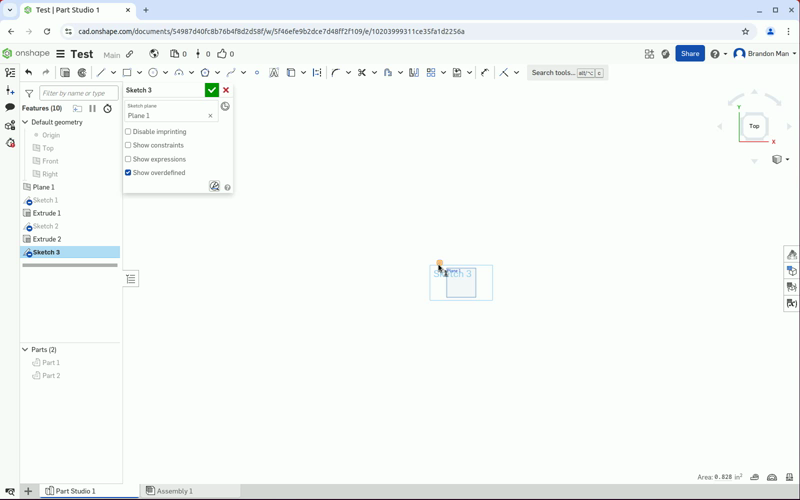
mouse_move(73, 352)
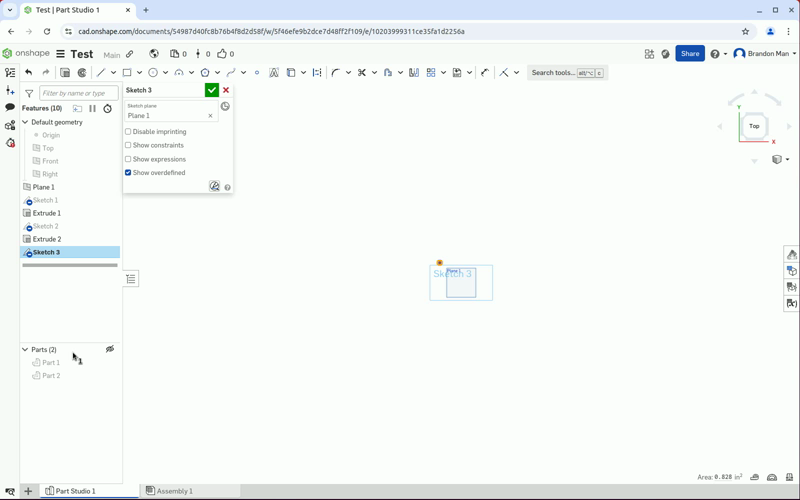
key(shift+y)
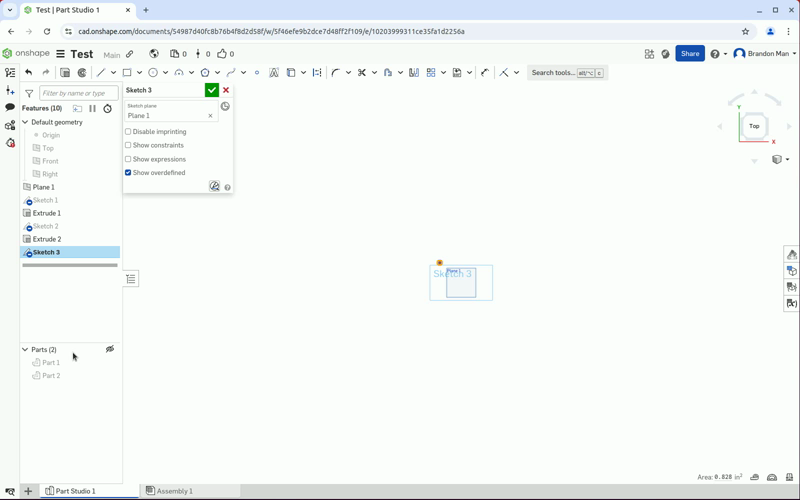
key(shift+e)
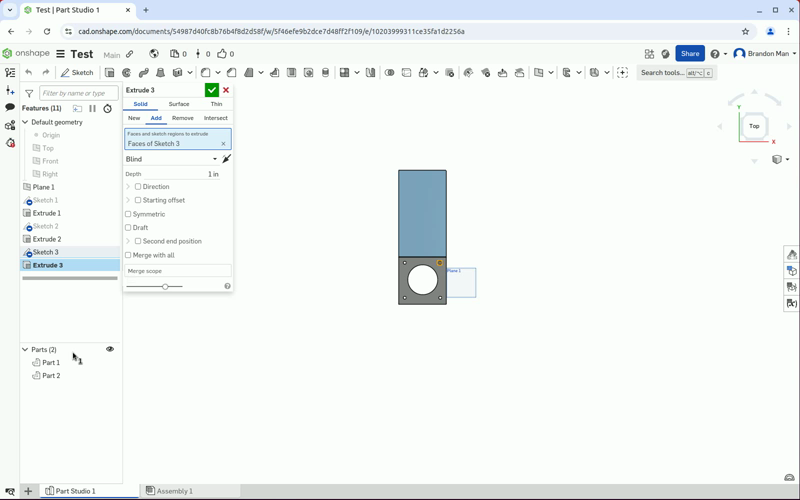
mouse_move(143, 106)
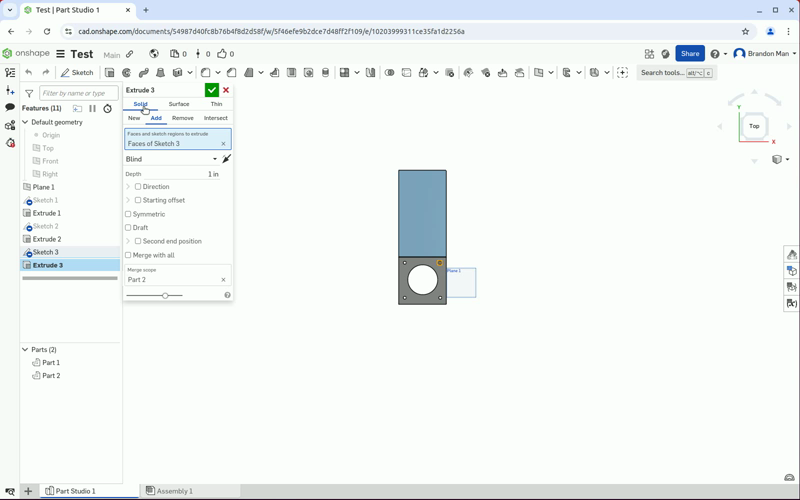
click(143, 106)
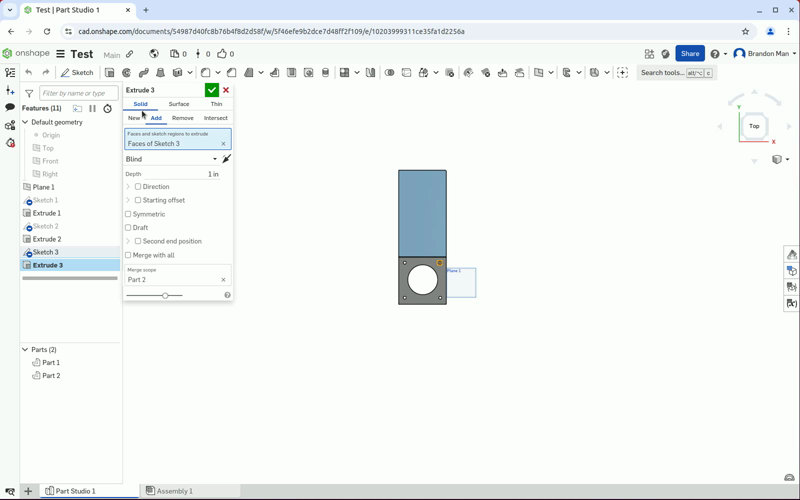
mouse_move(137, 120)
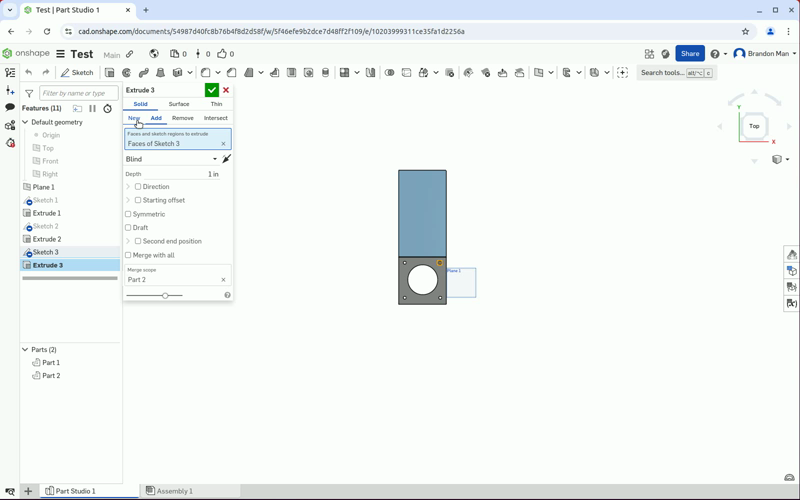
click(137, 120)
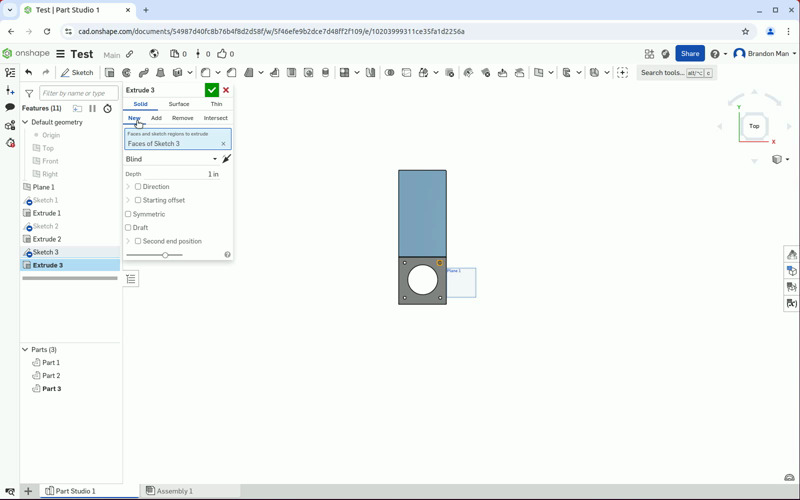
key(tab, 4)
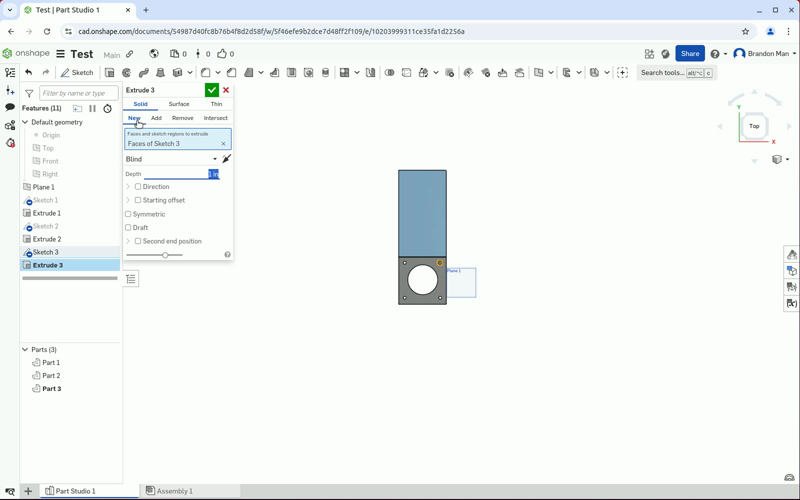
text(1.444)
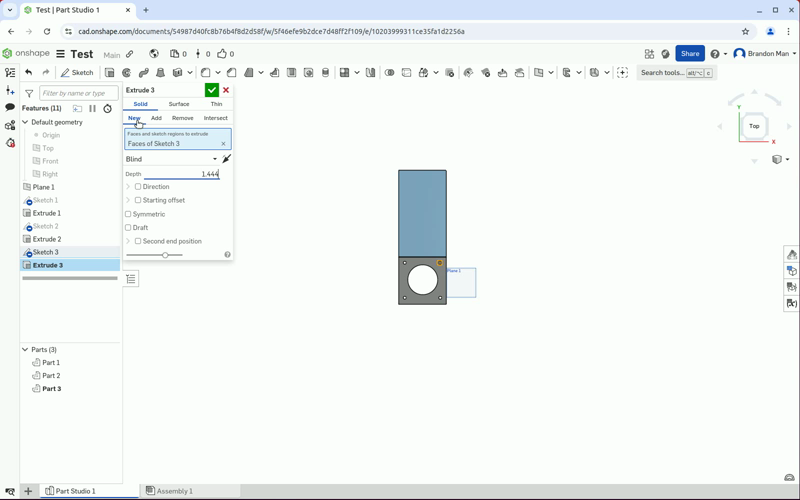
key(enter)
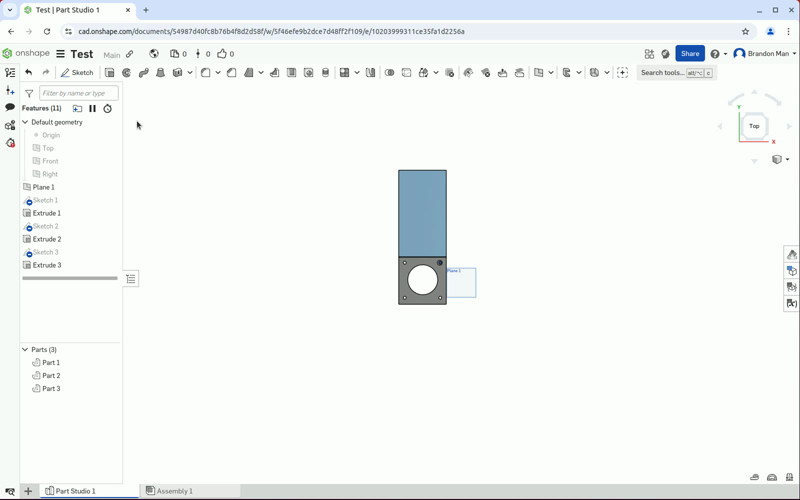
key(shift+h)
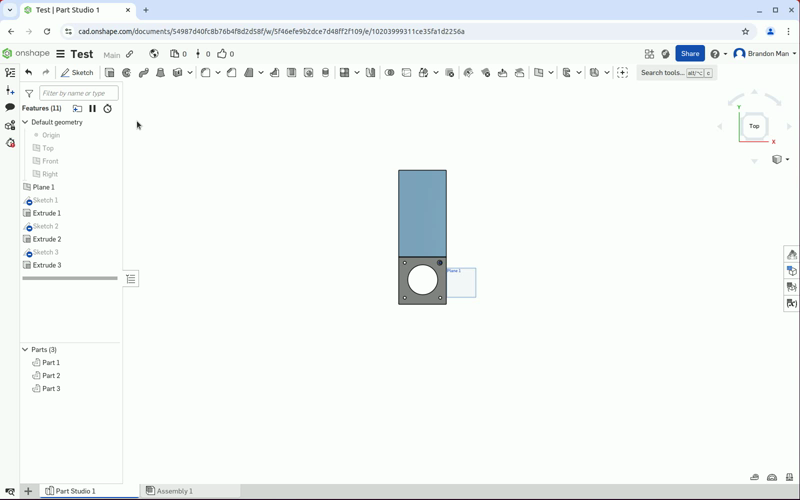
key(shift+h)
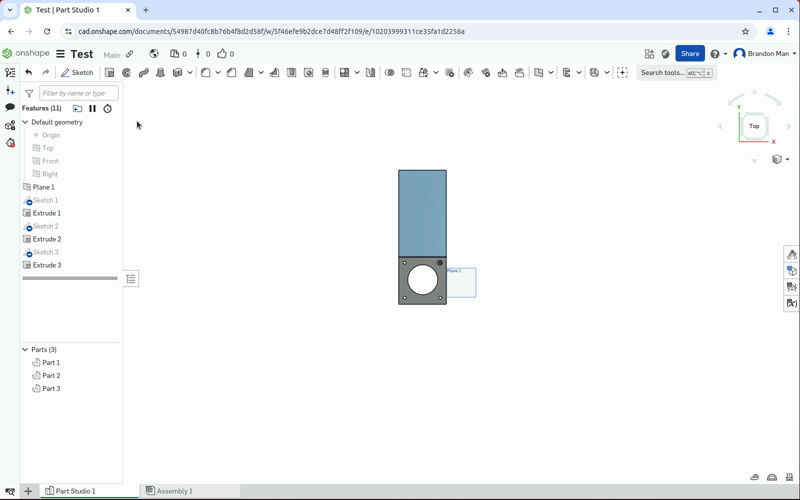
mouse_move(73, 189)
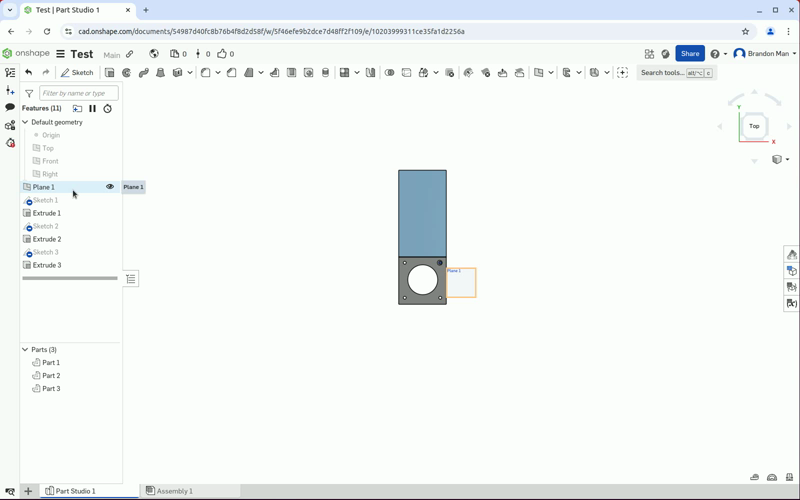
click(73, 189)
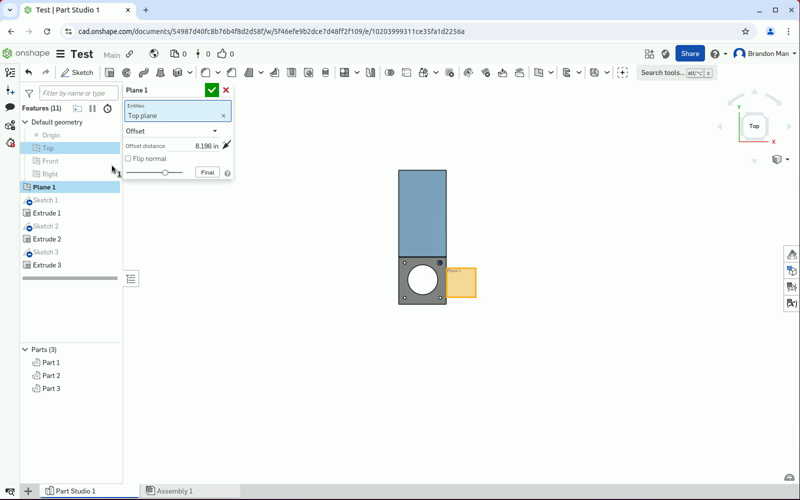
mouse_move(229, 92)
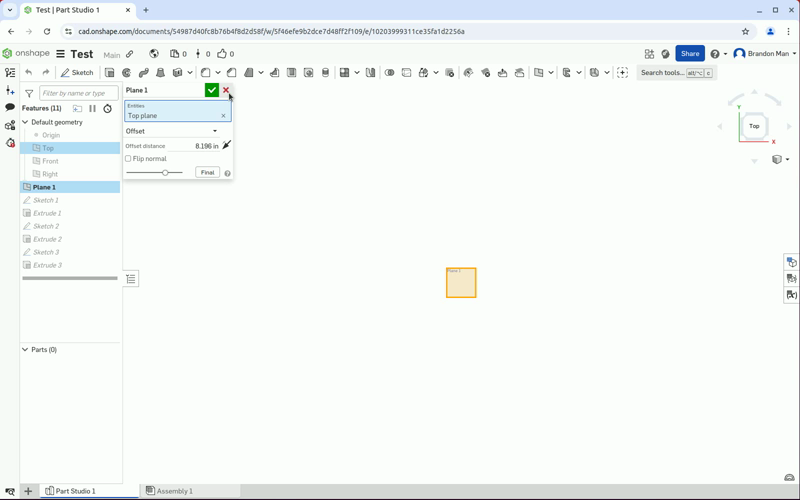
click(229, 92)
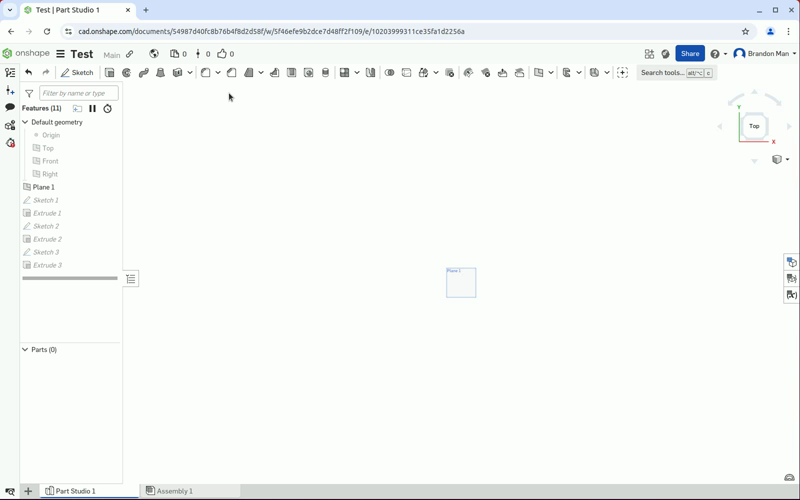
key(shift+s)
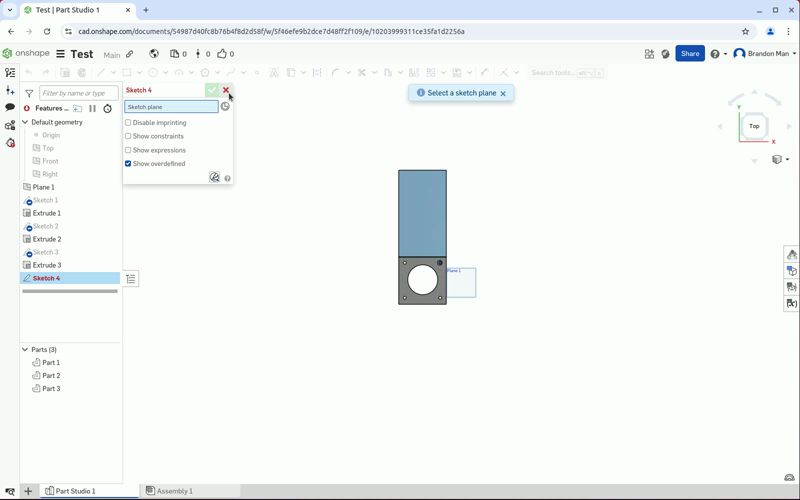
mouse_move(73, 189)
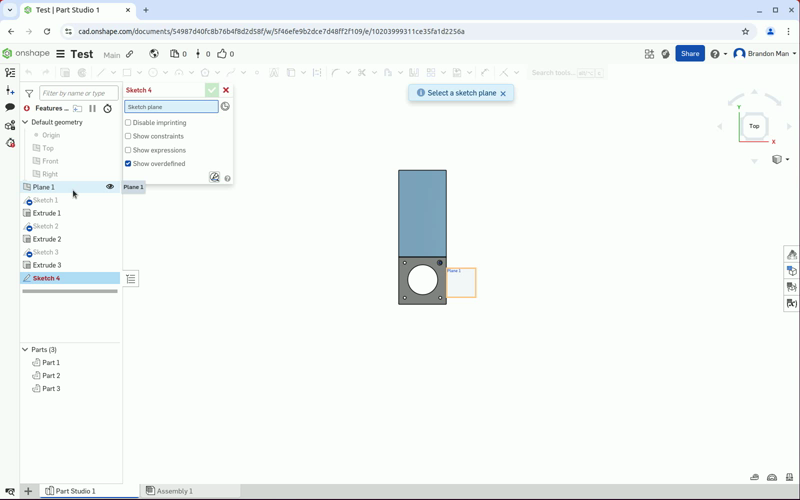
click(73, 189)
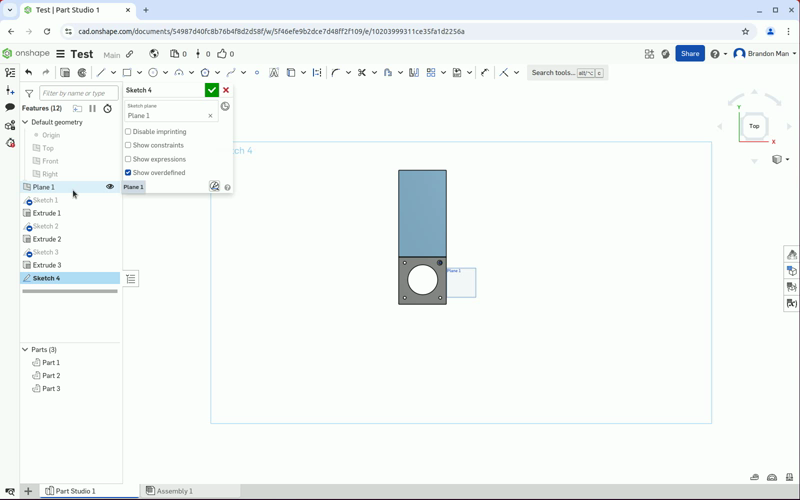
mouse_move(73, 352)
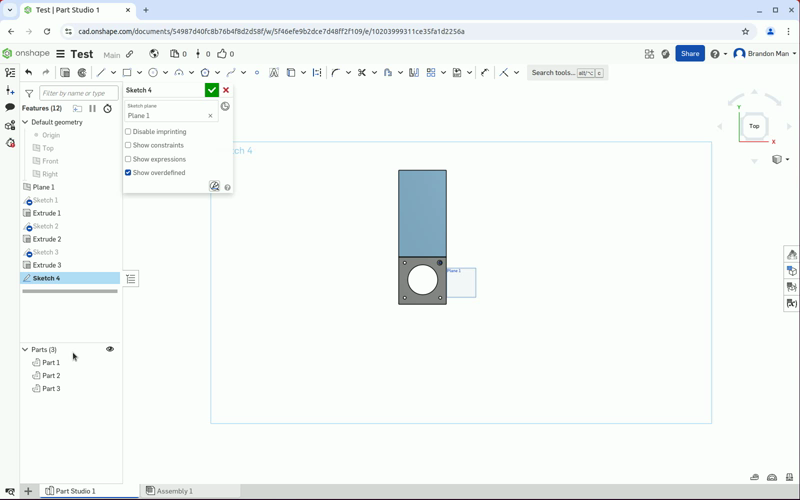
key(y)
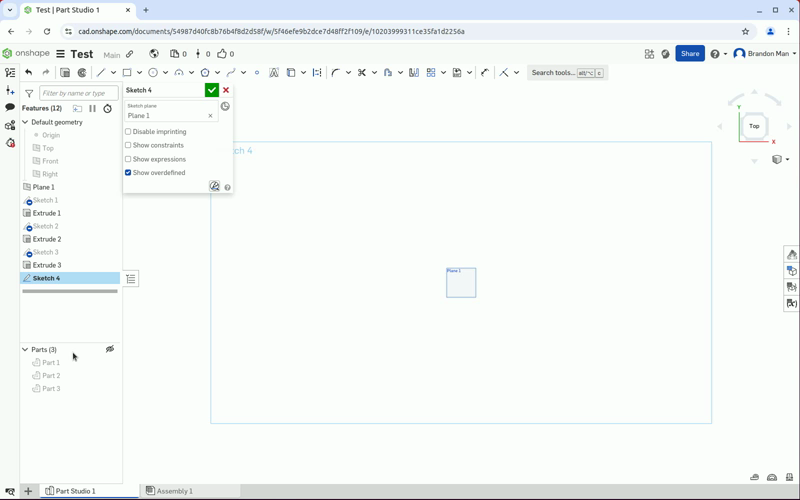
key(c)
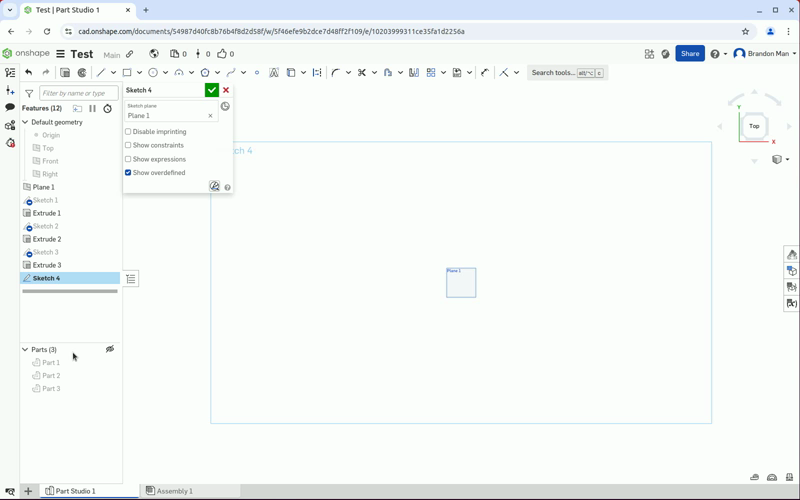
key_down(shift)
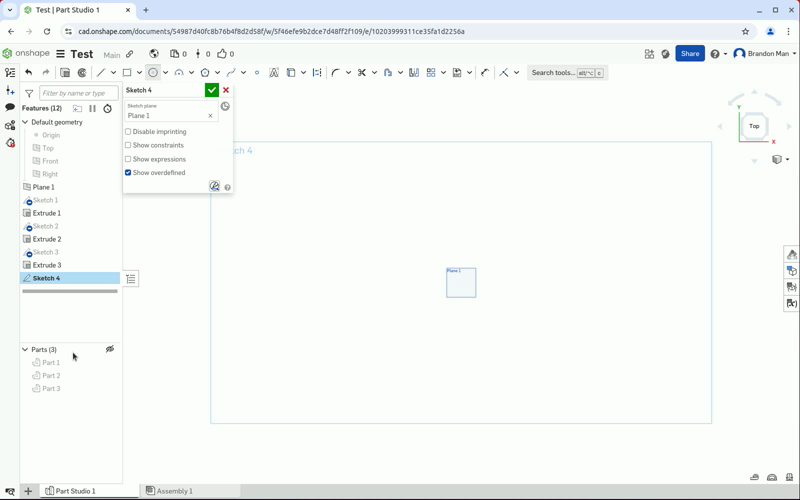
mouse_move(439, 298)
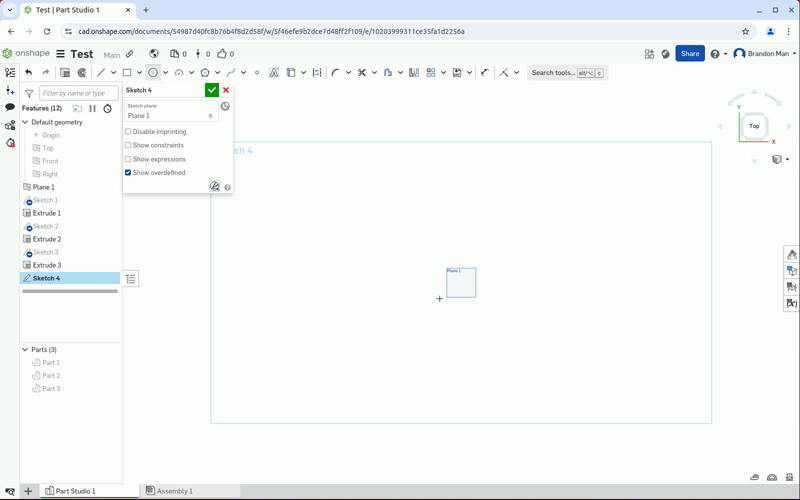
click(439, 298)
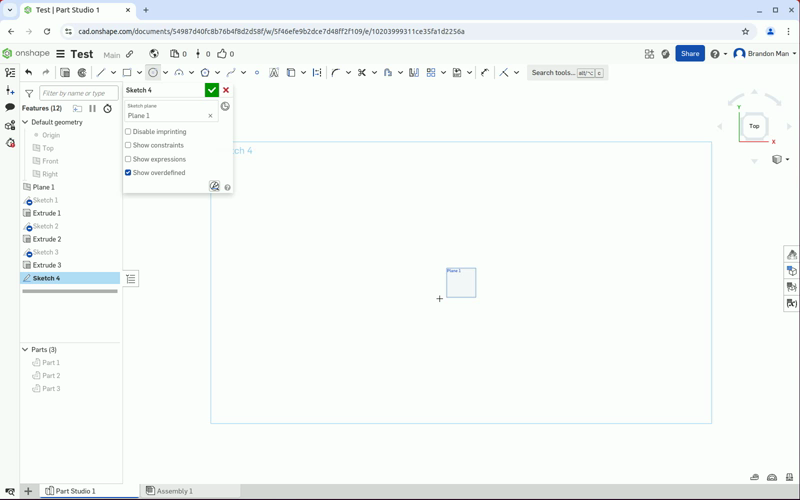
key_up(shift)
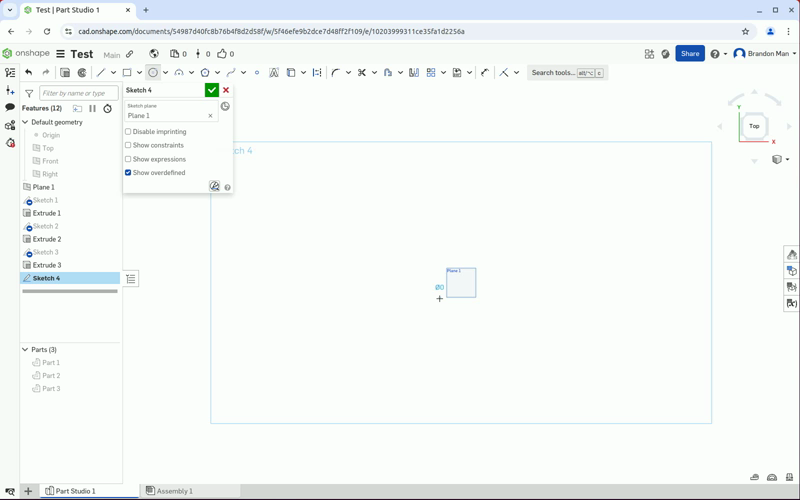
mouse_move(442, 298)
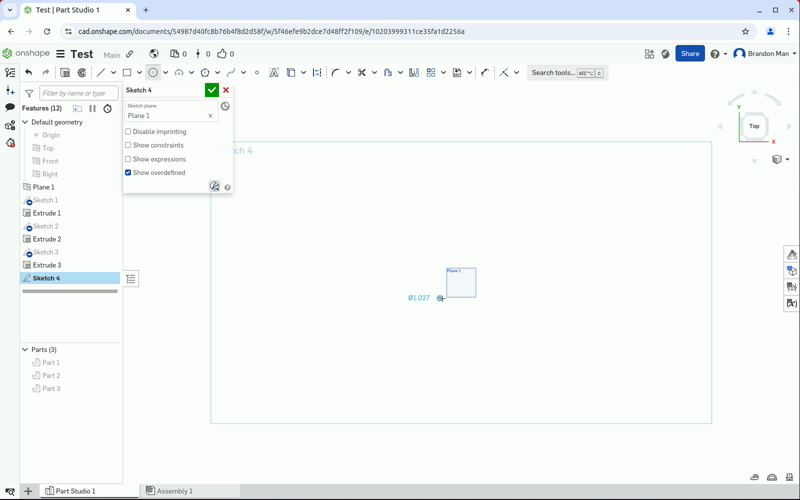
scroll(6)
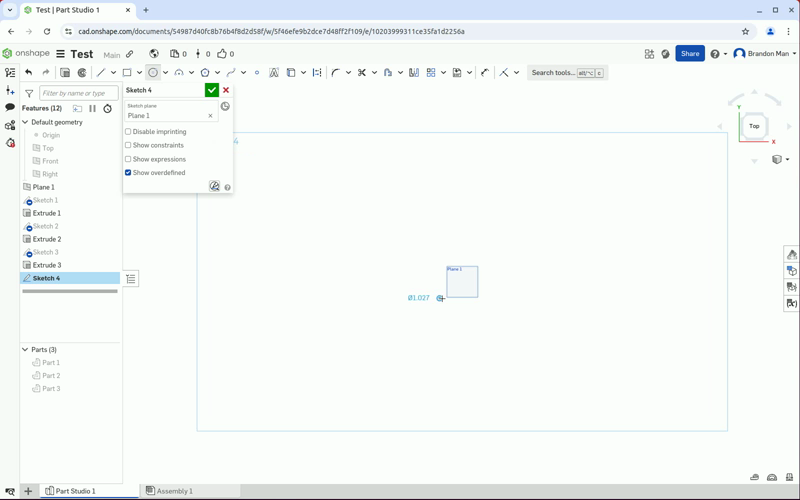
scroll(6)
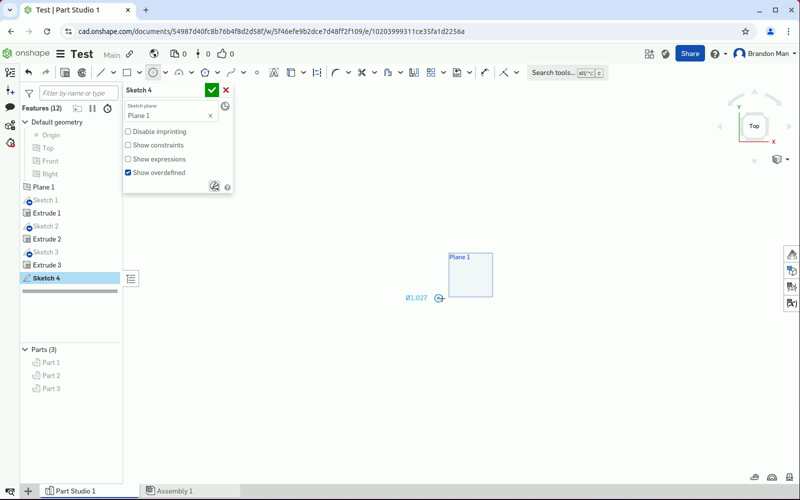
scroll(6)
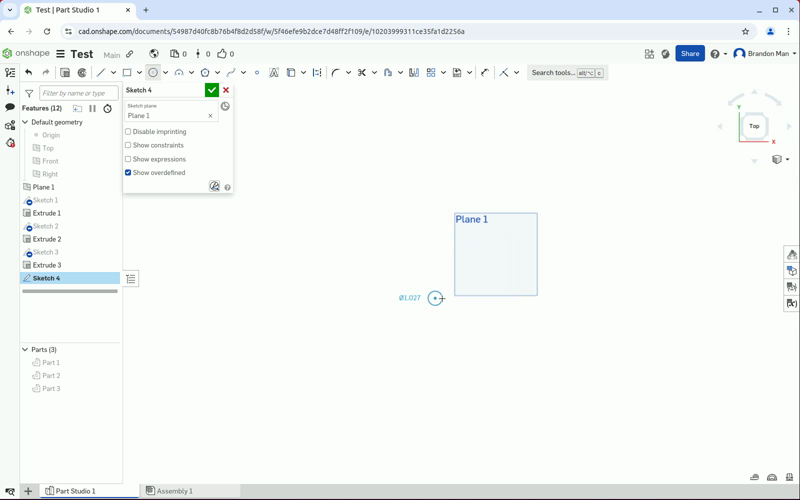
scroll(6)
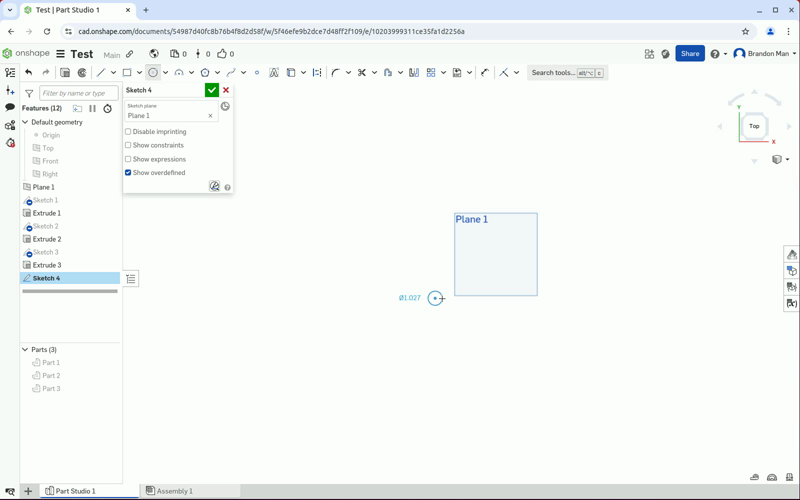
scroll(6)
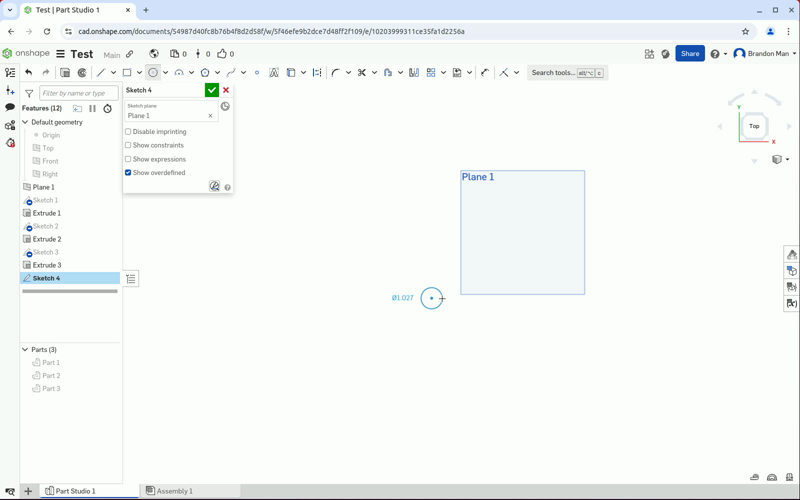
scroll(6)
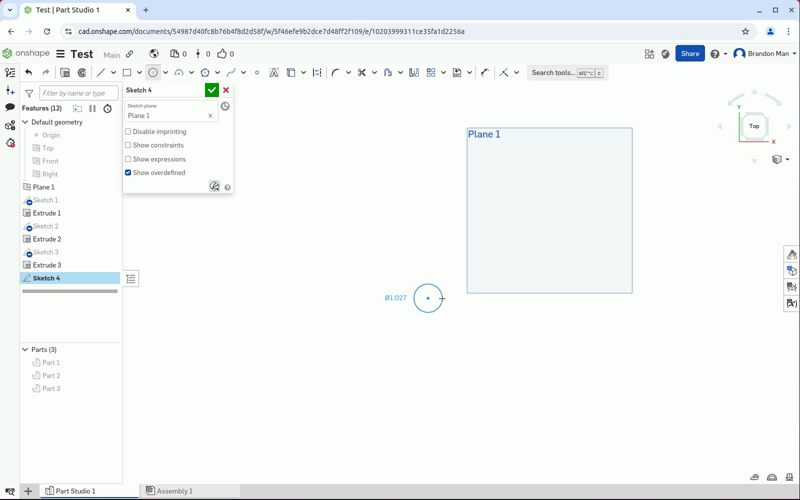
scroll(6)
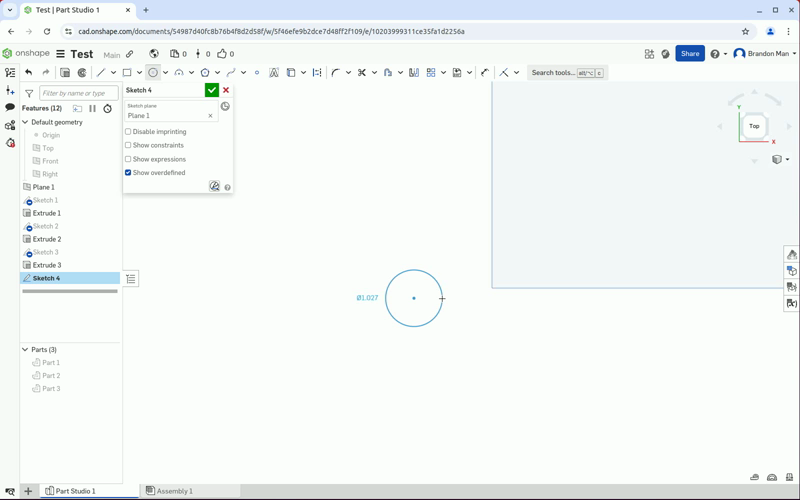
click(442, 298)
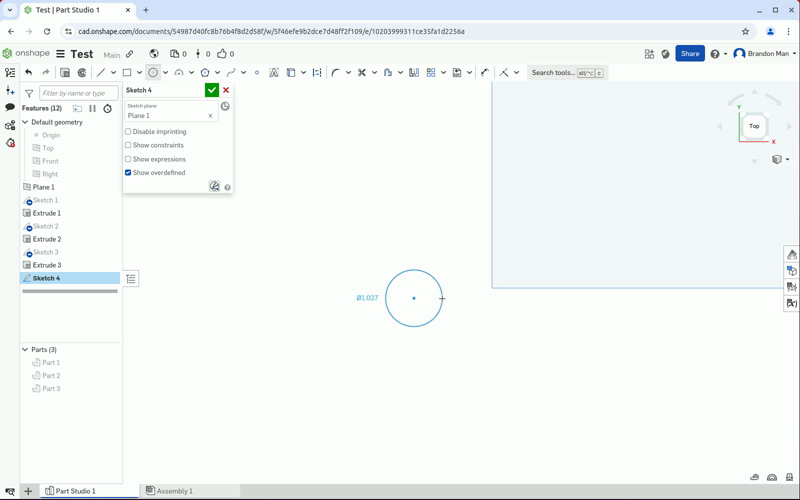
scroll(-6)
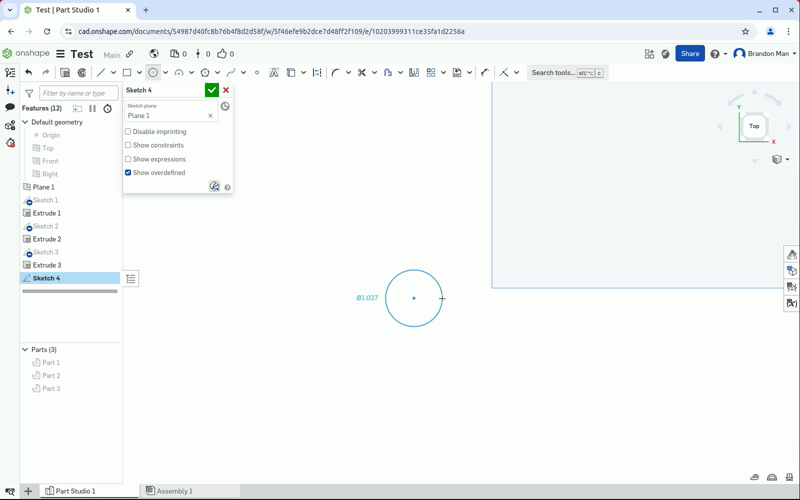
scroll(-6)
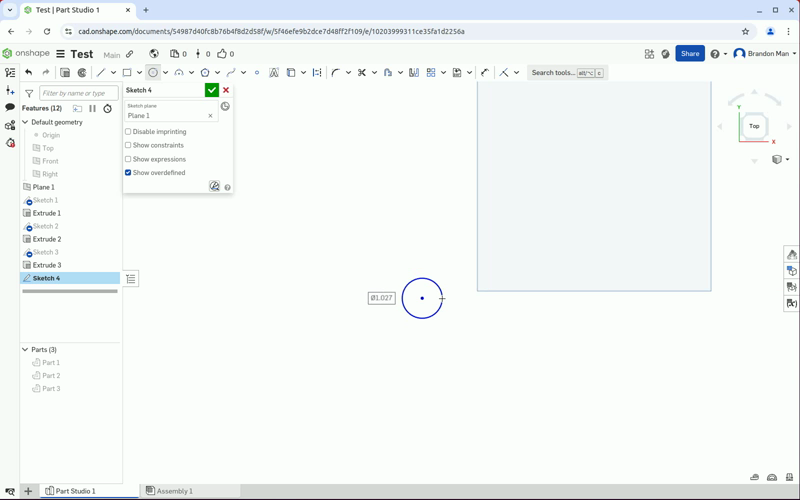
scroll(-6)
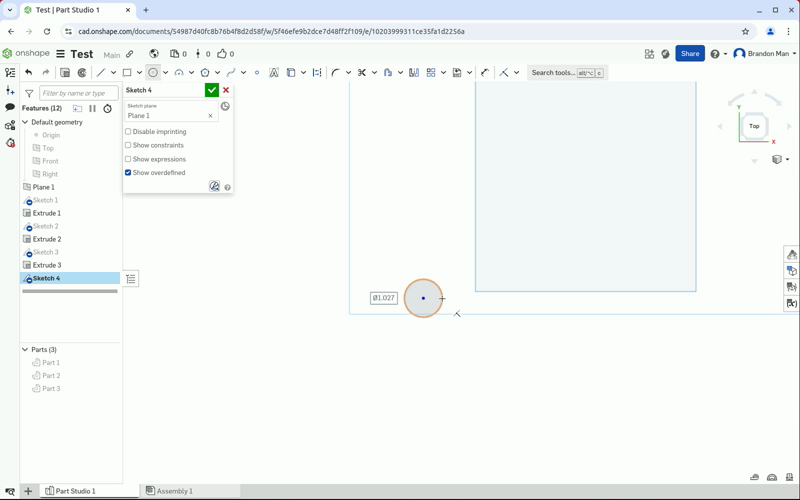
scroll(-6)
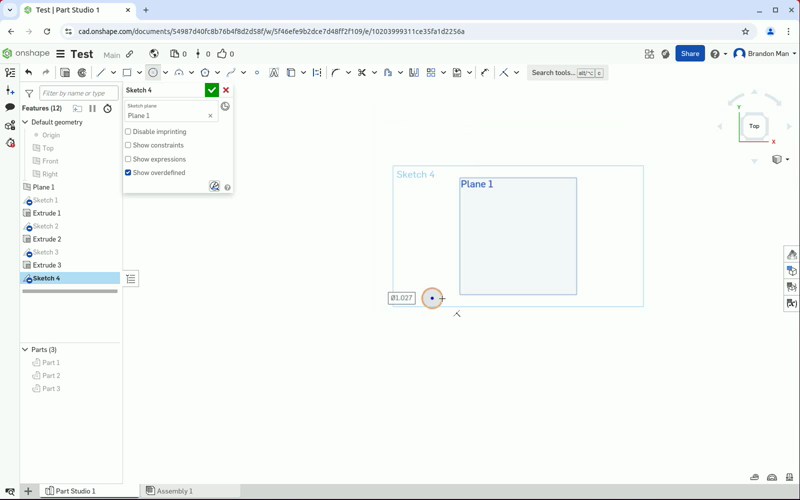
scroll(-6)
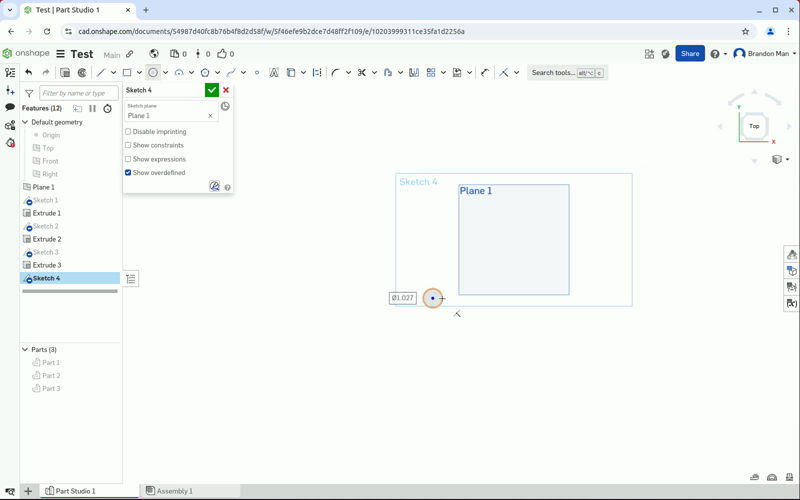
scroll(-6)
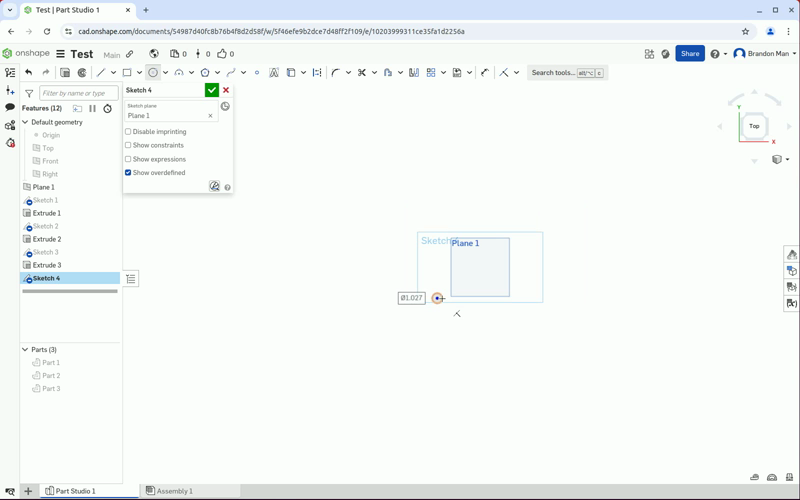
scroll(-6)
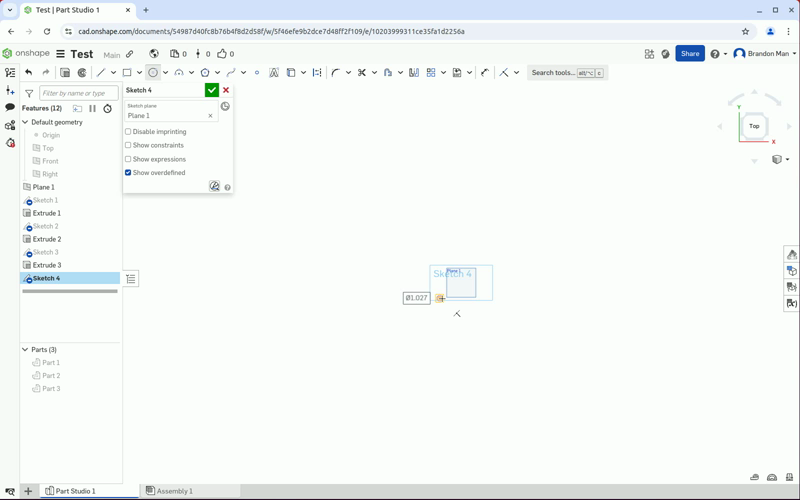
key(esc)
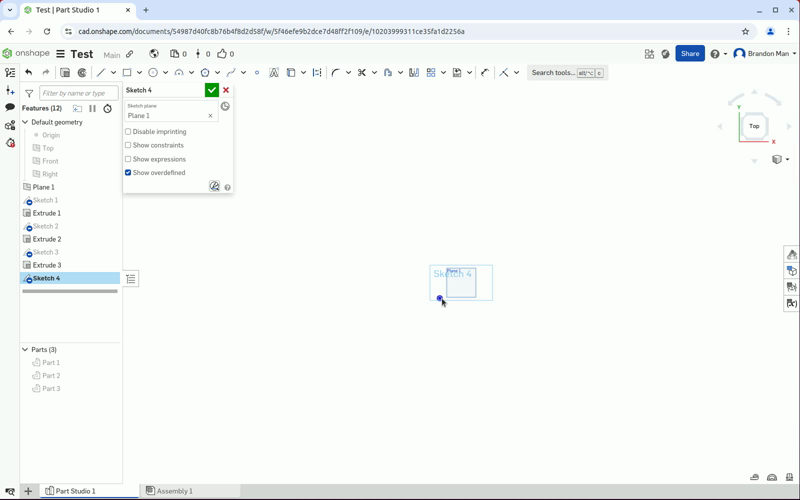
mouse_move(440, 298)
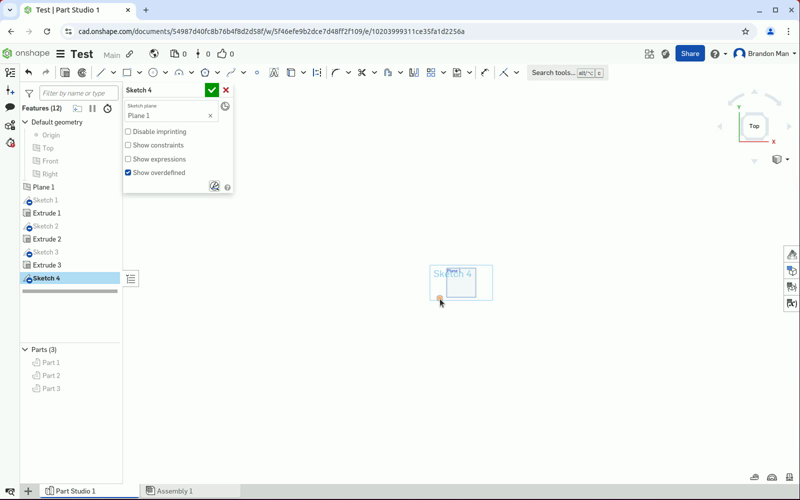
scroll(6)
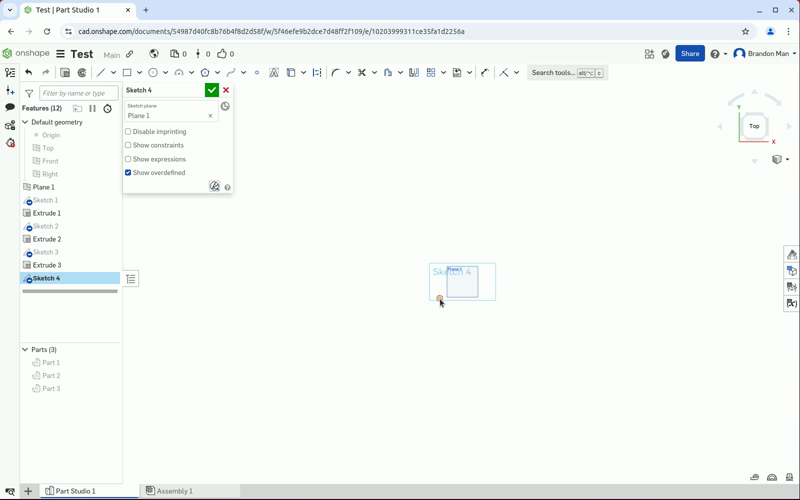
scroll(6)
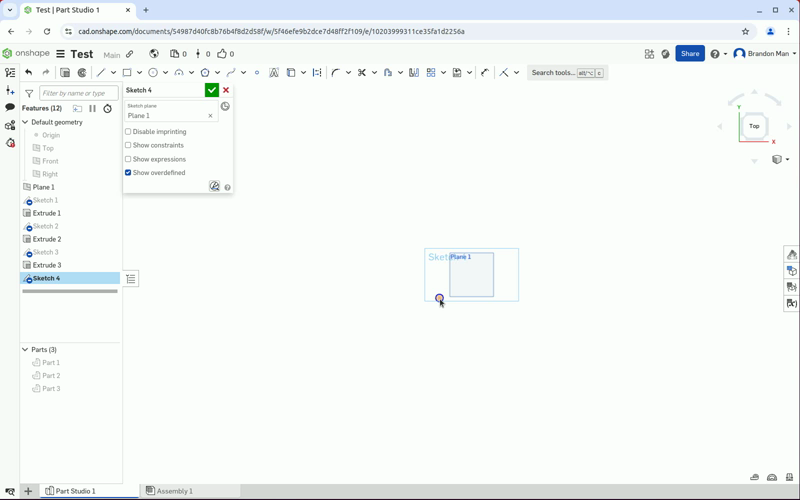
scroll(6)
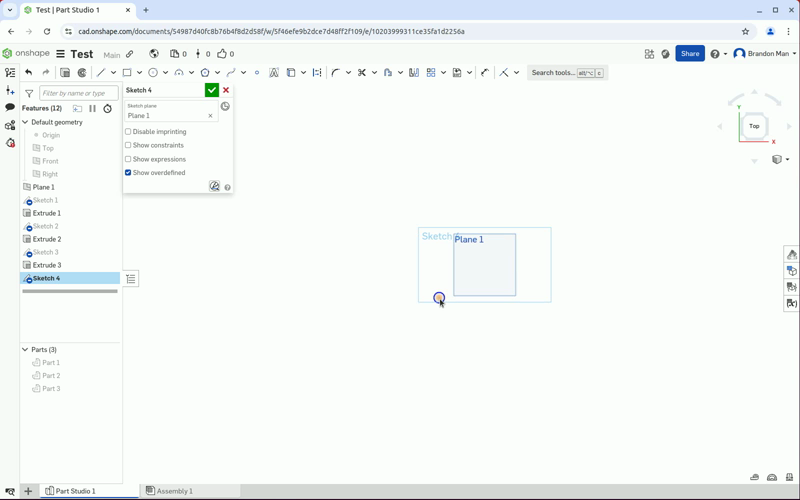
scroll(6)
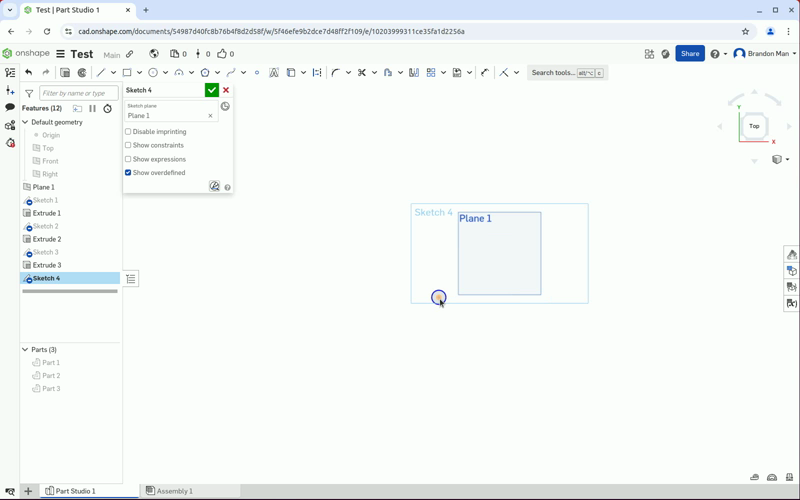
scroll(6)
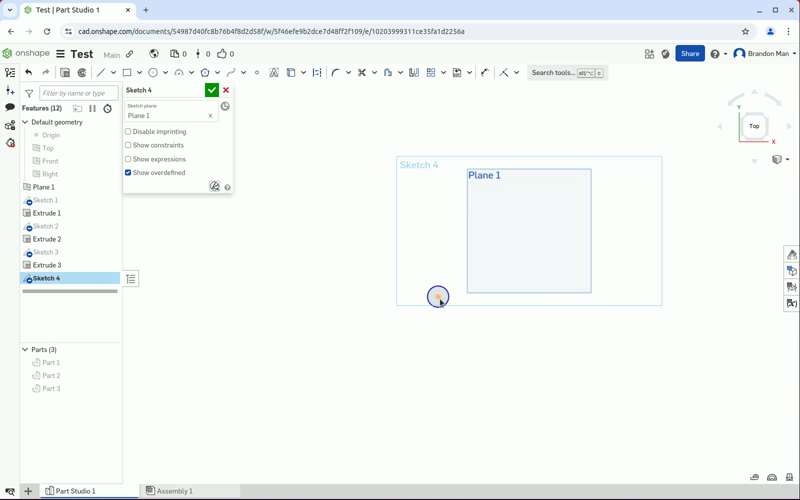
scroll(6)
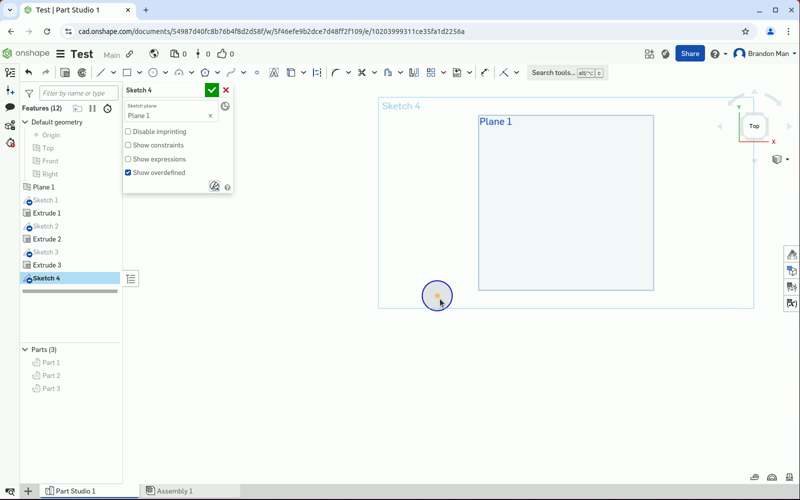
scroll(6)
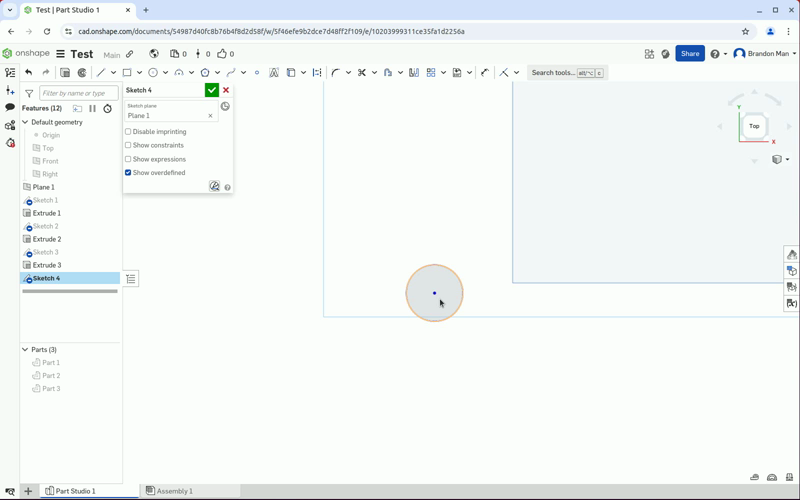
click(440, 298)
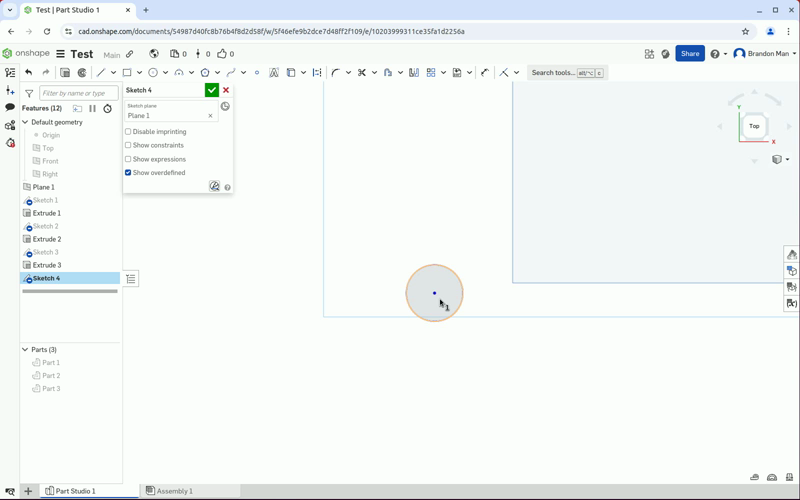
scroll(-6)
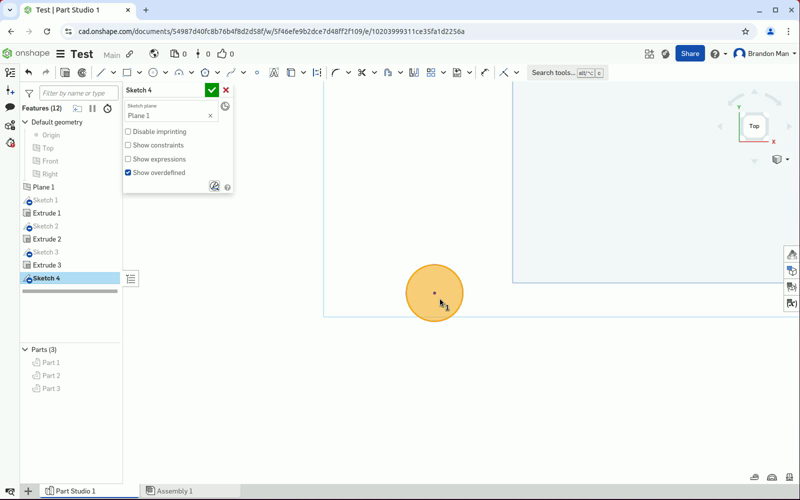
scroll(-6)
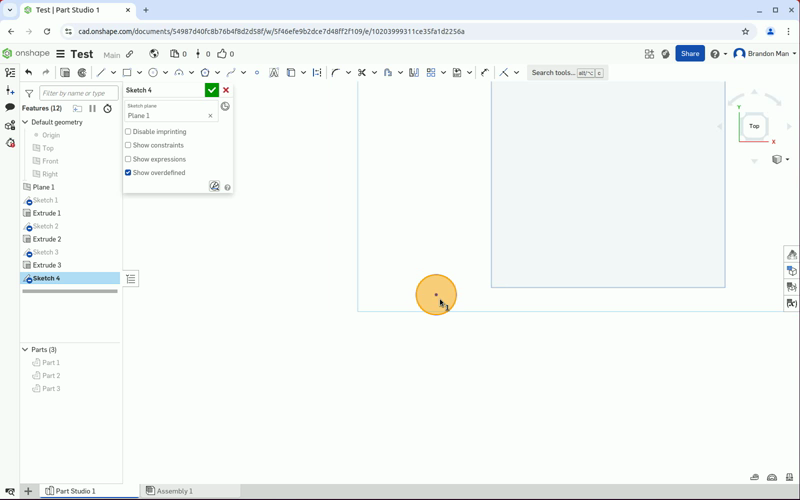
scroll(-6)
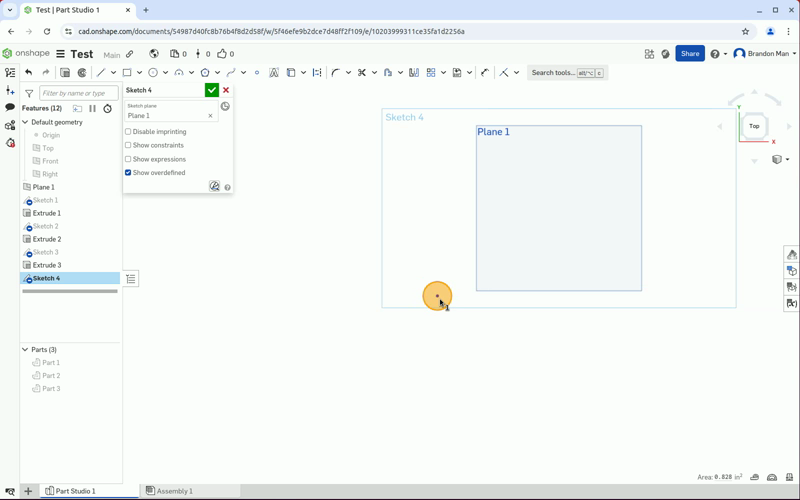
scroll(-6)
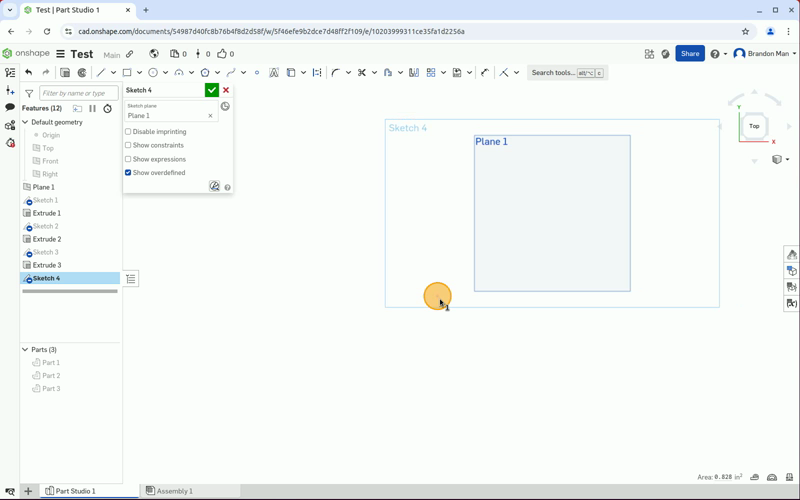
scroll(-6)
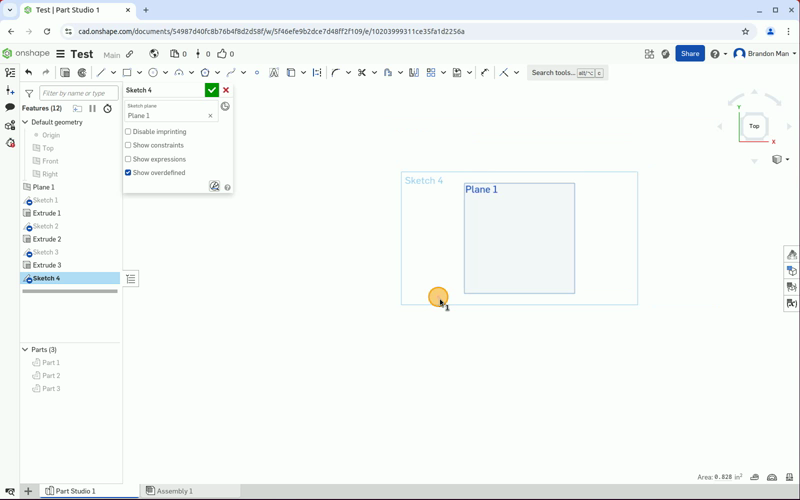
scroll(-6)
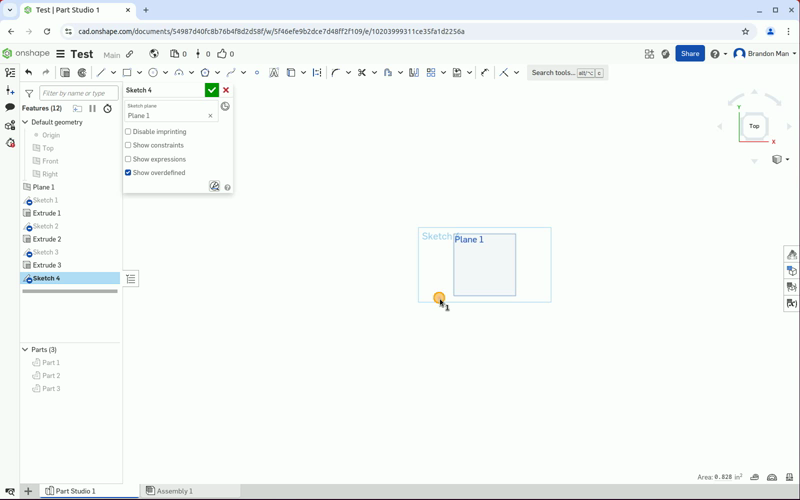
scroll(-6)
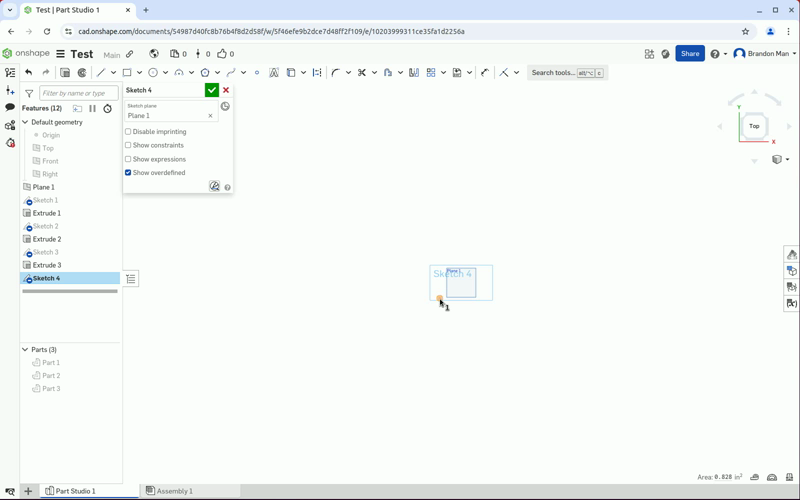
mouse_move(73, 352)
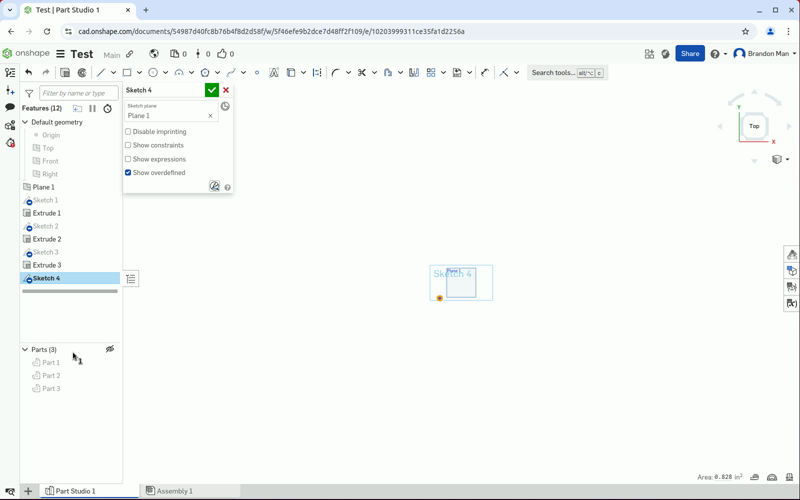
key(shift+y)
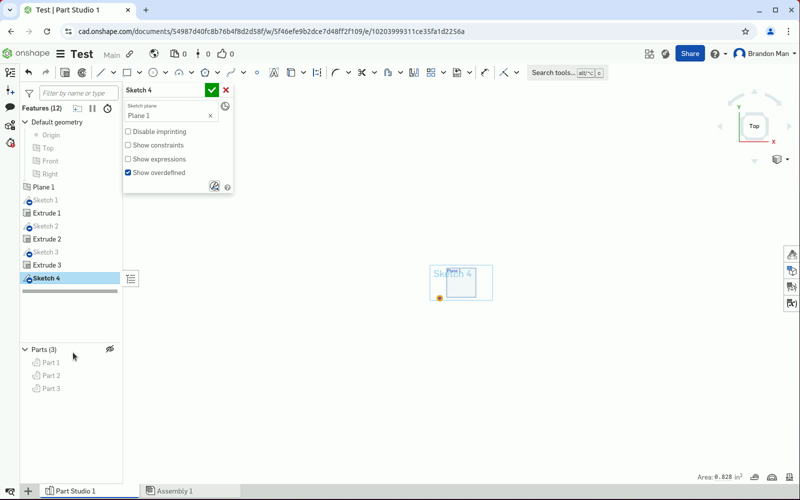
key(shift+e)
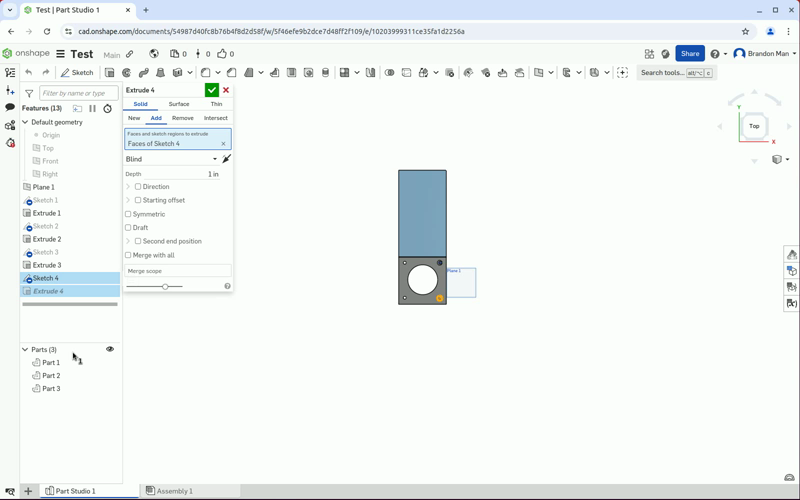
mouse_move(143, 106)
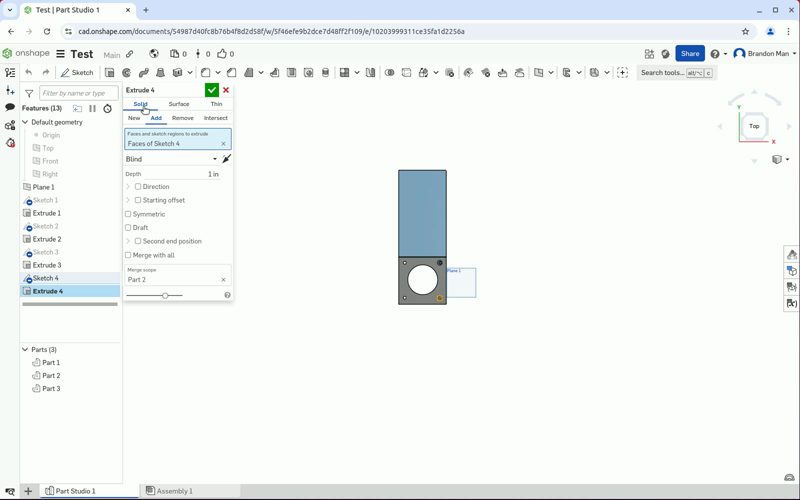
click(143, 106)
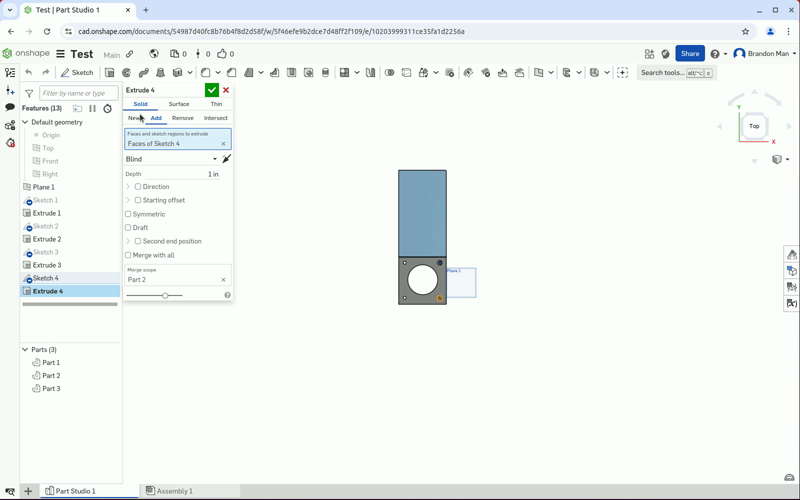
mouse_move(137, 120)
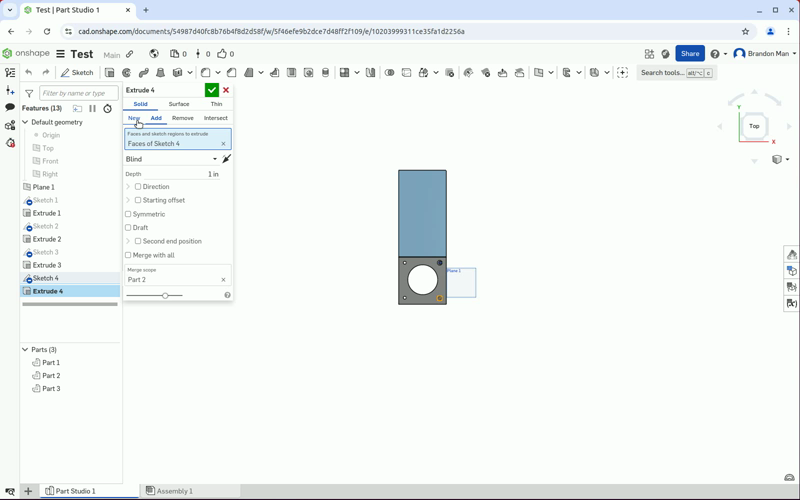
click(137, 120)
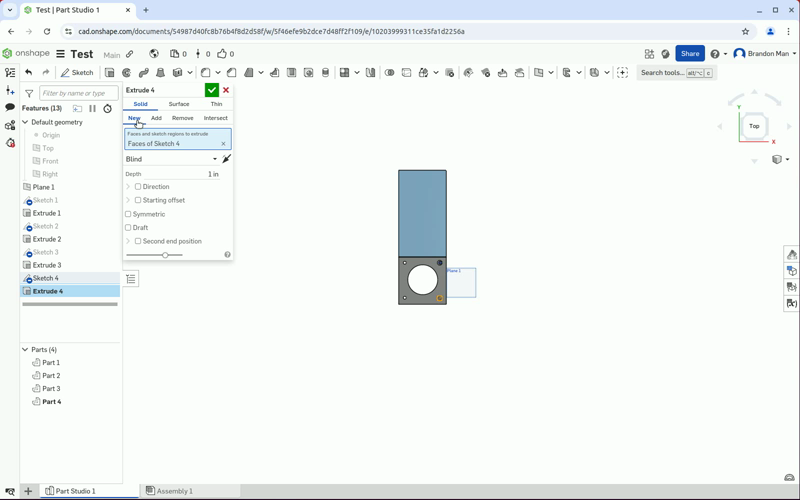
key(tab, 4)
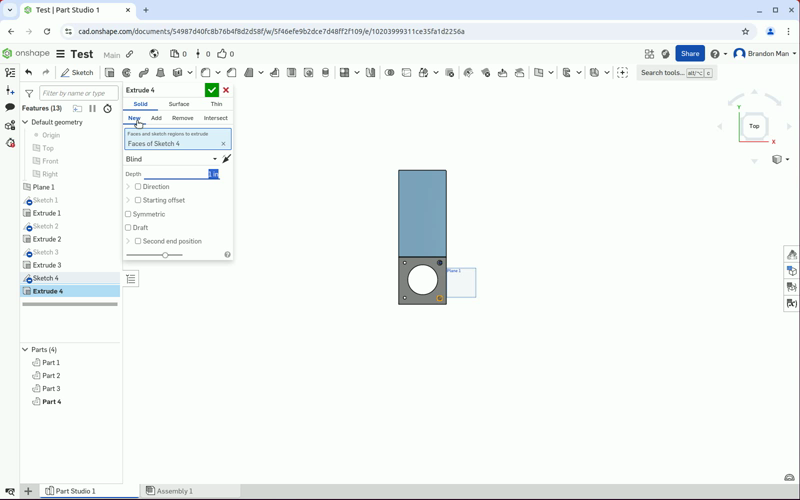
text(1.444)
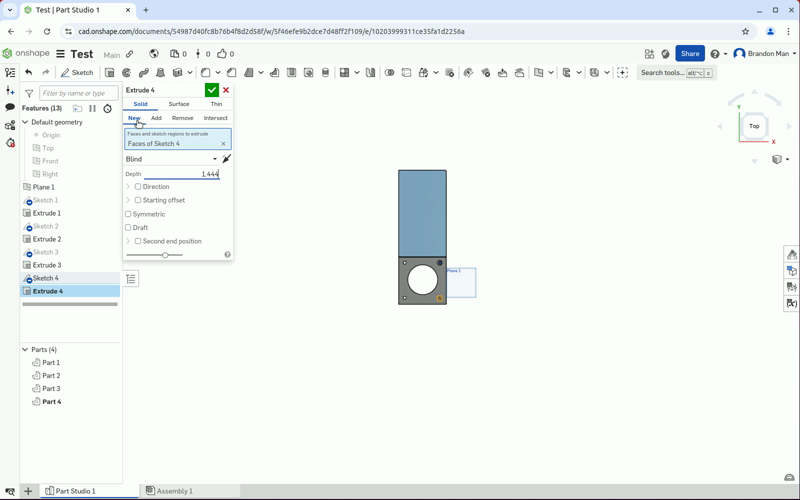
key(enter)
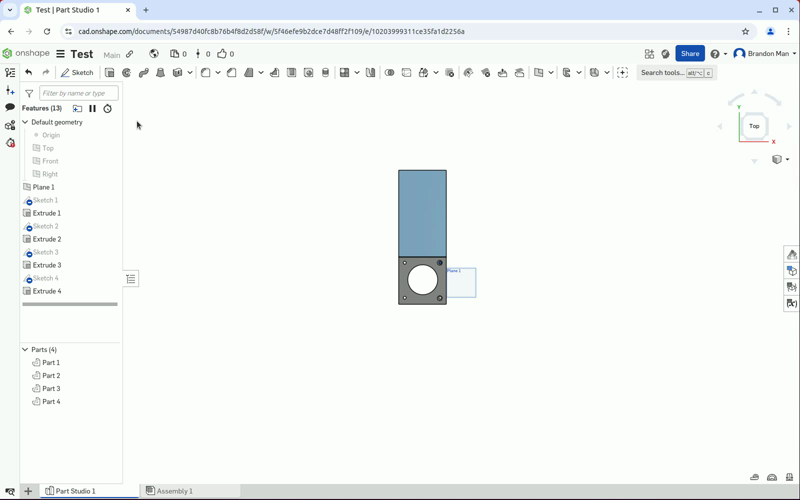
key(shift+h)
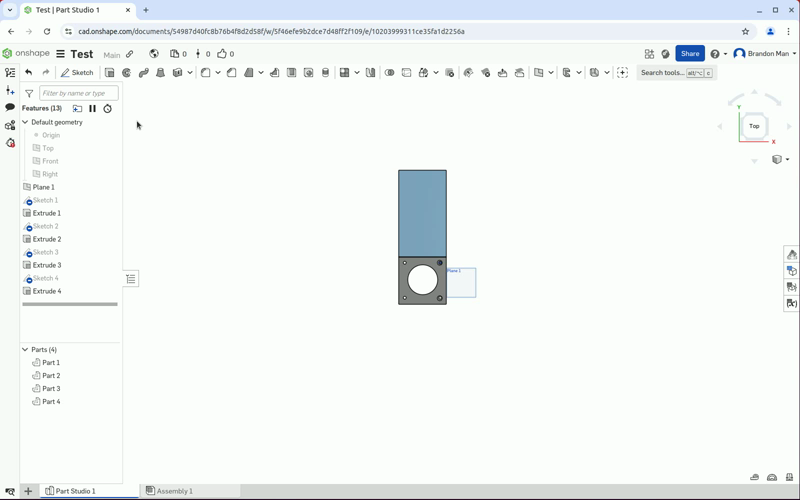
key(shift+h)
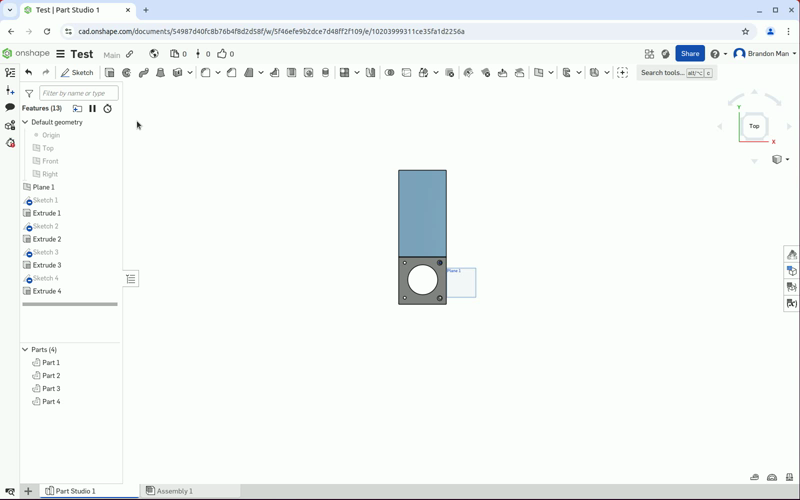
mouse_move(73, 189)
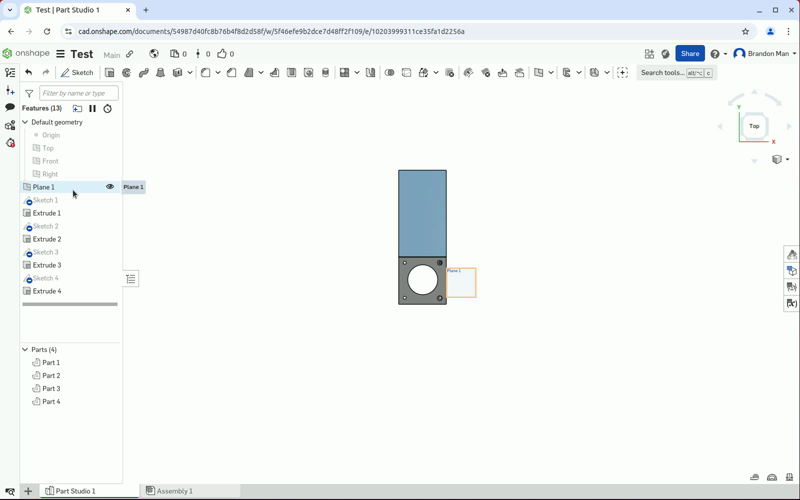
click(73, 189)
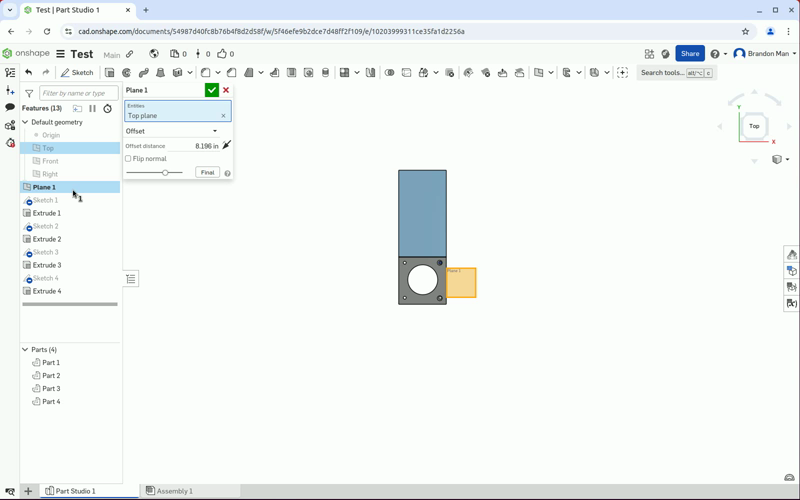
mouse_move(229, 92)
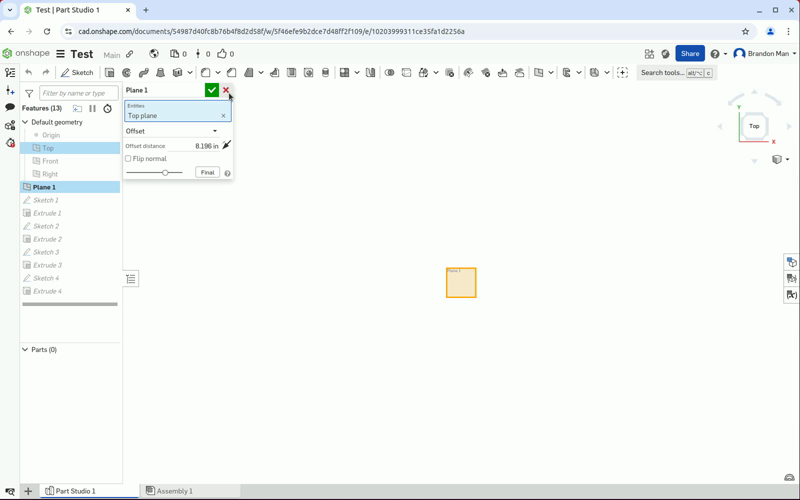
click(229, 92)
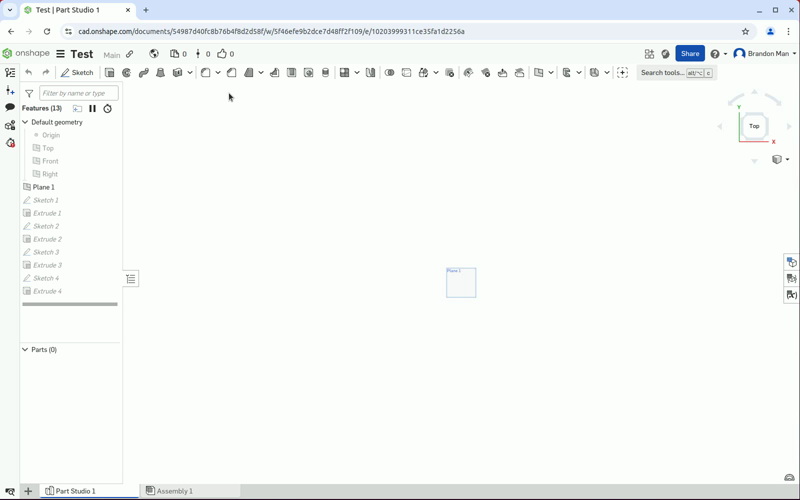
key(shift+s)
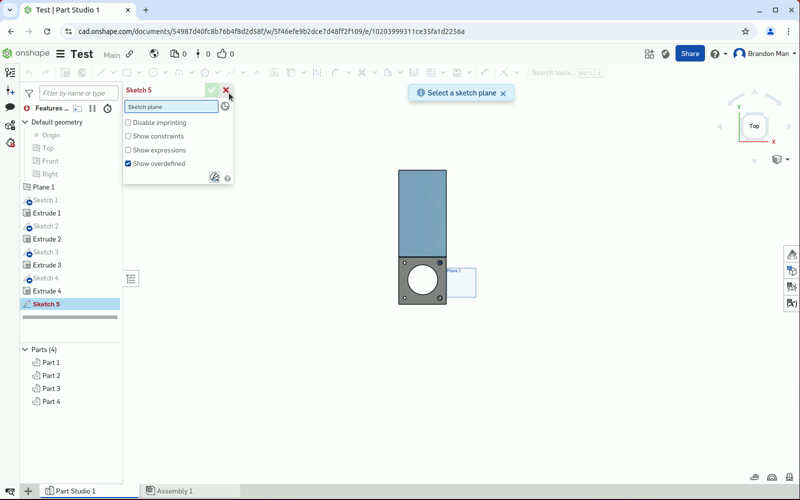
mouse_move(73, 189)
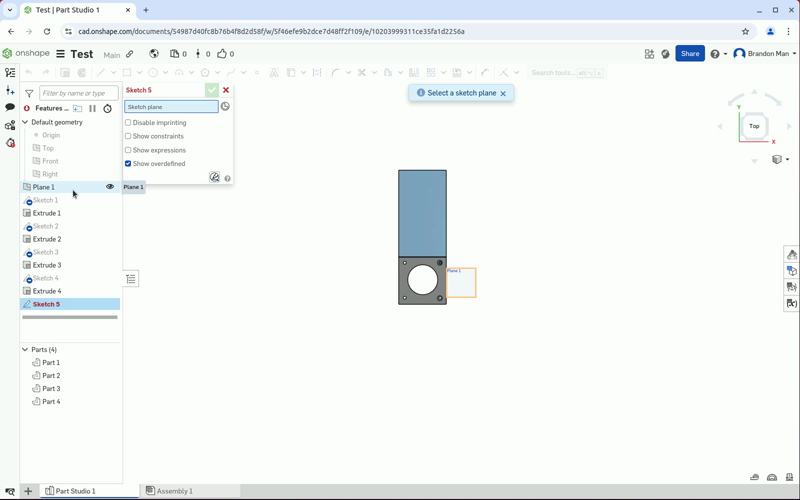
click(73, 189)
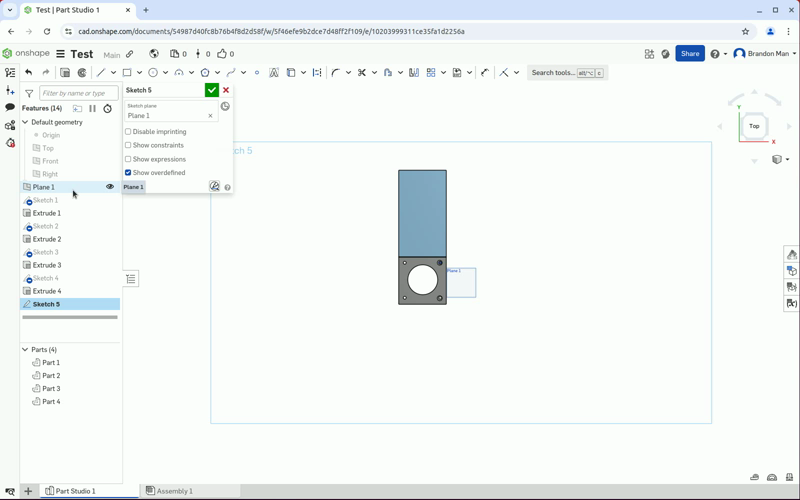
mouse_move(73, 352)
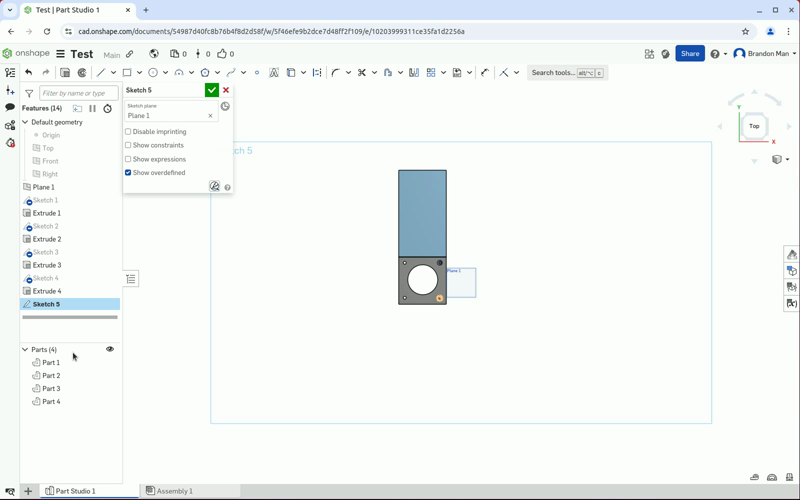
key(y)
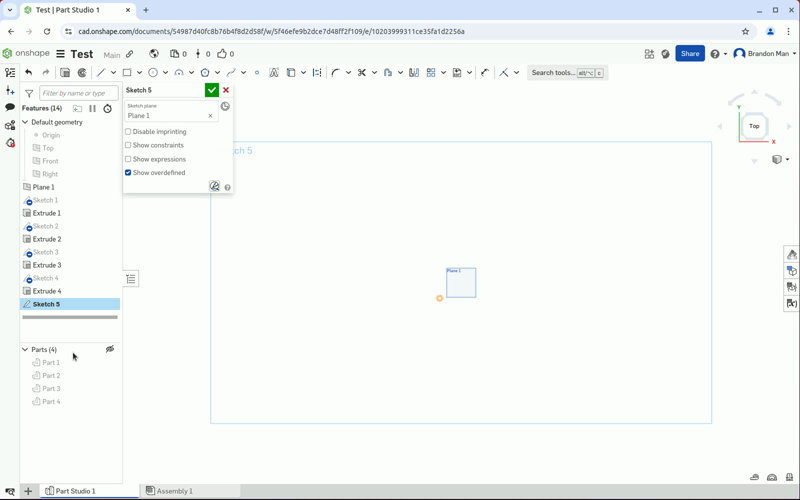
key(c)
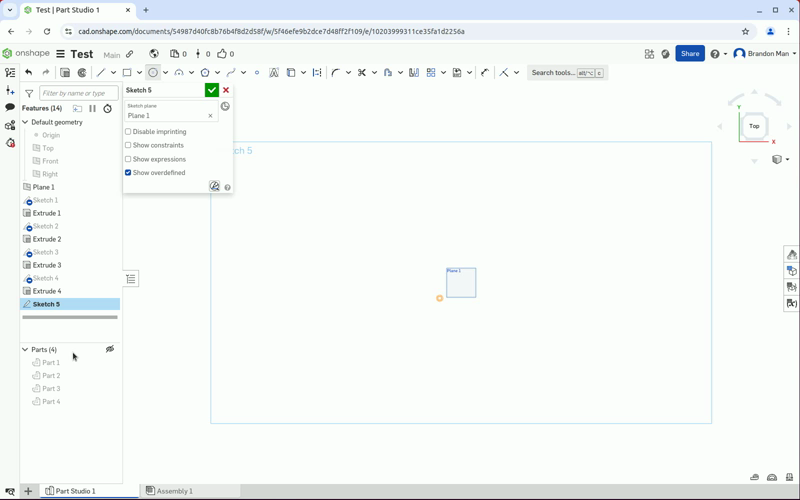
key_down(shift)
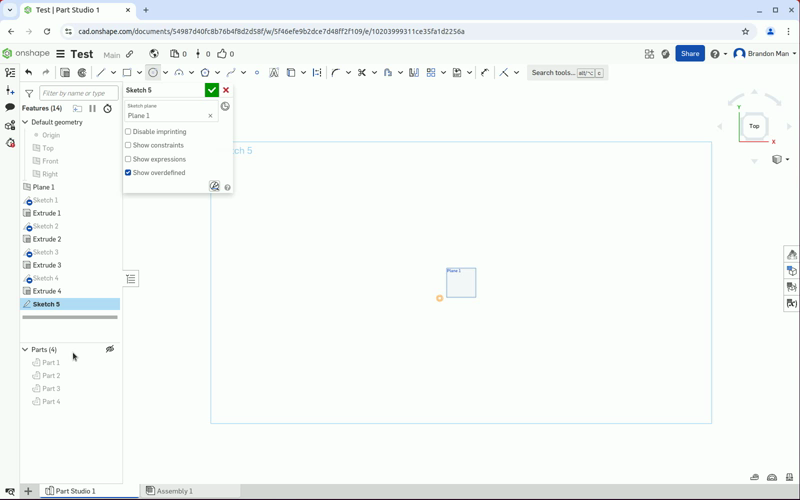
mouse_move(405, 298)
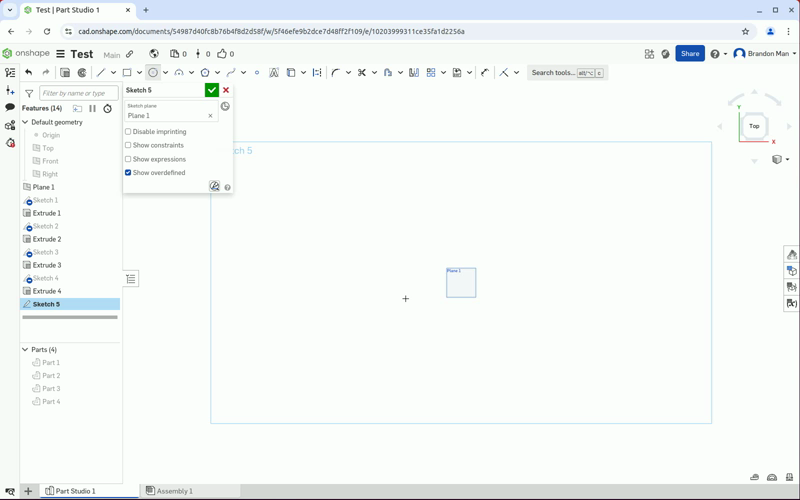
click(405, 298)
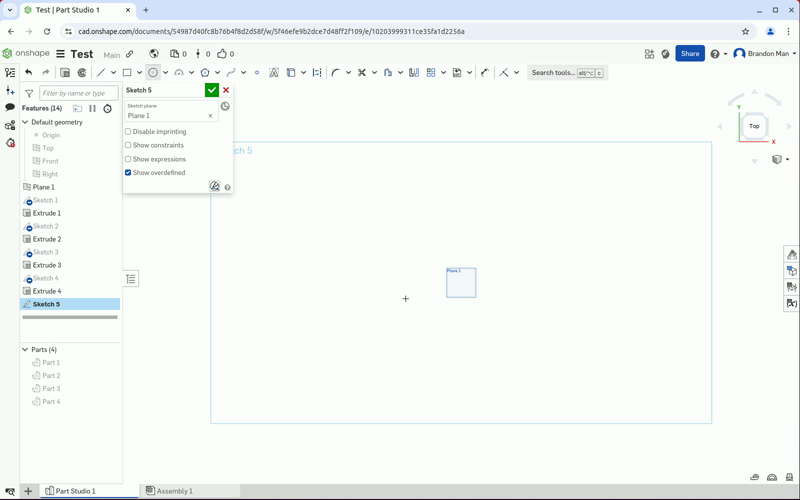
key_up(shift)
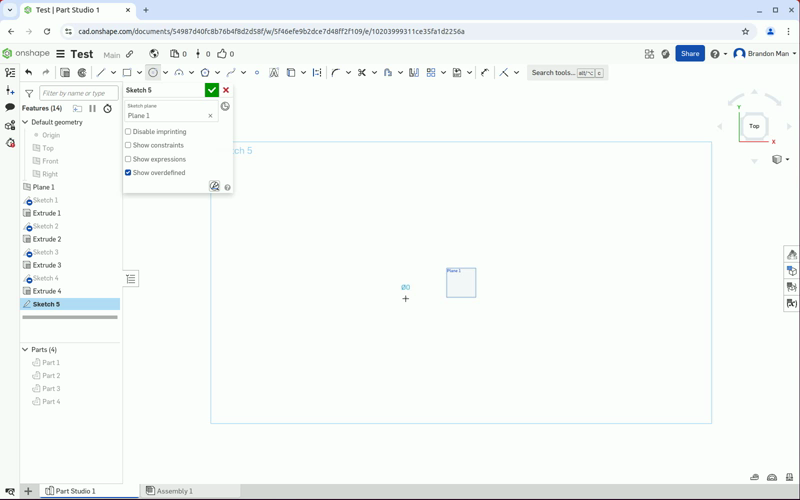
mouse_move(407, 298)
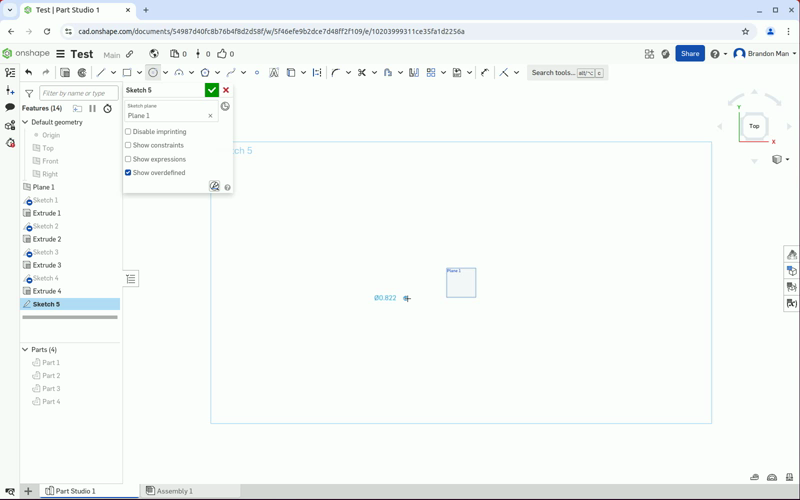
scroll(6)
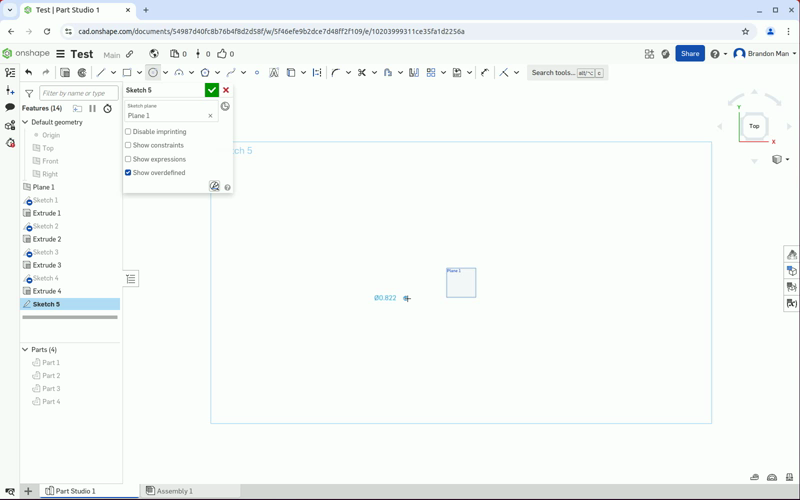
scroll(6)
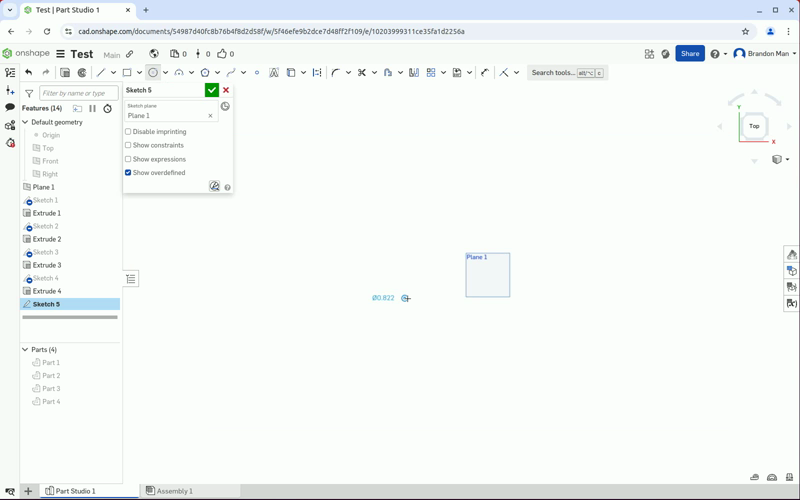
scroll(6)
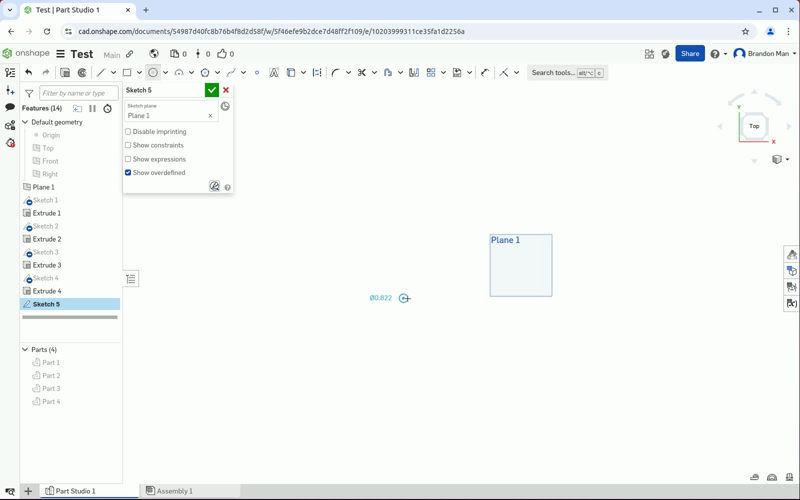
scroll(6)
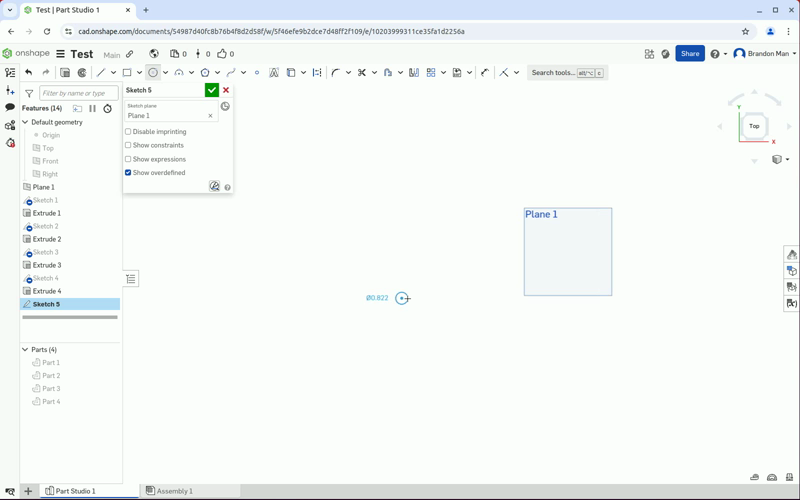
scroll(6)
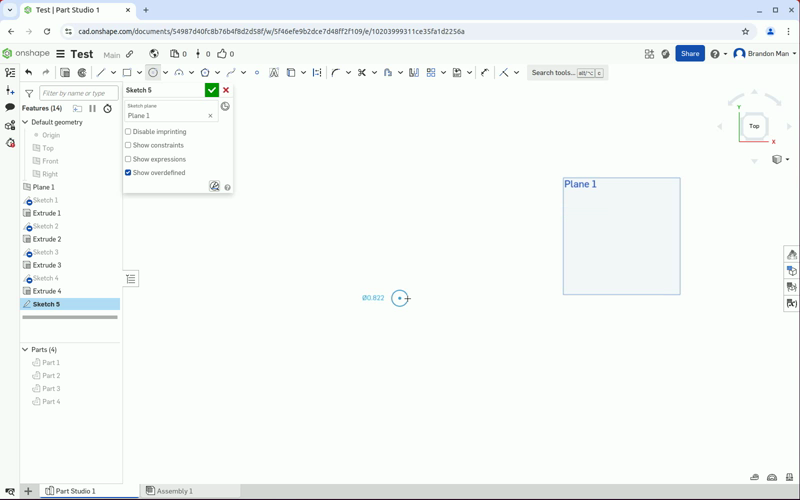
scroll(6)
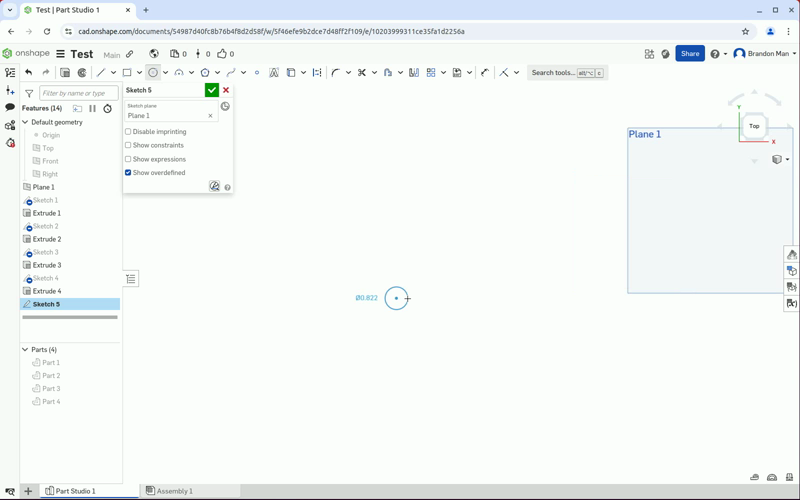
scroll(6)
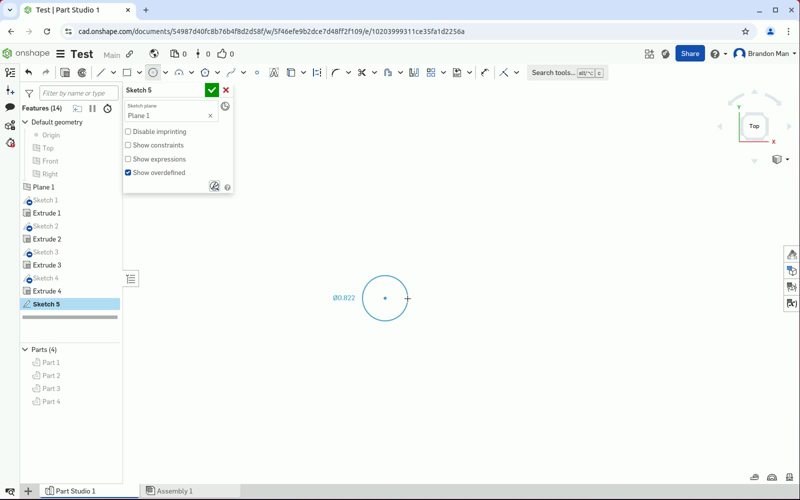
click(407, 298)
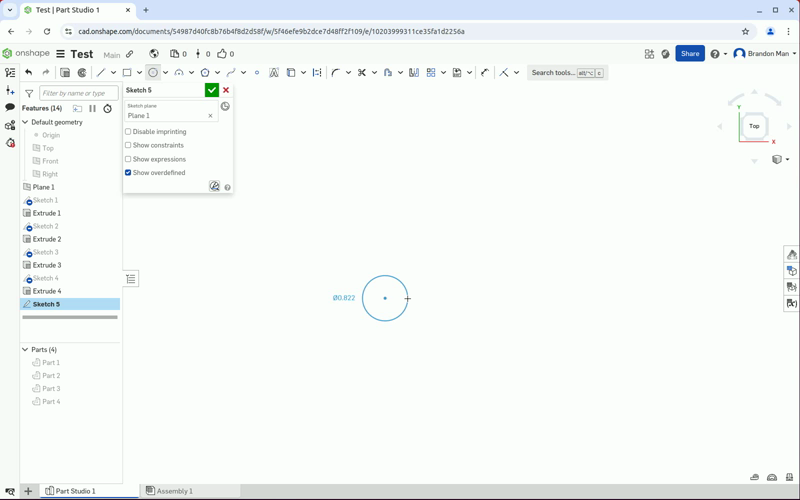
scroll(-6)
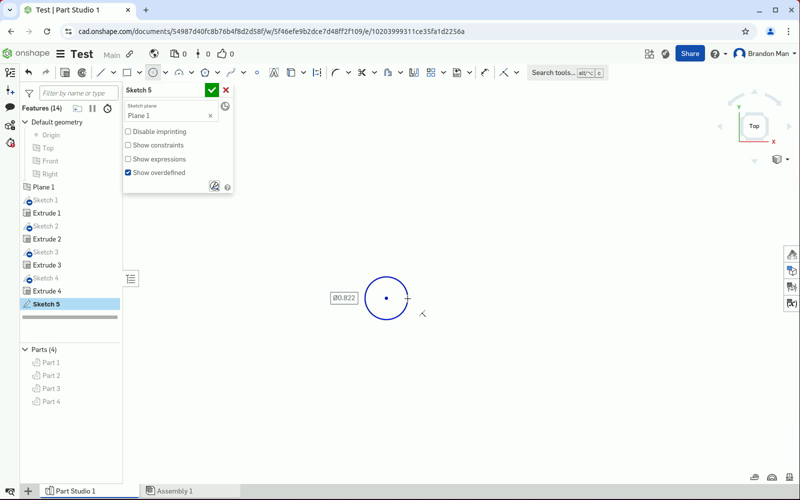
scroll(-6)
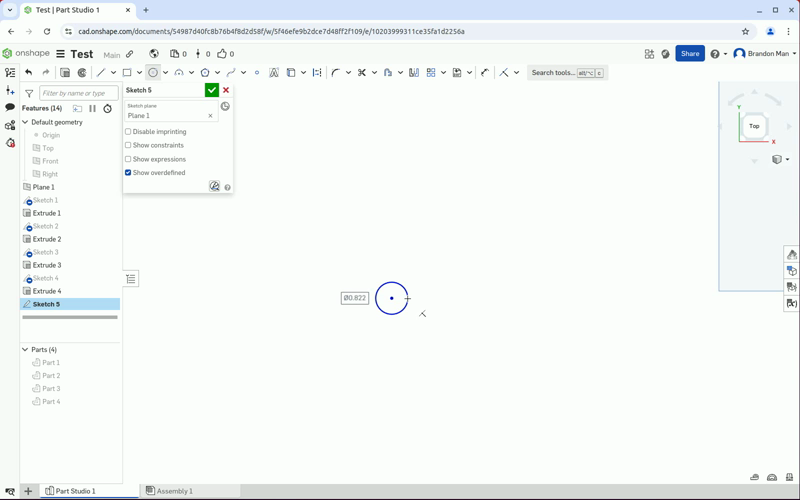
scroll(-6)
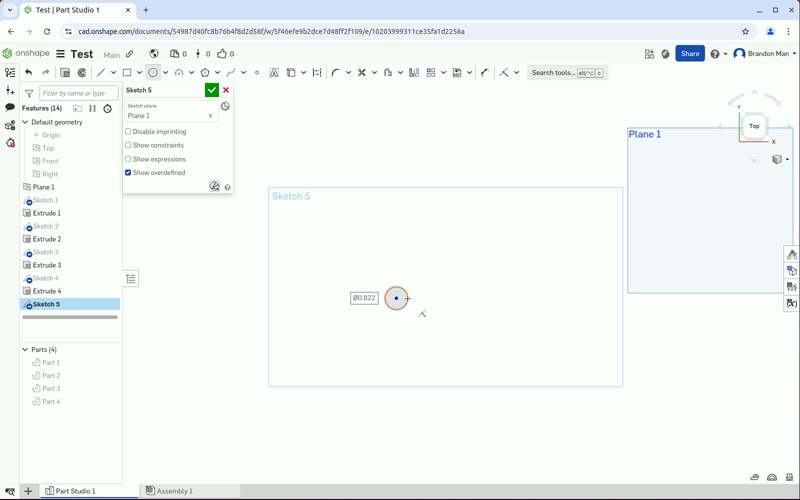
scroll(-6)
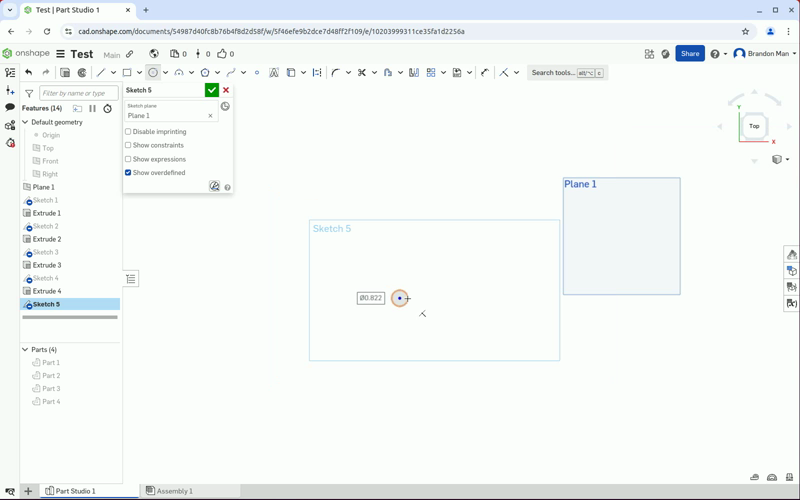
scroll(-6)
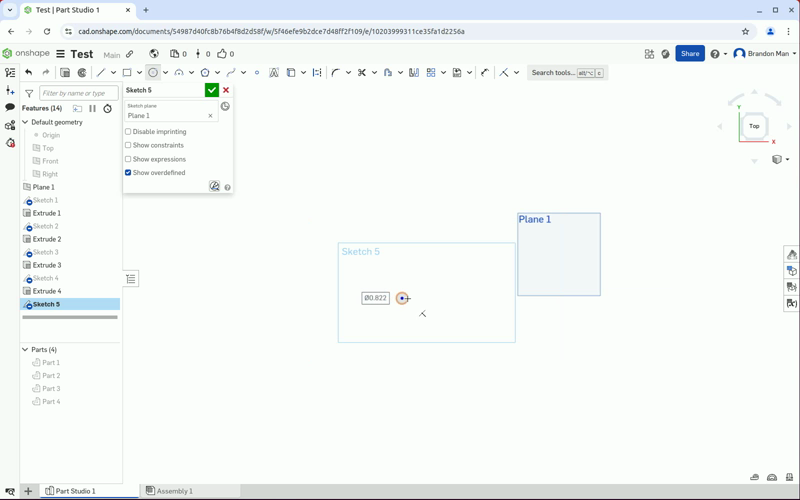
scroll(-6)
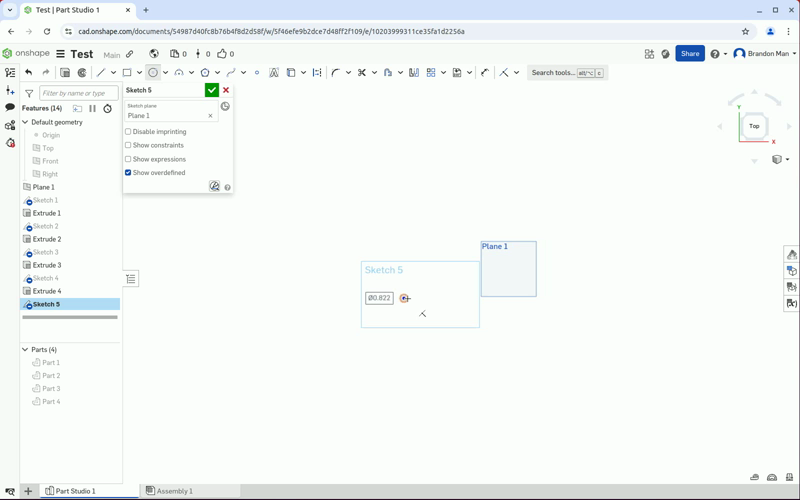
scroll(-6)
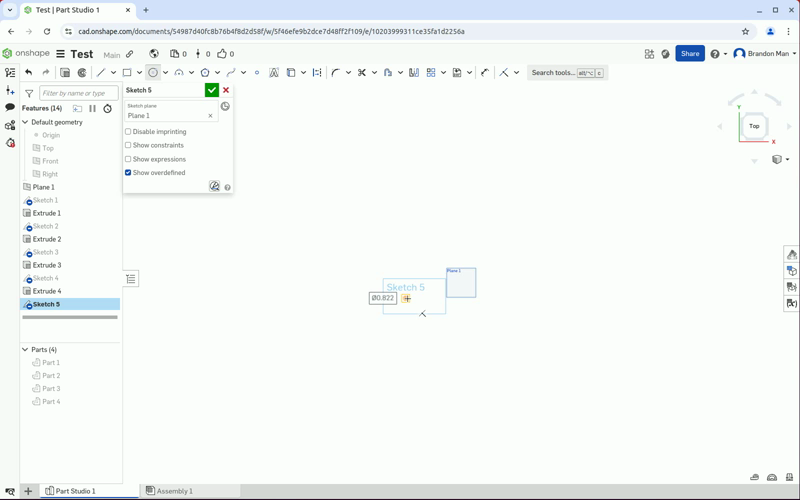
key(esc)
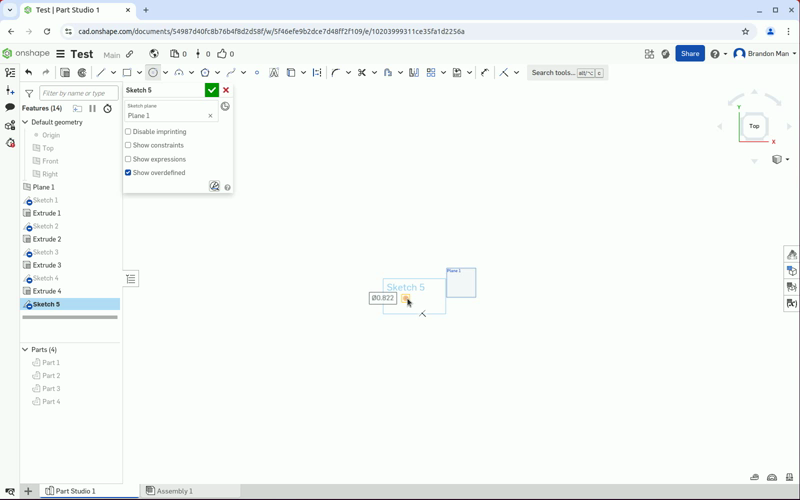
mouse_move(406, 300)
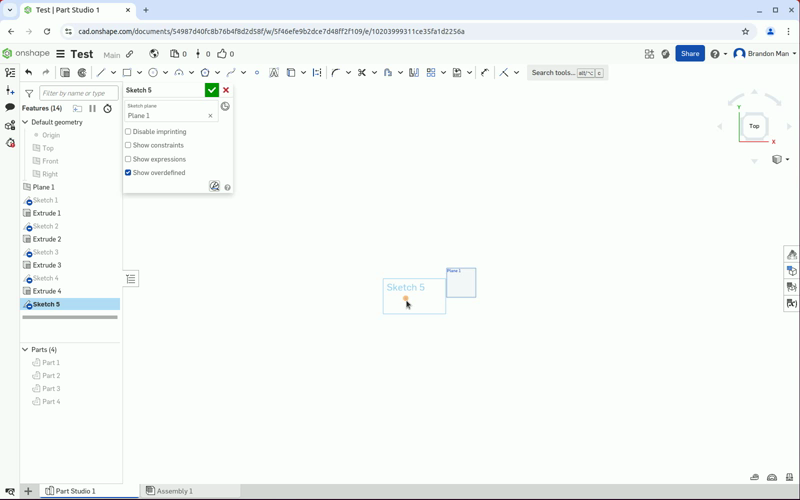
scroll(6)
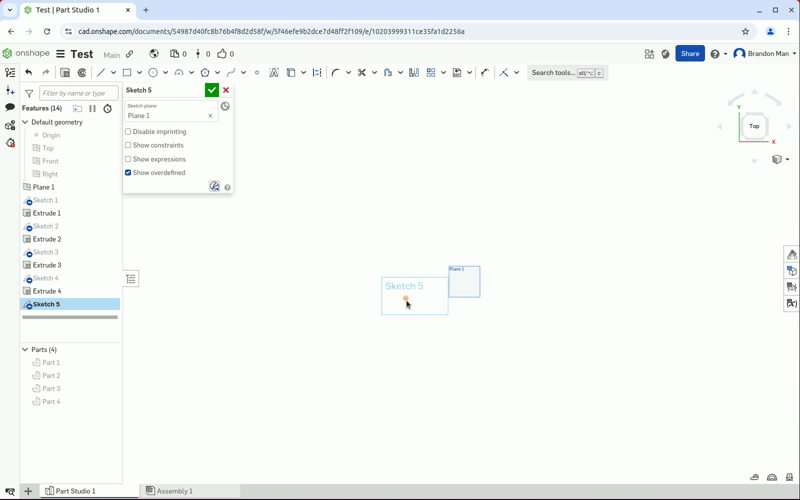
scroll(6)
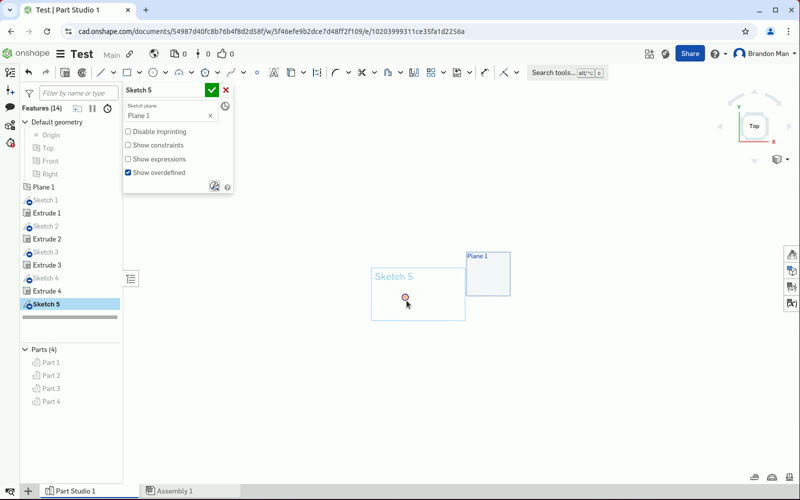
scroll(6)
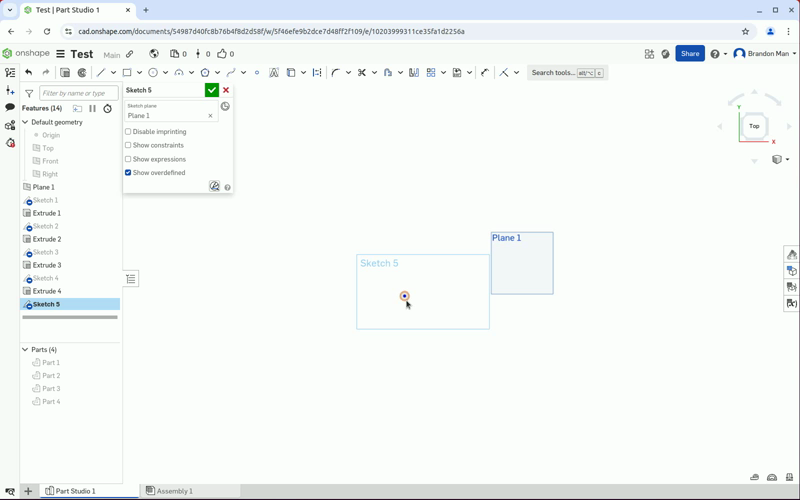
scroll(6)
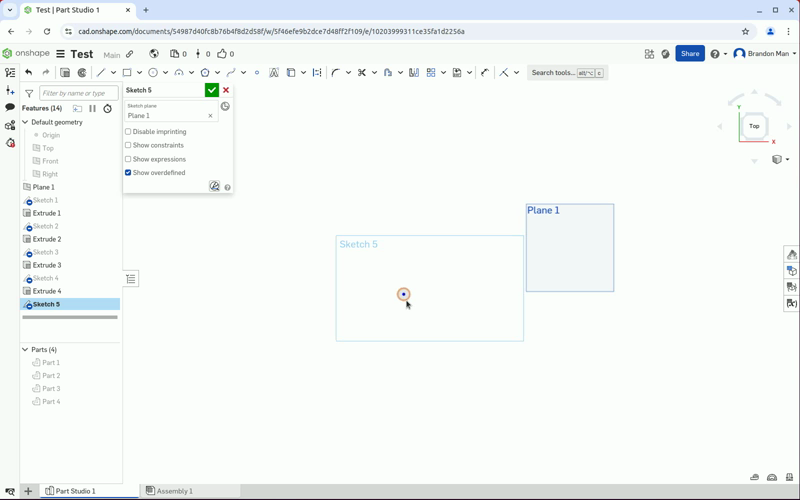
scroll(6)
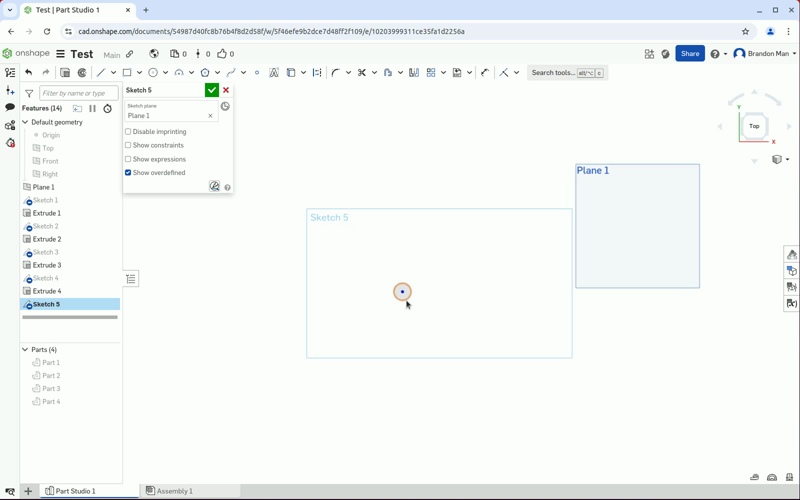
scroll(6)
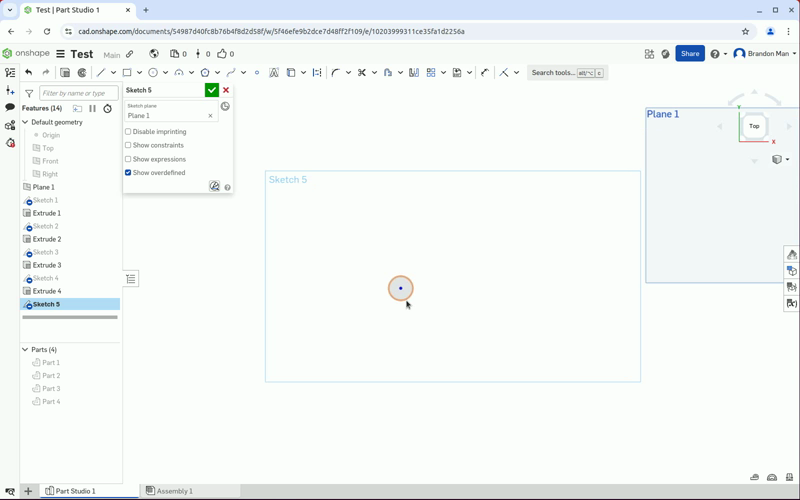
scroll(6)
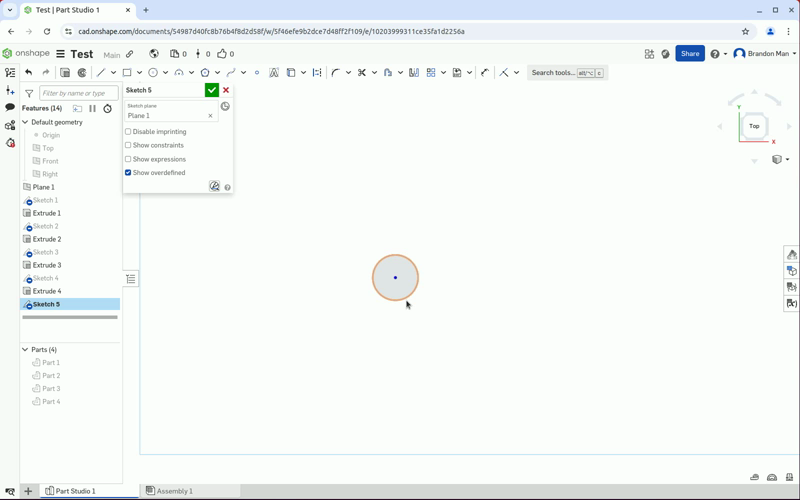
click(406, 300)
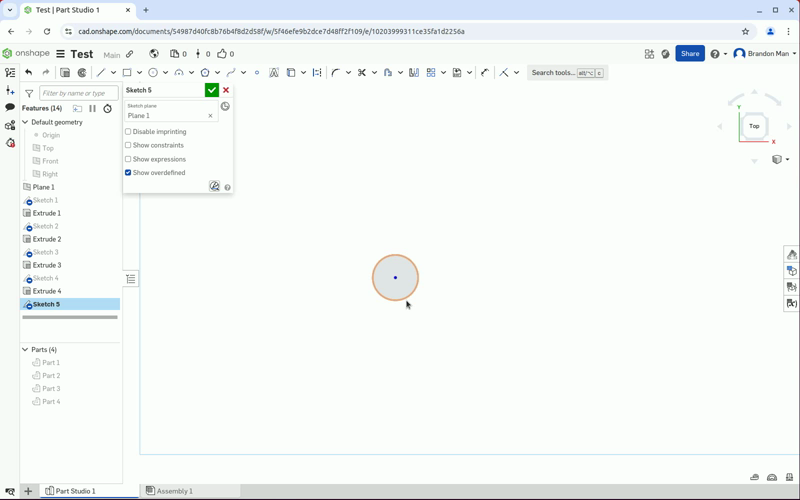
scroll(-6)
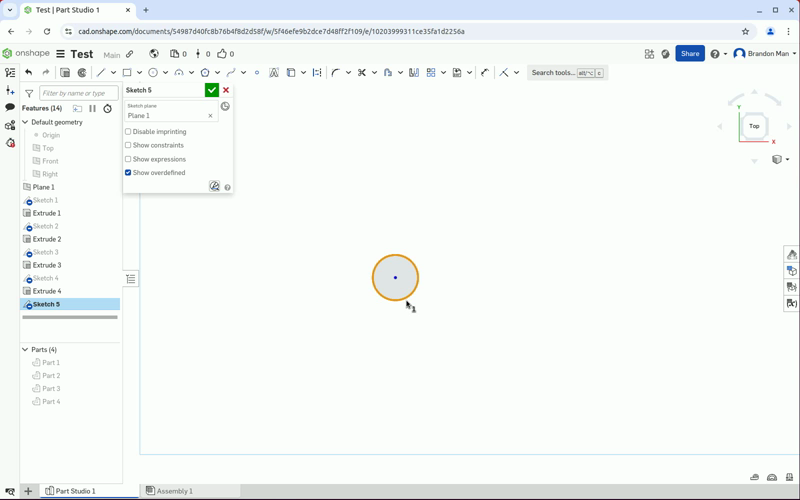
scroll(-6)
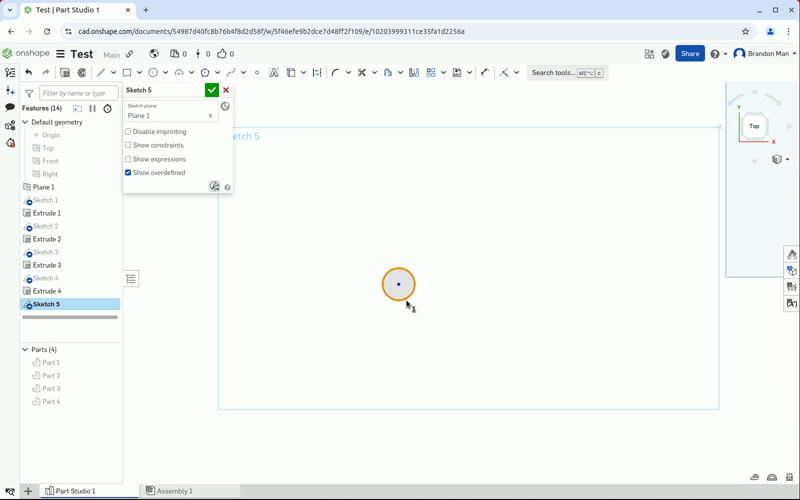
scroll(-6)
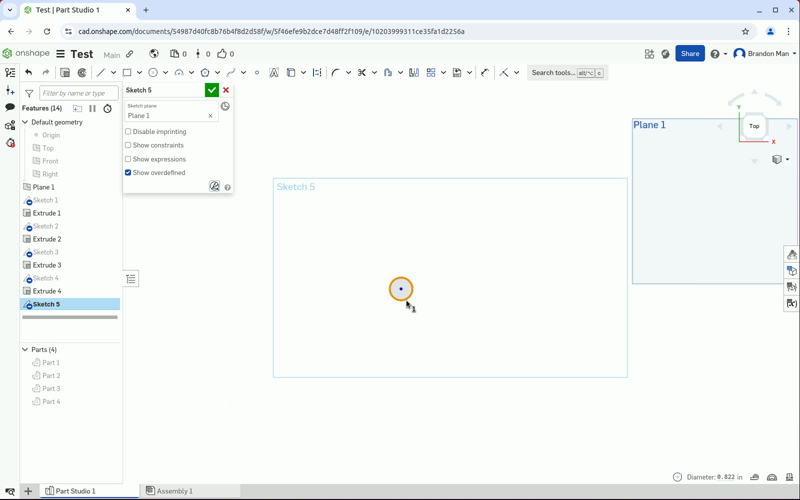
scroll(-6)
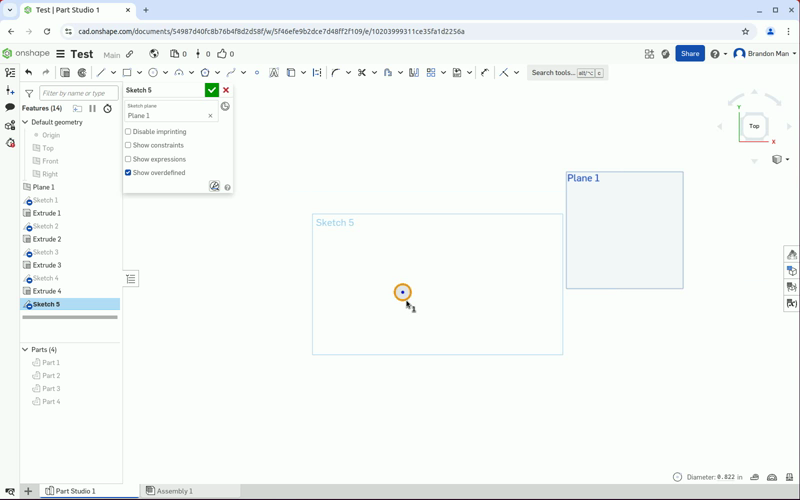
scroll(-6)
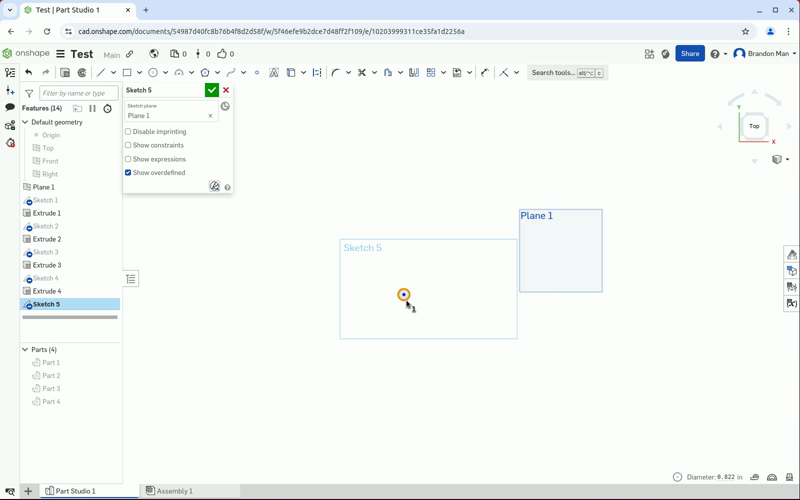
scroll(-6)
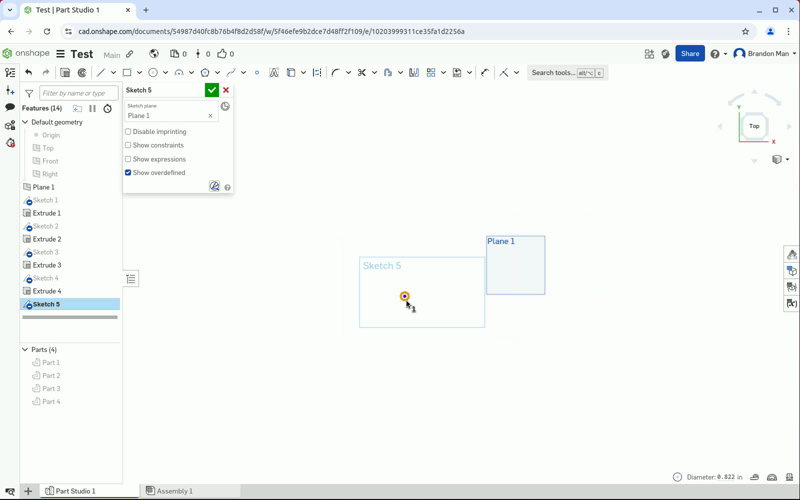
scroll(-6)
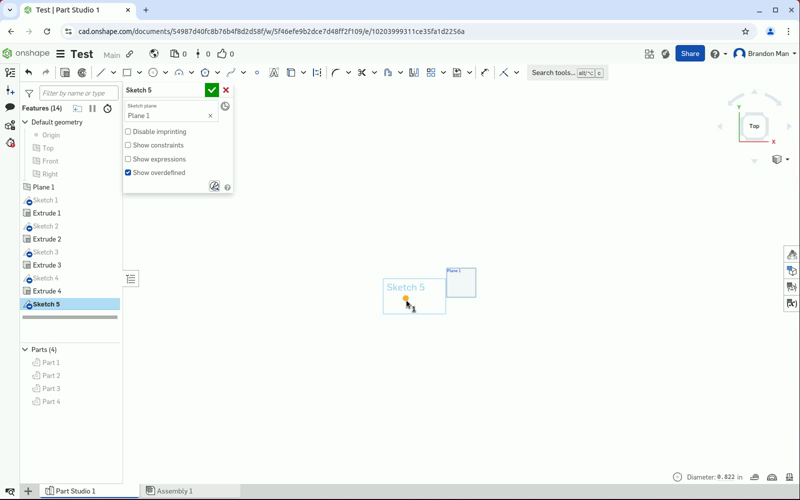
mouse_move(73, 352)
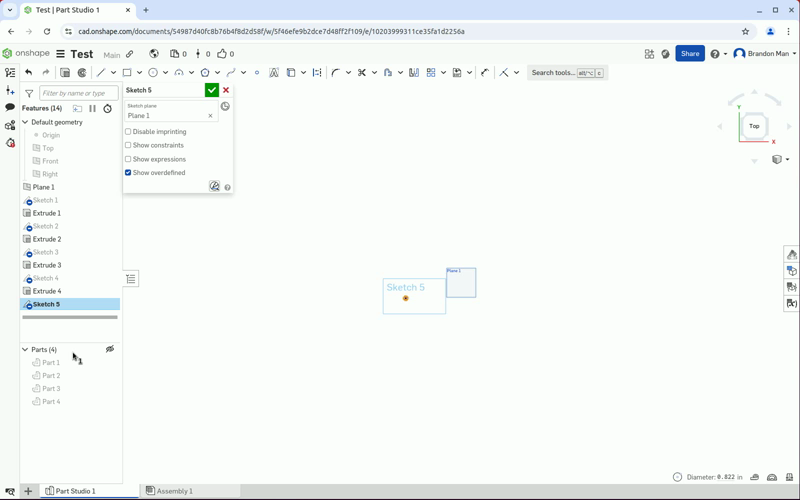
key(shift+y)
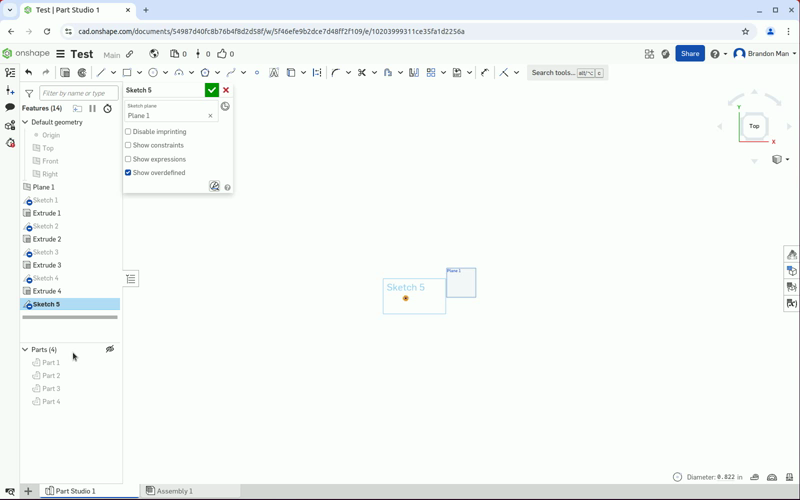
key(shift+e)
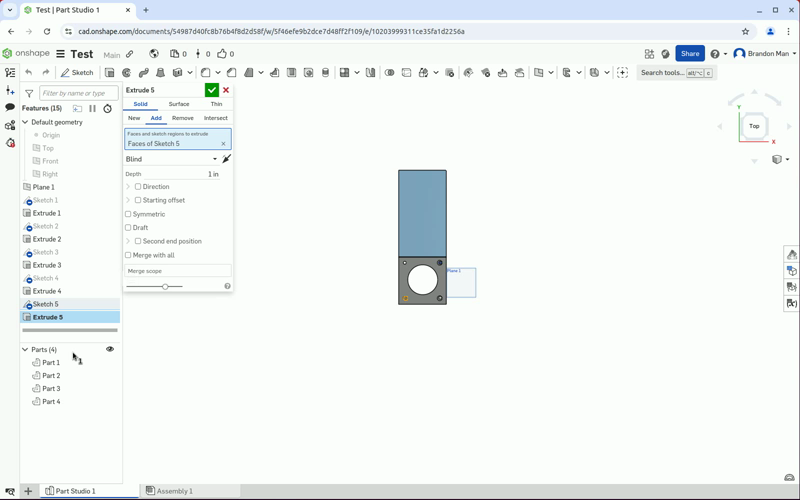
mouse_move(143, 106)
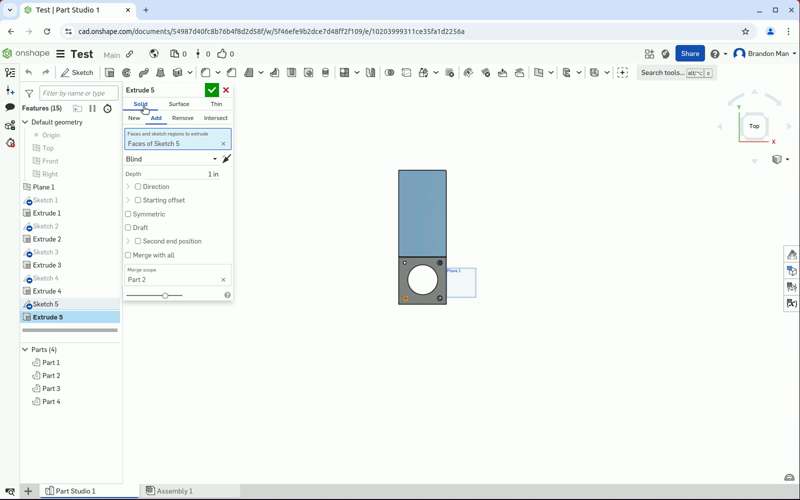
click(143, 106)
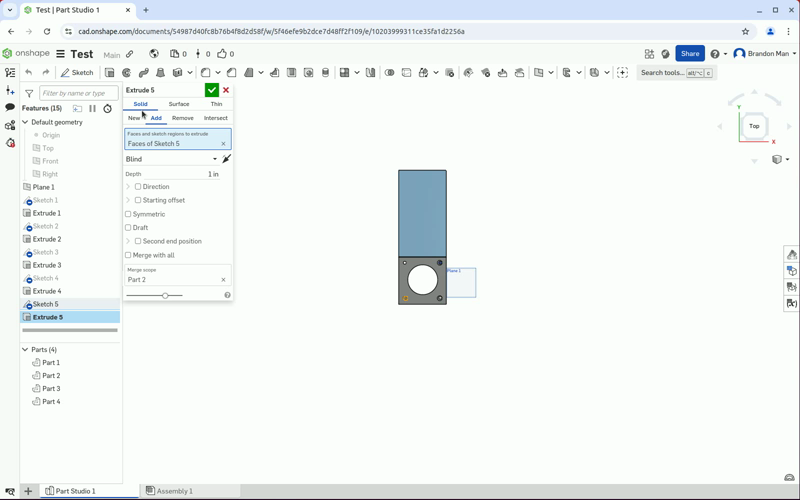
mouse_move(137, 120)
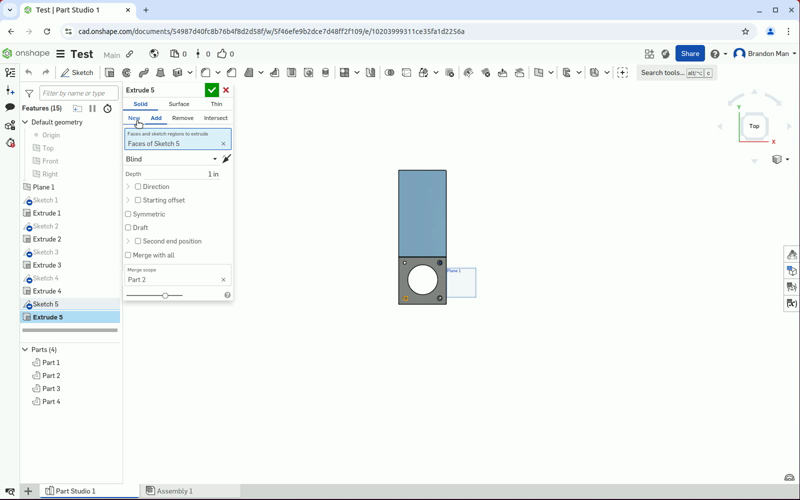
click(137, 120)
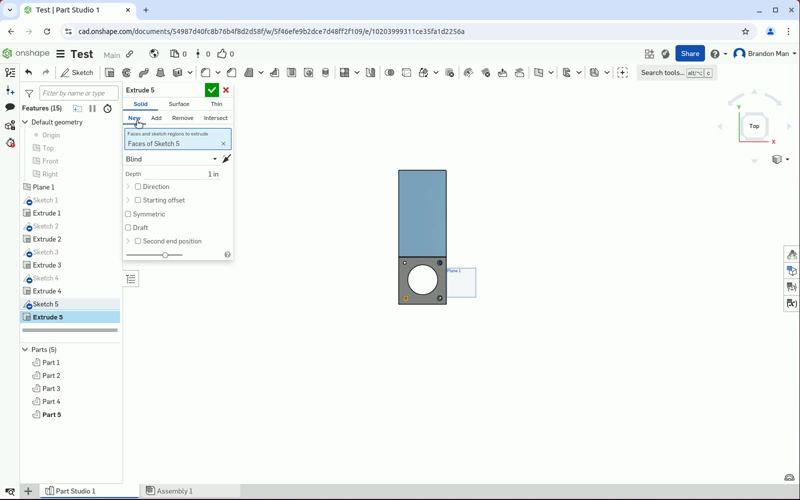
key(tab, 4)
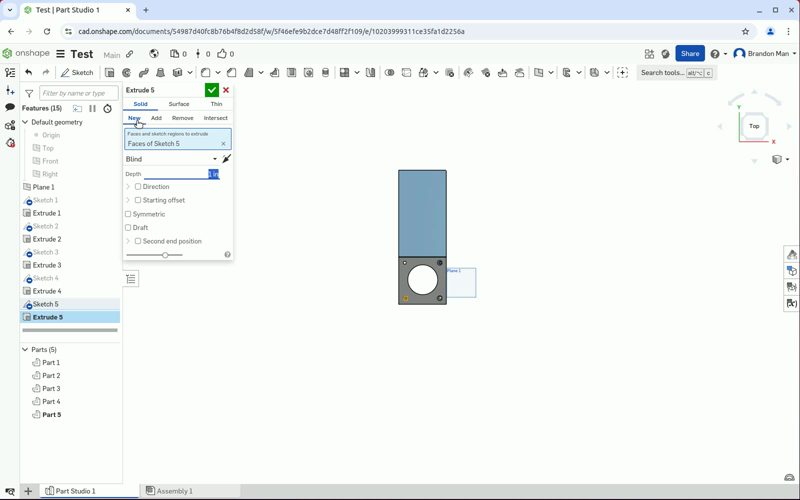
text(1.444)
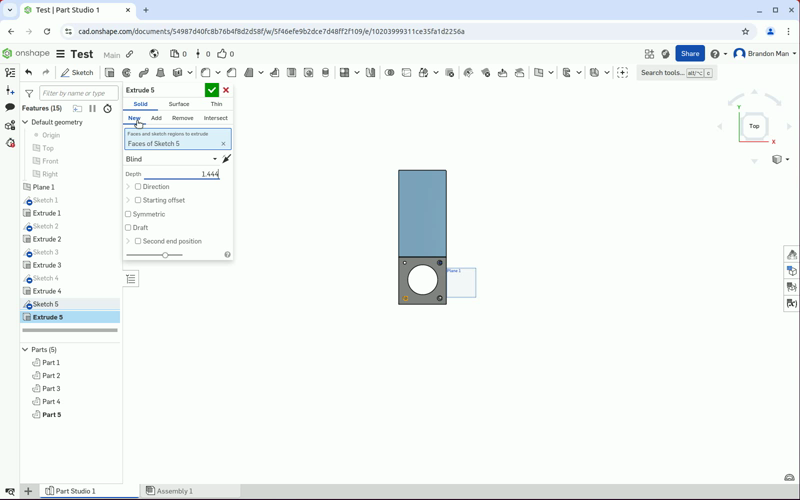
key(enter)
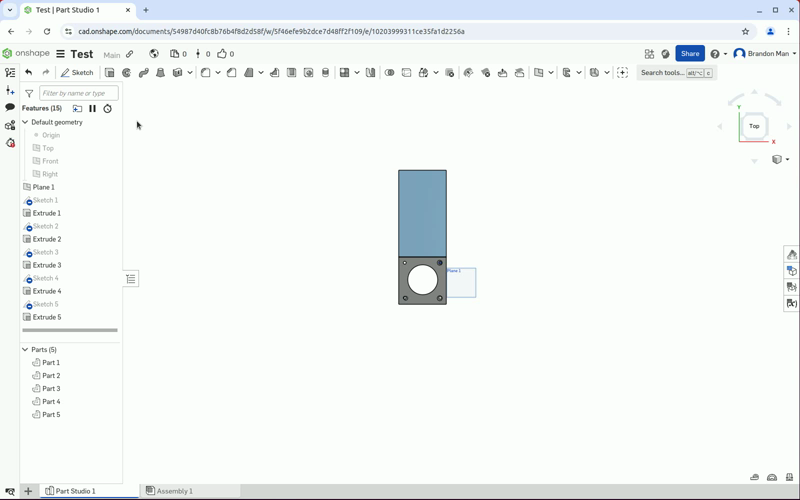
key(shift+h)
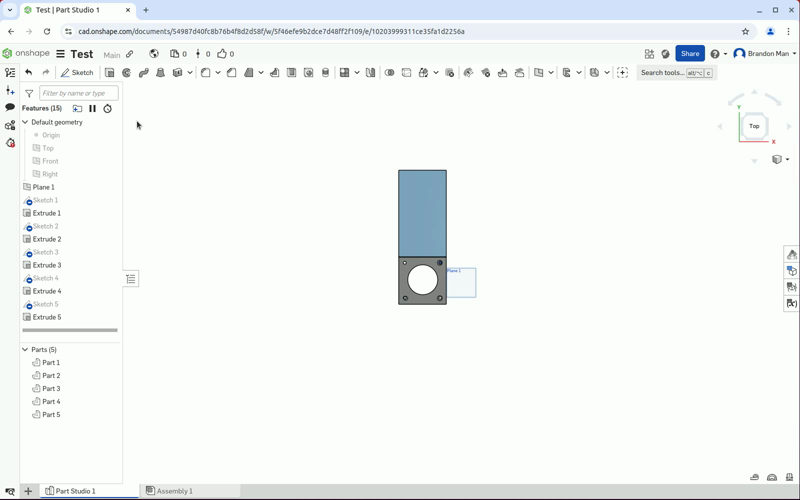
key(shift+h)
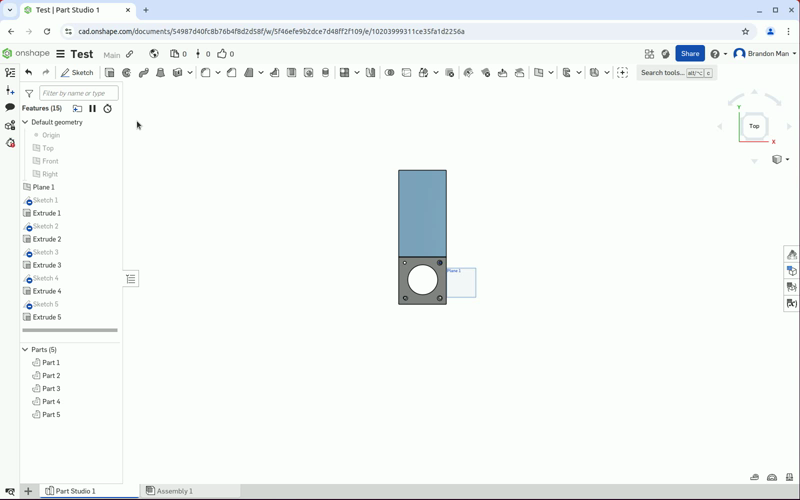
mouse_move(73, 189)
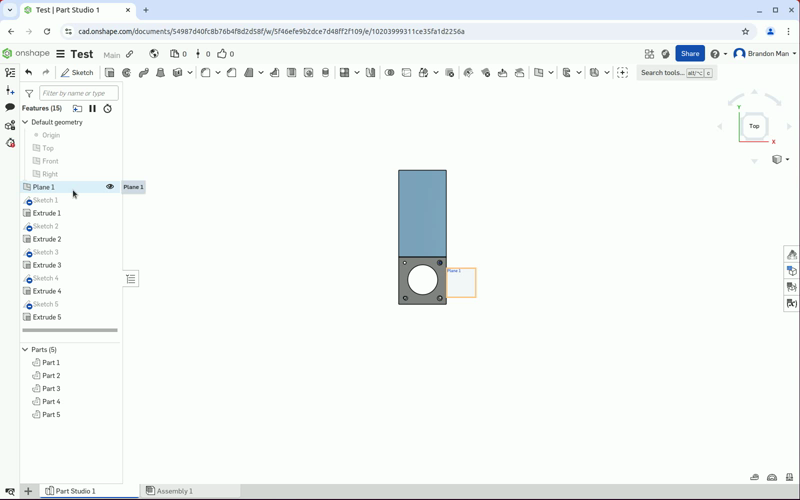
click(73, 189)
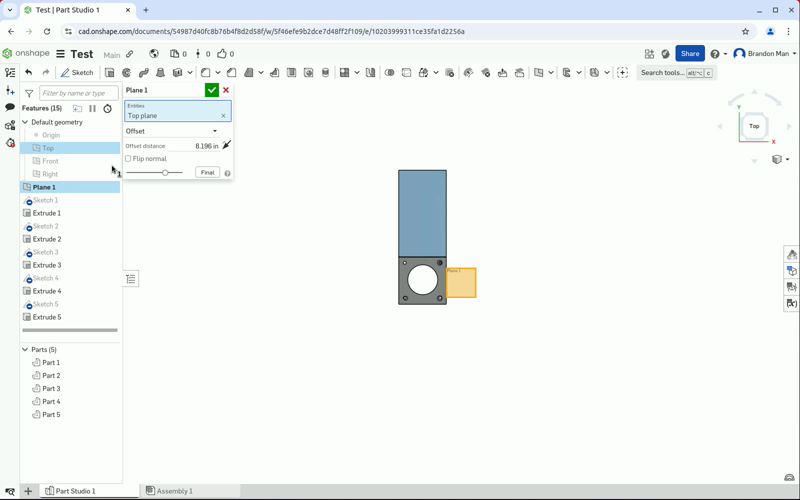
mouse_move(229, 92)
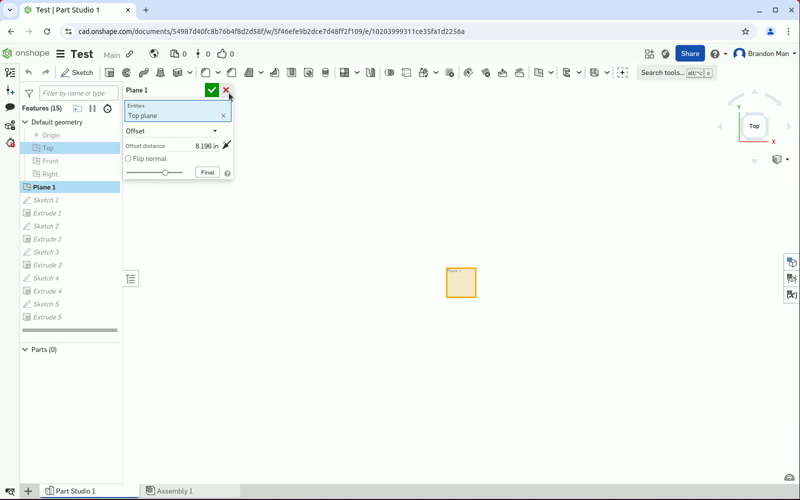
click(229, 92)
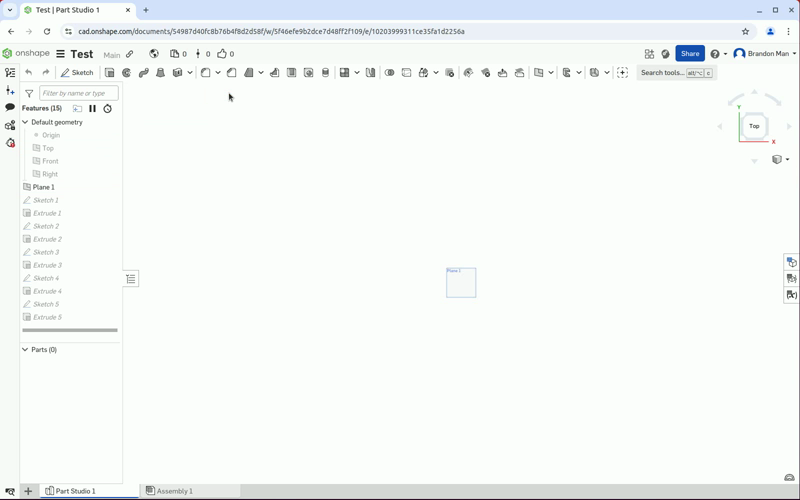
key(shift+s)
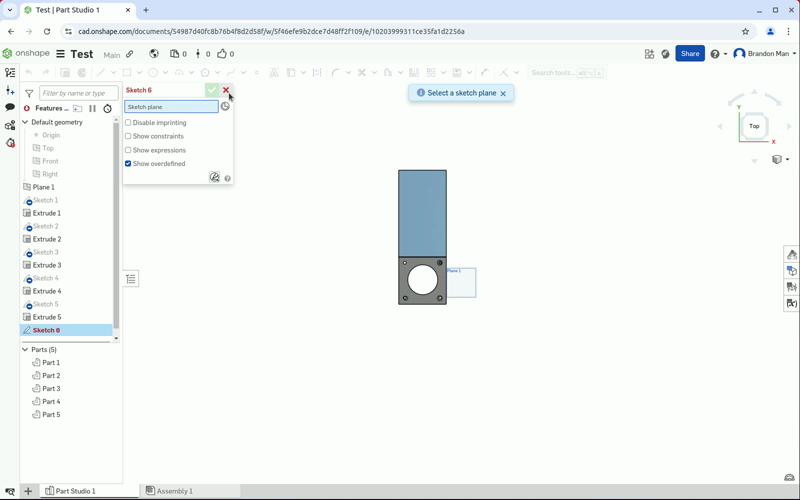
mouse_move(69, 189)
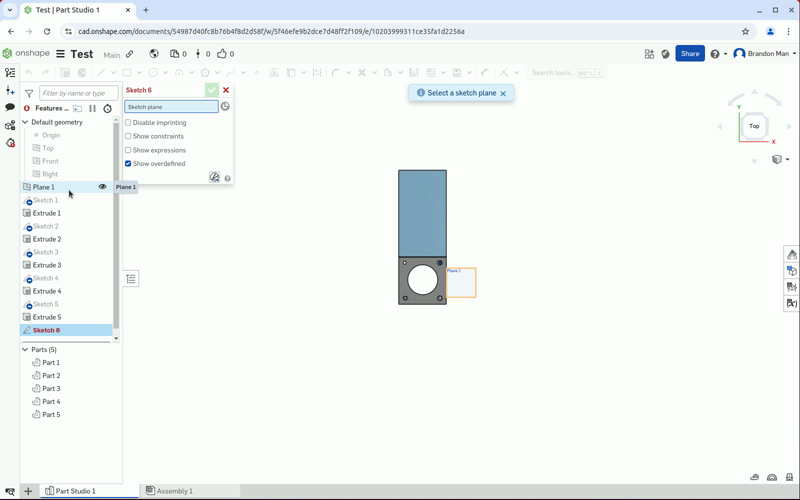
click(69, 189)
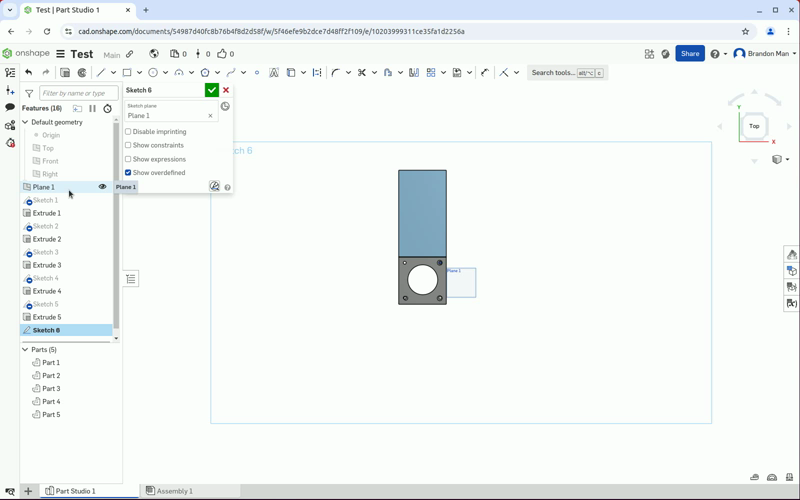
mouse_move(73, 352)
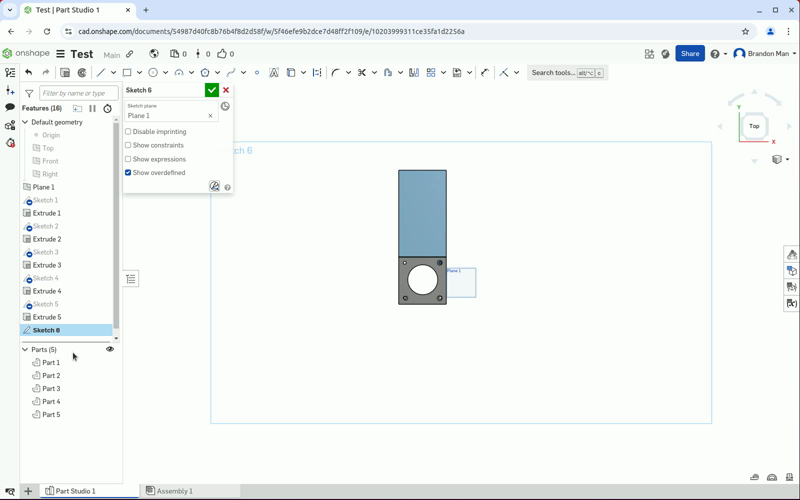
key(y)
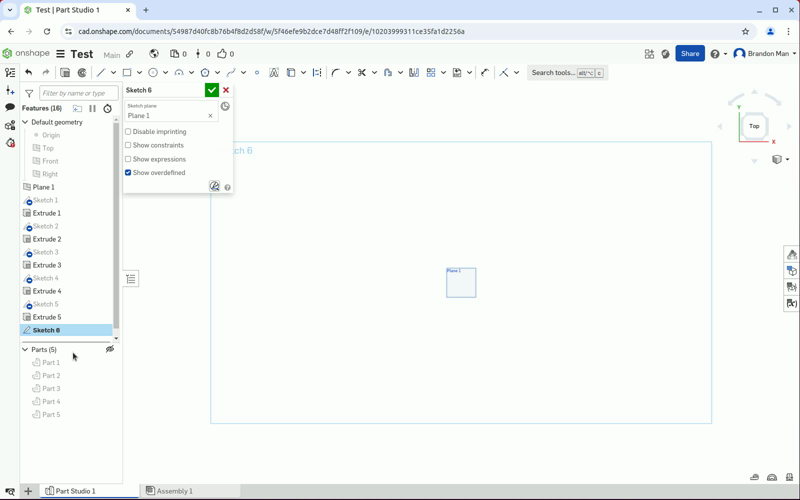
key(c)
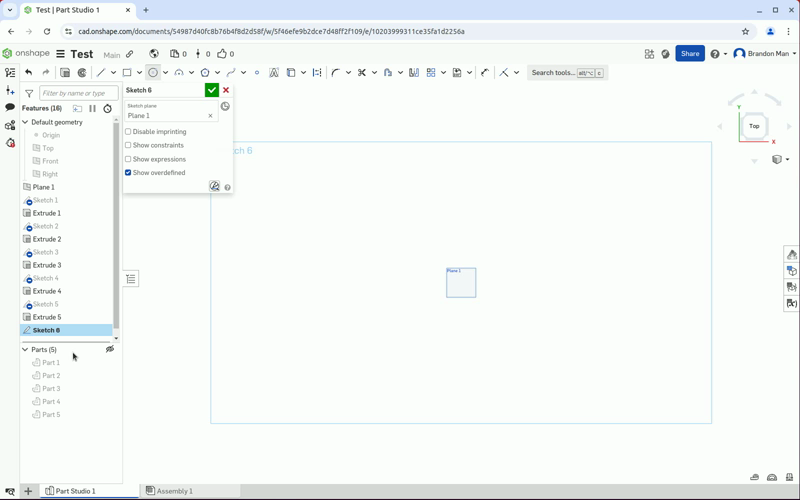
key_down(shift)
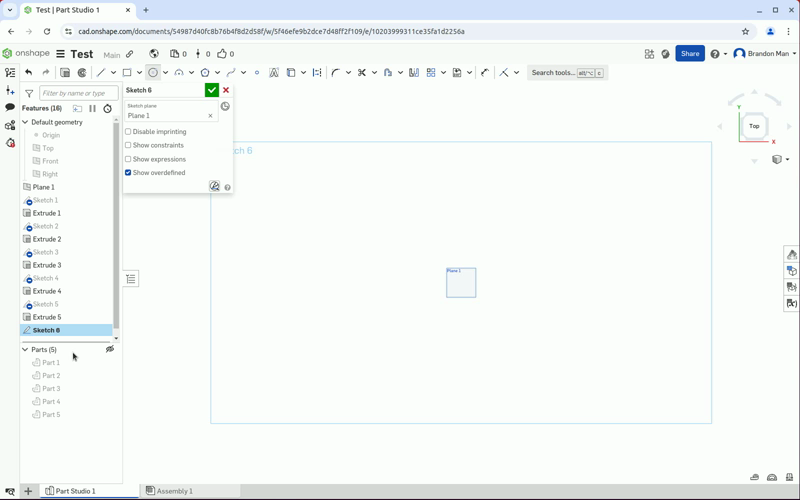
mouse_move(405, 262)
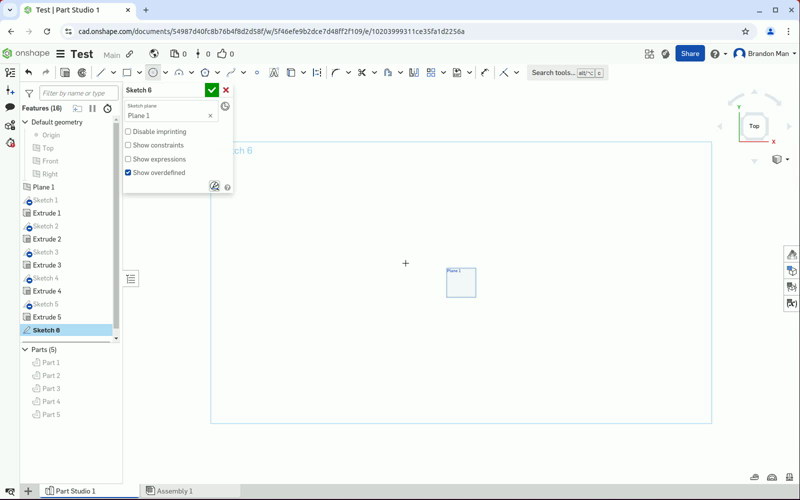
click(405, 262)
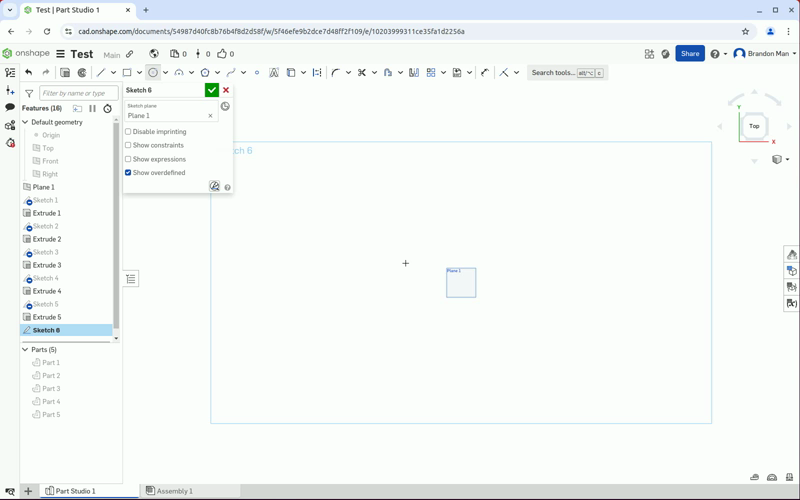
key_up(shift)
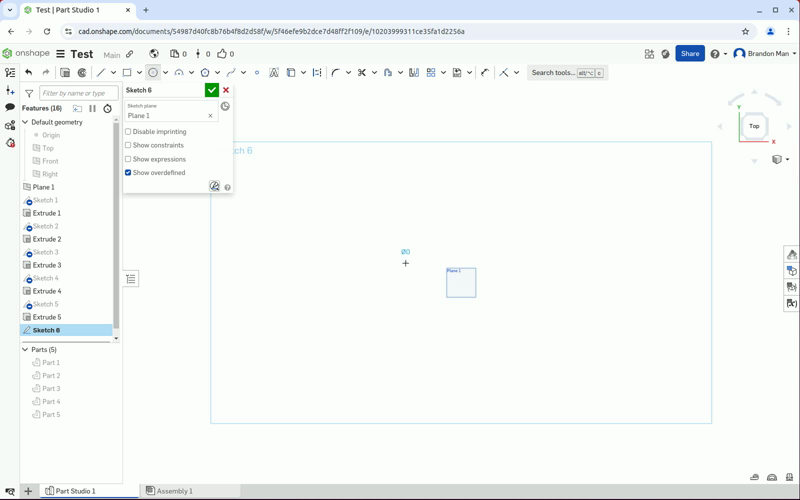
mouse_move(407, 262)
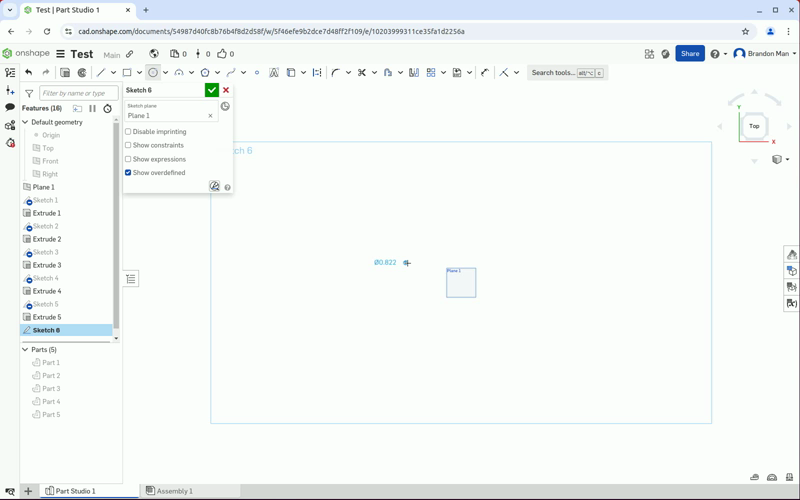
scroll(6)
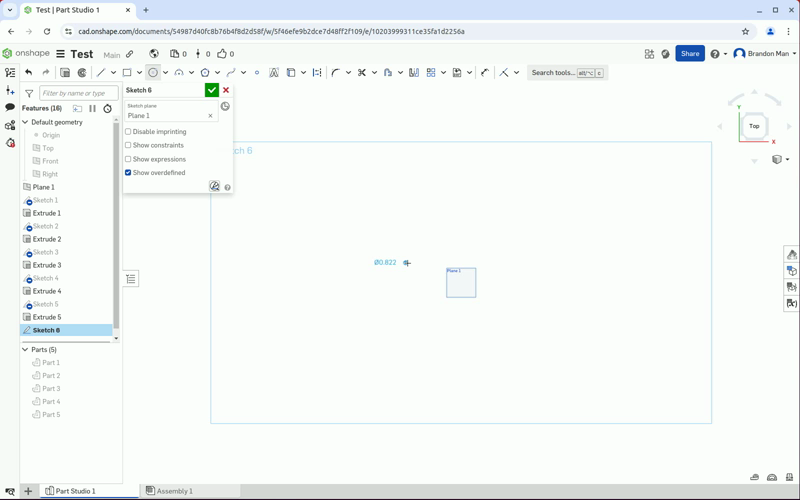
scroll(6)
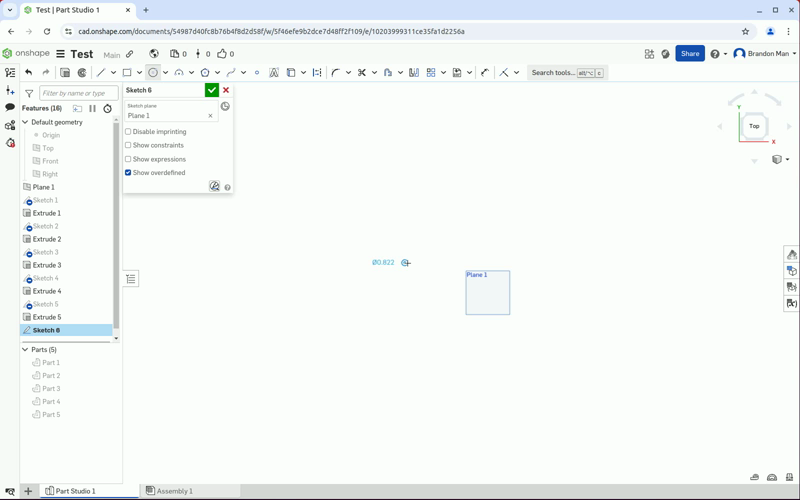
scroll(6)
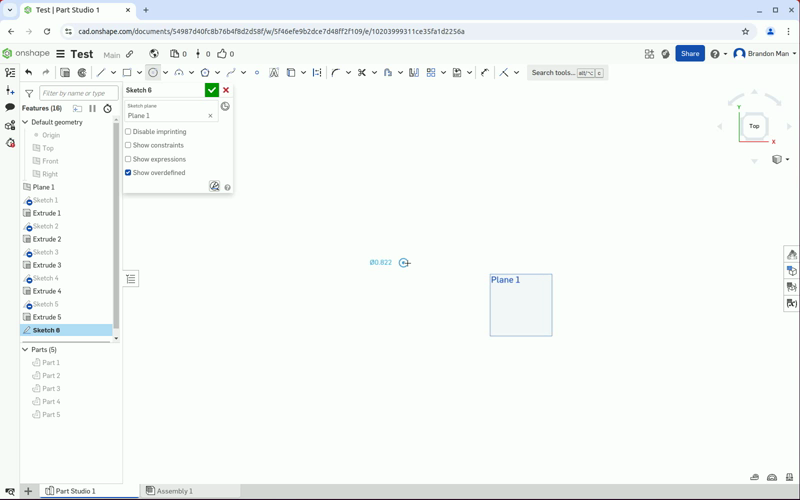
scroll(6)
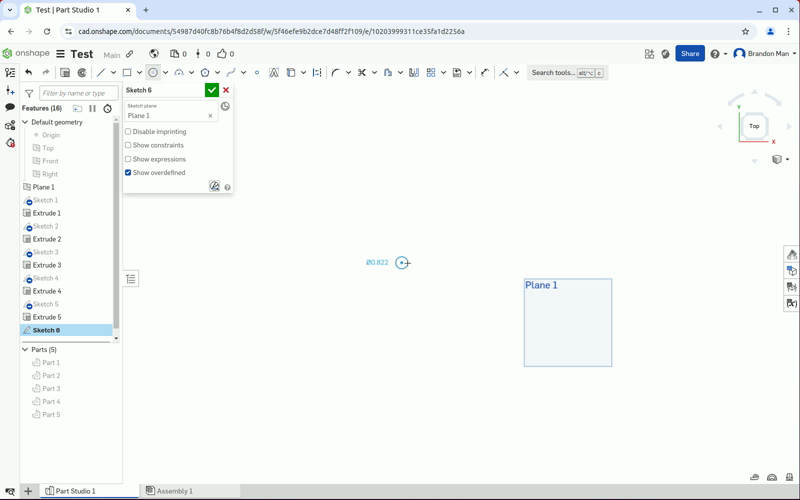
scroll(6)
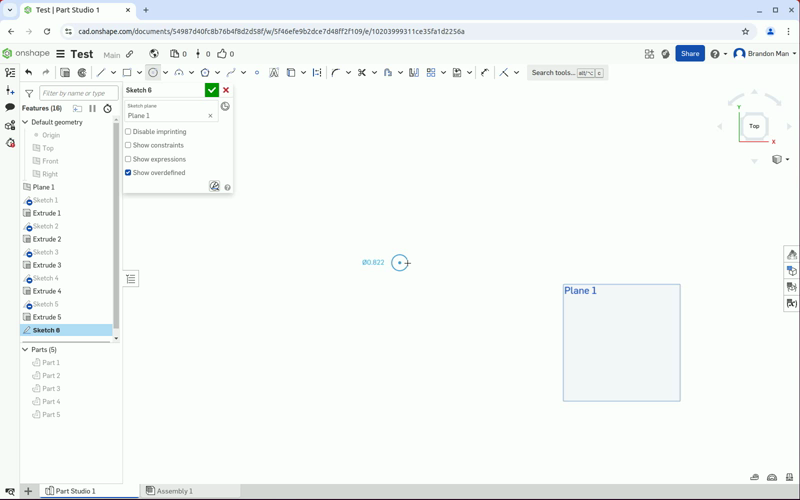
scroll(6)
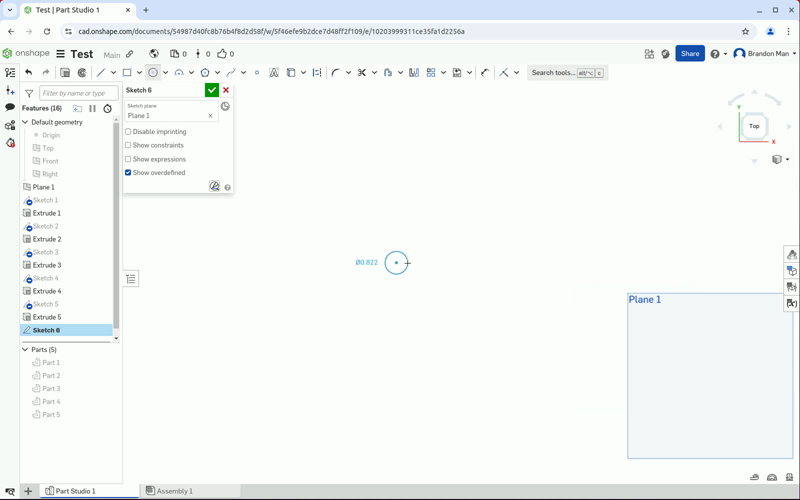
scroll(6)
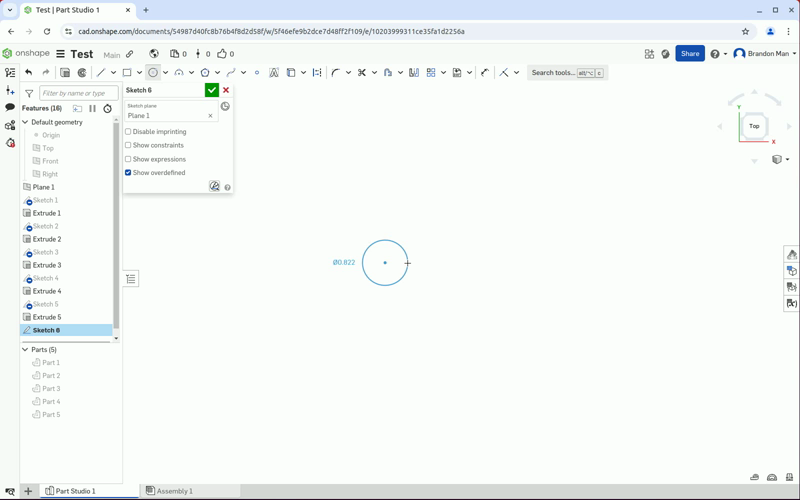
click(407, 262)
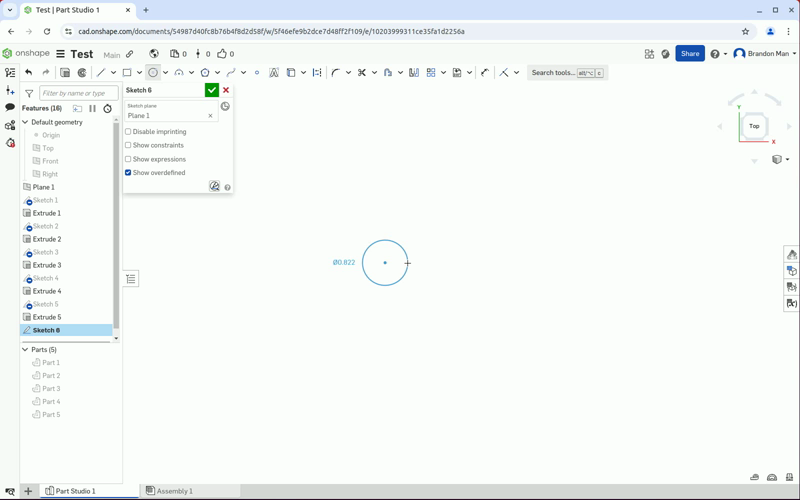
scroll(-6)
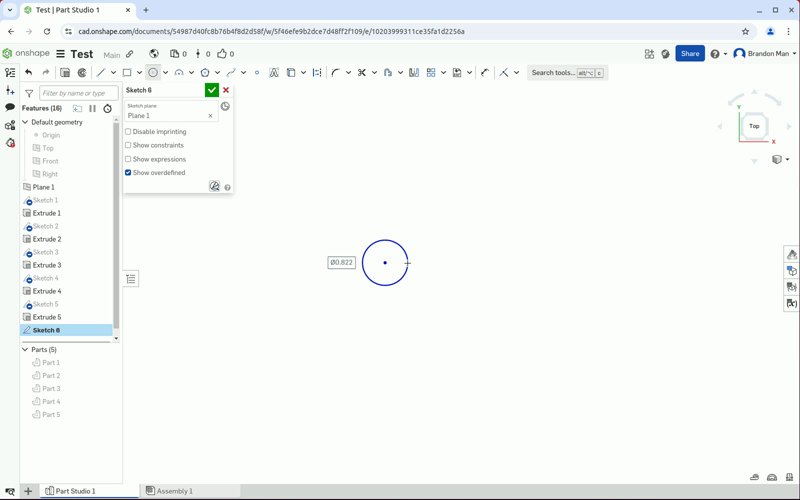
scroll(-6)
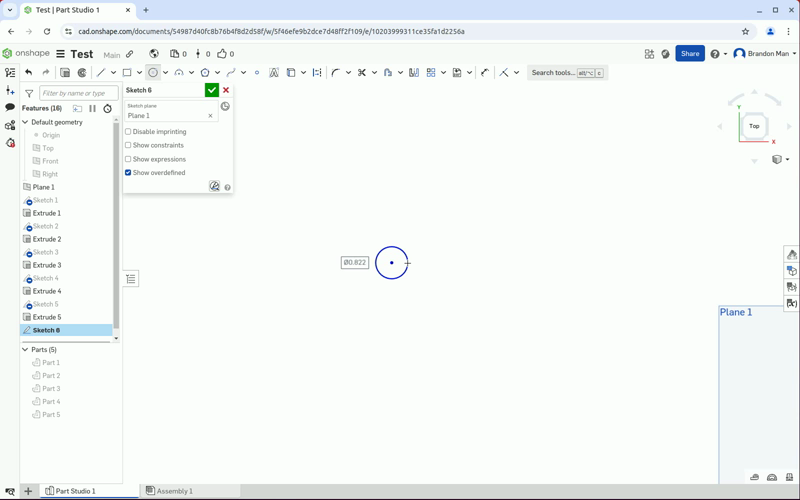
scroll(-6)
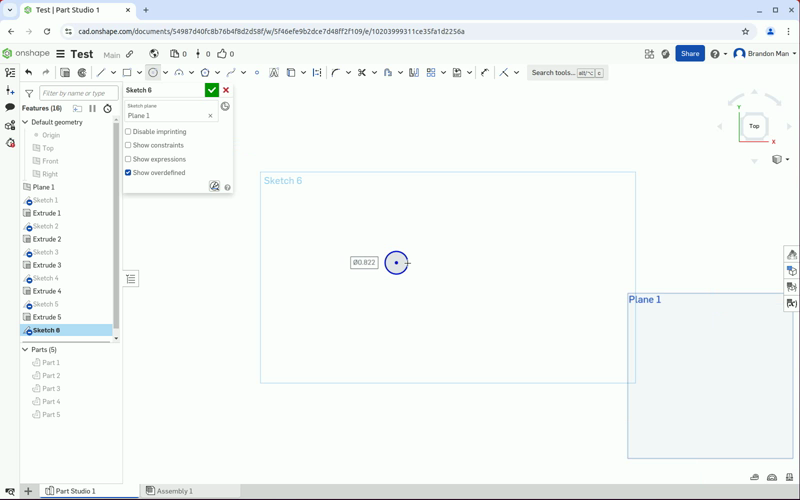
scroll(-6)
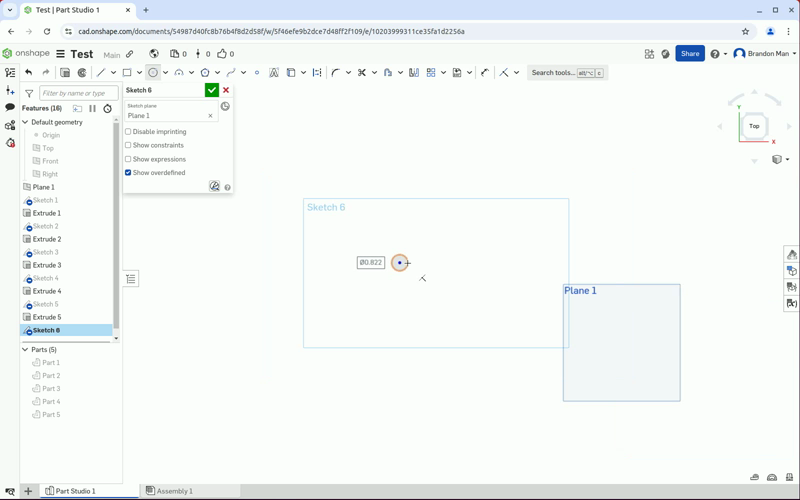
scroll(-6)
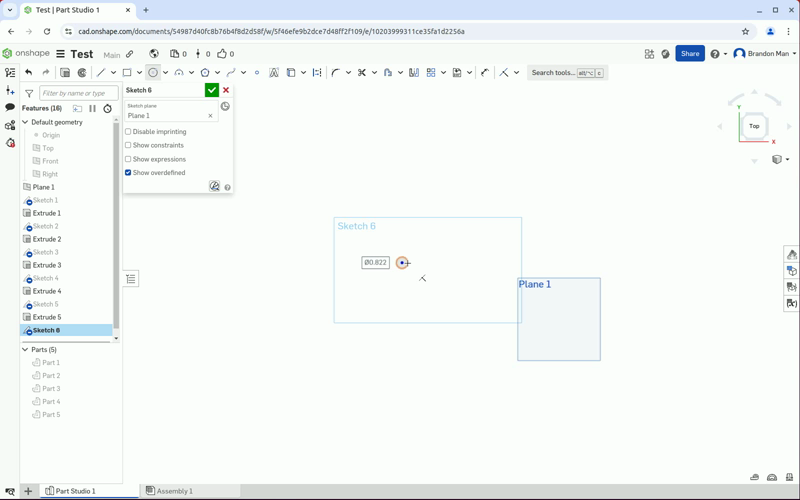
scroll(-6)
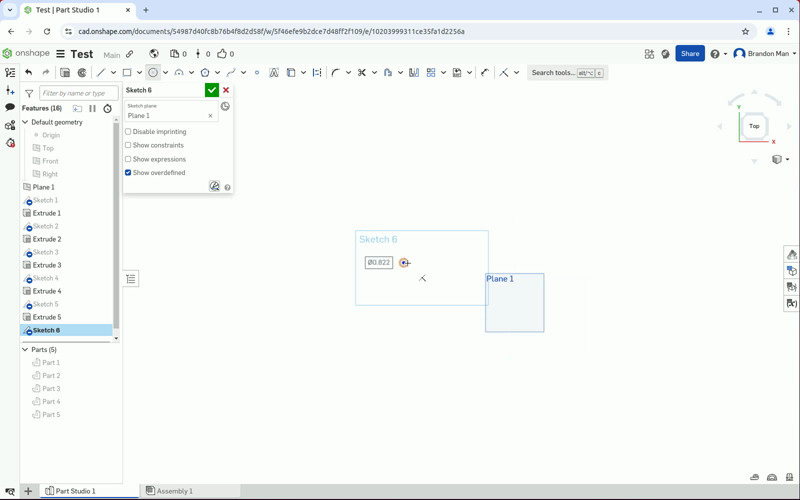
scroll(-6)
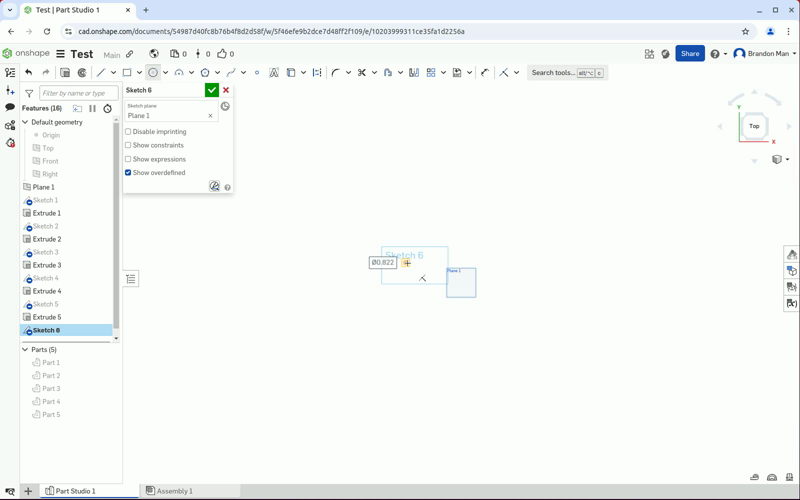
key(esc)
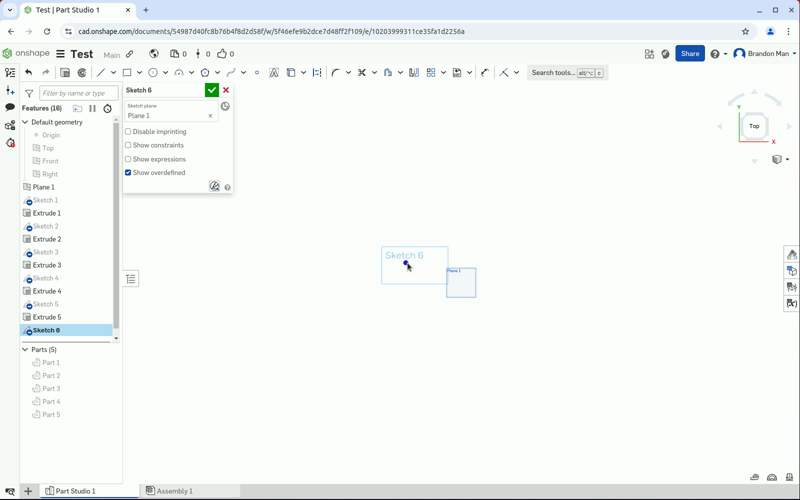
mouse_move(405, 260)
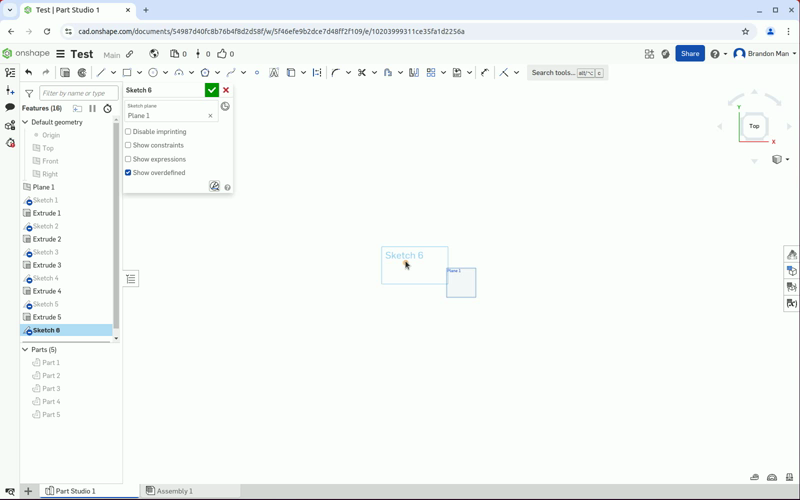
scroll(6)
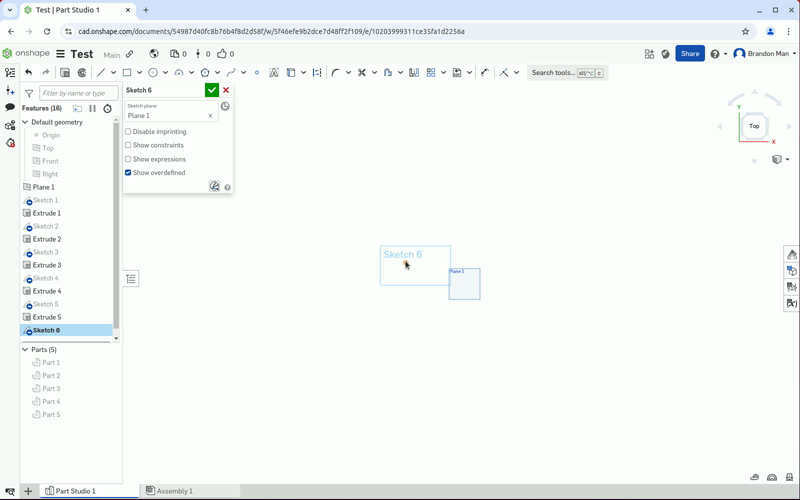
scroll(6)
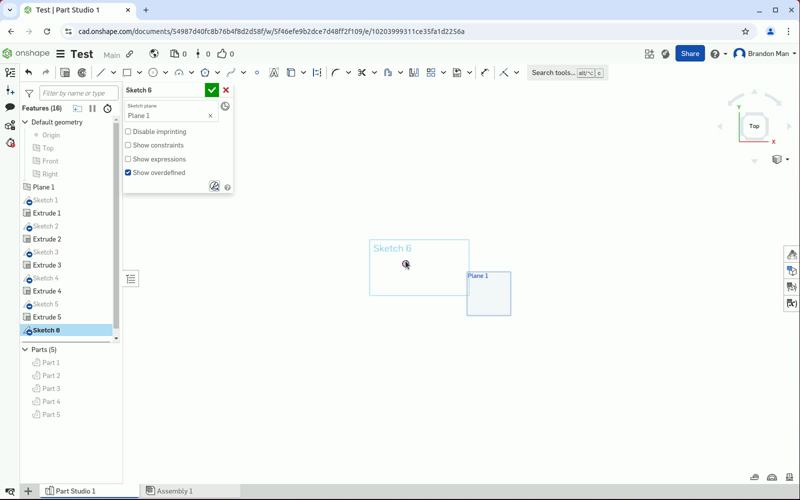
scroll(6)
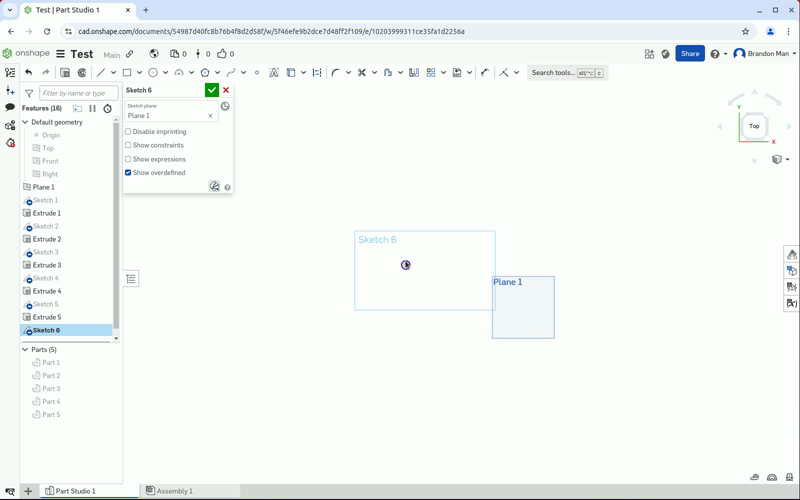
scroll(6)
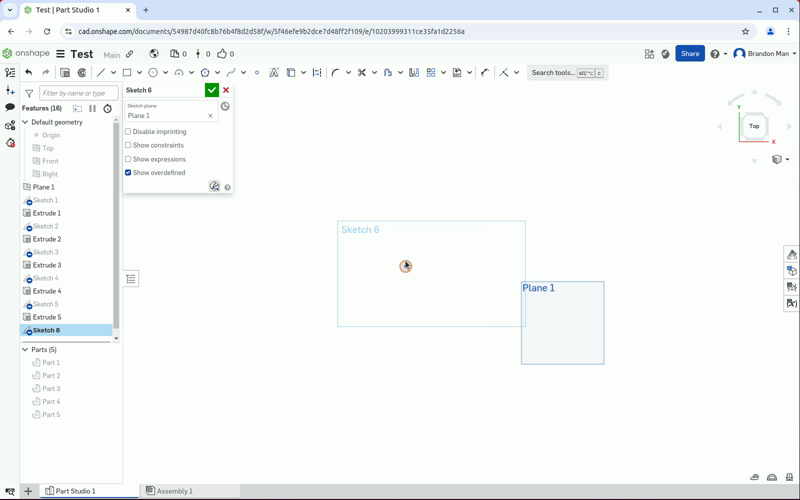
scroll(6)
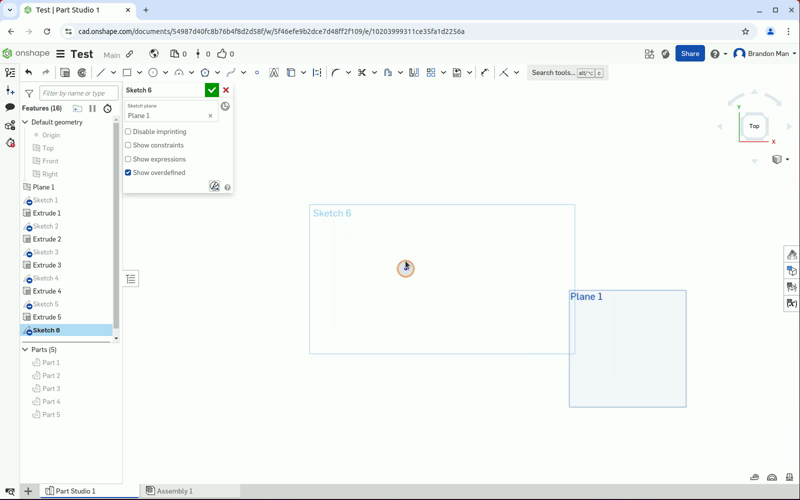
scroll(6)
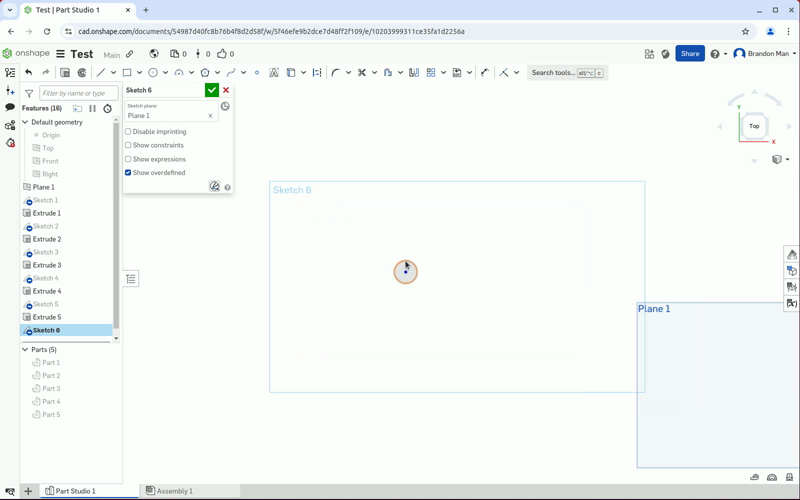
scroll(6)
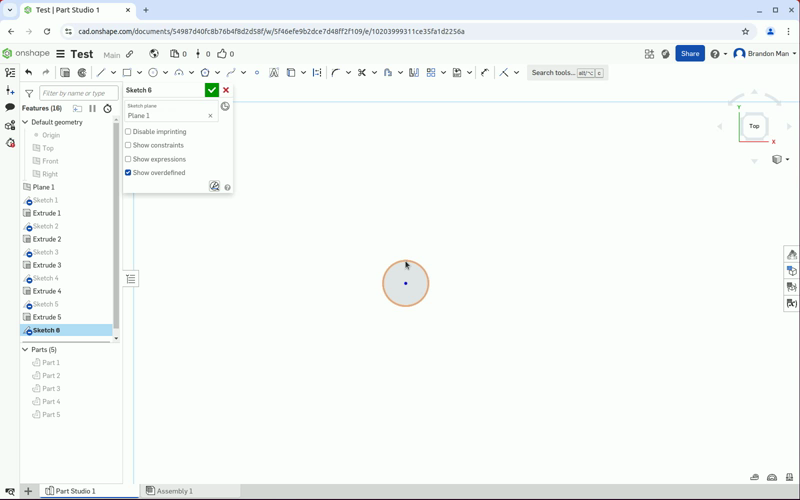
click(405, 260)
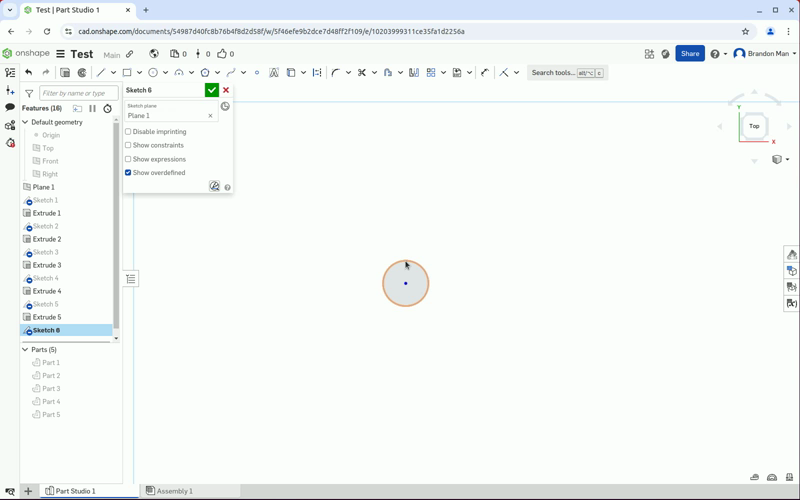
scroll(-6)
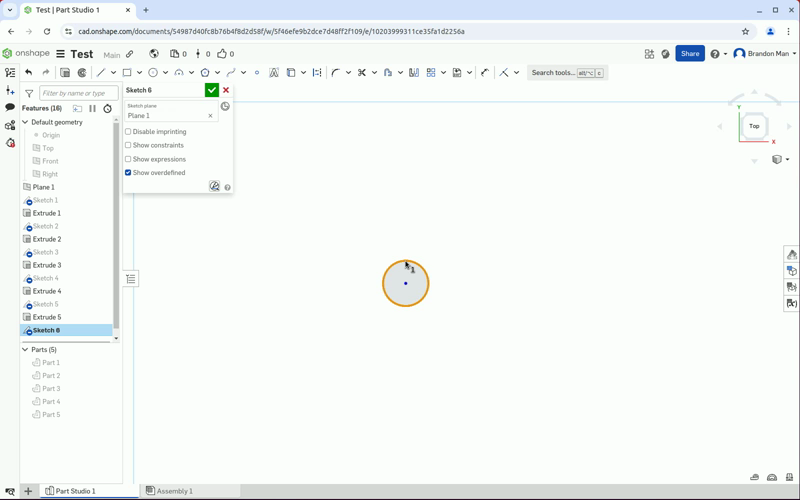
scroll(-6)
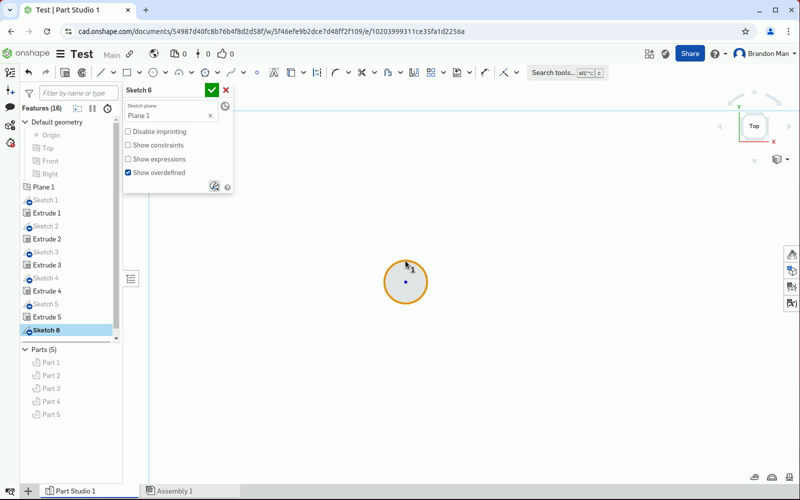
scroll(-6)
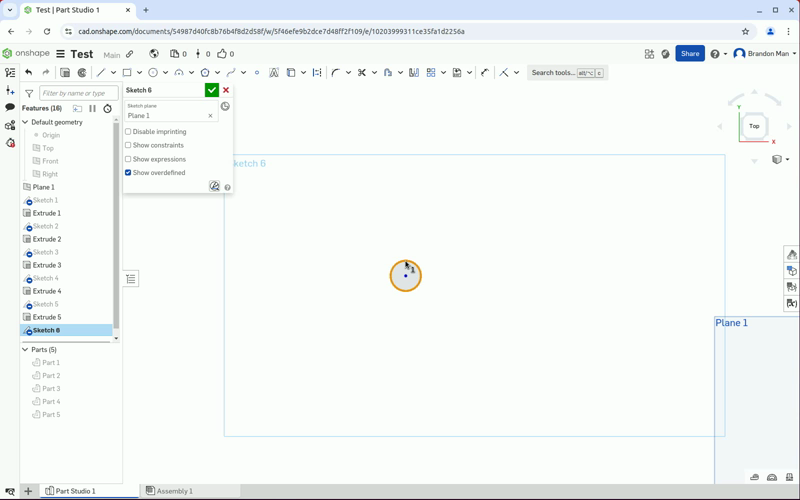
scroll(-6)
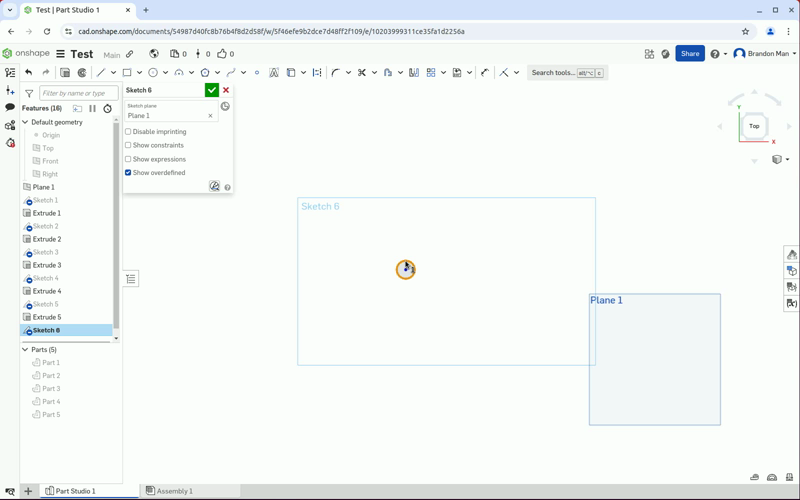
scroll(-6)
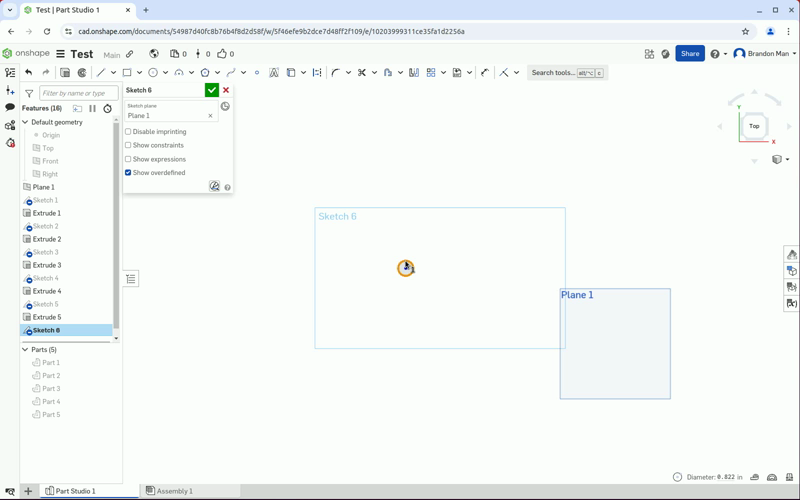
scroll(-6)
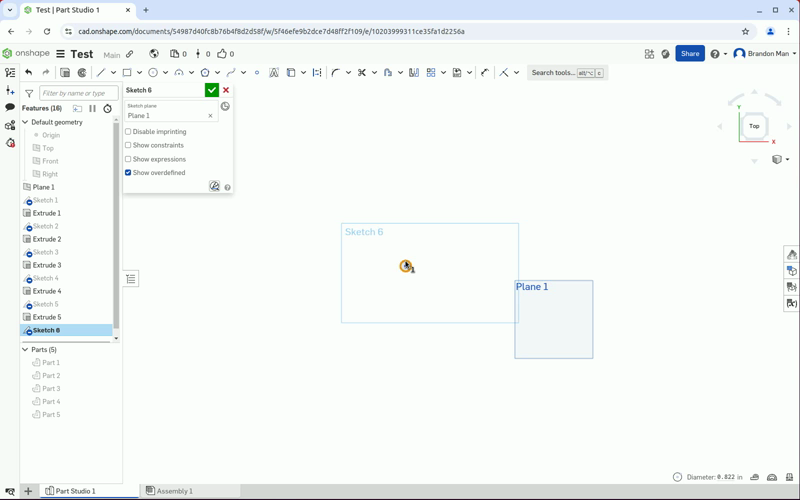
scroll(-6)
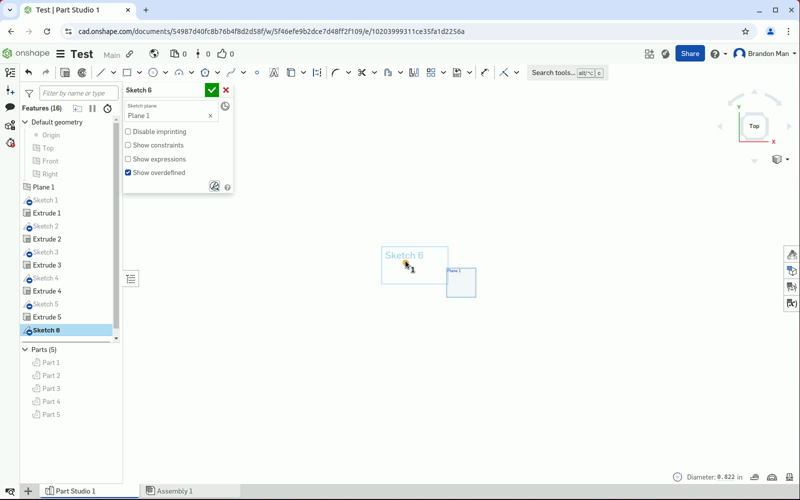
mouse_move(73, 352)
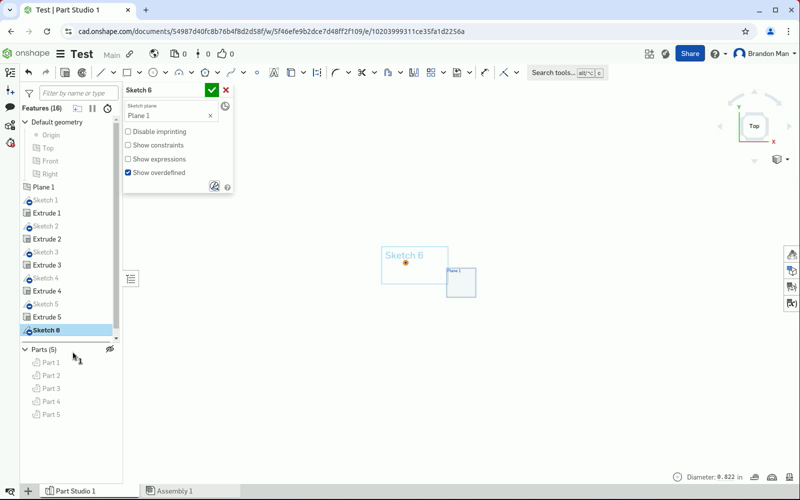
key(shift+y)
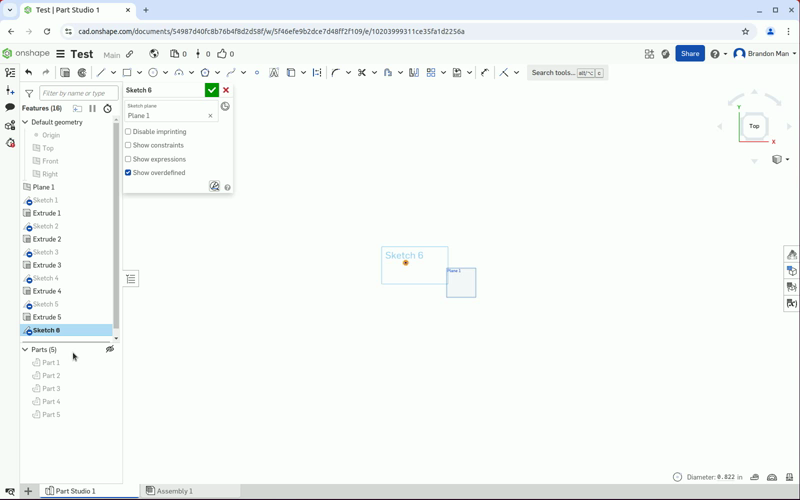
key(shift+e)
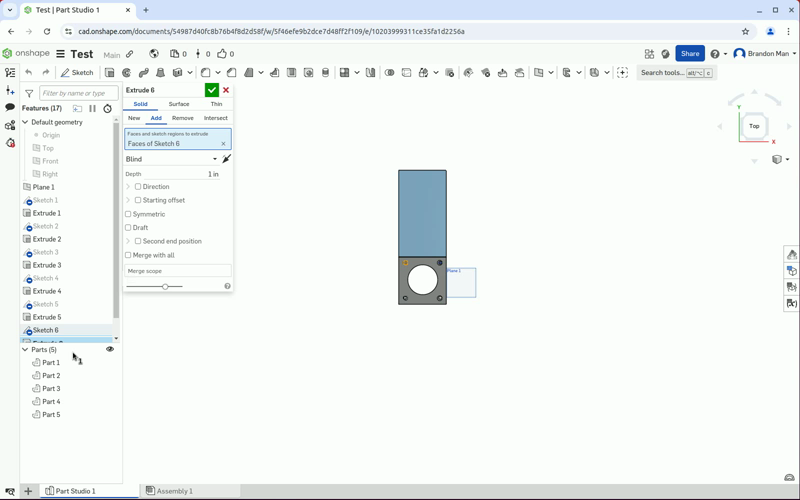
mouse_move(143, 106)
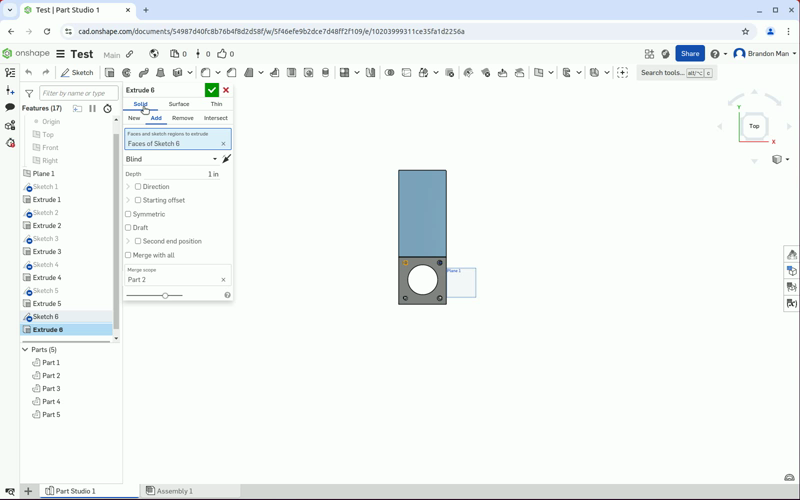
click(143, 106)
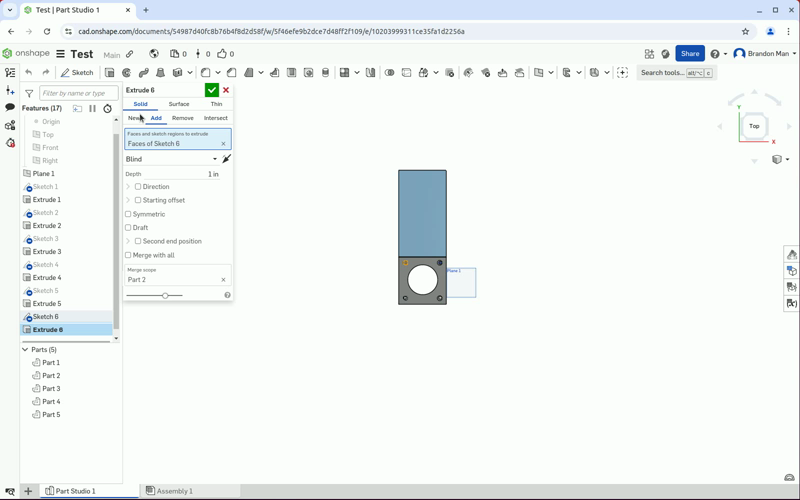
mouse_move(137, 120)
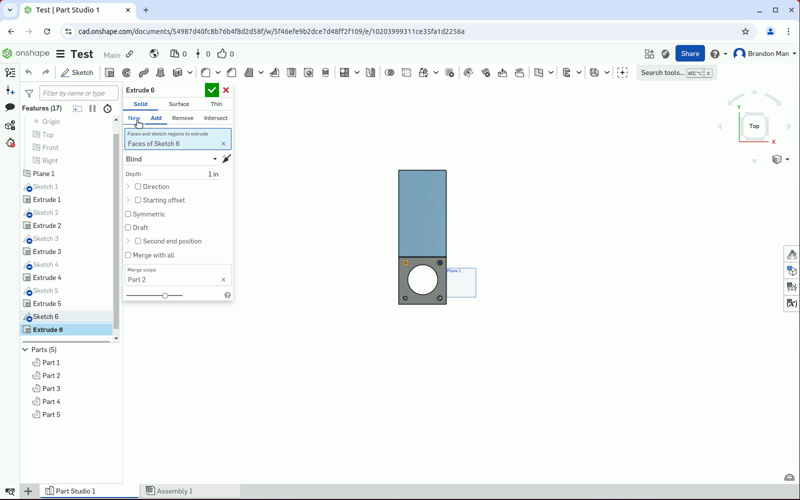
click(137, 120)
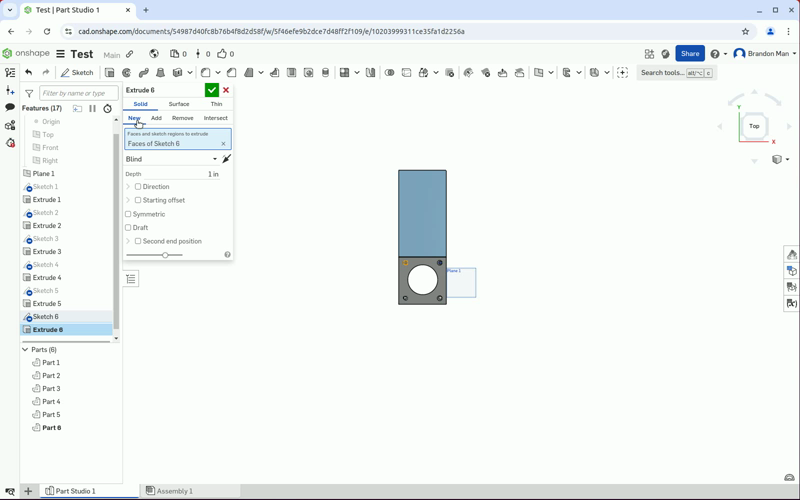
key(tab, 4)
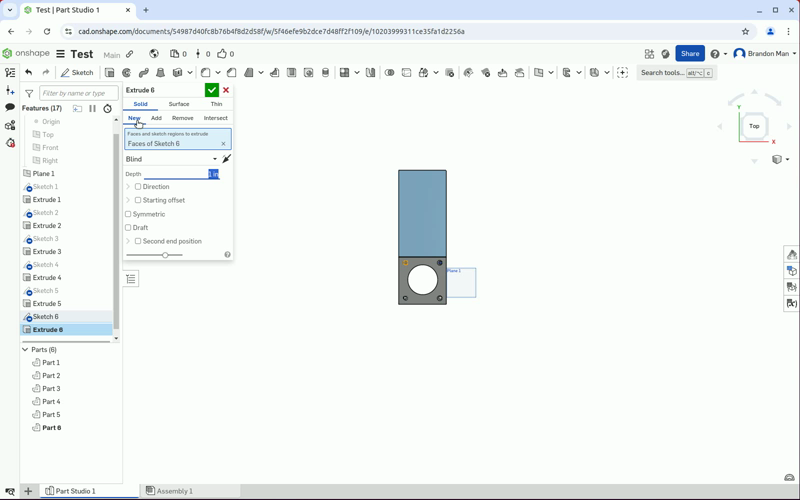
text(1.444)
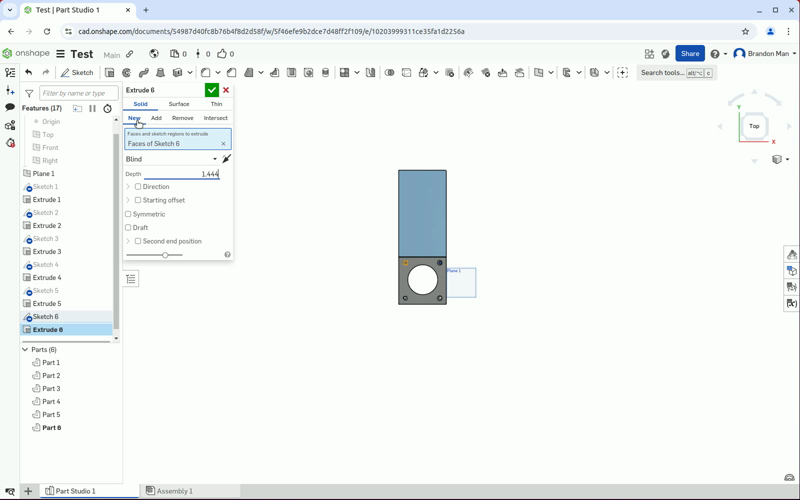
key(enter)
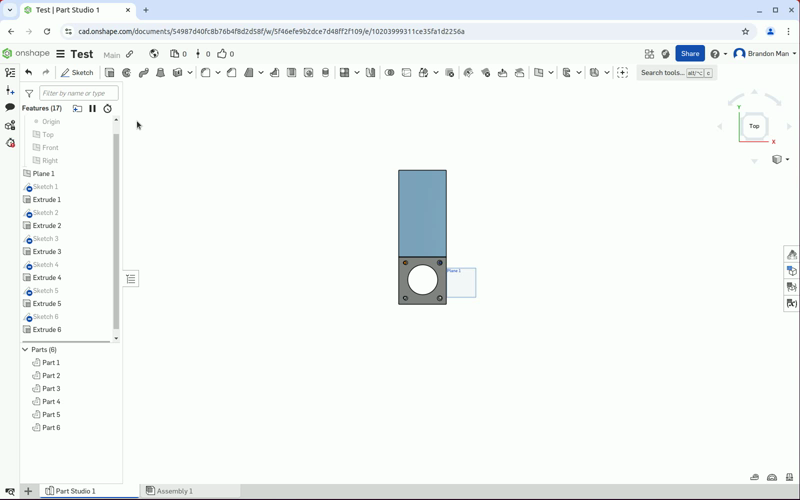
key(shift+h)
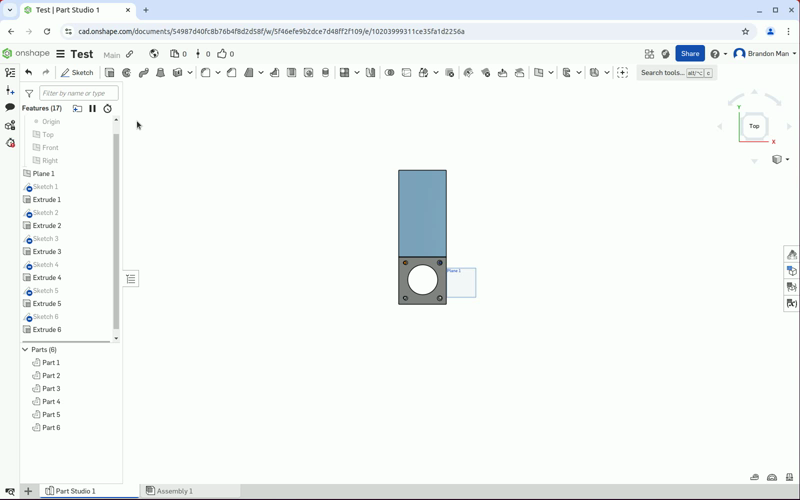
key(shift+h)
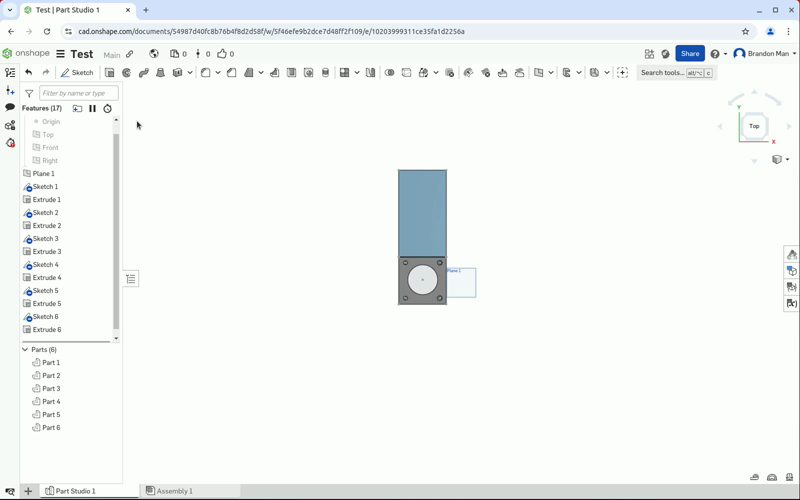
key(shift+7)
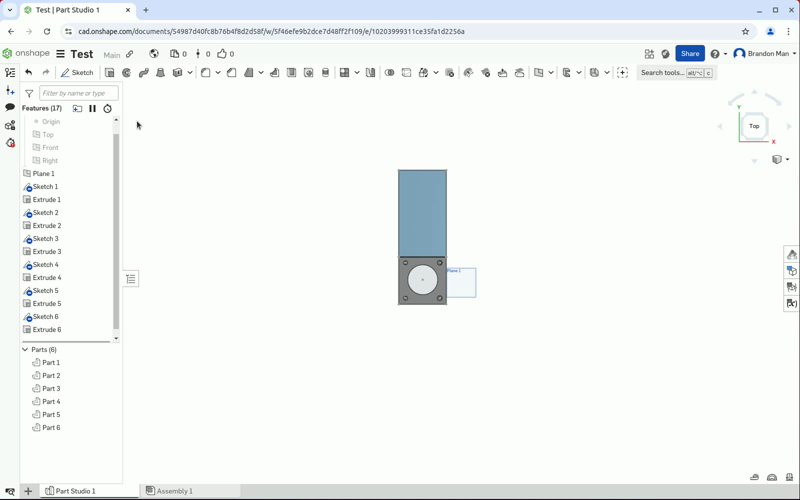
key(up, 3)
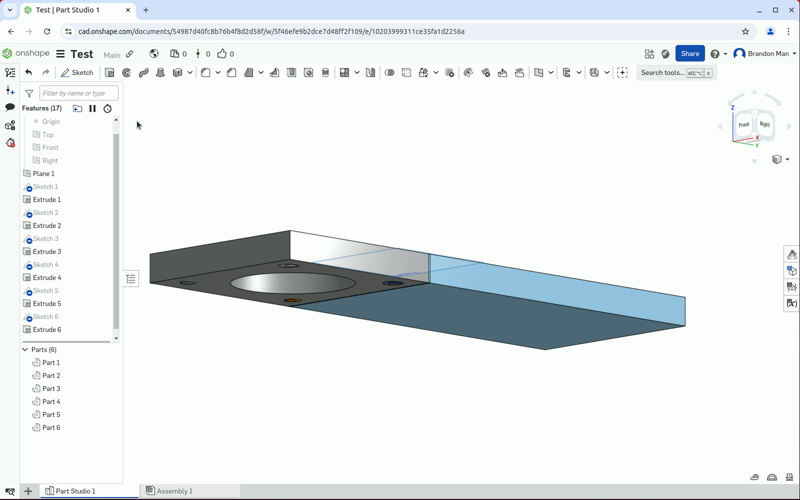
key(left, 3)
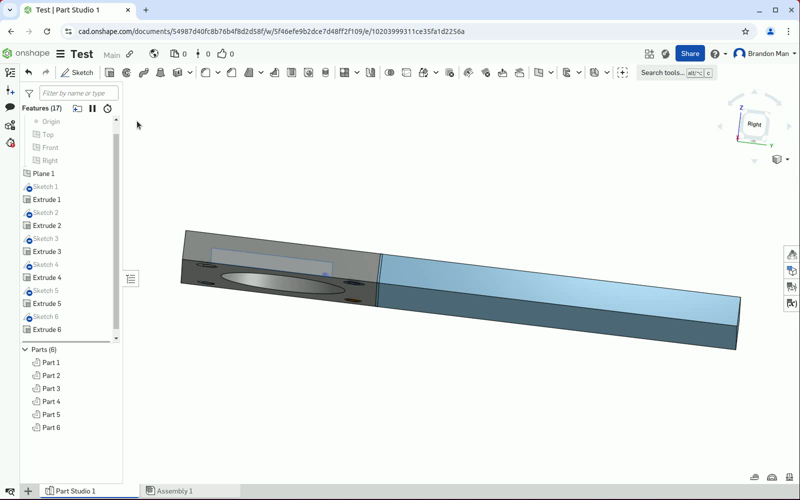
key(right, 3)
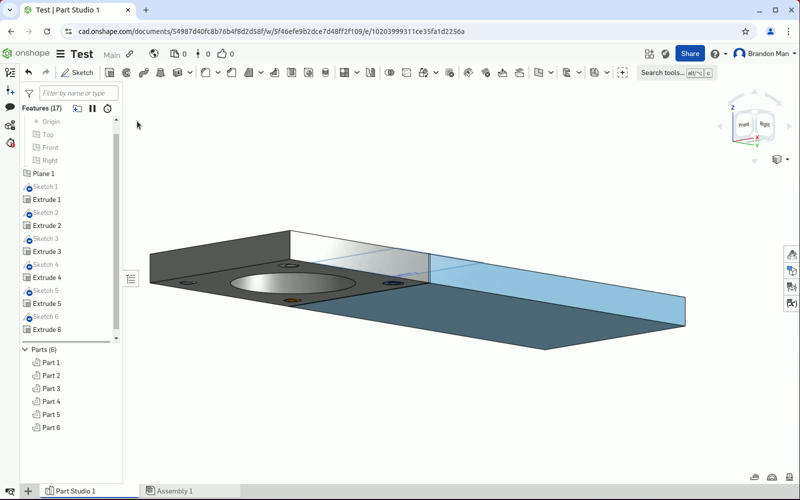
key(down, 3)
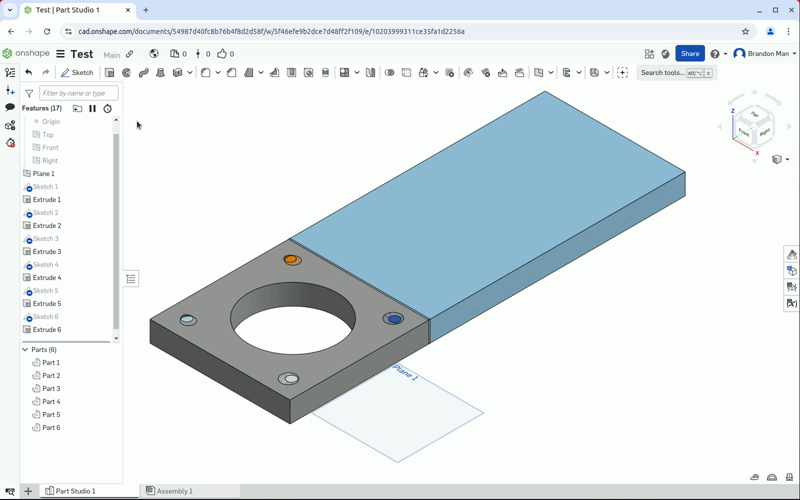
mouse_move(69, 176)
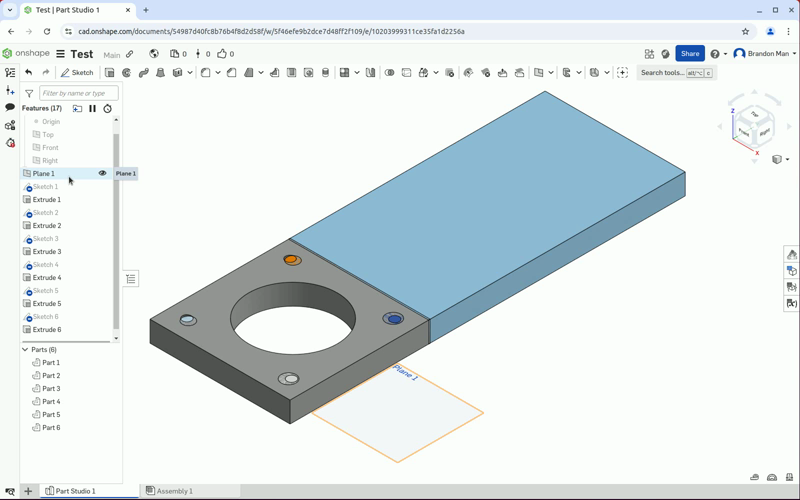
click(69, 176)